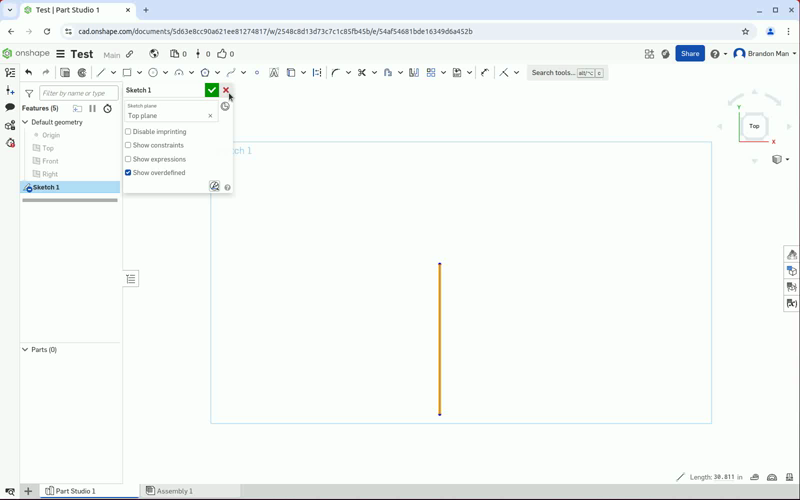
key(shift+h)
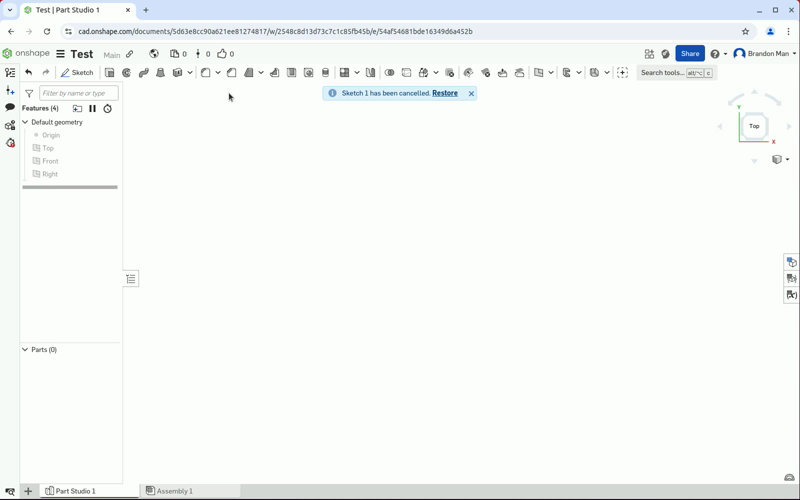
mouse_move(73, 352)
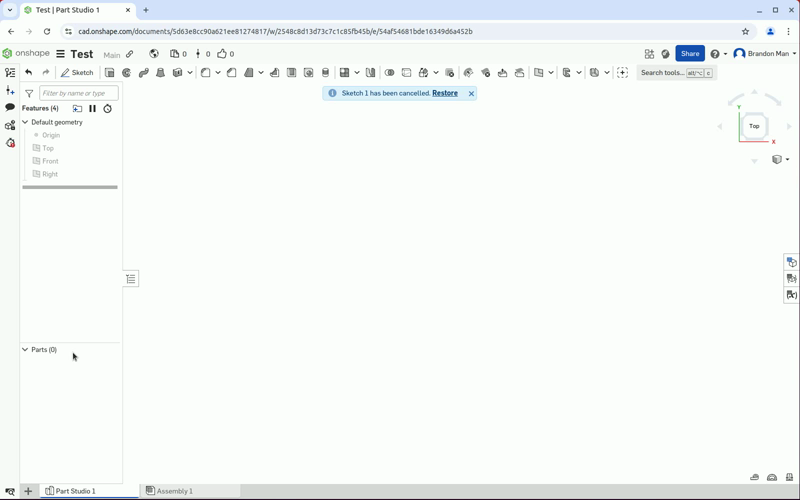
key(y)
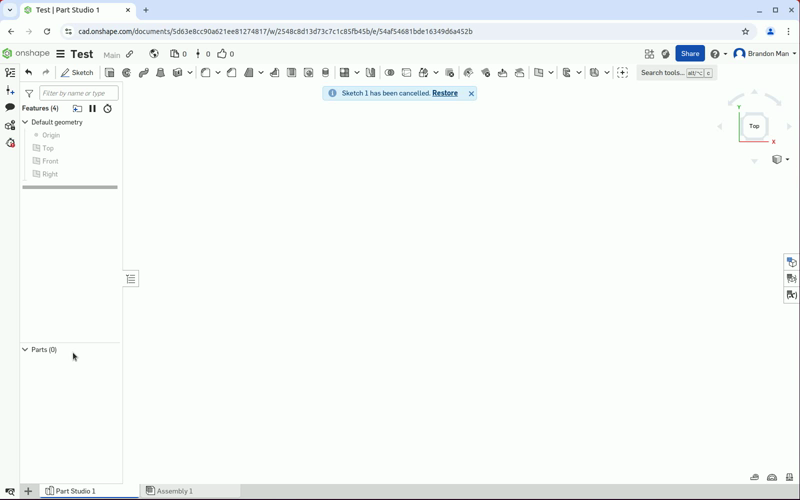
key(shift+p)
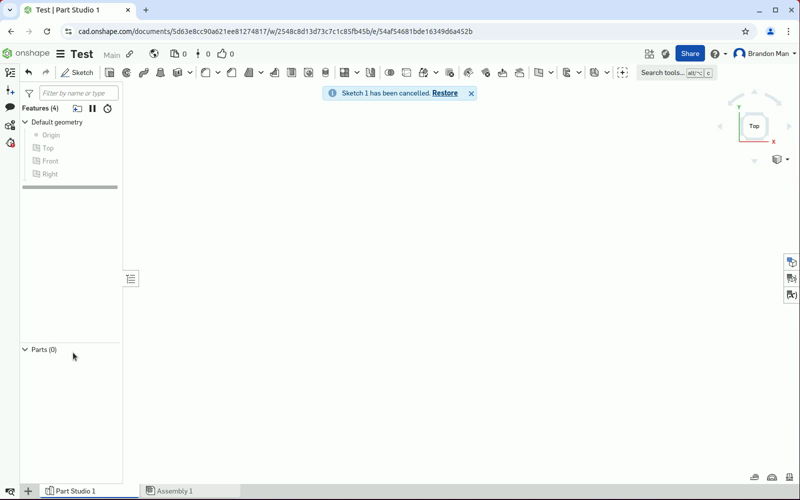
key(space)
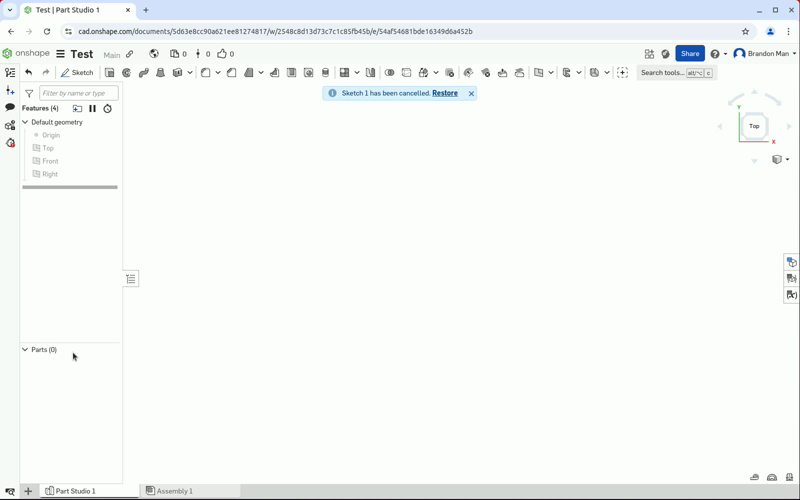
key_down(shift)
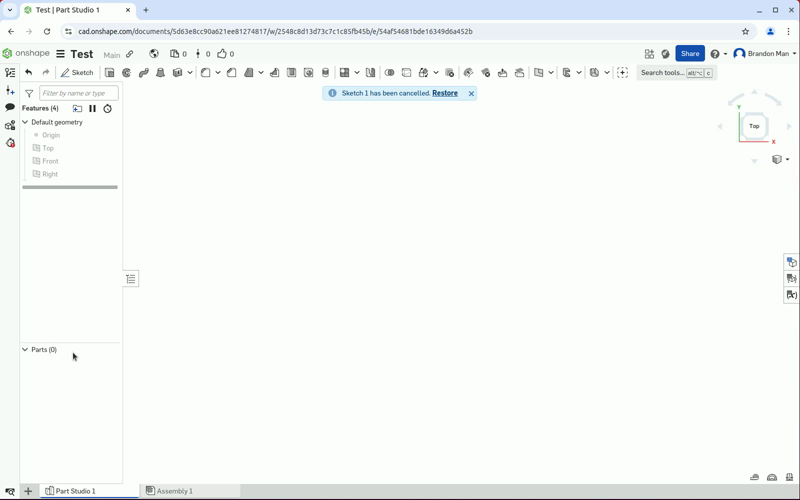
key(up)
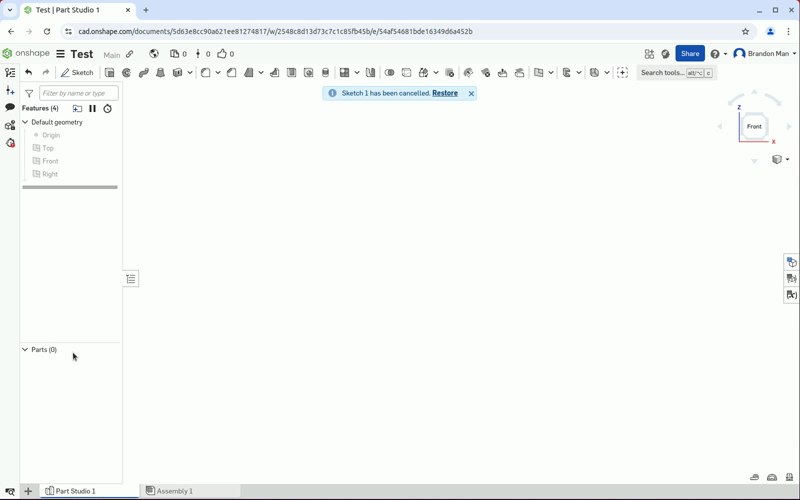
key_up(shift)
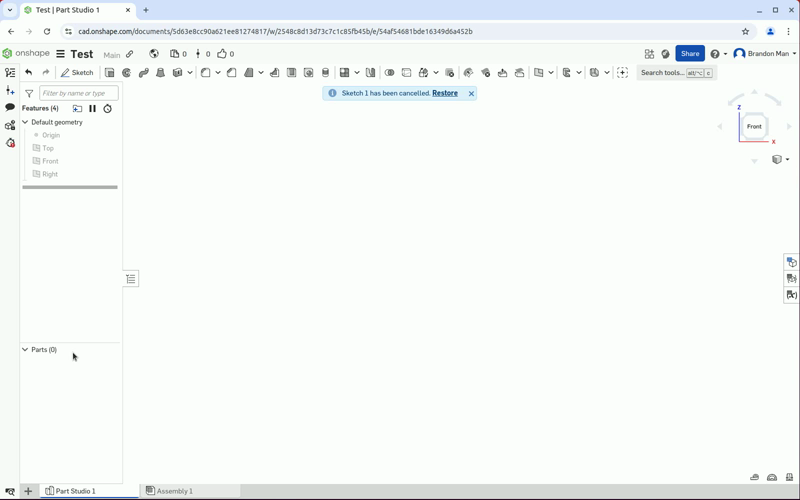
mouse_move(73, 352)
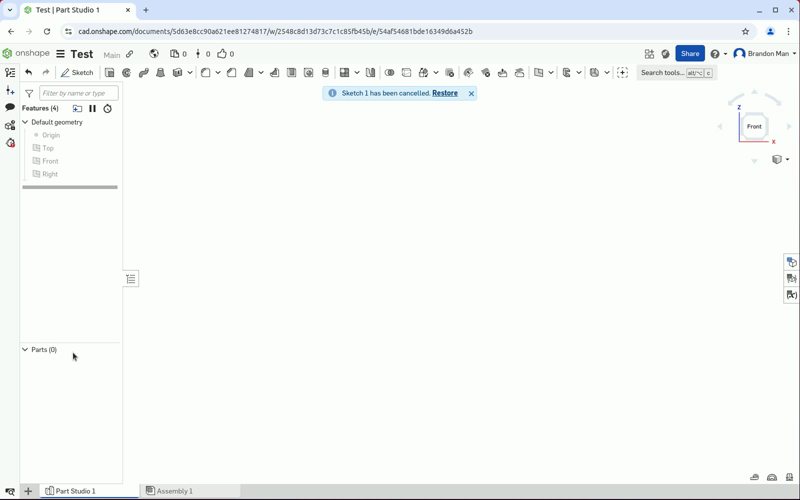
key(shift+y)
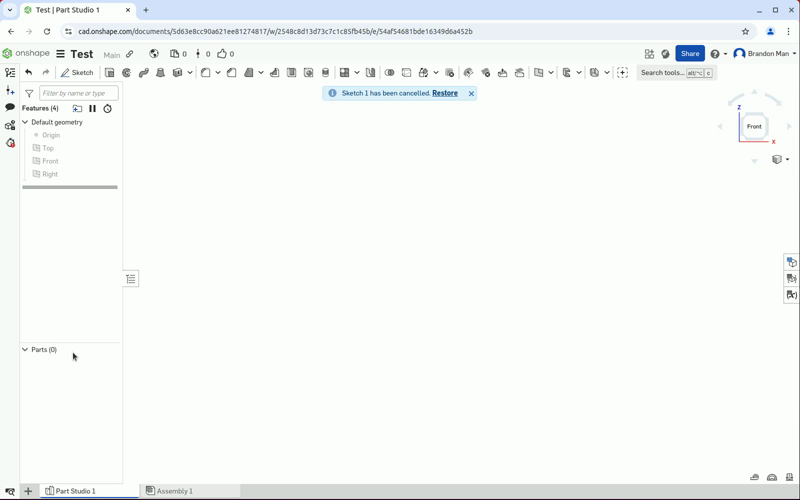
key(shift+s)
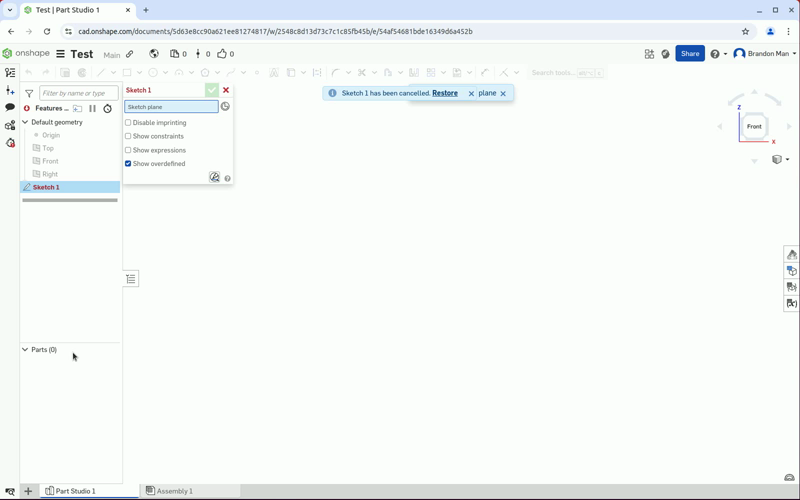
mouse_move(73, 163)
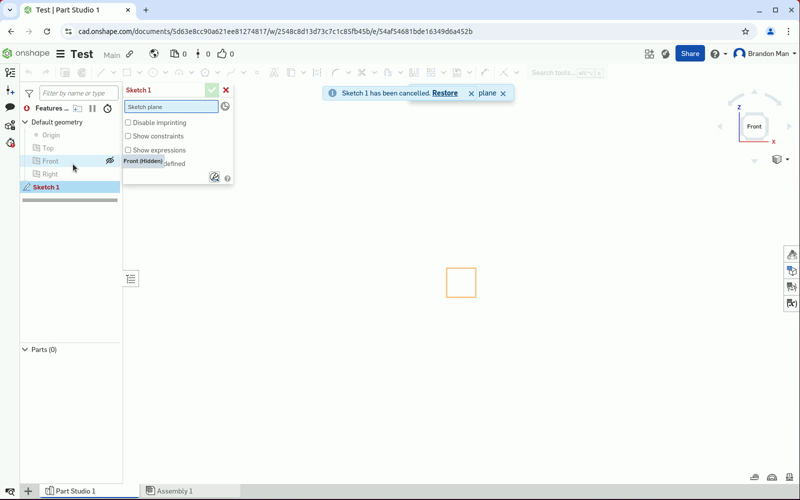
click(73, 163)
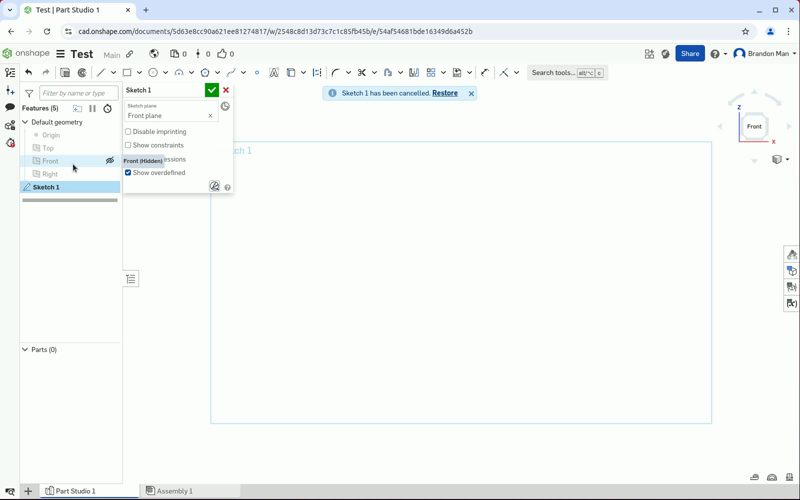
mouse_move(73, 352)
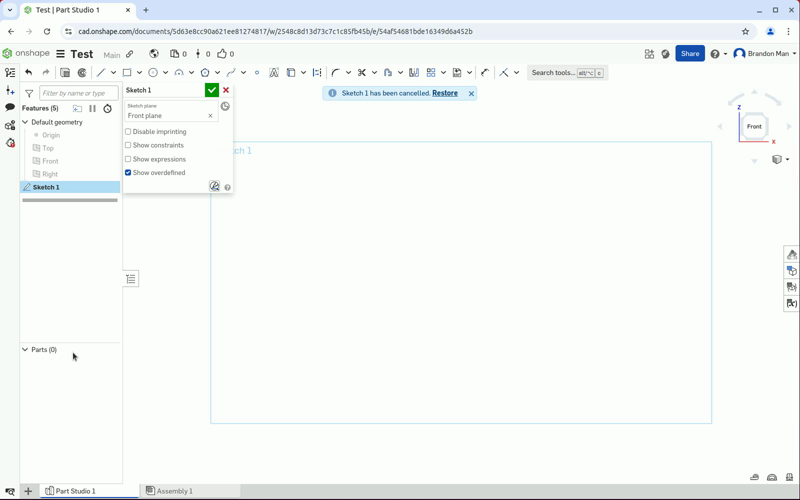
key(y)
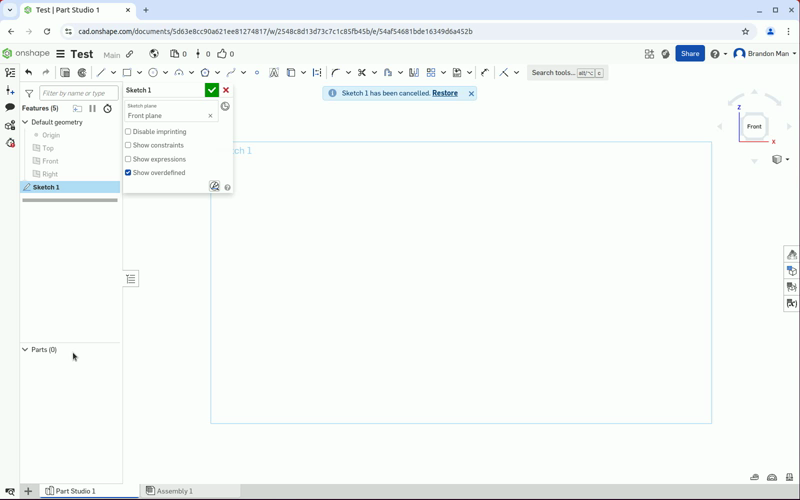
key(c)
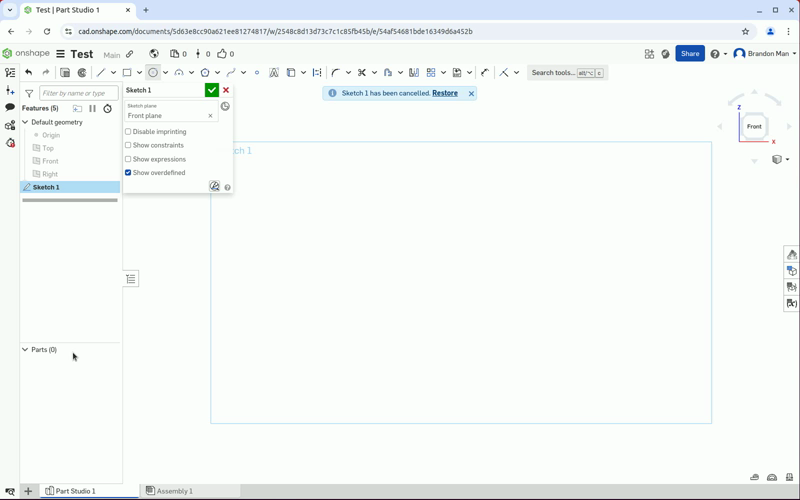
key_down(shift)
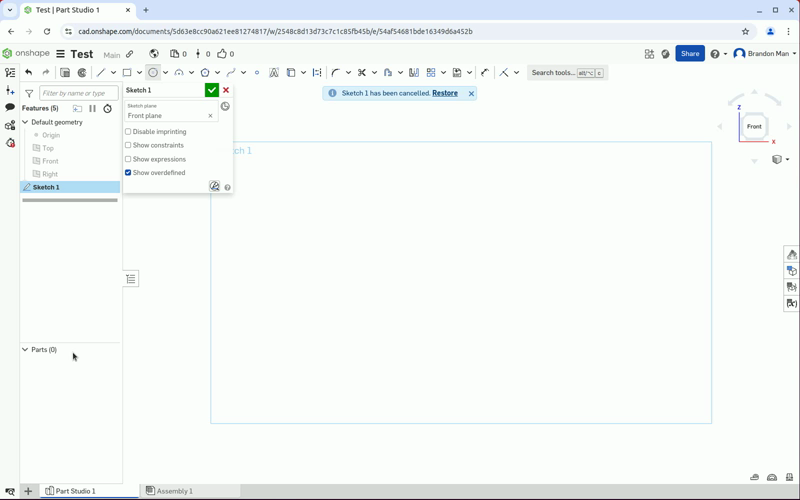
mouse_move(461, 282)
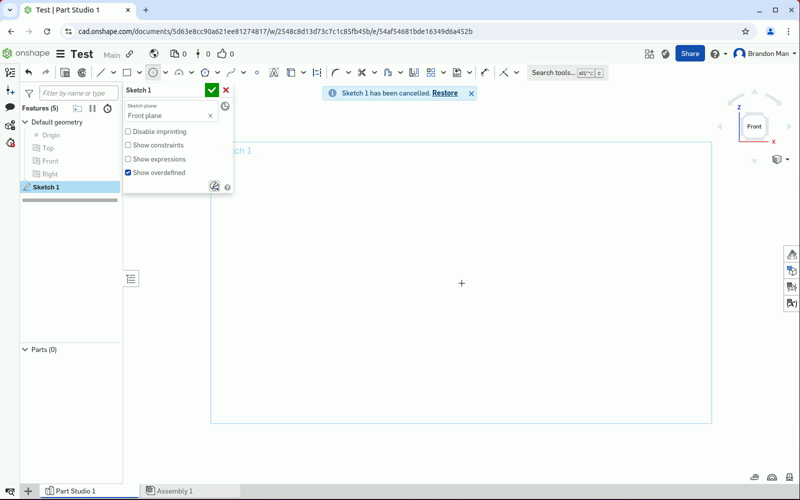
click(461, 282)
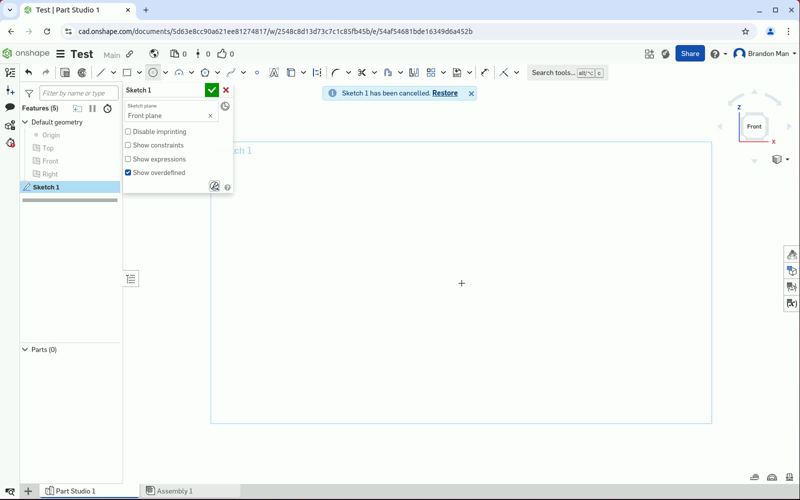
key_up(shift)
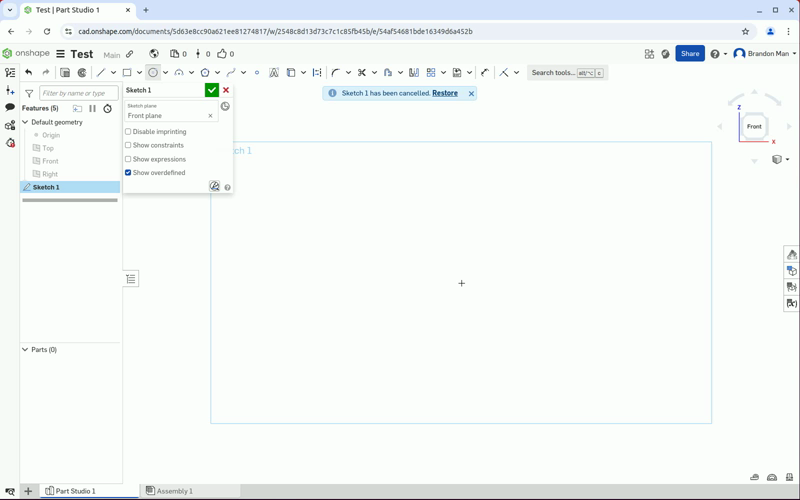
mouse_move(535, 282)
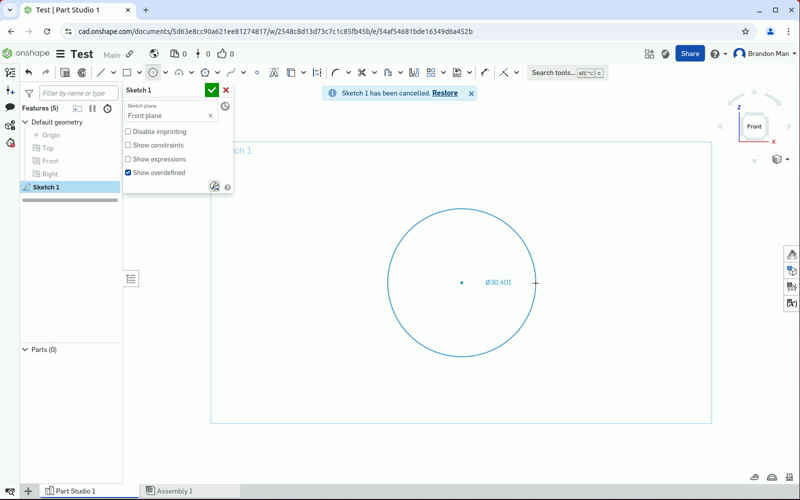
click(535, 282)
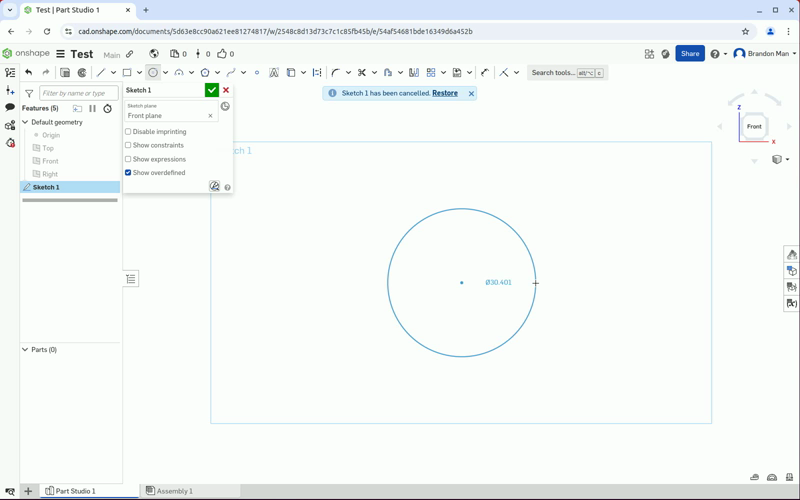
key(esc)
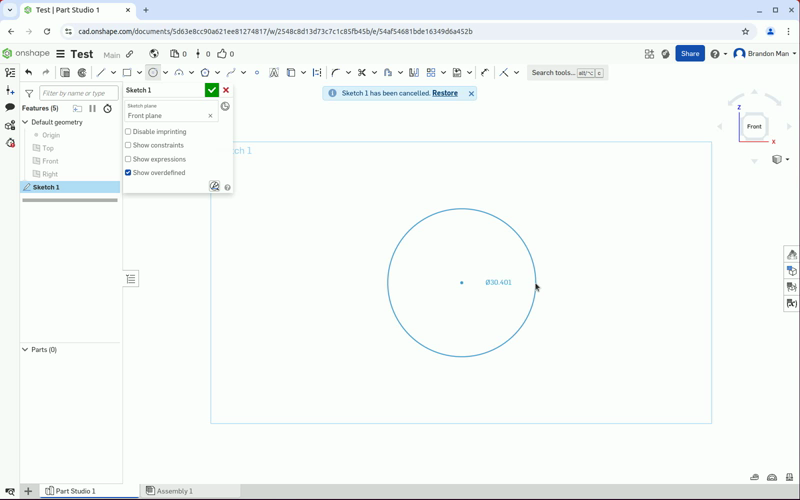
mouse_move(474, 338)
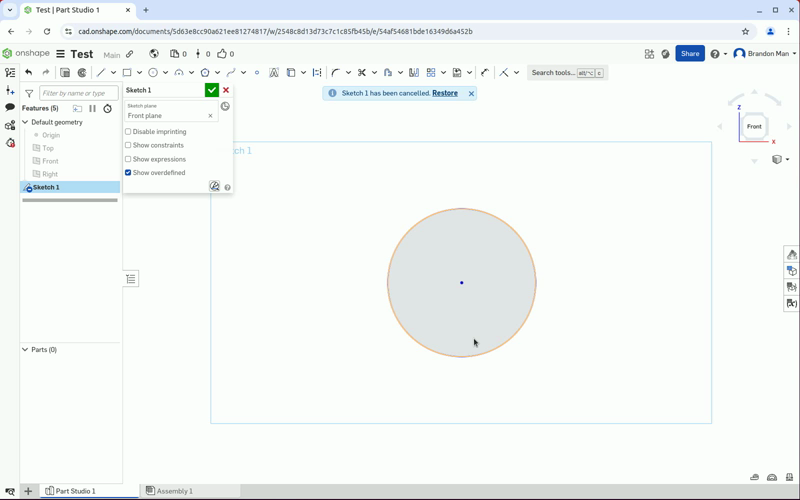
click(474, 338)
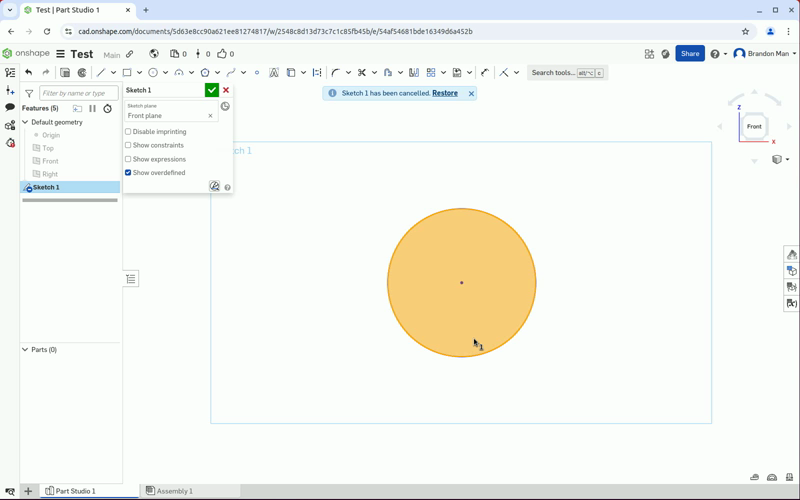
mouse_move(73, 352)
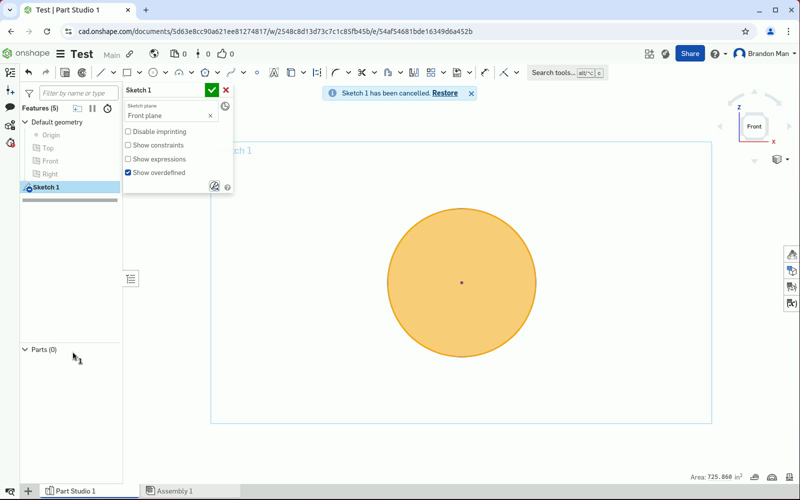
key(shift+y)
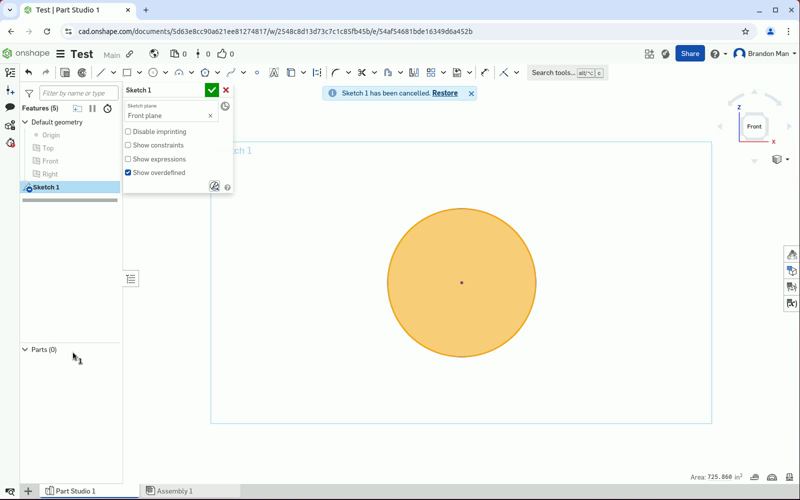
key(shift+e)
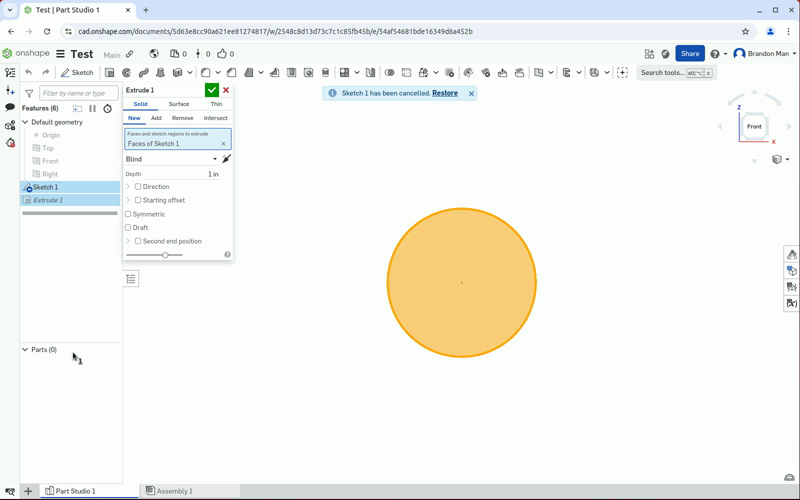
mouse_move(143, 106)
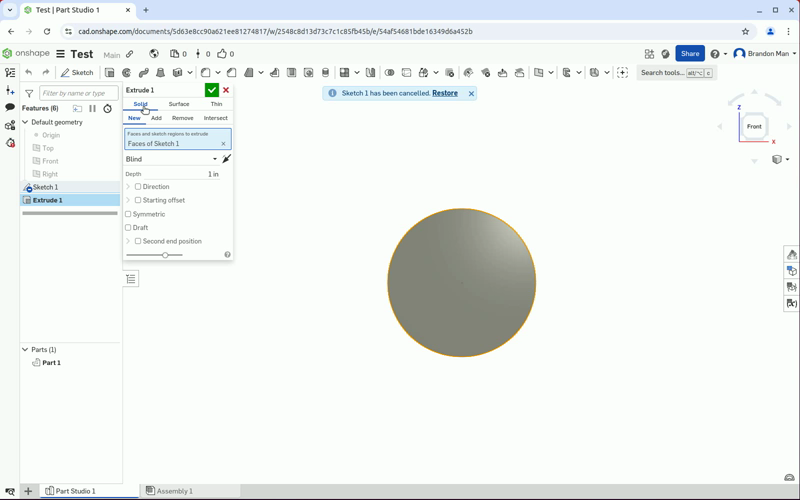
click(143, 106)
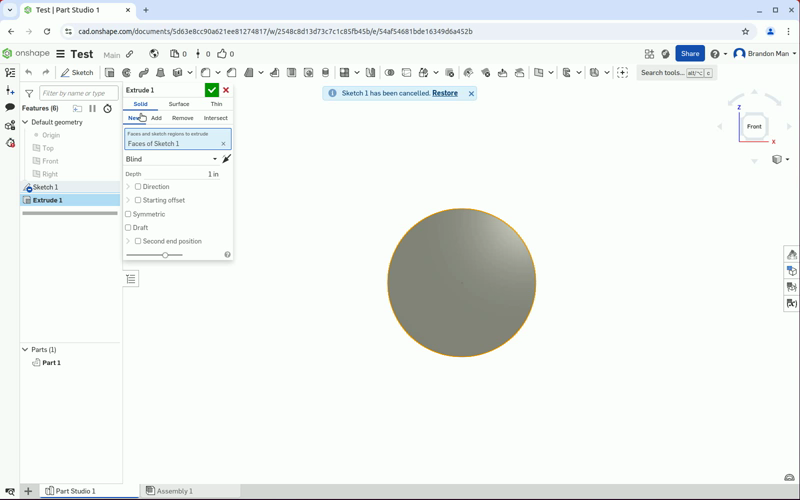
mouse_move(137, 120)
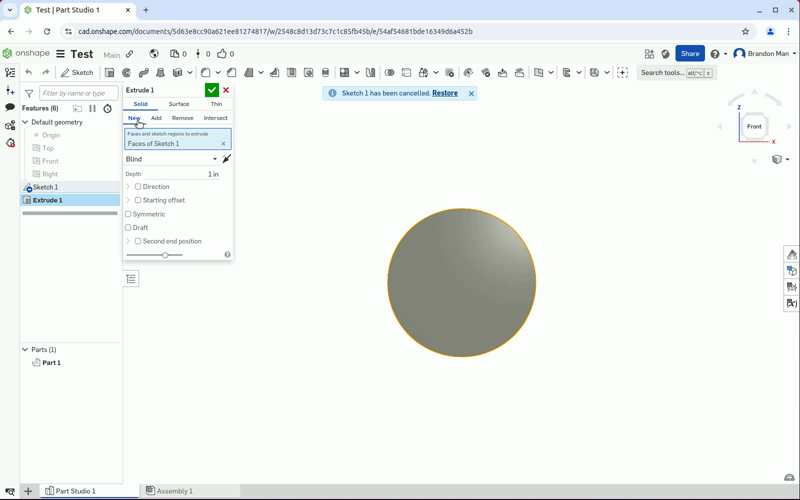
click(137, 120)
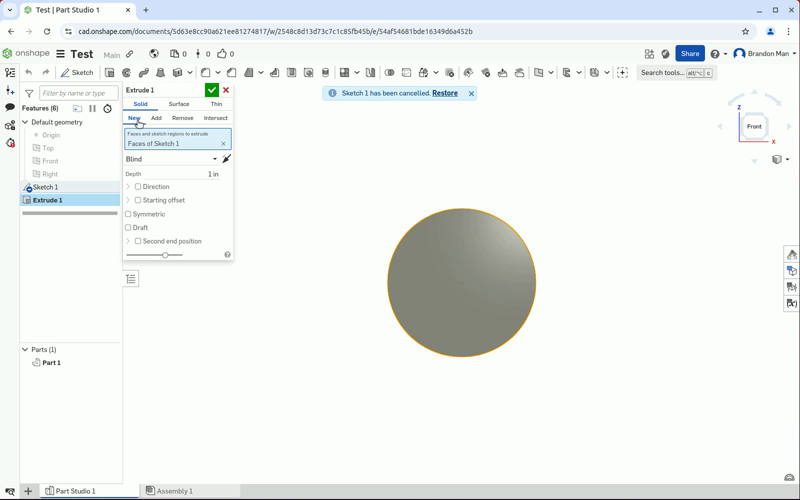
key(tab, 4)
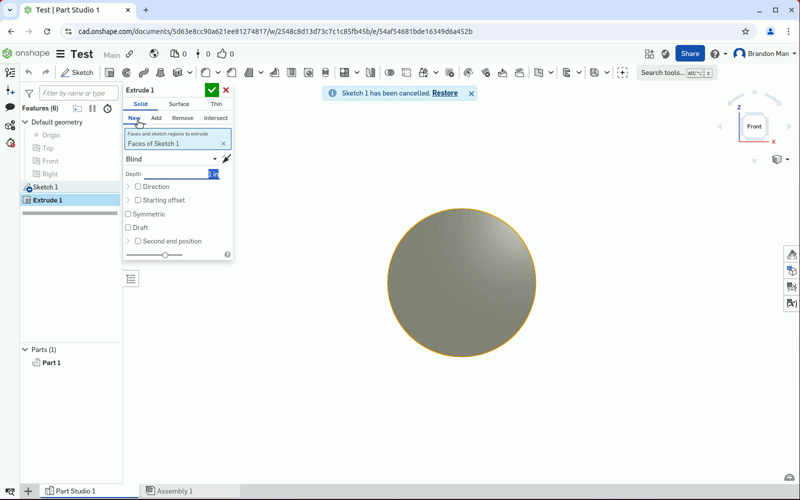
text(17.812)
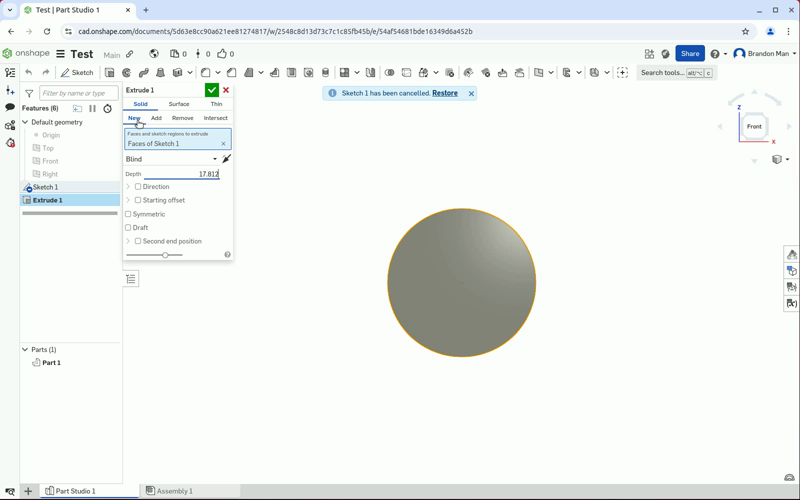
key(tab, 3)
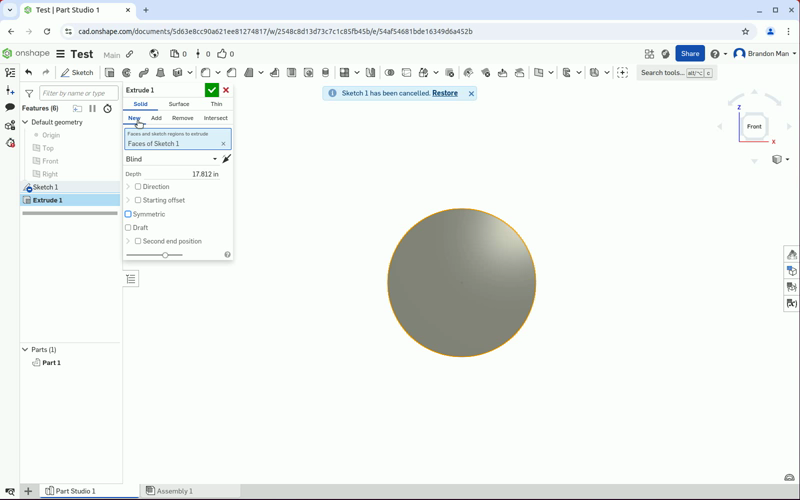
key(space)
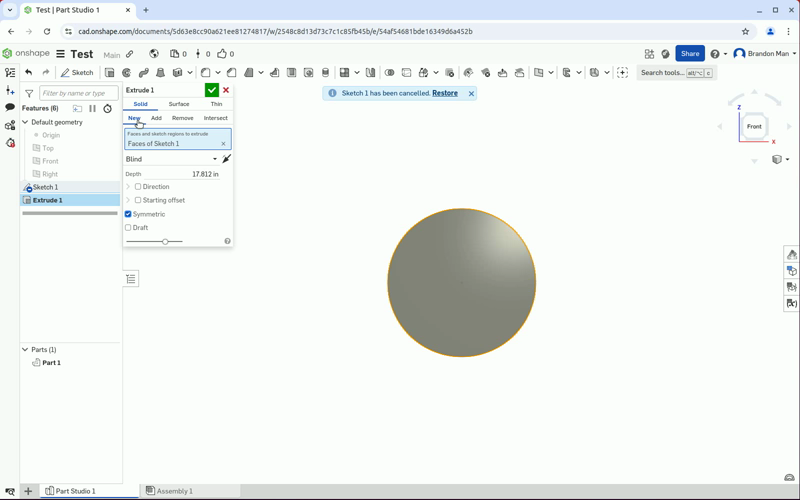
key(enter)
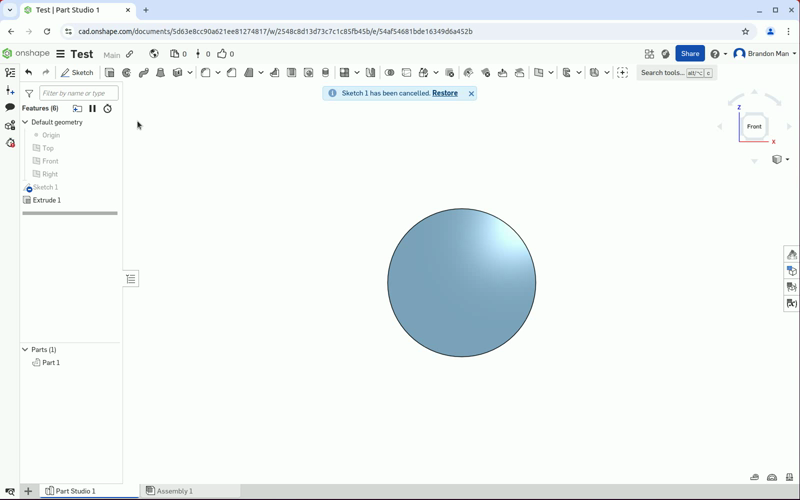
key(shift+h)
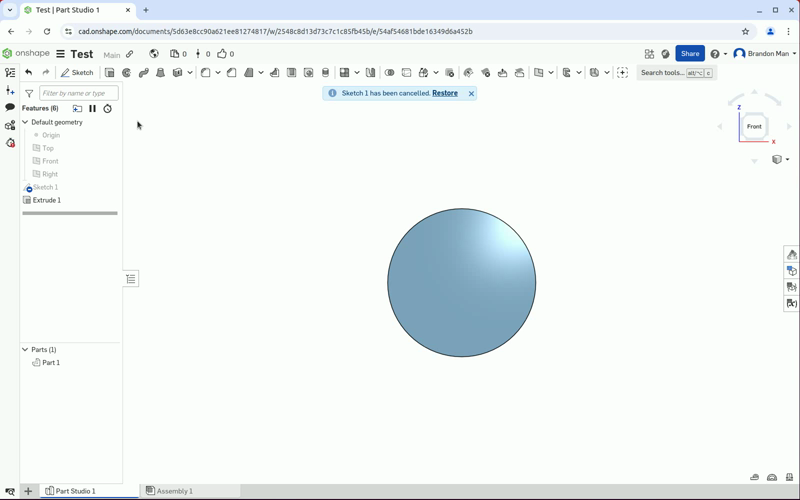
key(shift+h)
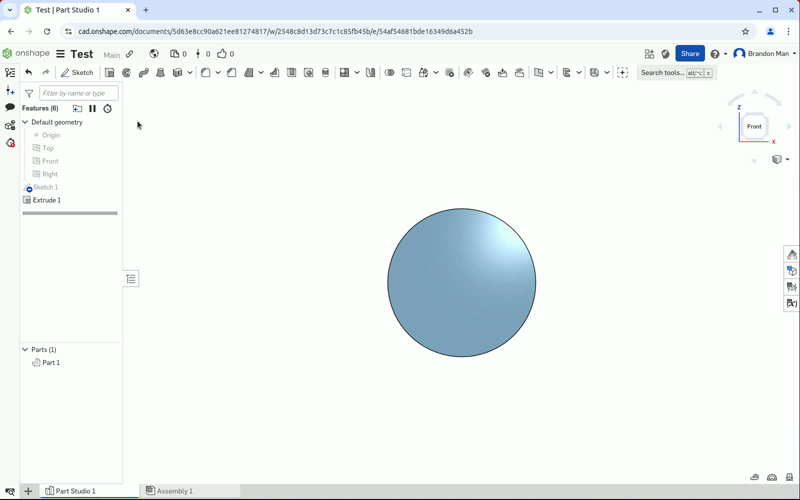
mouse_move(73, 189)
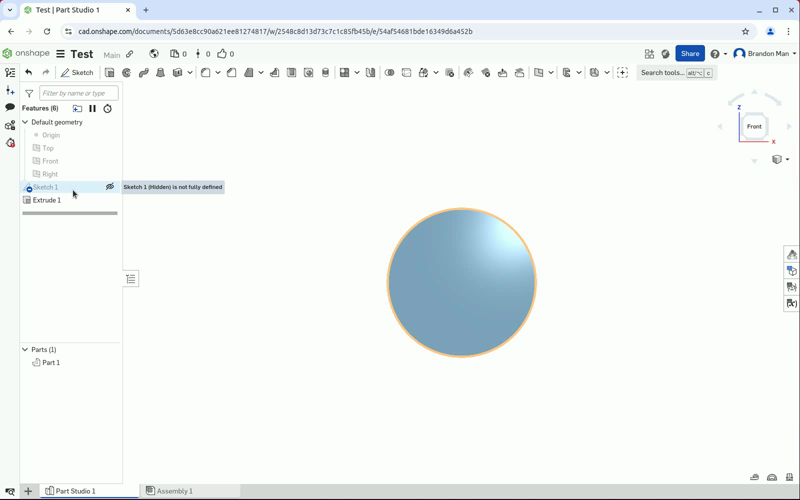
click(73, 189)
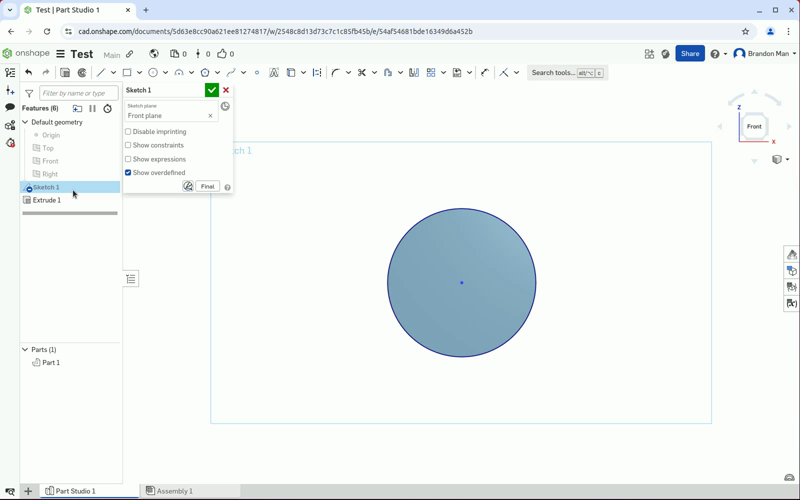
mouse_move(229, 92)
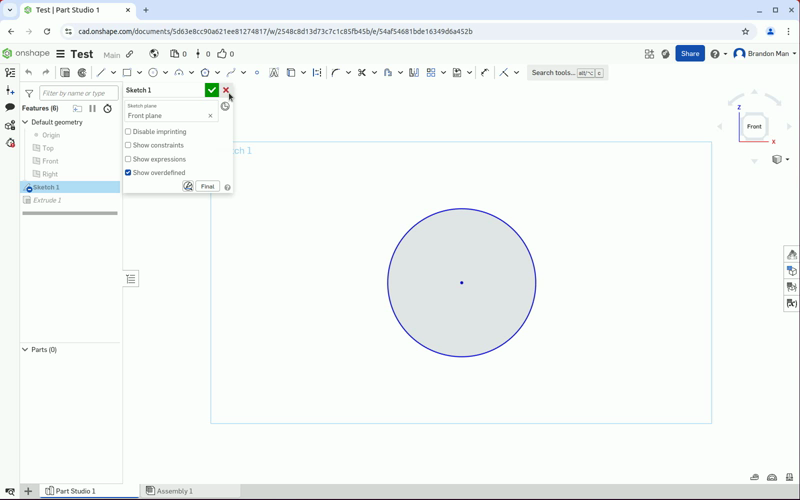
click(229, 92)
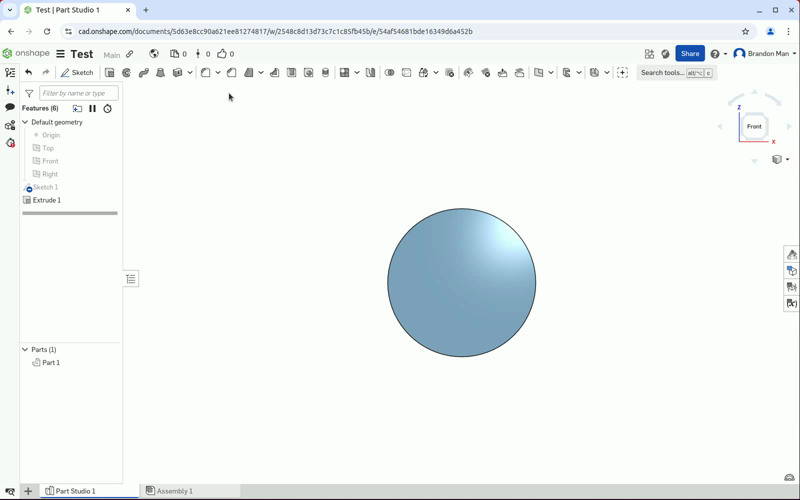
mouse_move(73, 352)
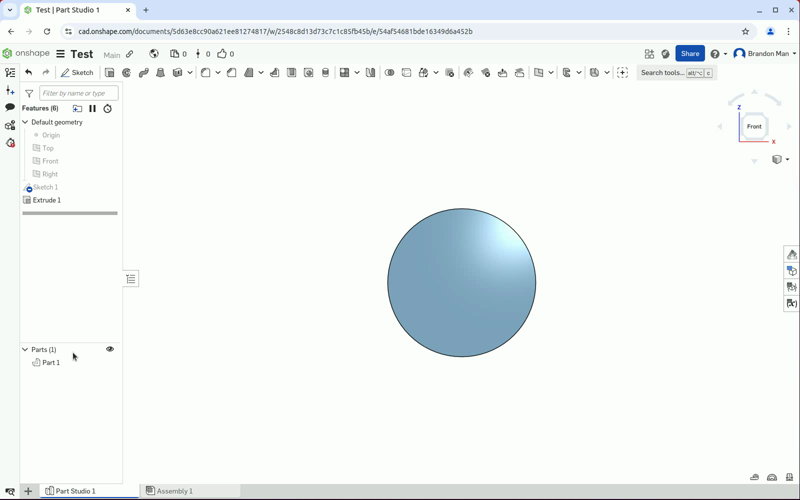
key(y)
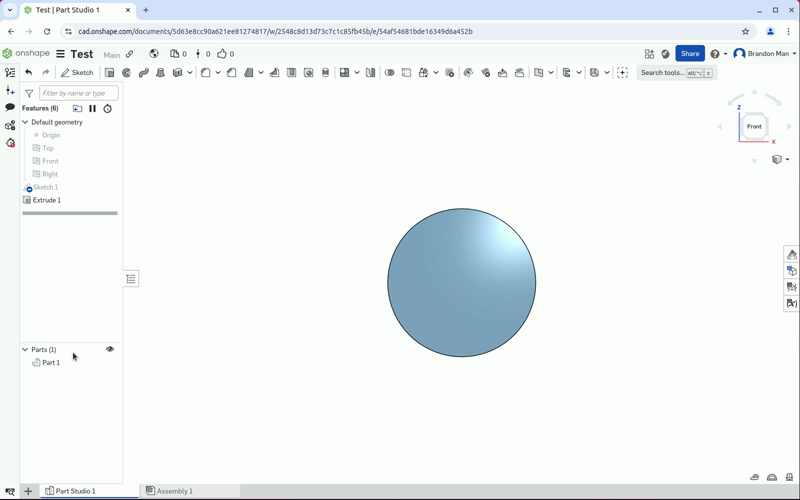
key(shift+p)
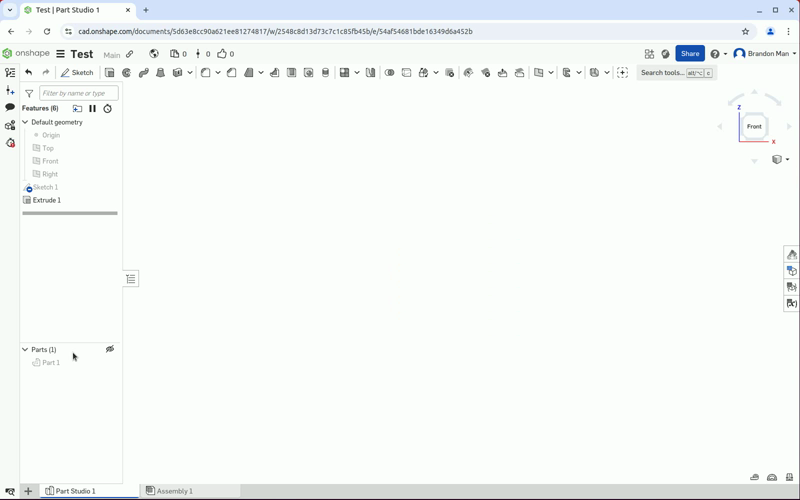
key(space)
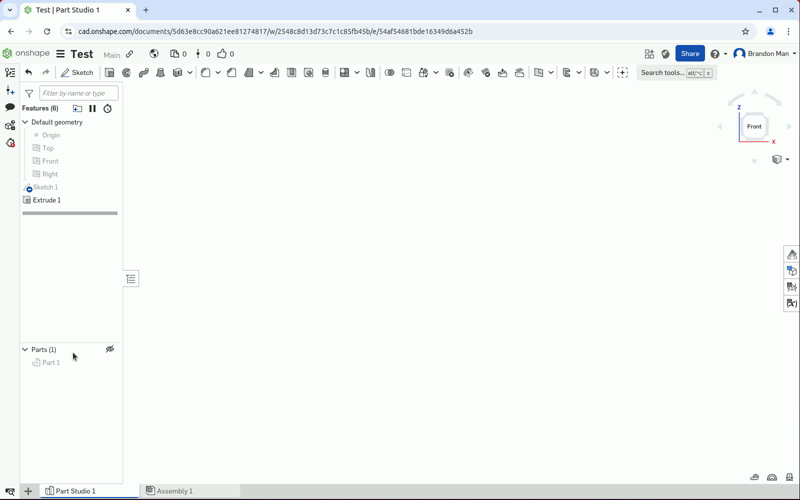
key_down(shift)
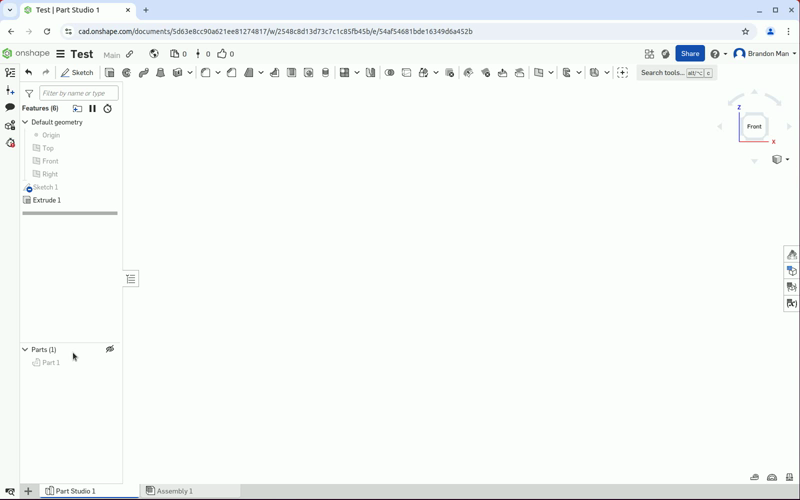
key(left)
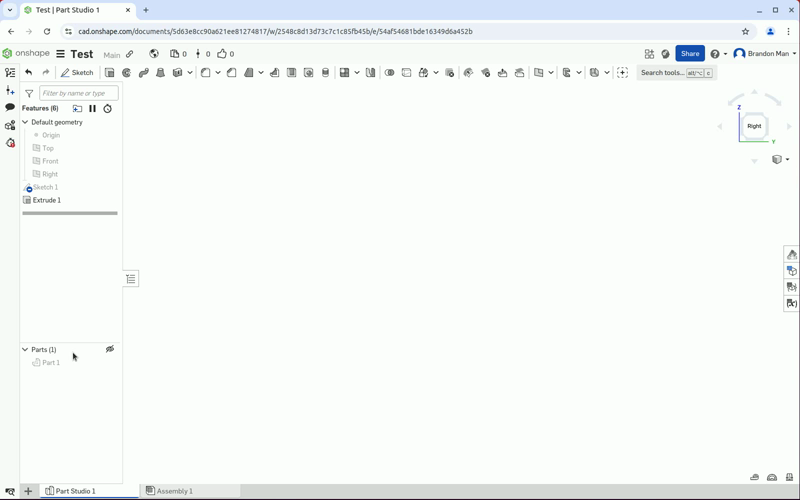
key_up(shift)
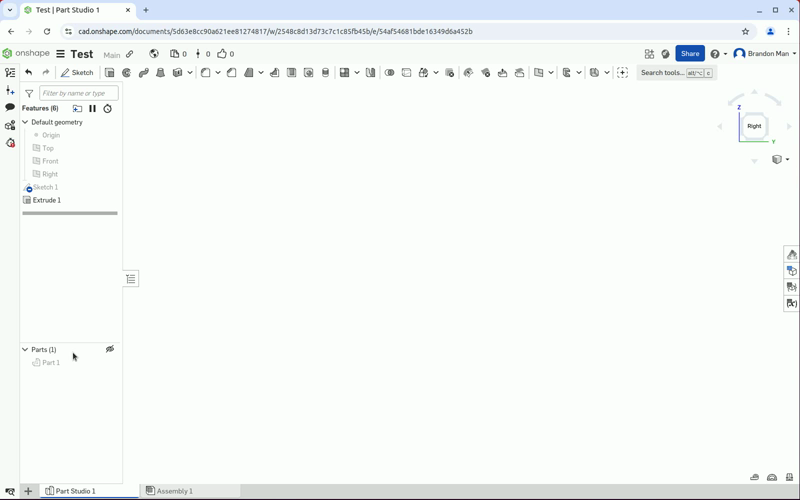
mouse_move(73, 352)
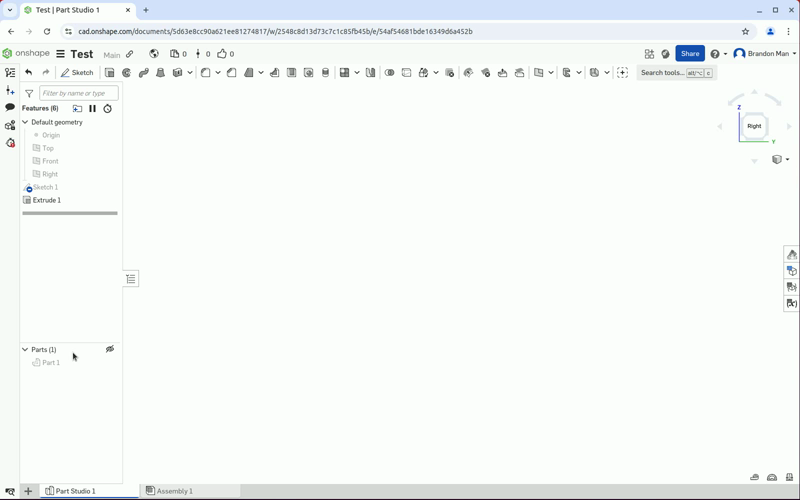
key(shift+y)
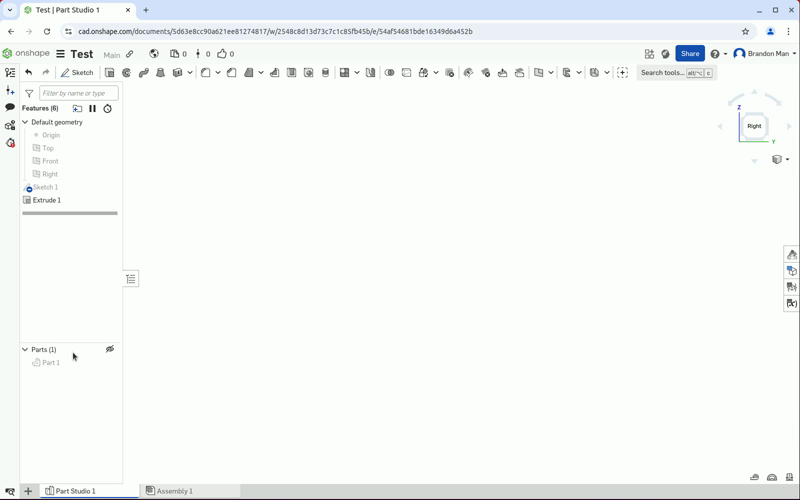
key(shift+s)
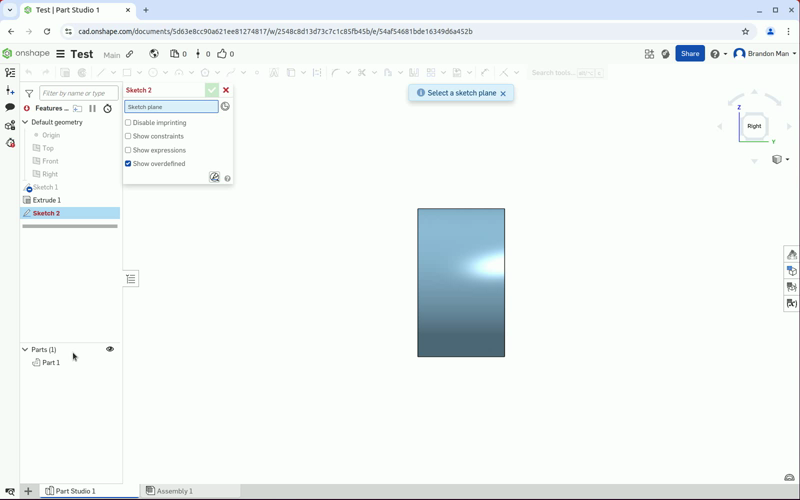
mouse_move(73, 176)
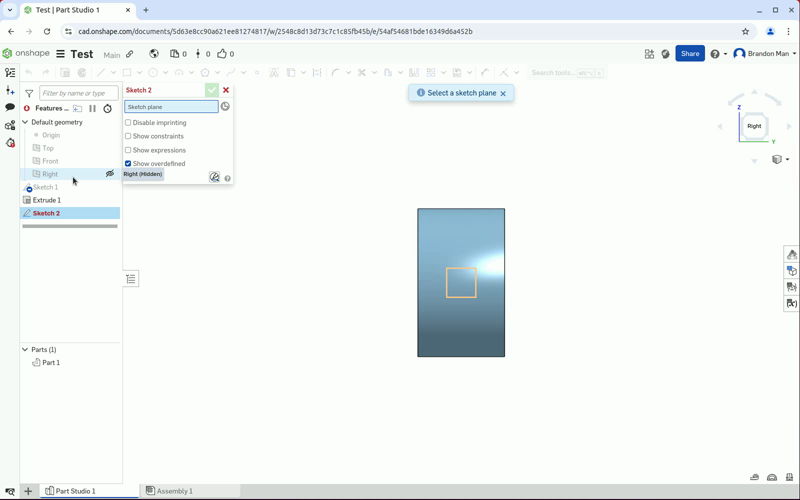
click(73, 176)
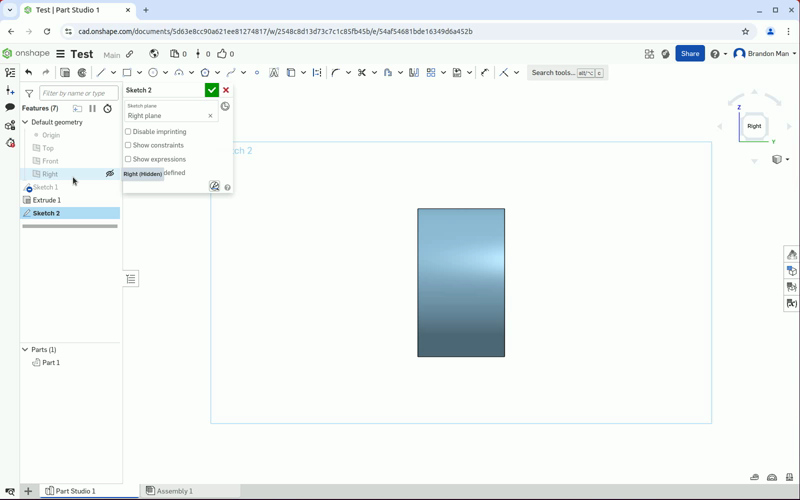
mouse_move(73, 352)
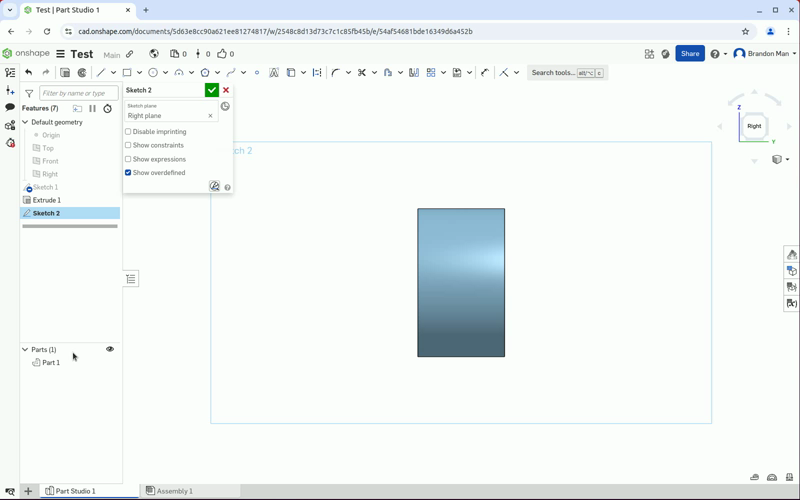
key(y)
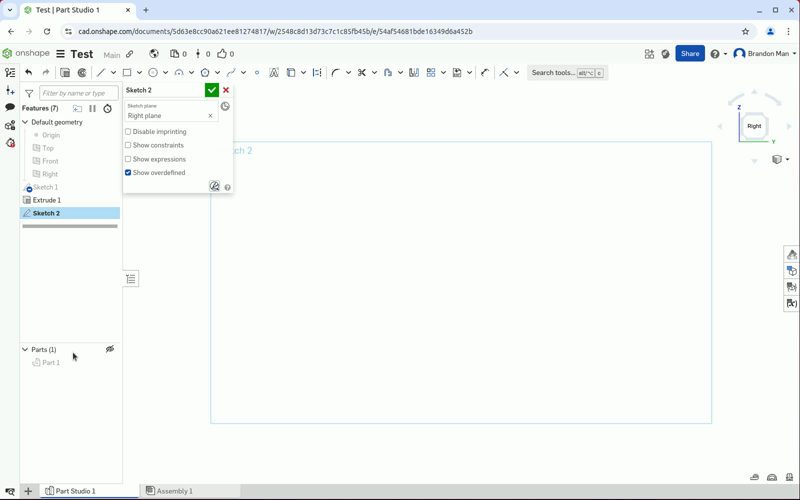
key(l)
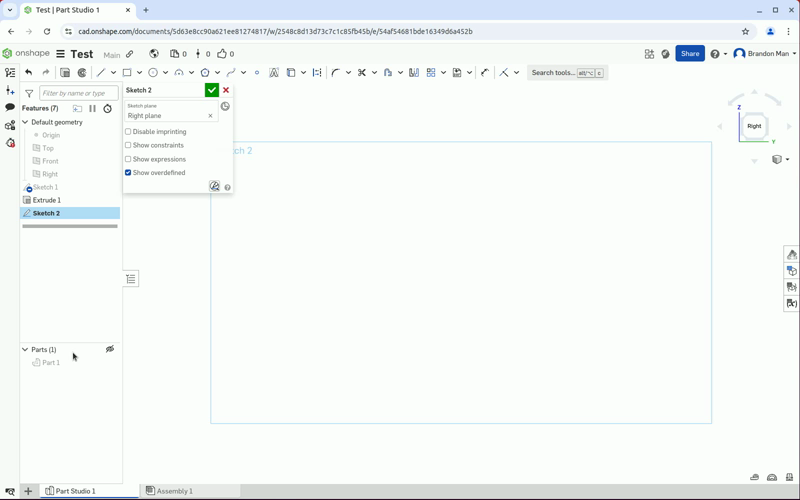
key_down(shift)
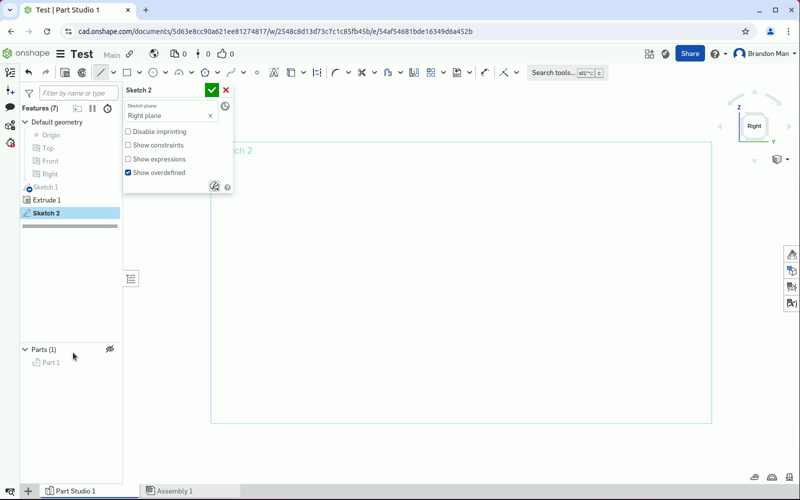
mouse_move(420, 382)
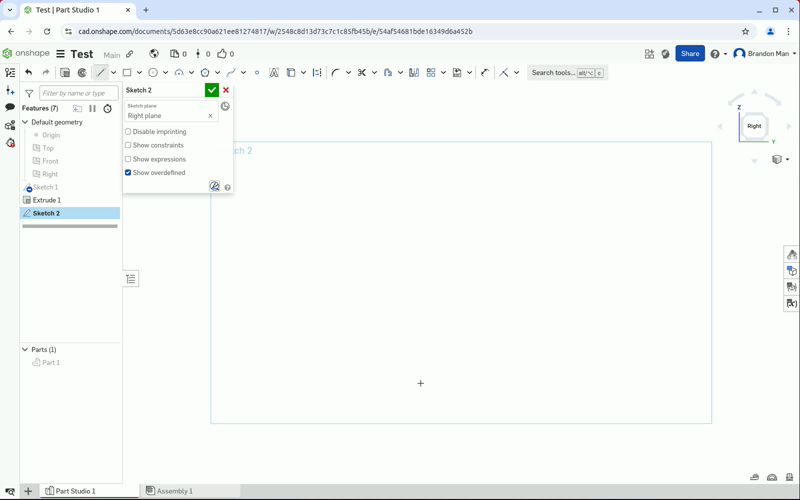
click(420, 382)
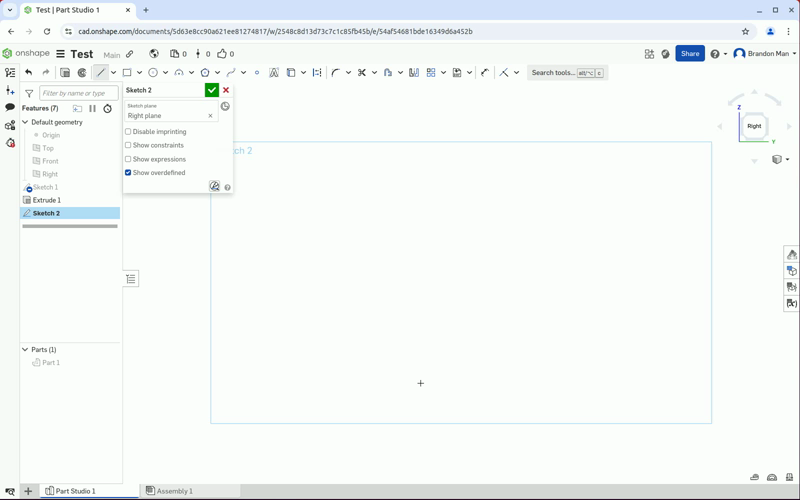
key_up(shift)
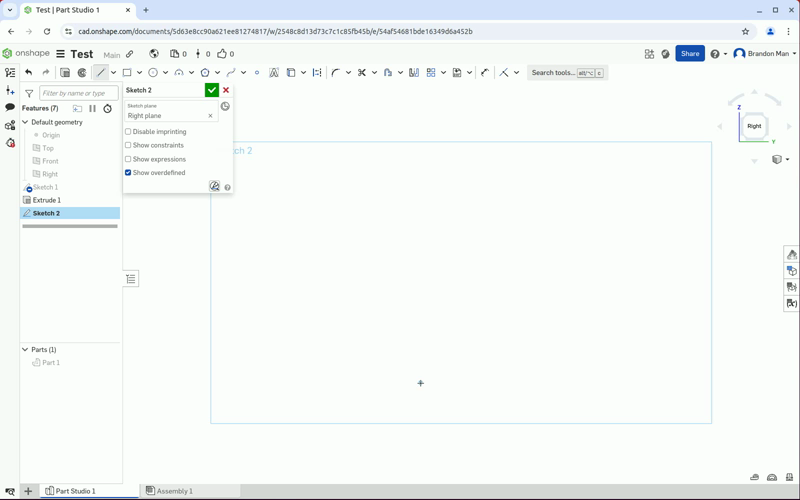
key_down(shift)
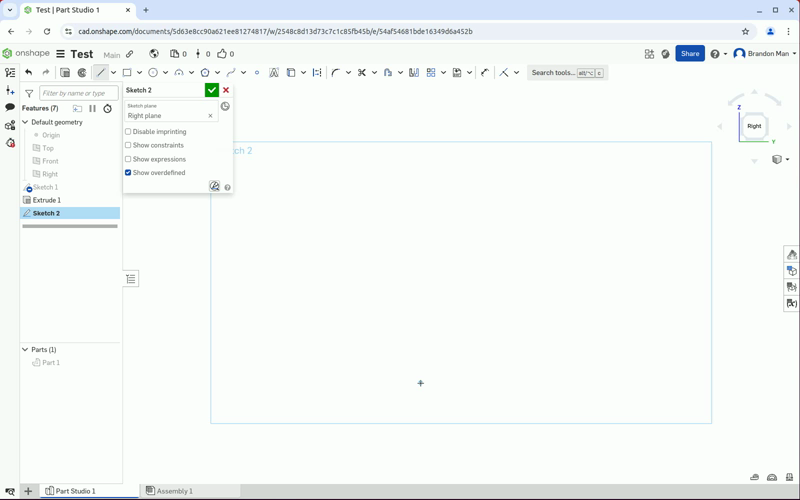
mouse_move(499, 382)
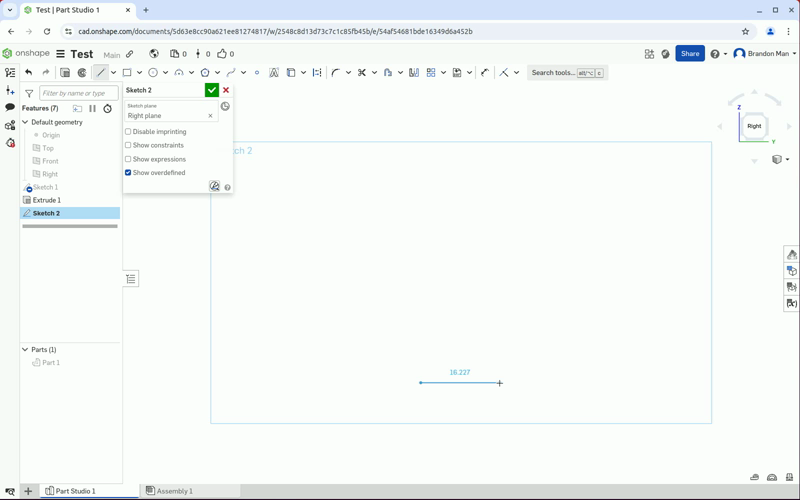
click(499, 382)
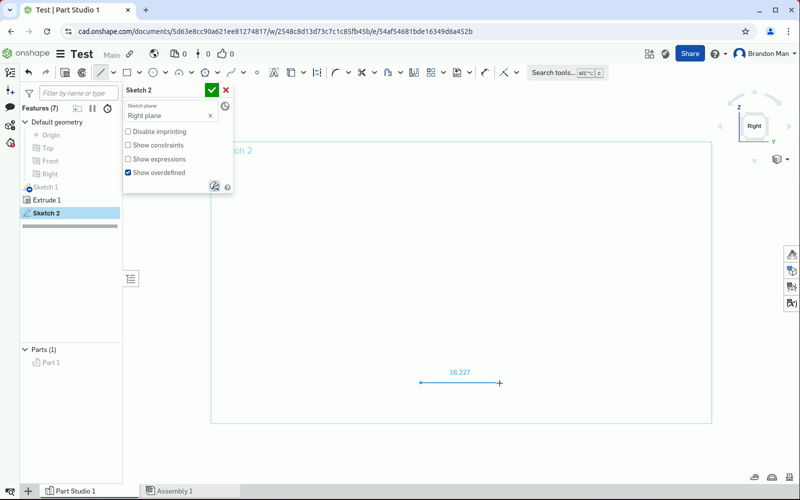
key_up(shift)
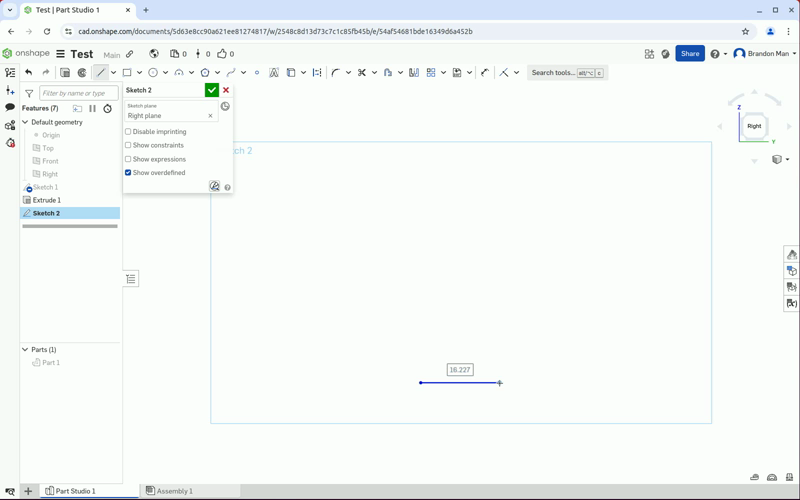
key_down(shift)
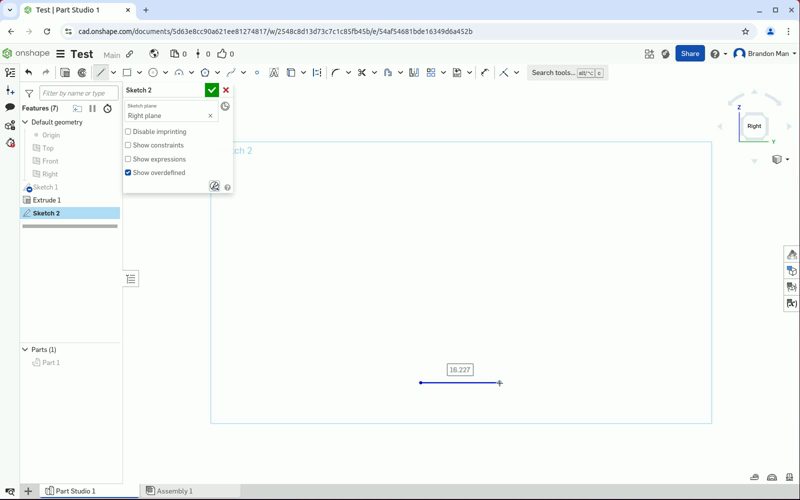
mouse_move(529, 382)
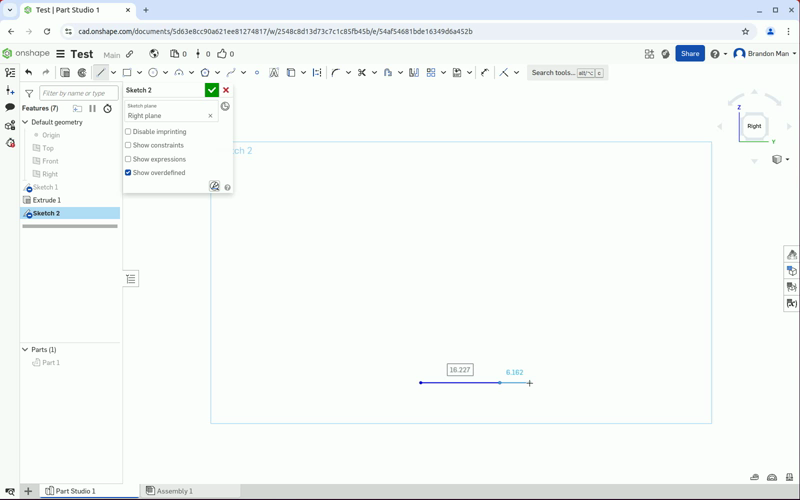
mouse_move(499, 375)
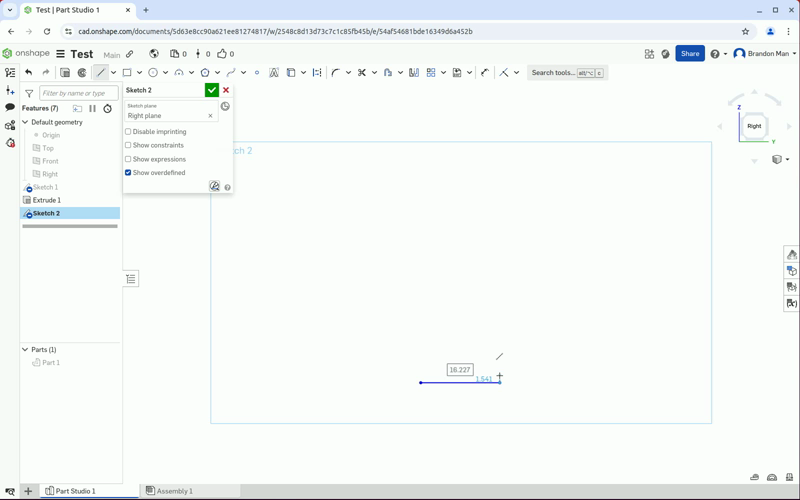
click(499, 375)
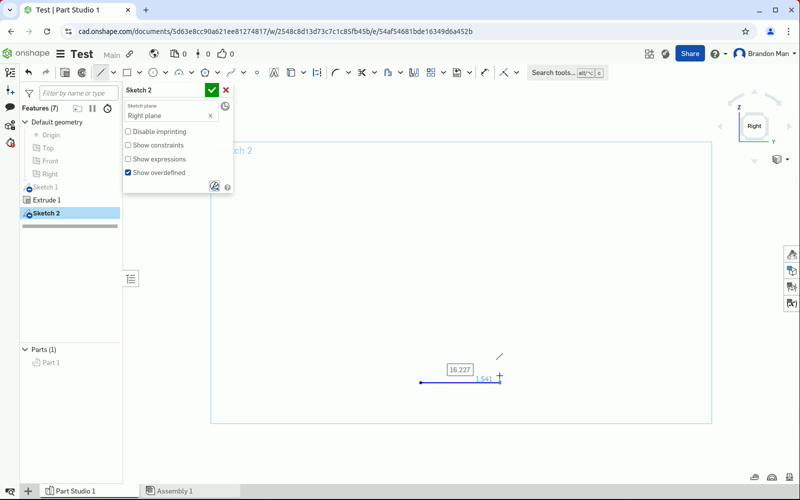
key_up(shift)
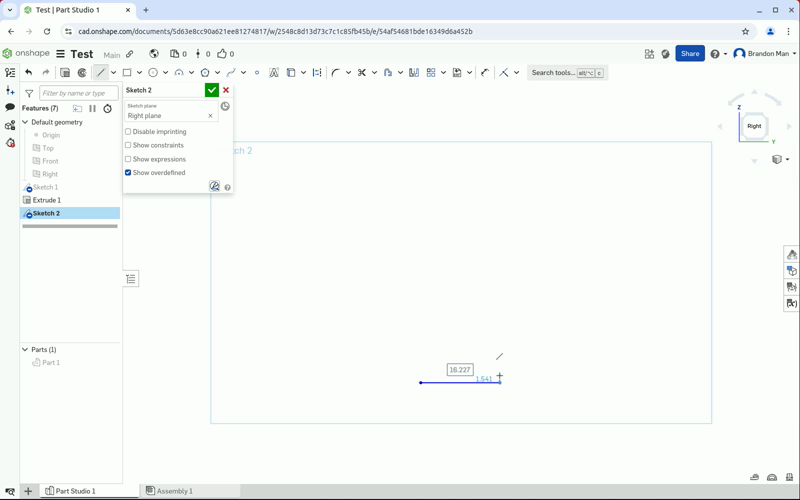
key(esc)
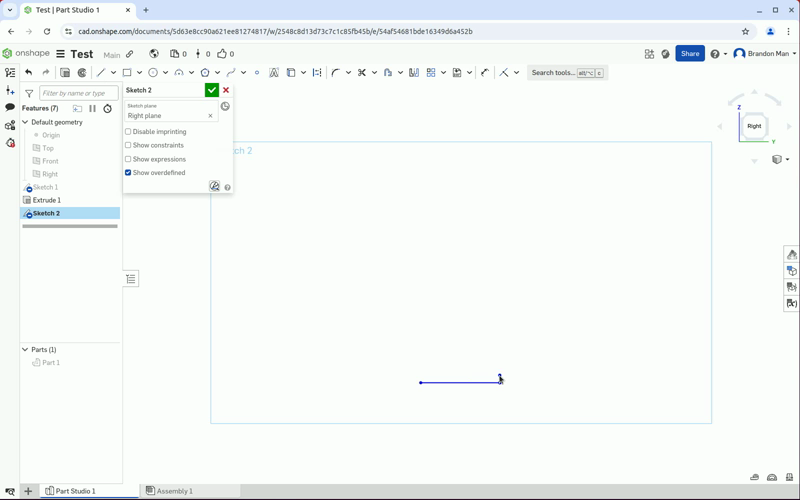
key(a)
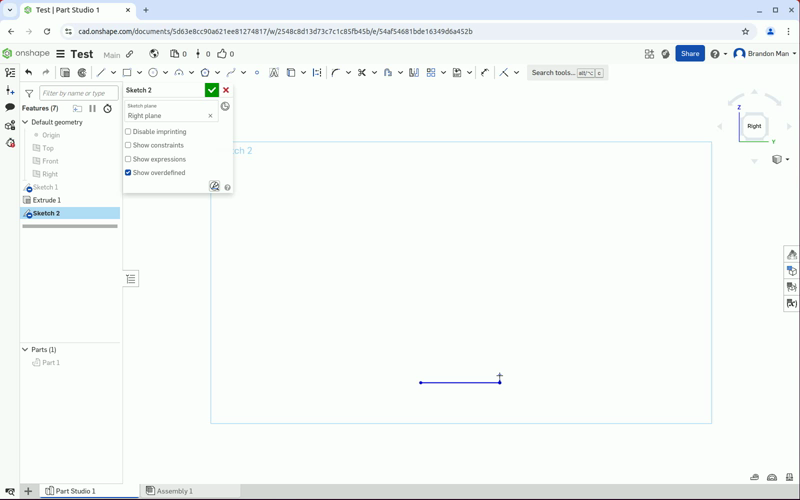
mouse_move(499, 375)
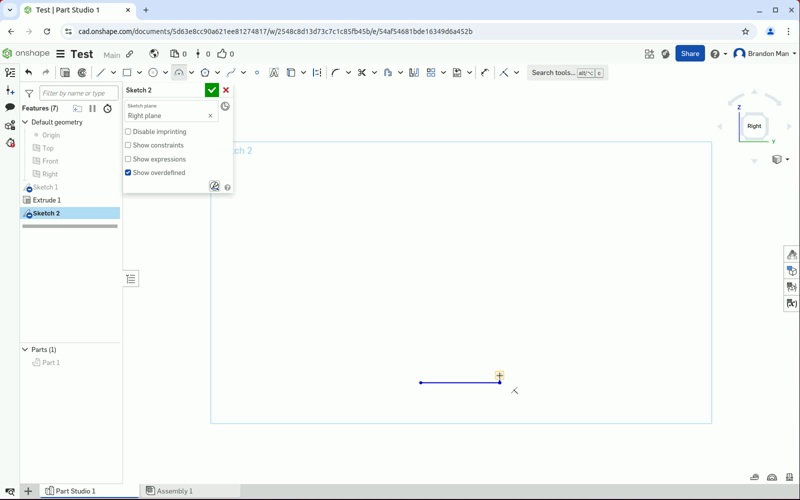
click(499, 375)
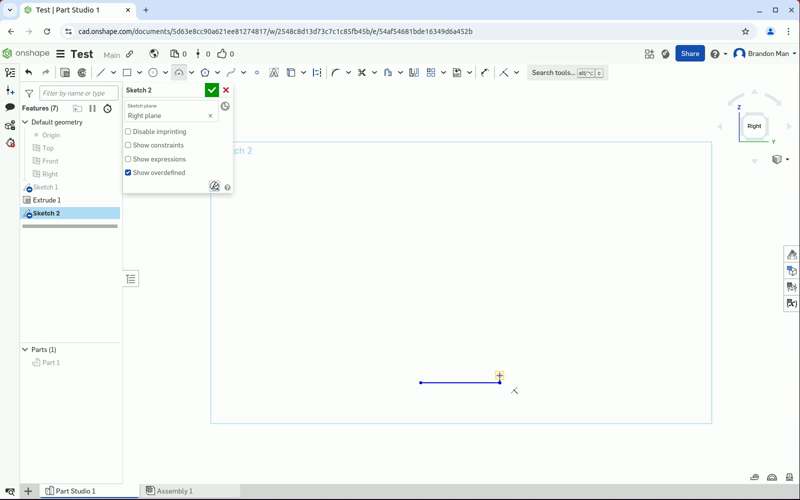
key_down(shift)
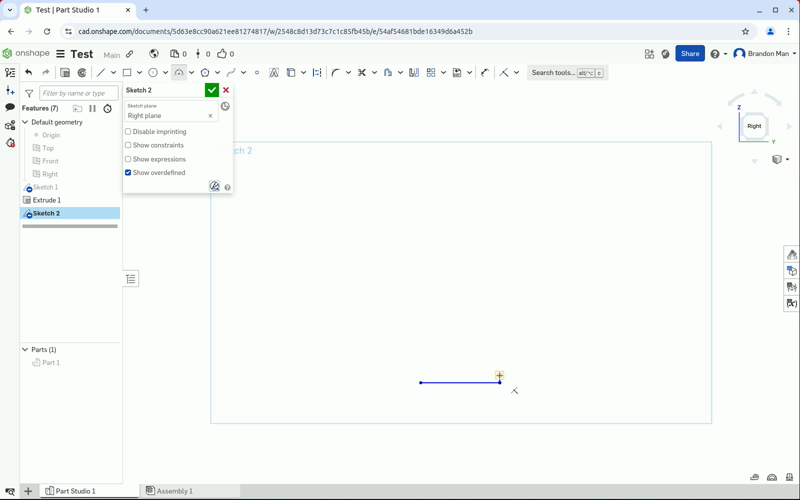
mouse_move(420, 375)
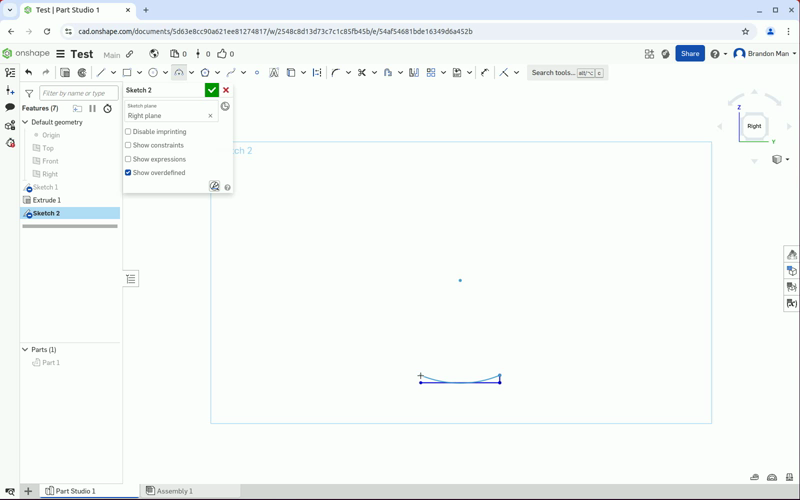
click(420, 375)
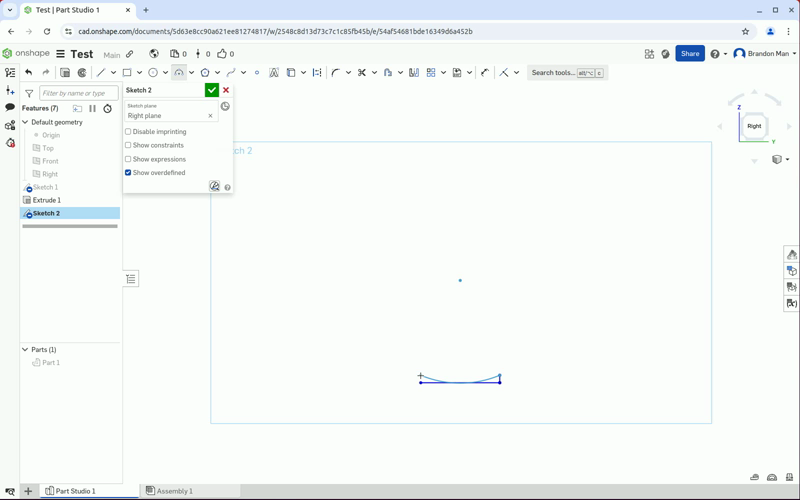
mouse_move(460, 335)
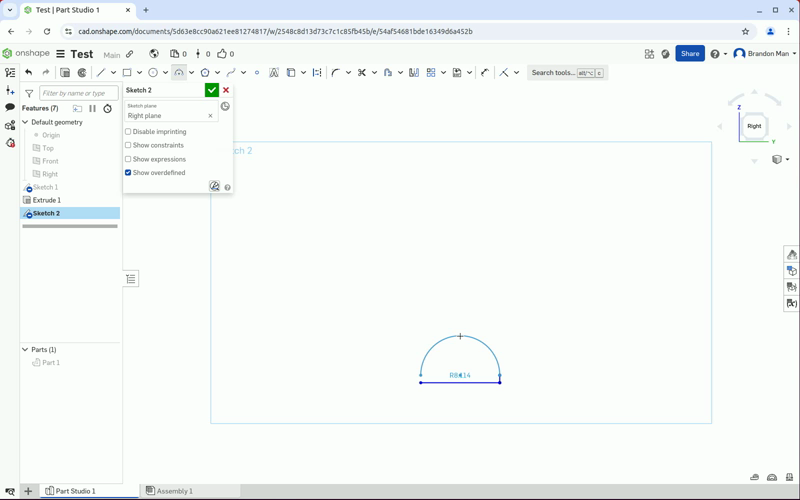
click(460, 335)
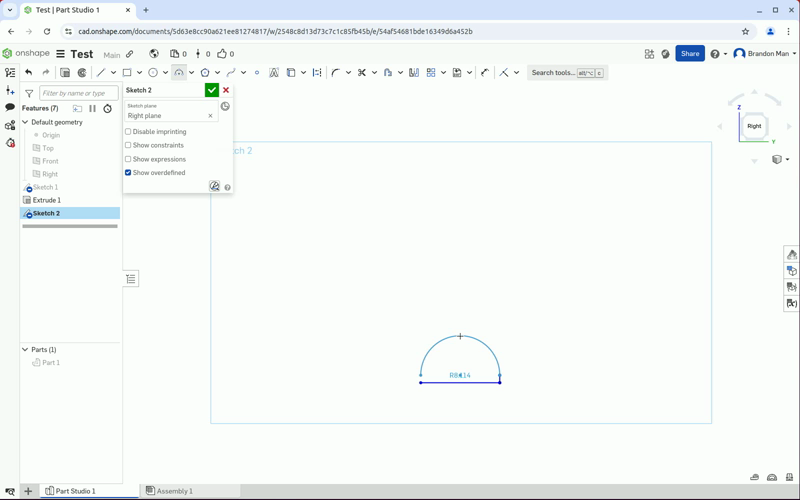
key_up(shift)
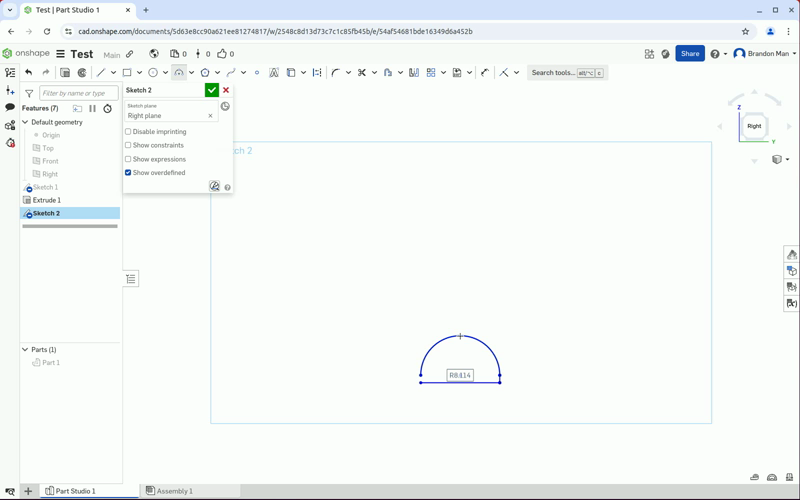
key(esc)
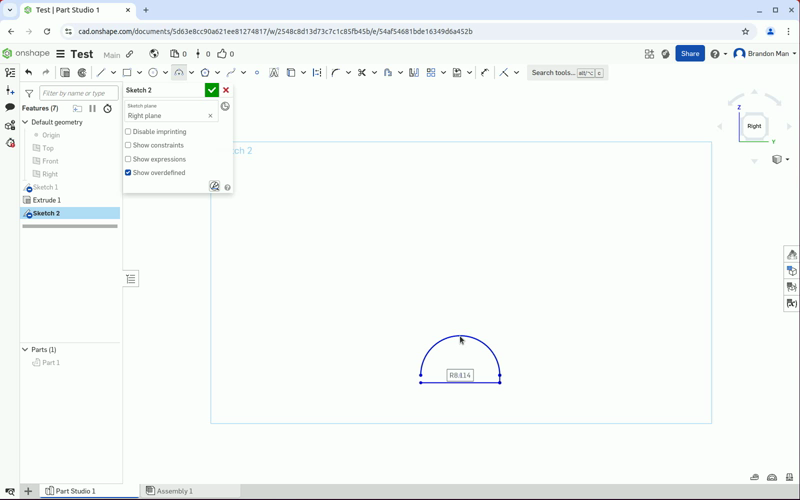
key(l)
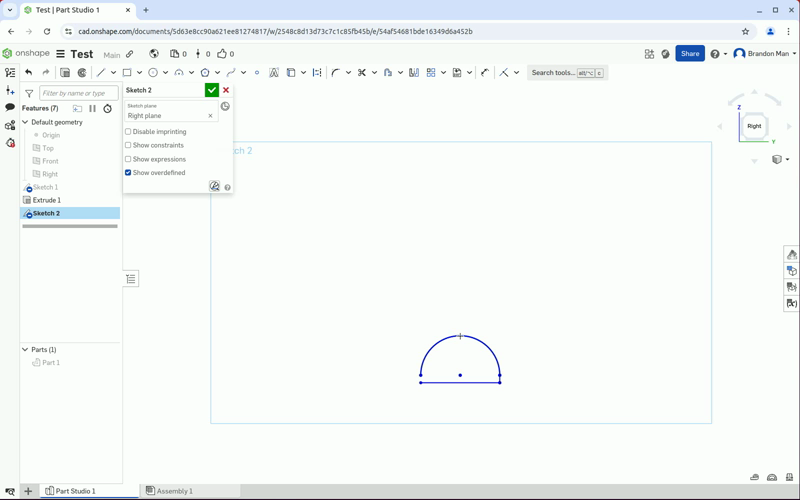
mouse_move(420, 375)
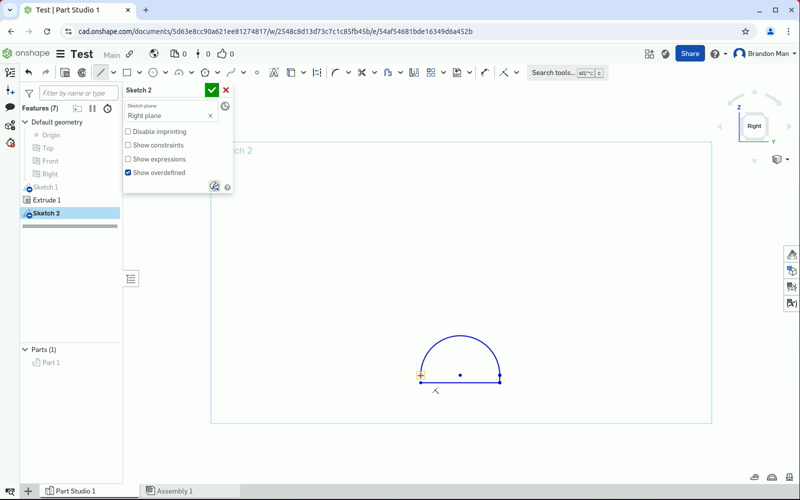
click(420, 375)
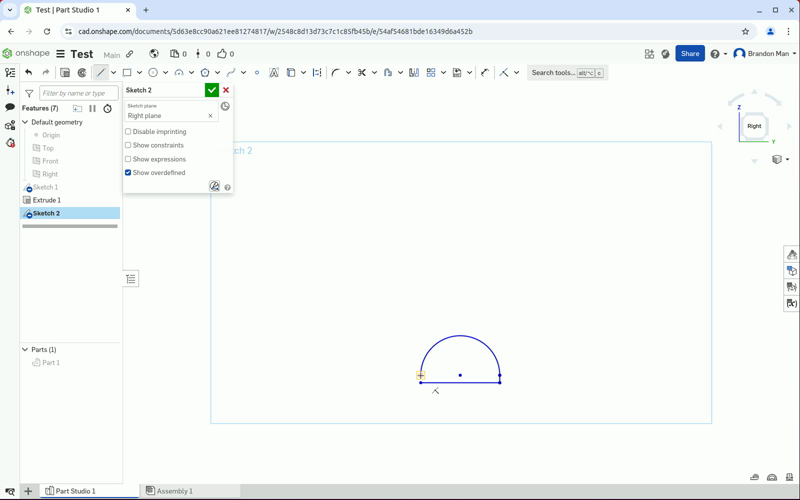
mouse_move(450, 375)
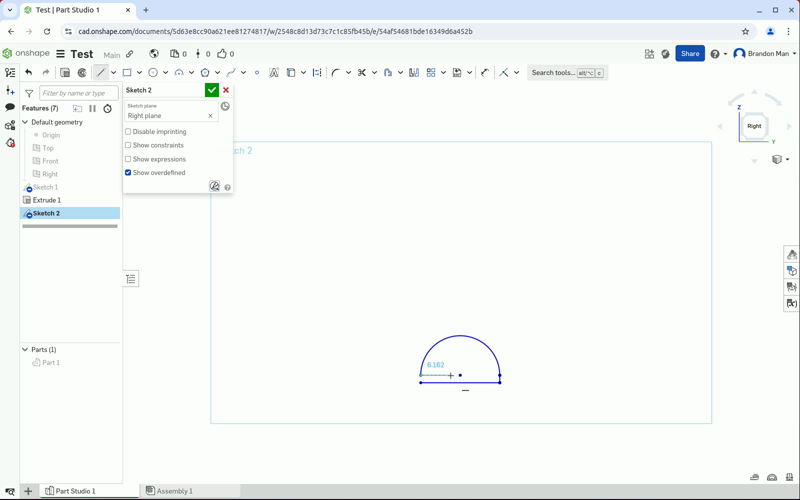
key_down(shift)
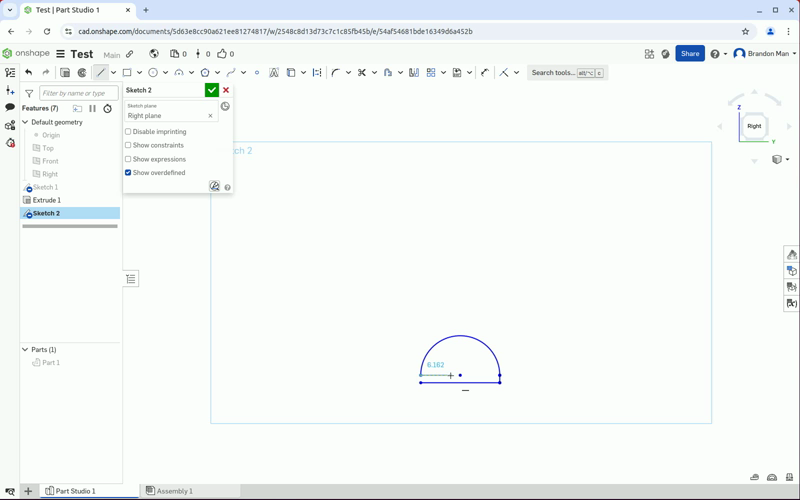
mouse_move(420, 382)
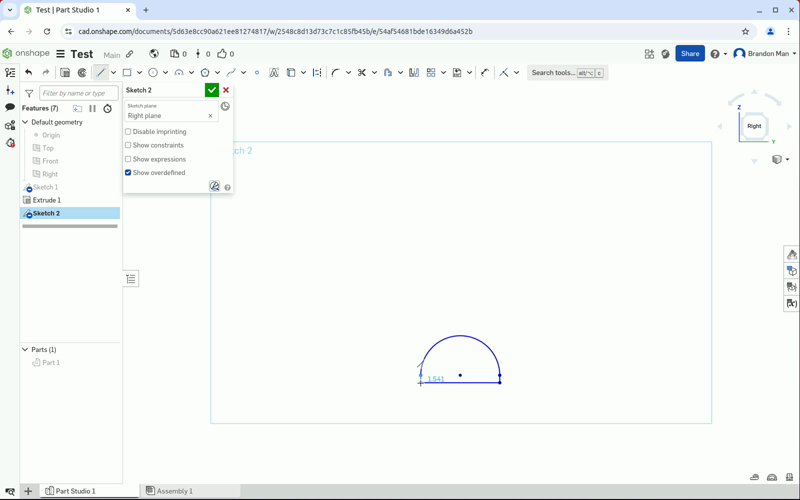
key_up(shift)
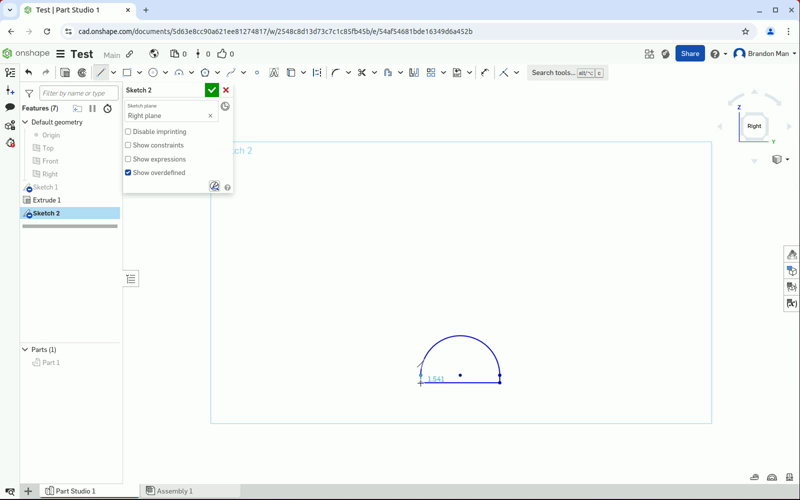
click(420, 382)
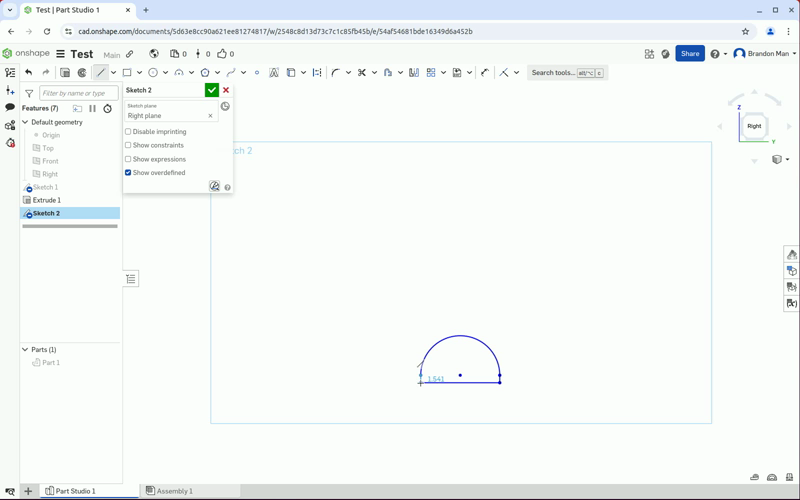
key(esc)
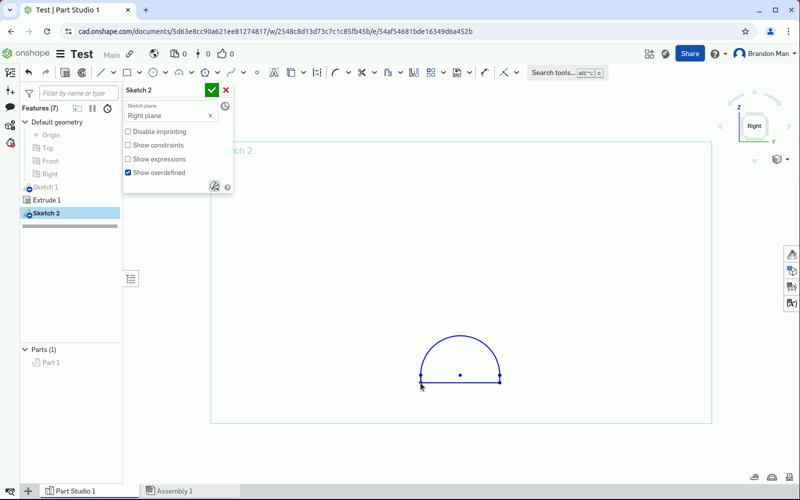
mouse_move(490, 360)
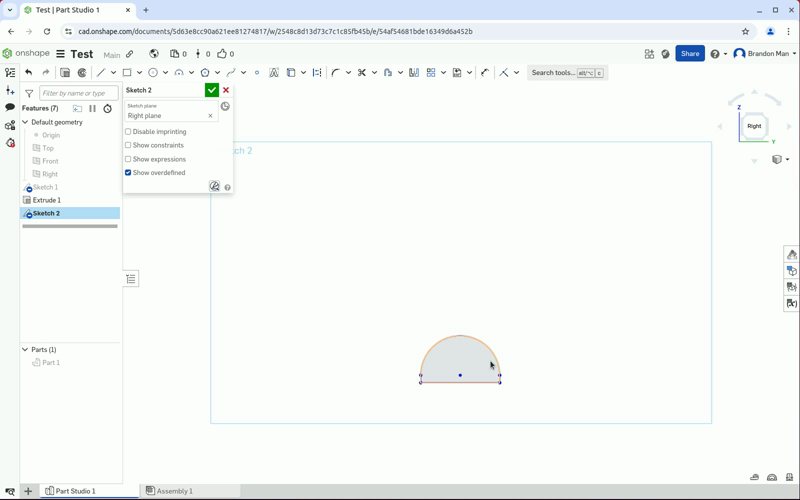
click(490, 360)
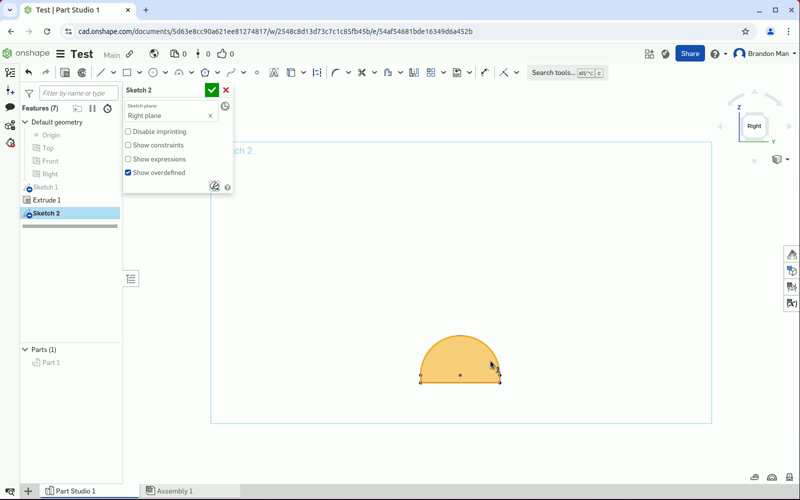
mouse_move(73, 352)
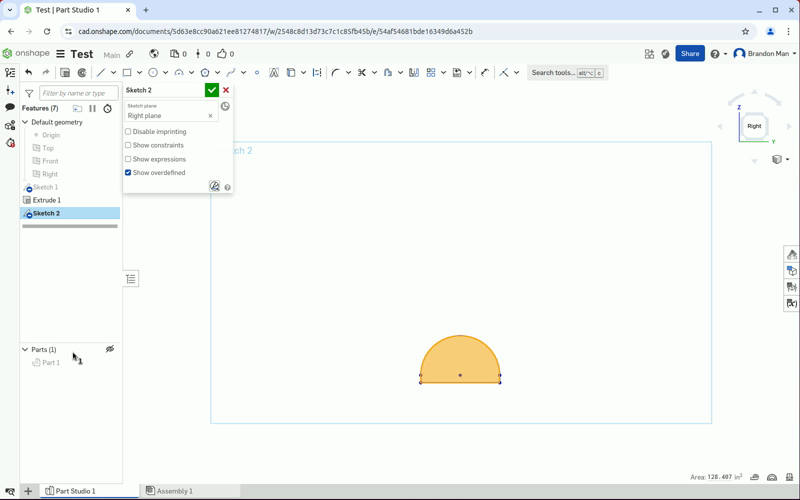
key(shift+y)
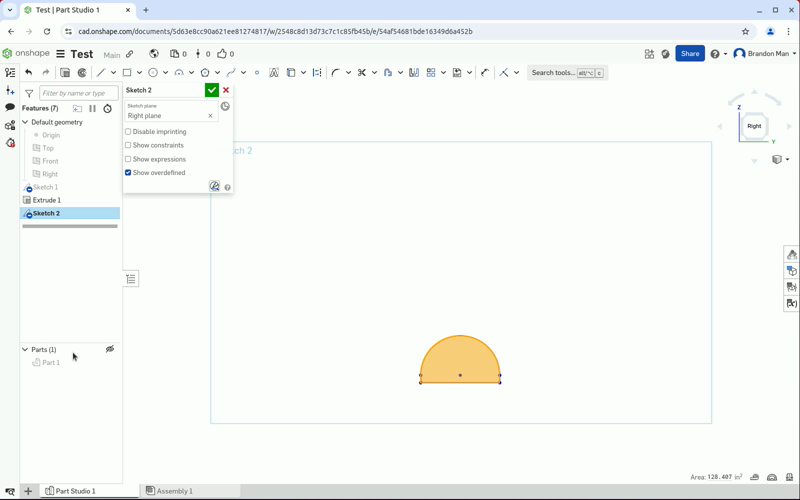
key(shift+e)
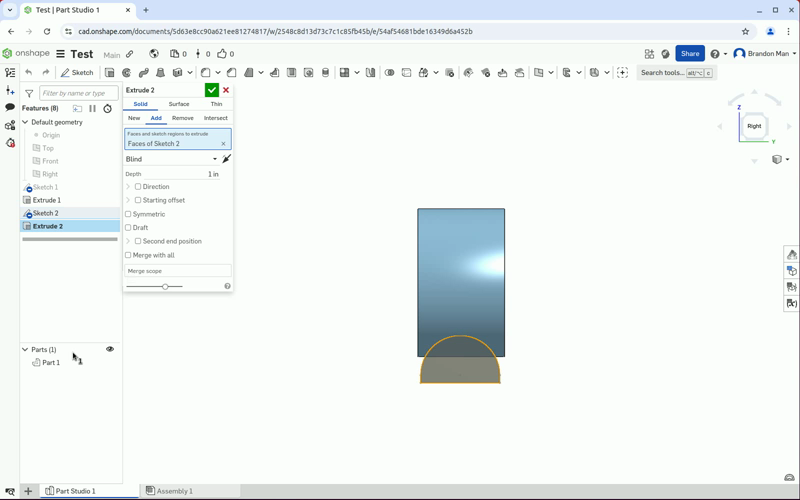
mouse_move(143, 106)
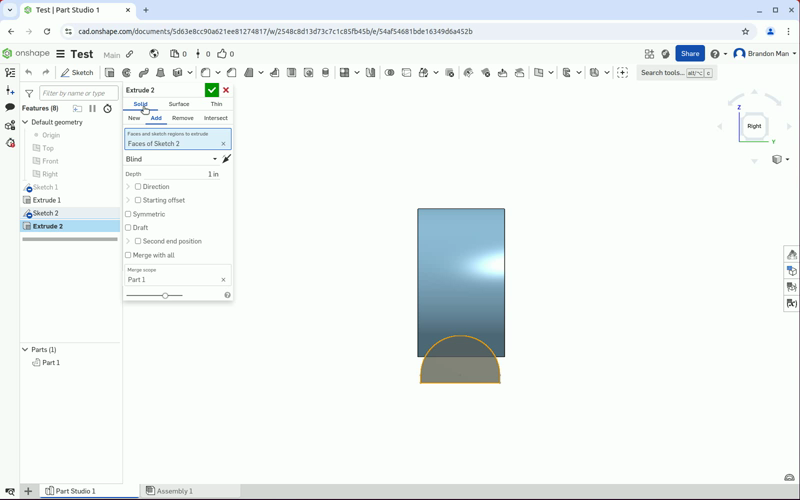
click(143, 106)
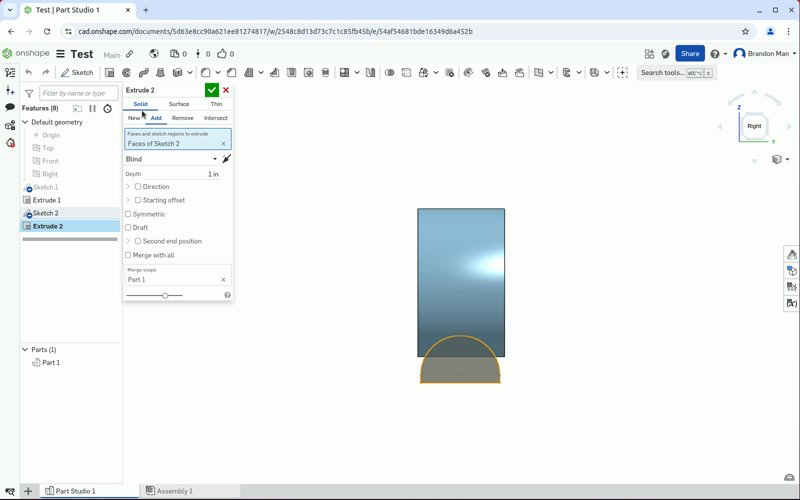
mouse_move(137, 120)
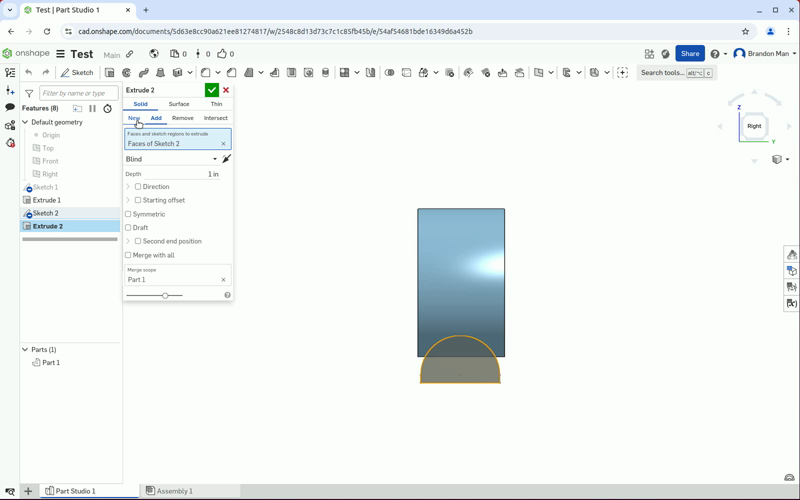
click(137, 120)
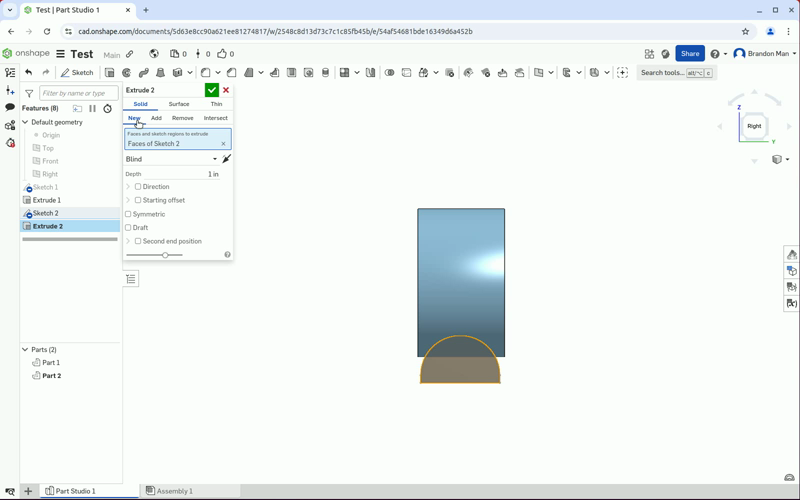
key(tab, 4)
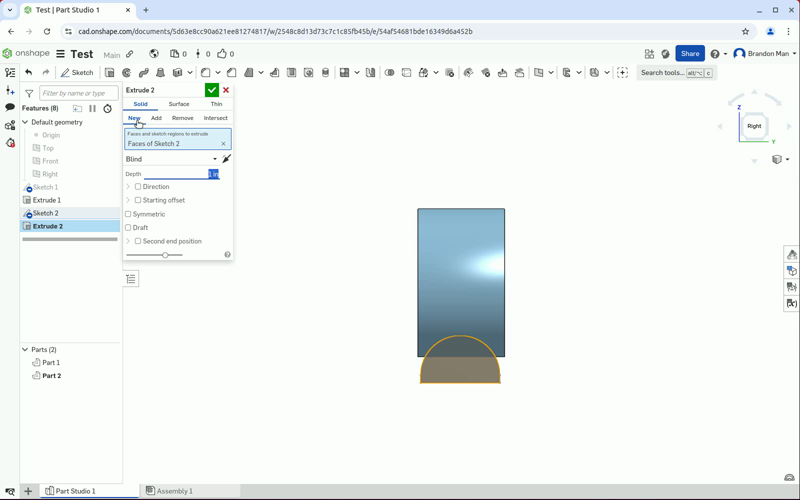
text(43.81)
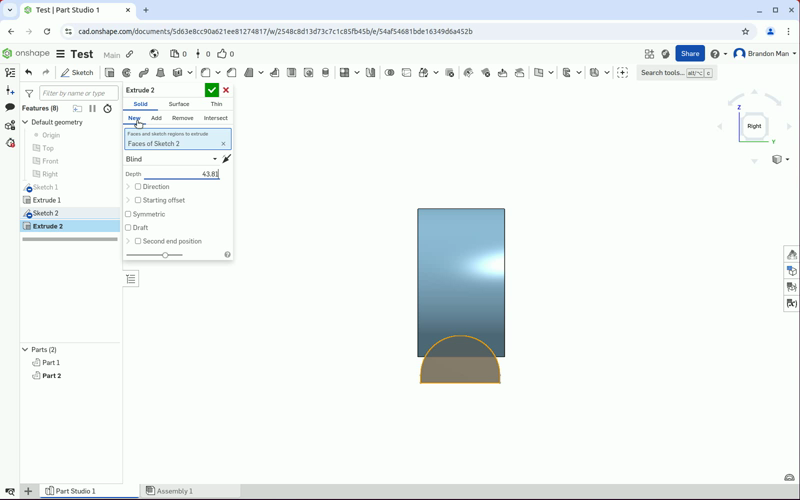
key(tab, 3)
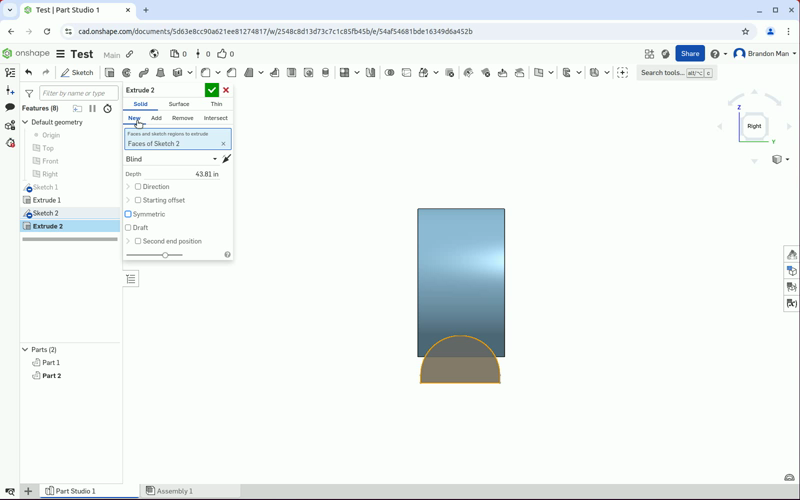
key(space)
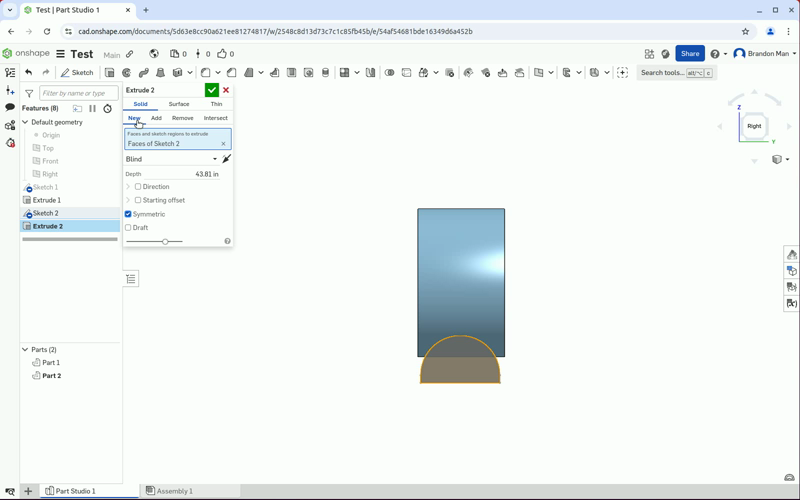
key(enter)
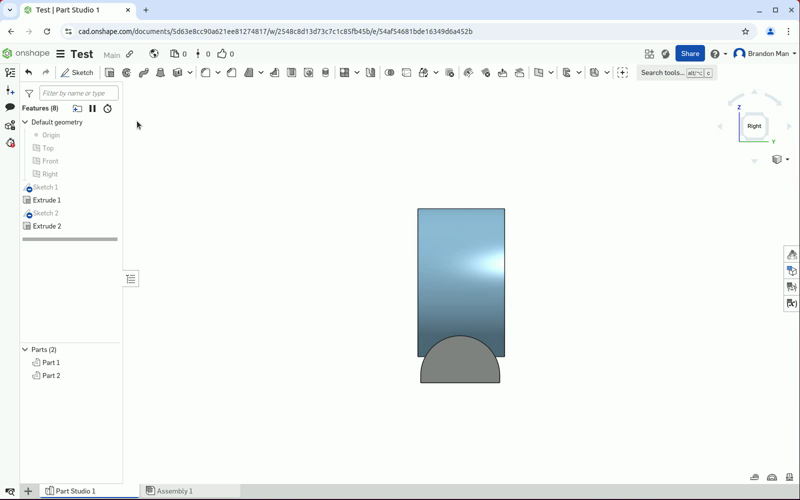
key(shift+h)
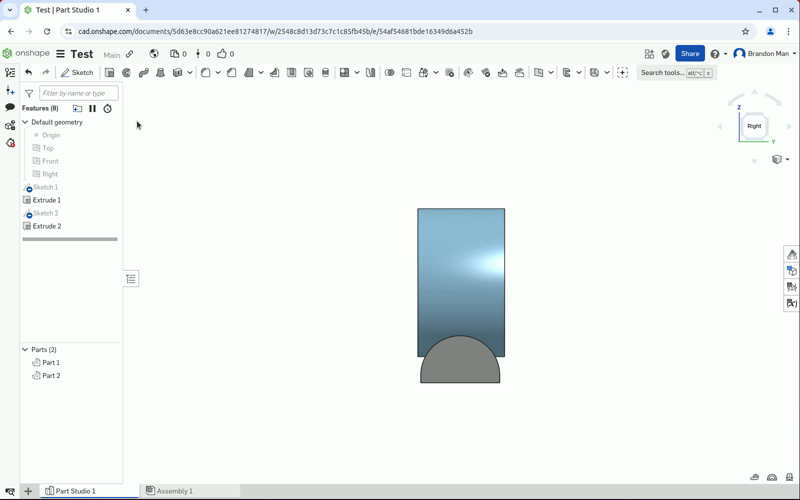
key(shift+h)
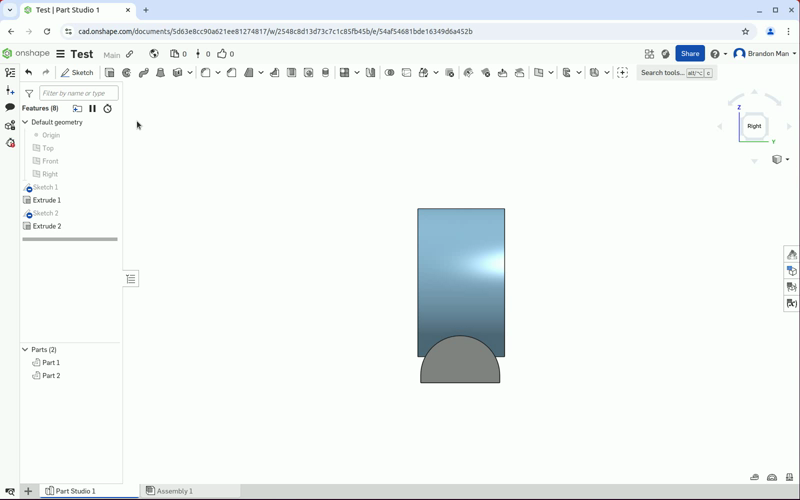
mouse_move(73, 189)
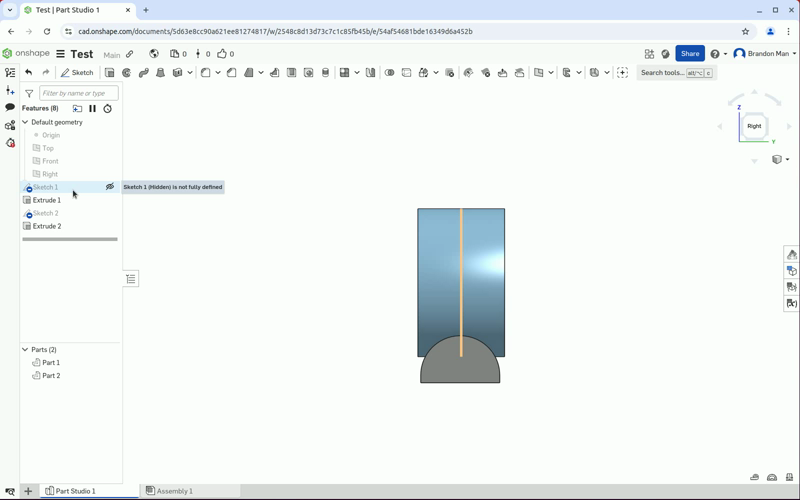
click(73, 189)
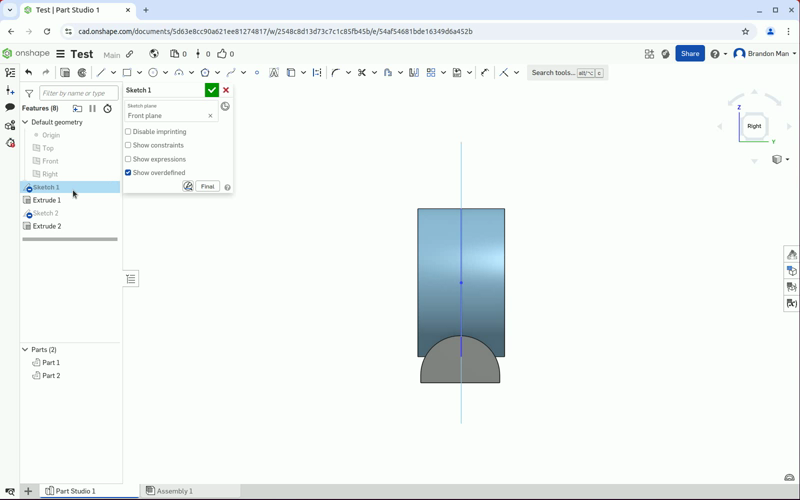
mouse_move(229, 92)
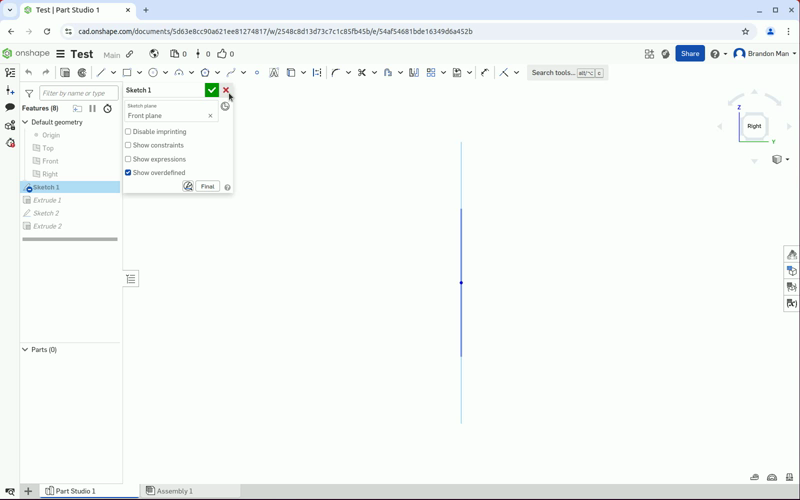
click(229, 92)
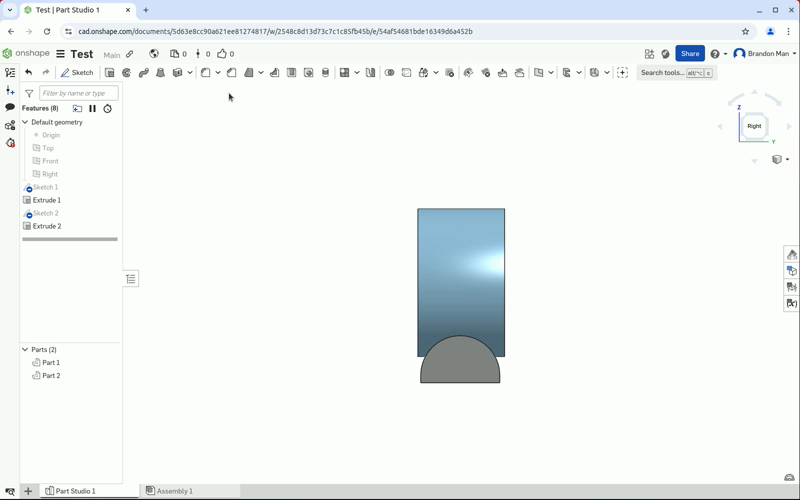
mouse_move(73, 352)
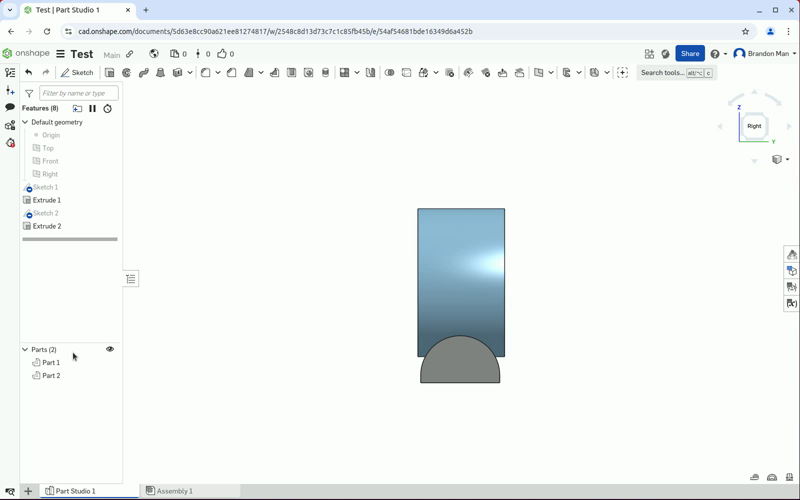
key(y)
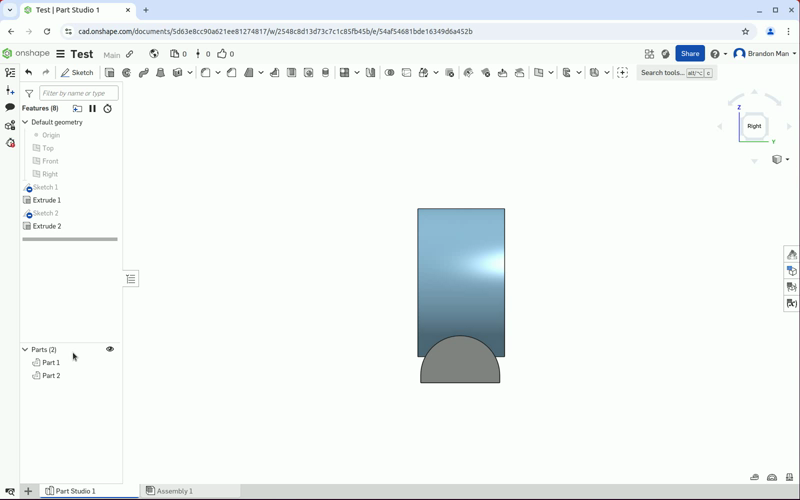
key(shift+p)
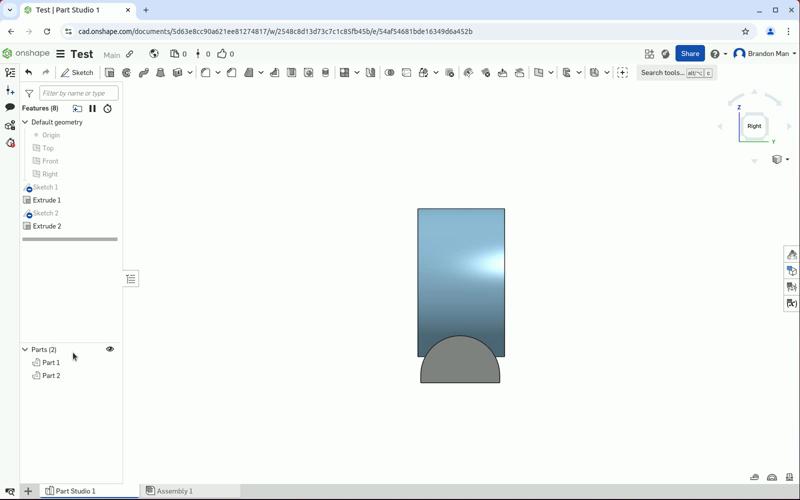
key(space)
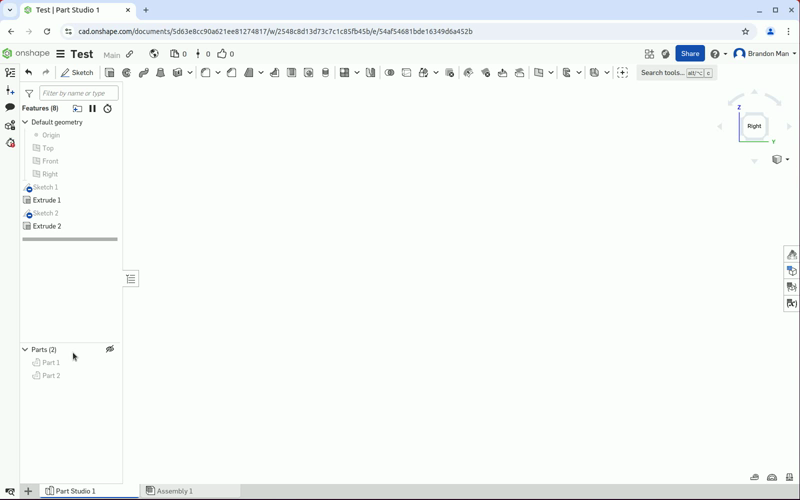
key_down(shift)
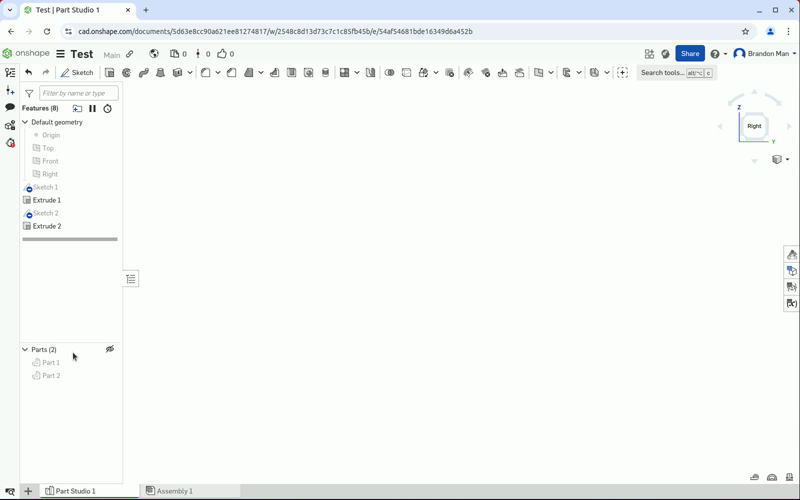
key(right)
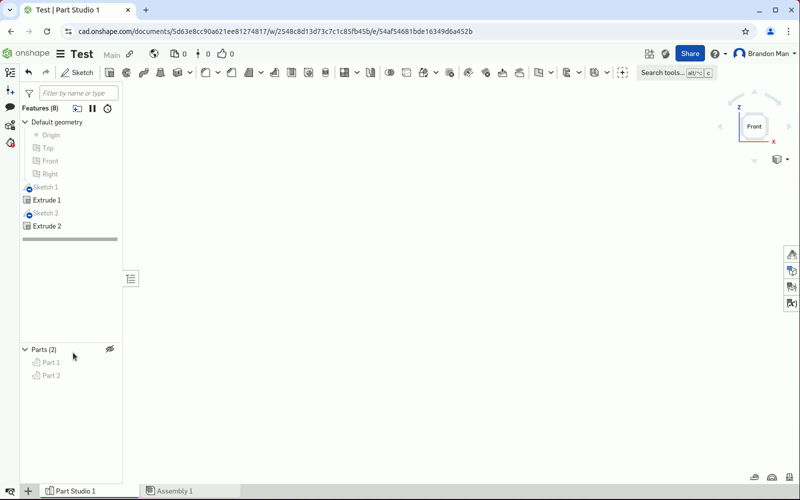
key_up(shift)
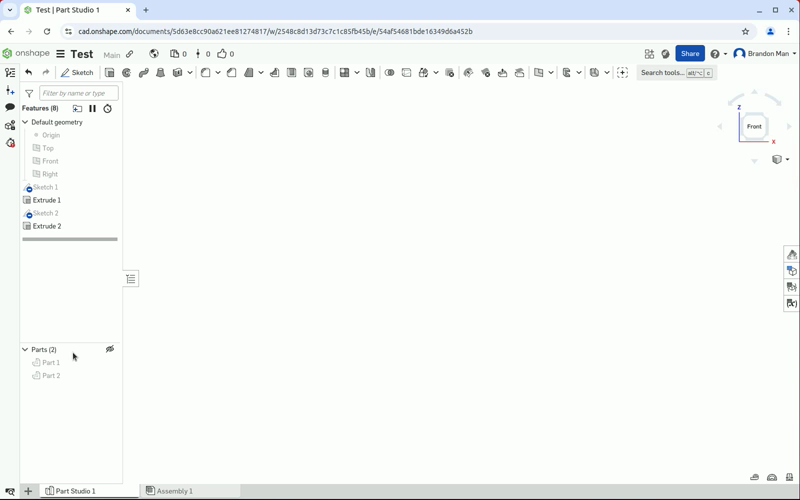
mouse_move(73, 352)
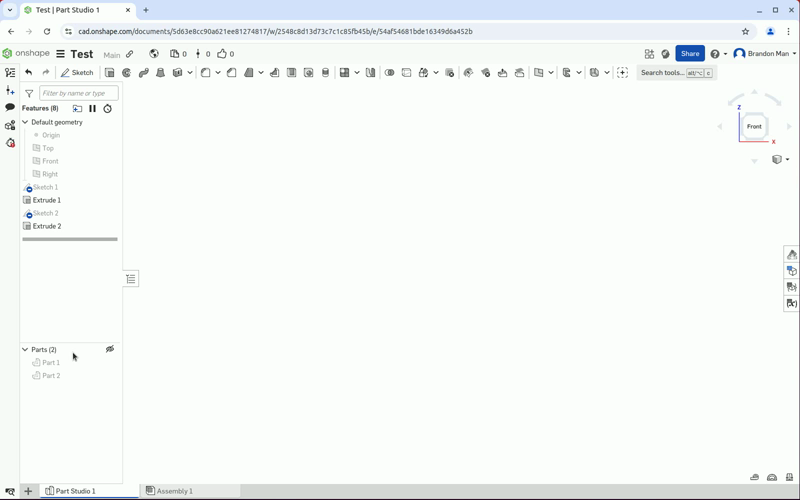
key(shift+y)
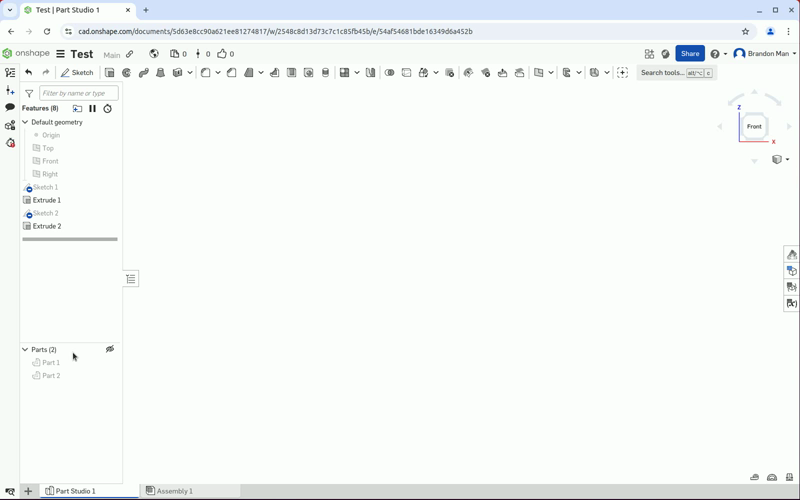
key(shift+s)
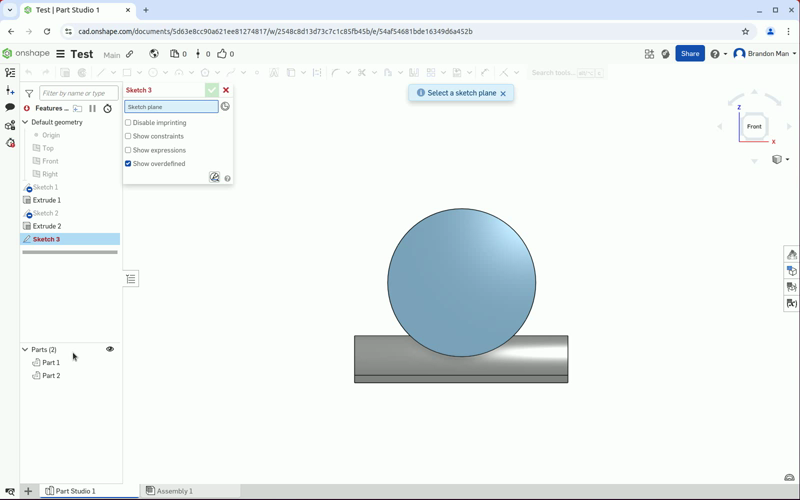
mouse_move(73, 163)
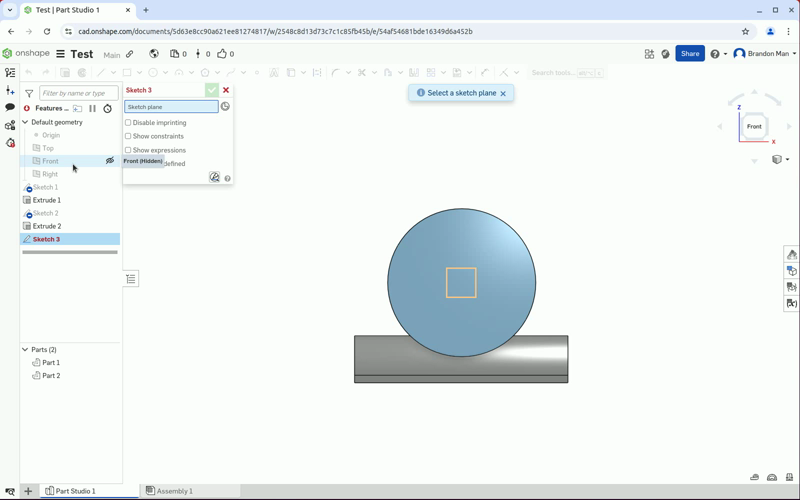
click(73, 163)
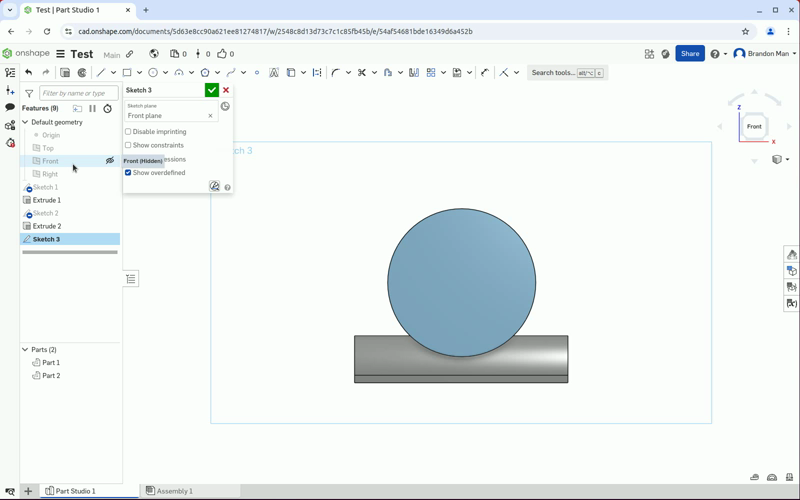
mouse_move(73, 352)
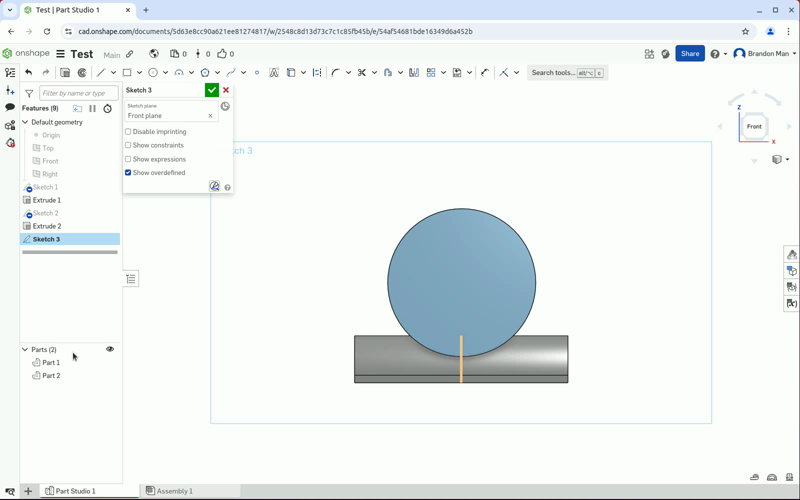
key(y)
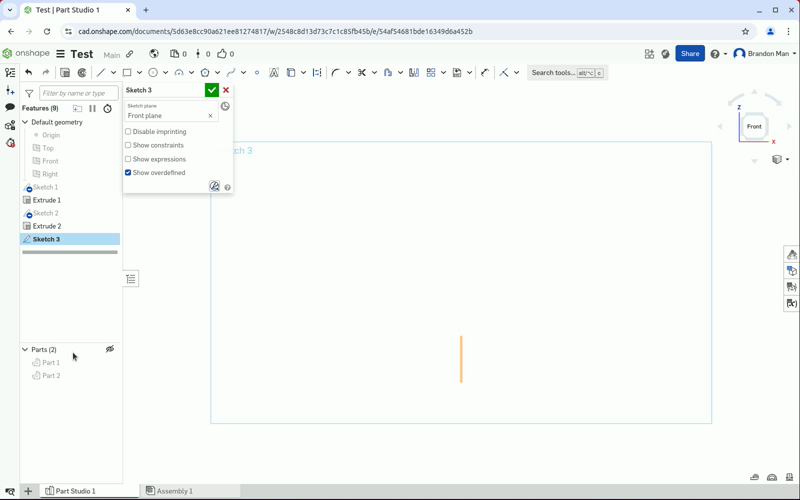
key(l)
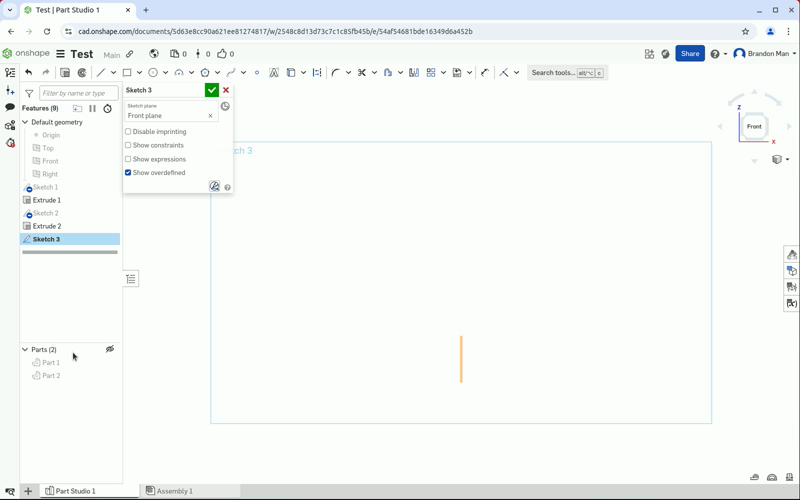
key_down(shift)
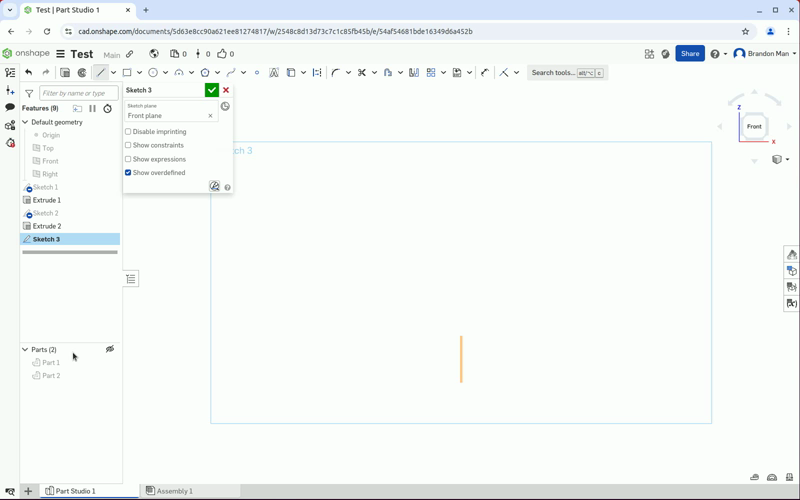
mouse_move(361, 231)
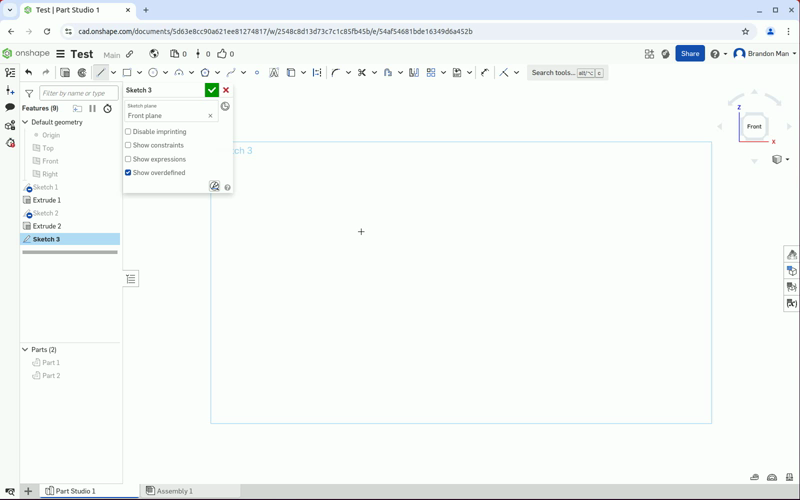
click(361, 231)
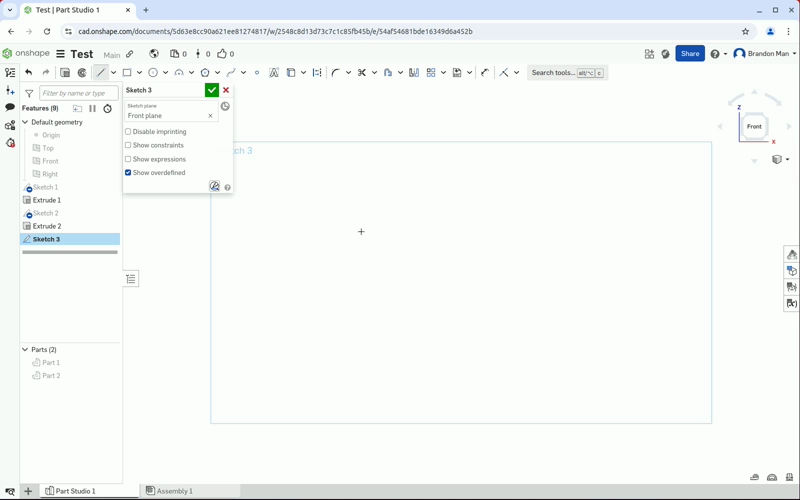
key_up(shift)
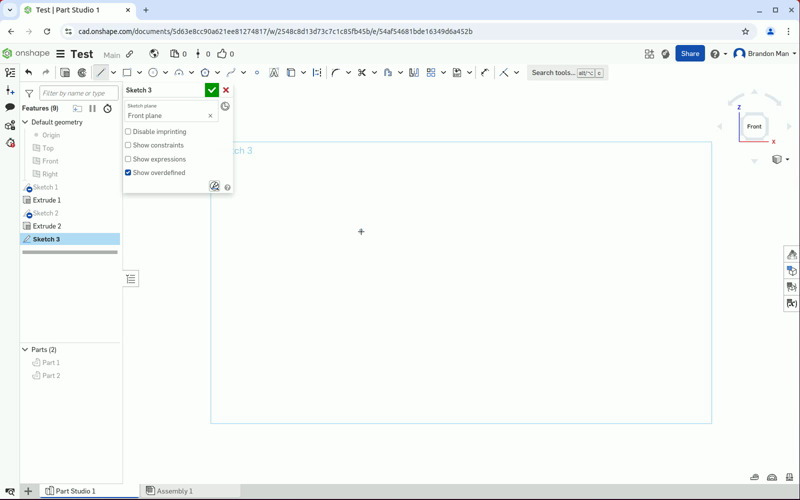
key_down(shift)
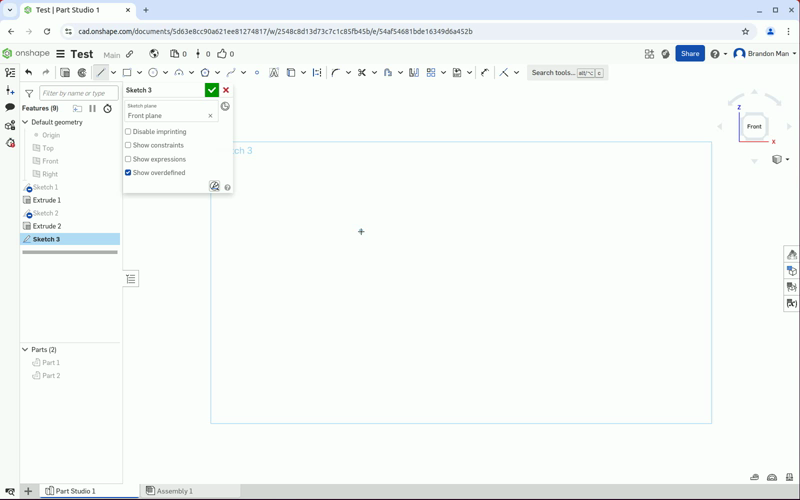
mouse_move(460, 231)
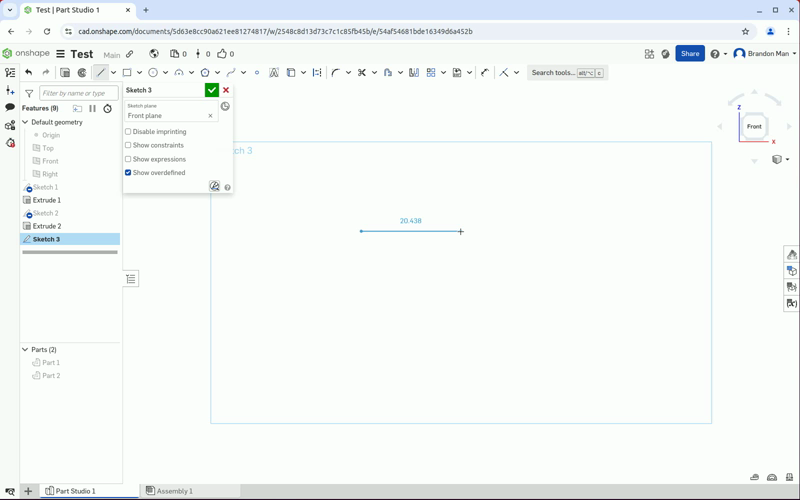
click(460, 231)
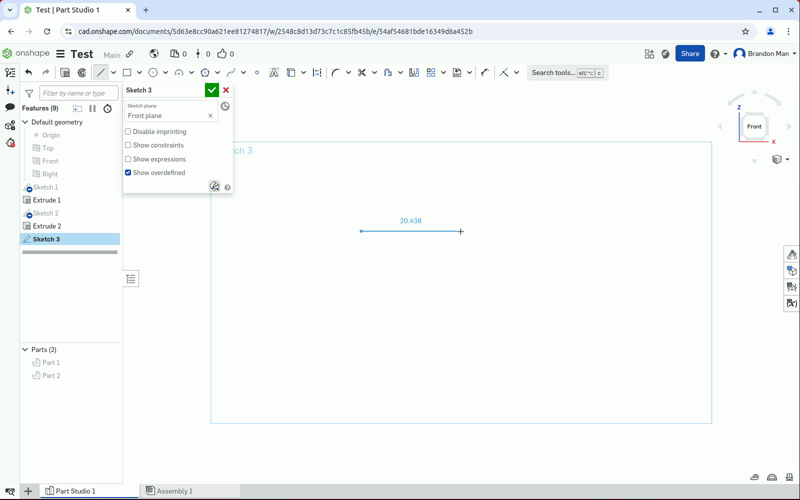
key_up(shift)
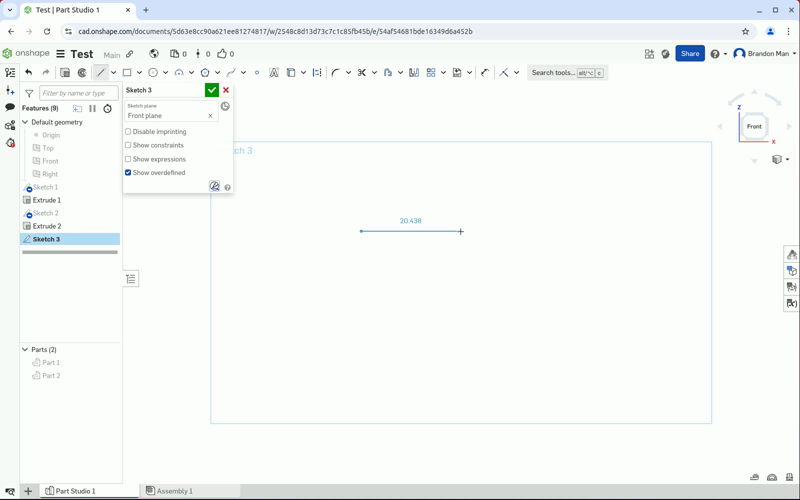
key_down(shift)
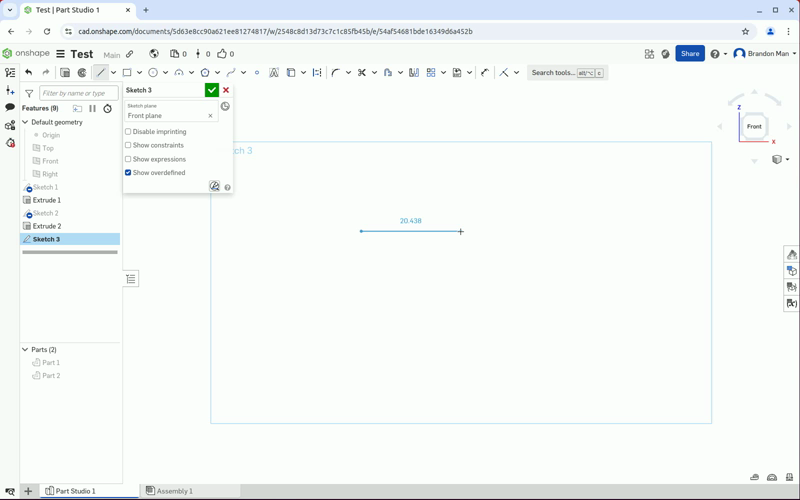
mouse_move(490, 231)
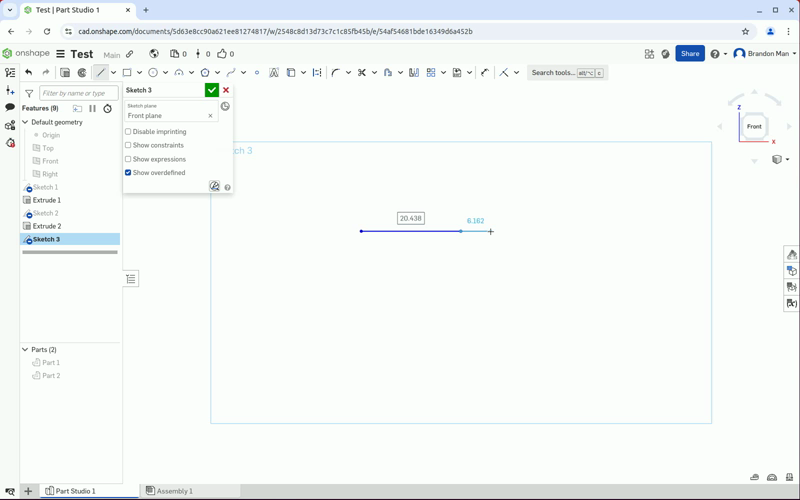
mouse_move(460, 209)
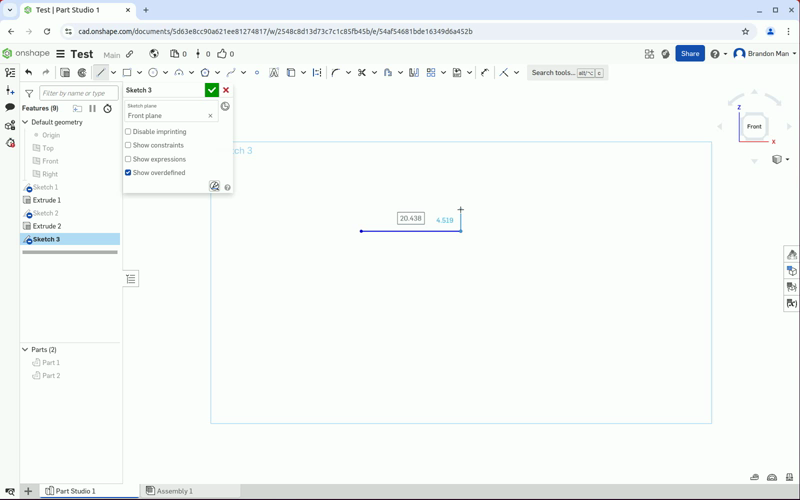
click(460, 209)
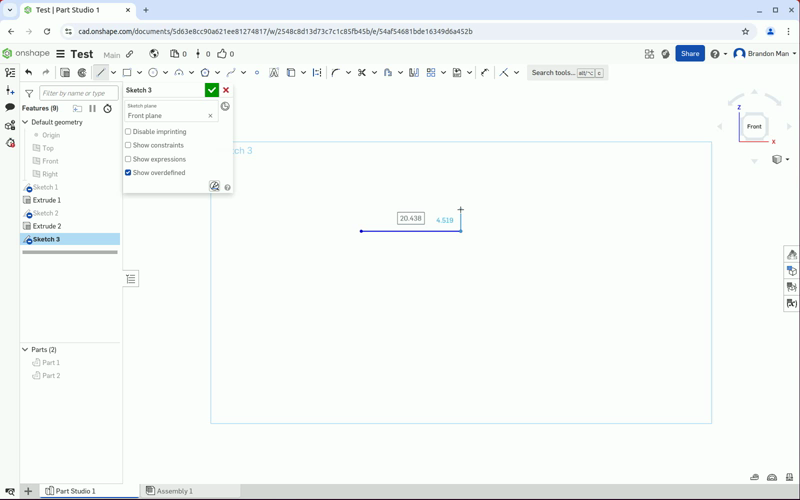
key_up(shift)
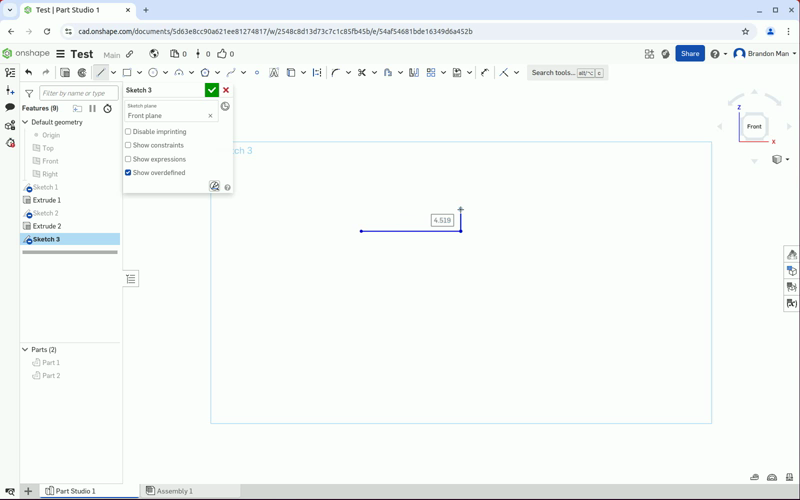
key_down(shift)
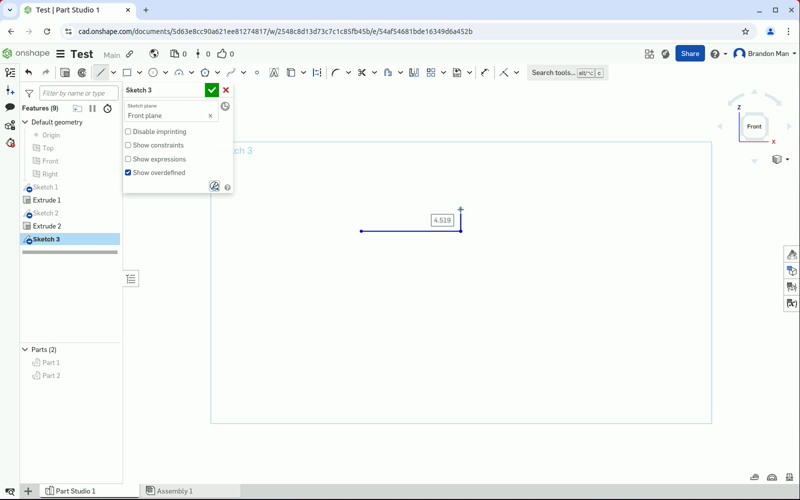
mouse_move(490, 209)
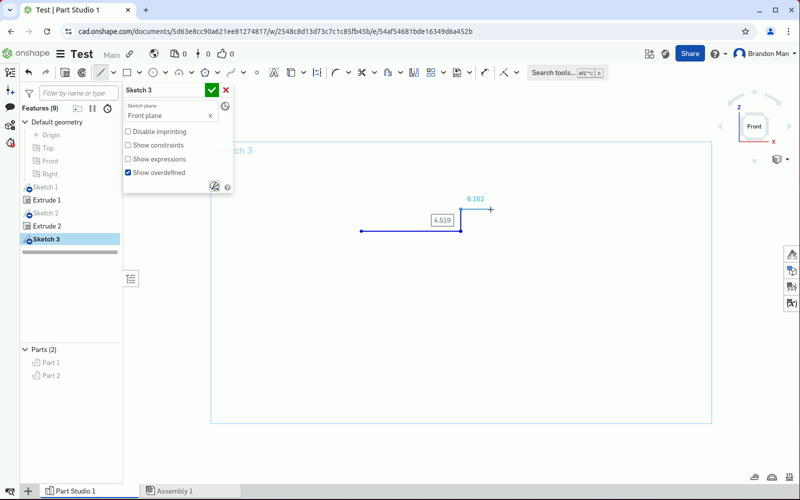
mouse_move(411, 209)
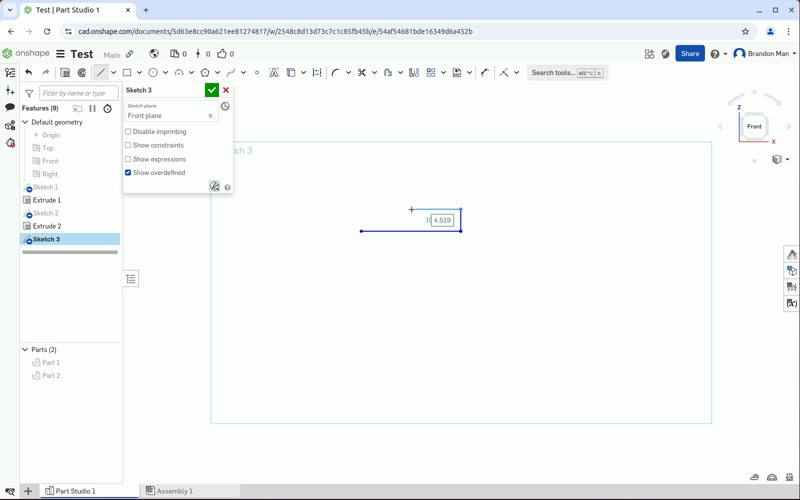
click(411, 209)
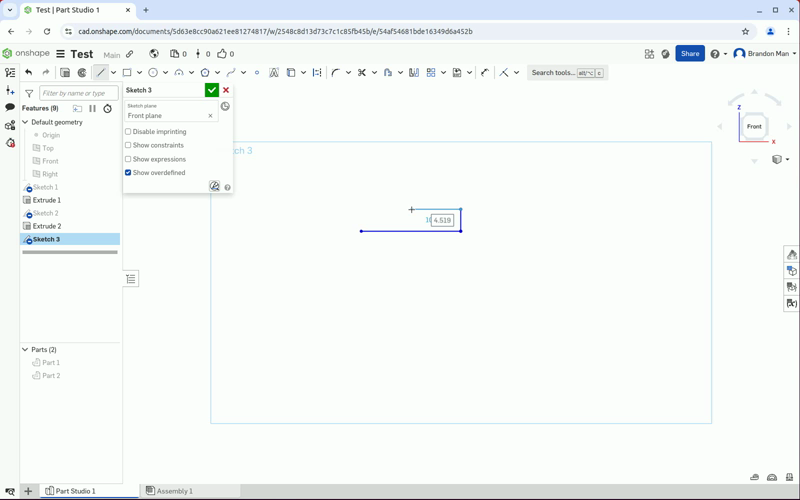
key_up(shift)
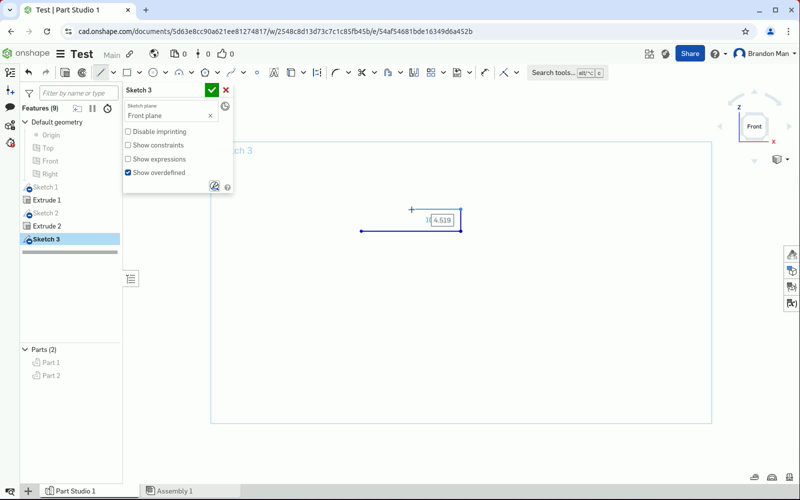
key_down(shift)
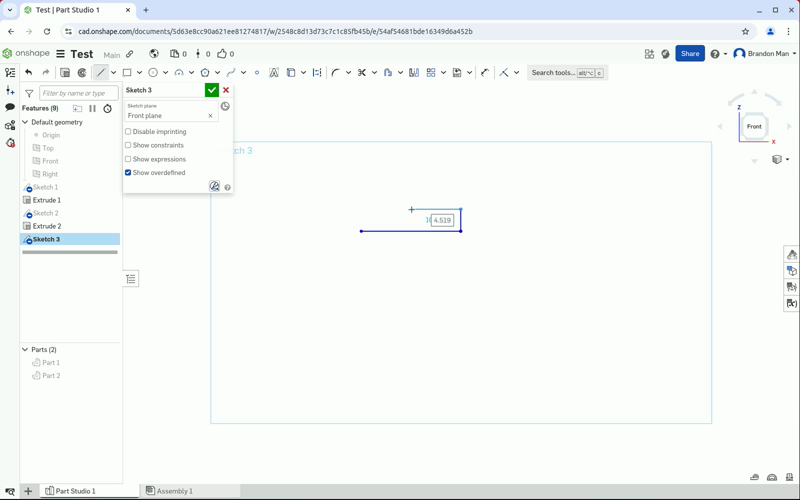
mouse_move(441, 209)
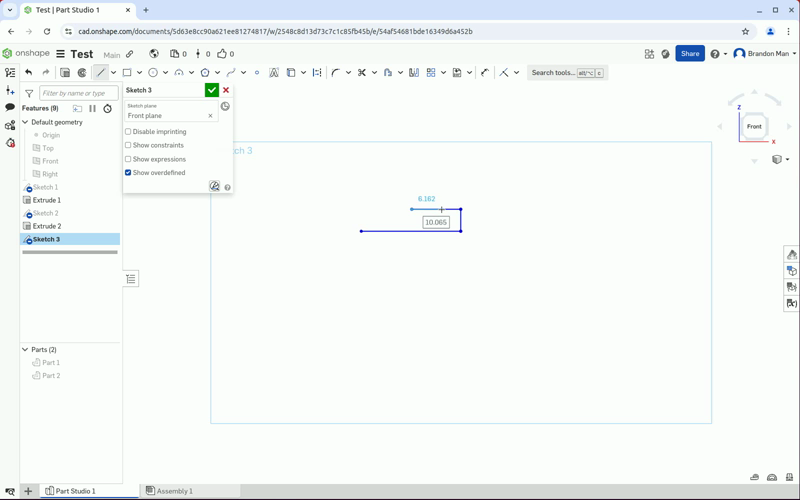
mouse_move(411, 170)
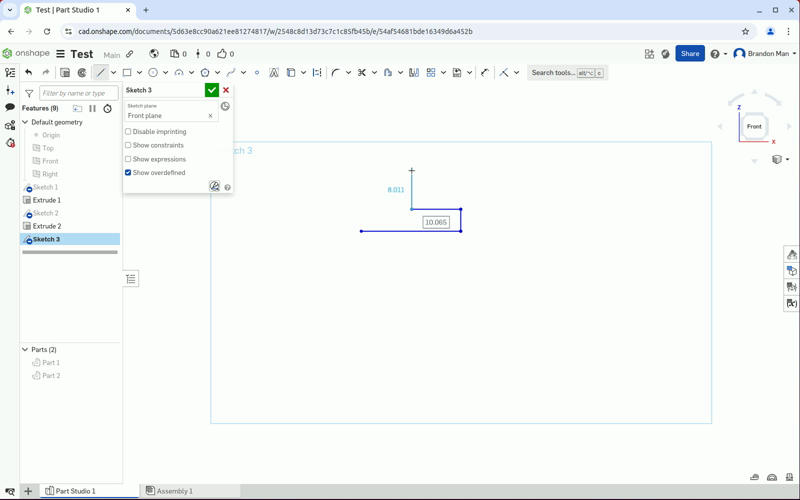
click(411, 170)
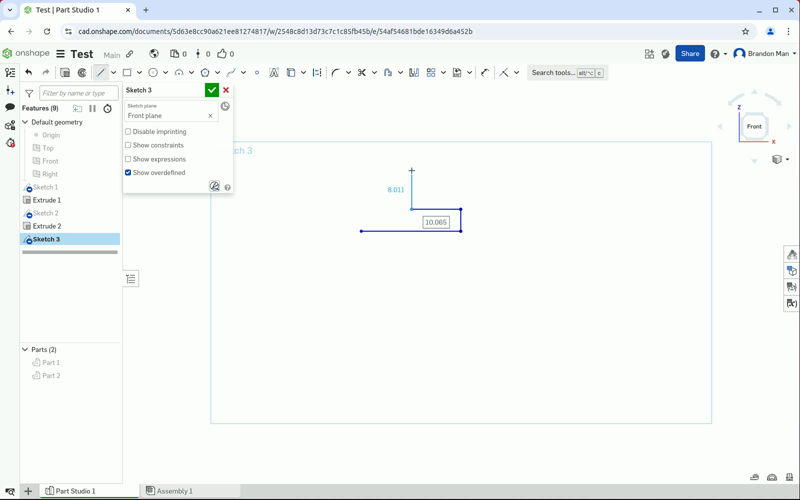
key_up(shift)
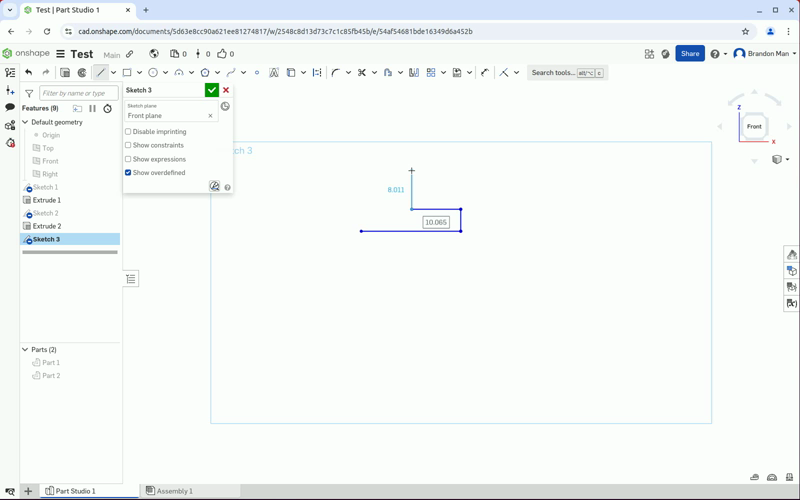
key_down(shift)
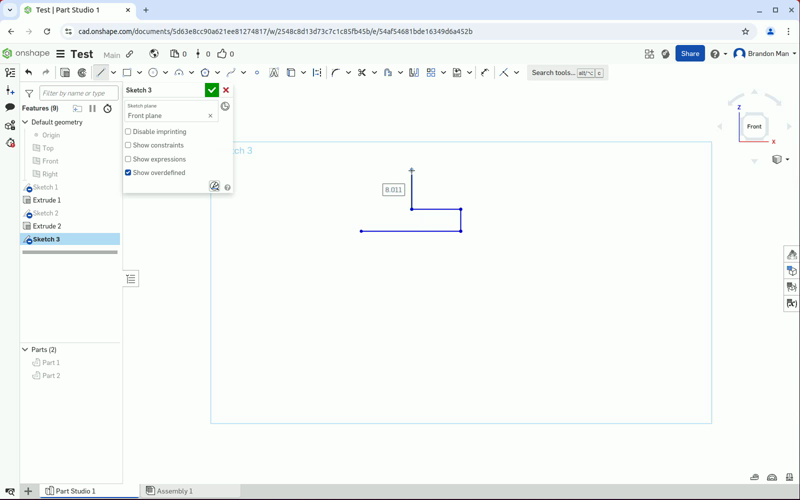
mouse_move(441, 170)
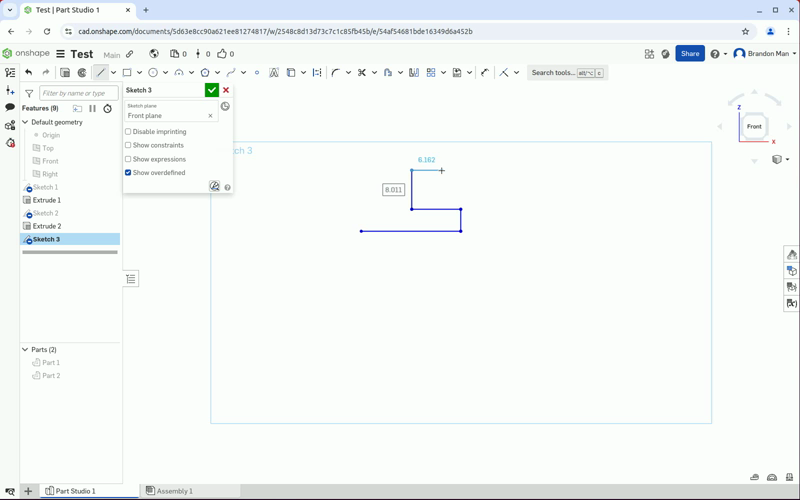
mouse_move(361, 170)
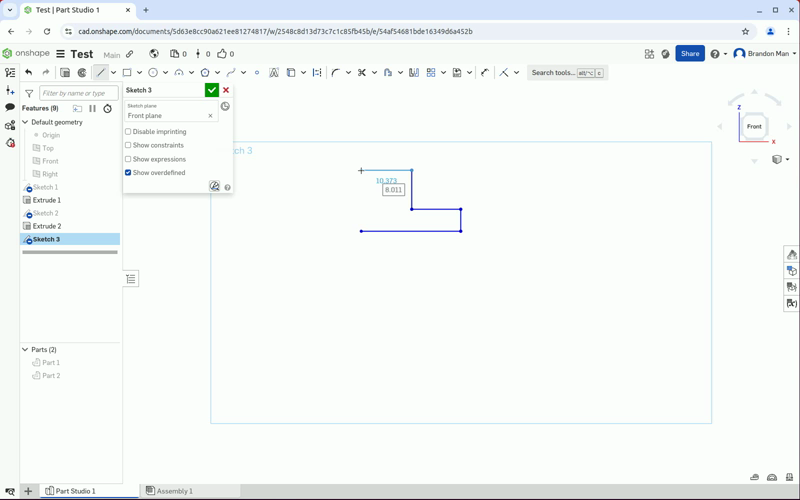
click(361, 170)
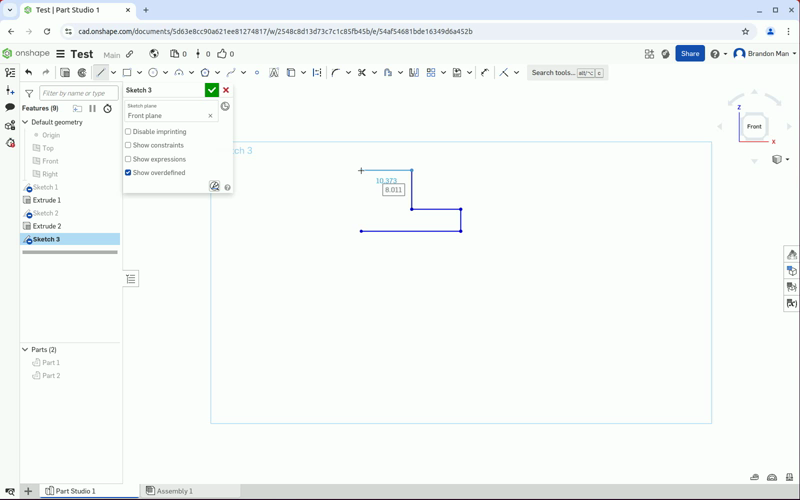
key_up(shift)
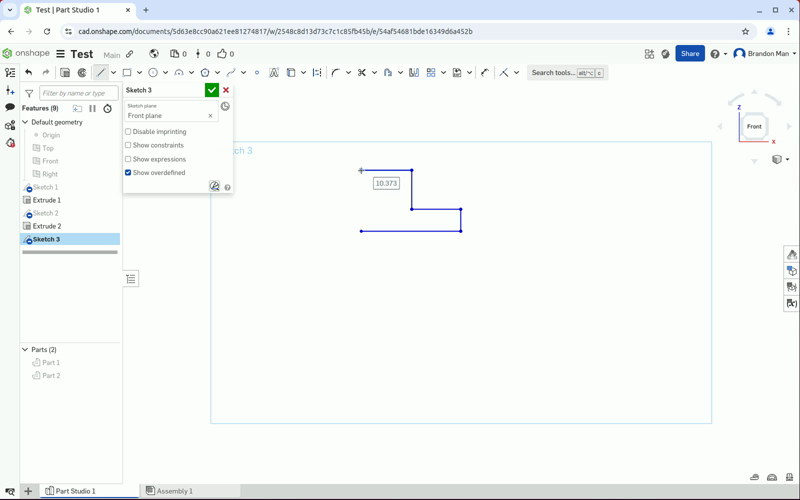
key_down(shift)
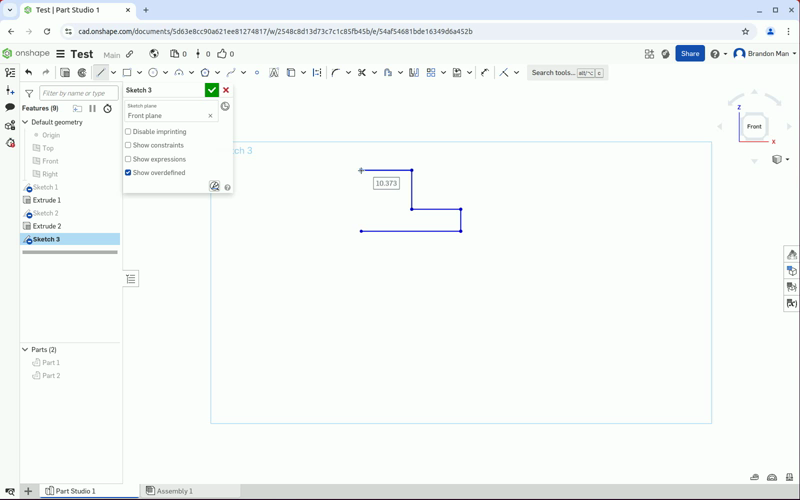
mouse_move(361, 231)
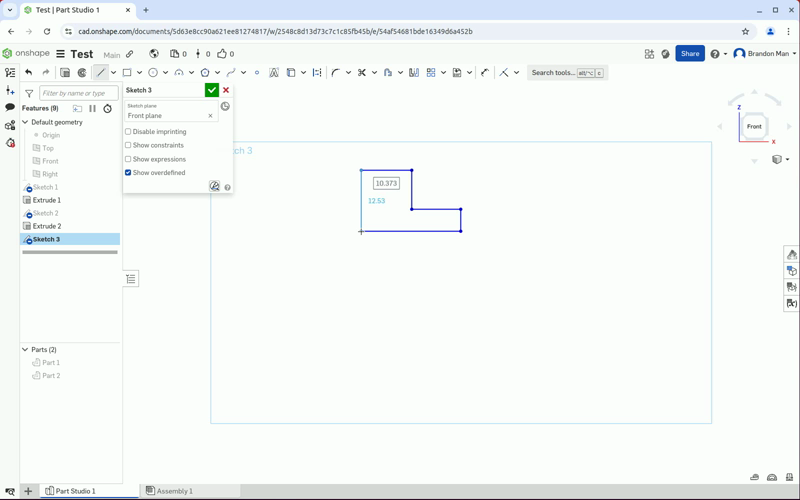
key_up(shift)
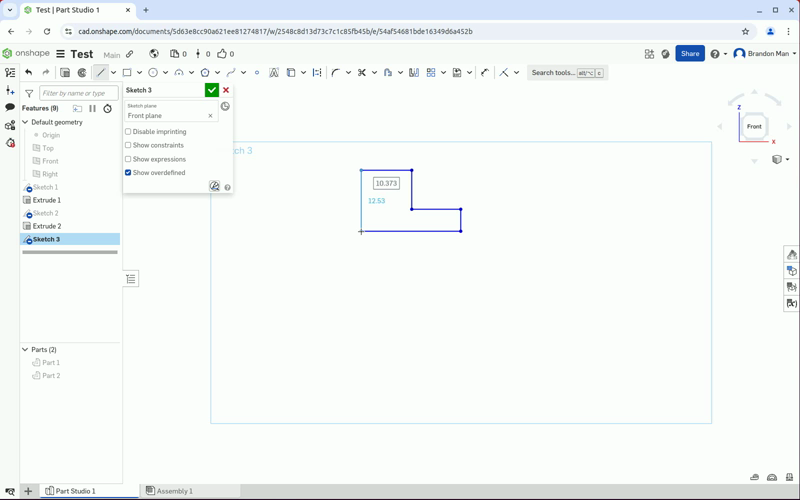
click(361, 231)
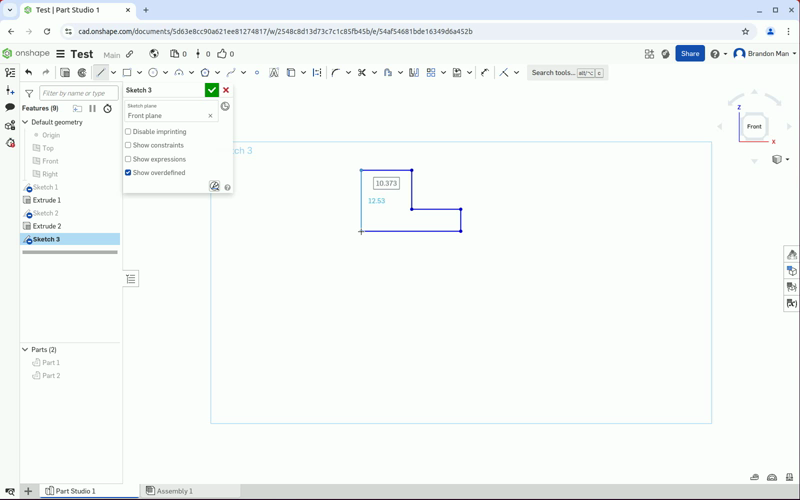
key(esc)
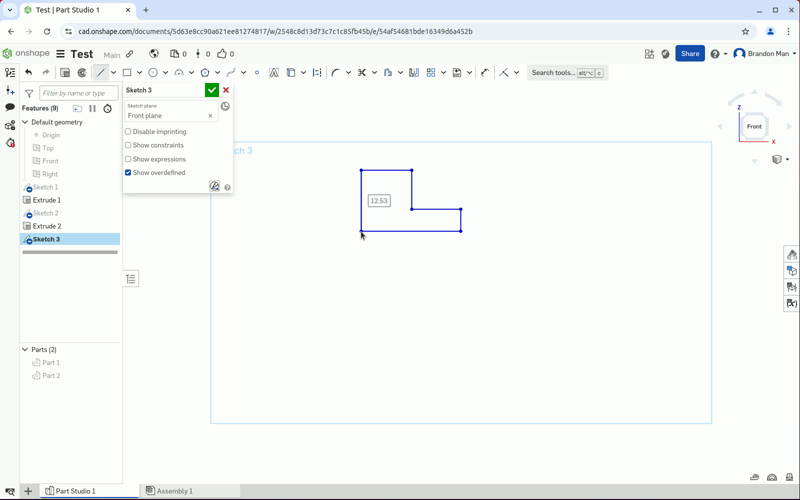
mouse_move(424, 212)
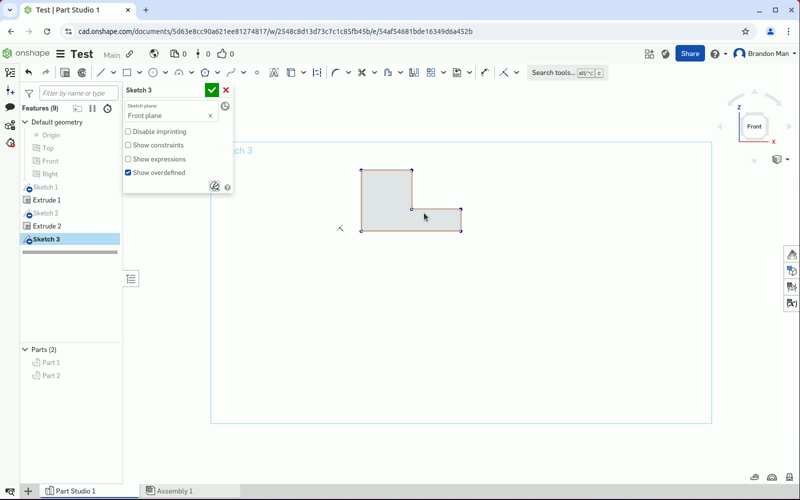
click(424, 212)
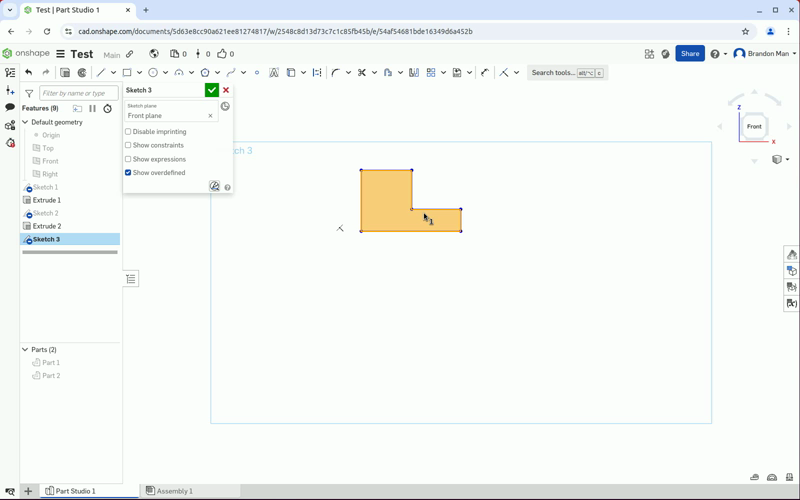
mouse_move(73, 352)
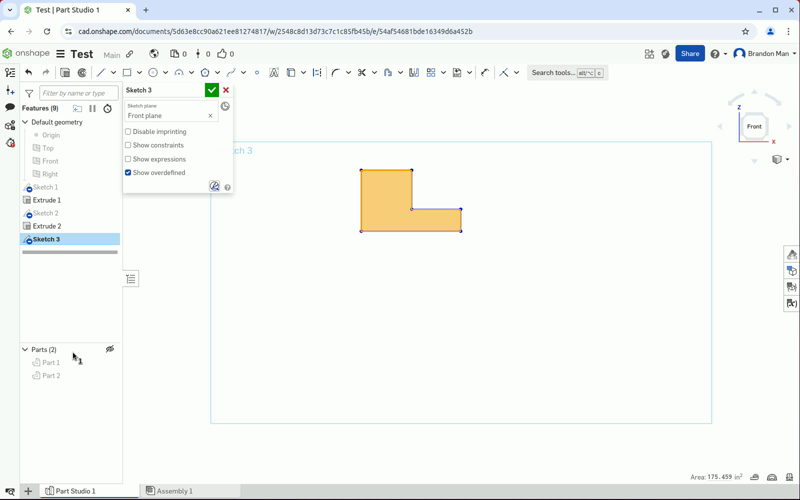
key(shift+y)
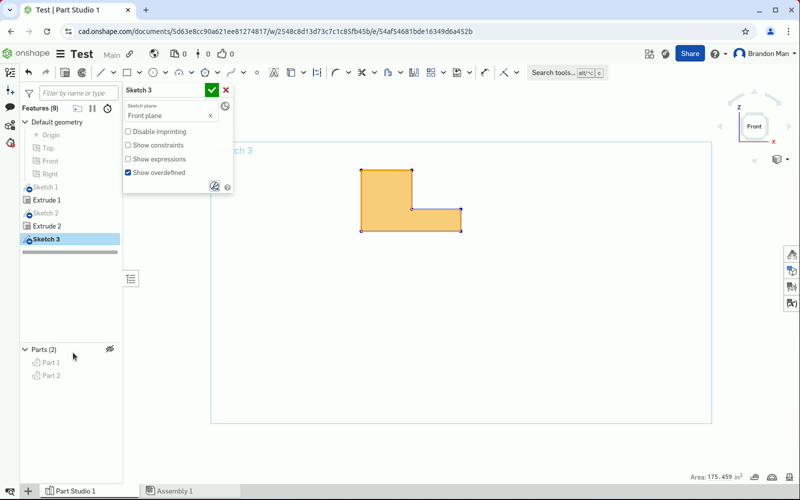
key(shift+e)
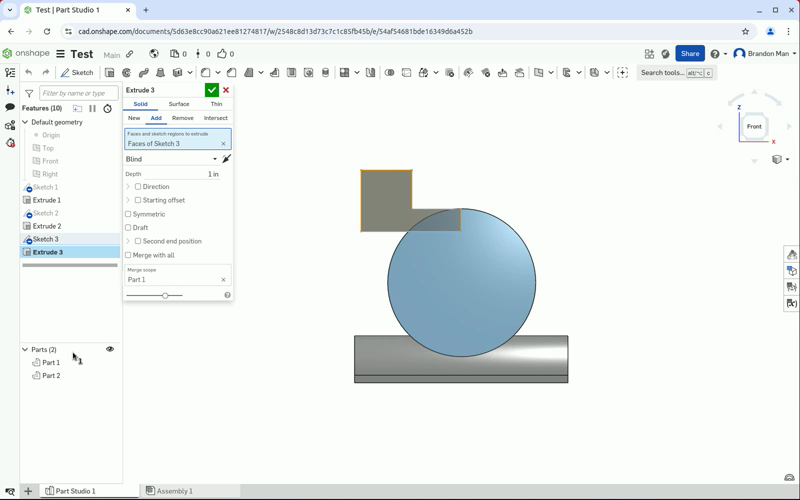
mouse_move(143, 106)
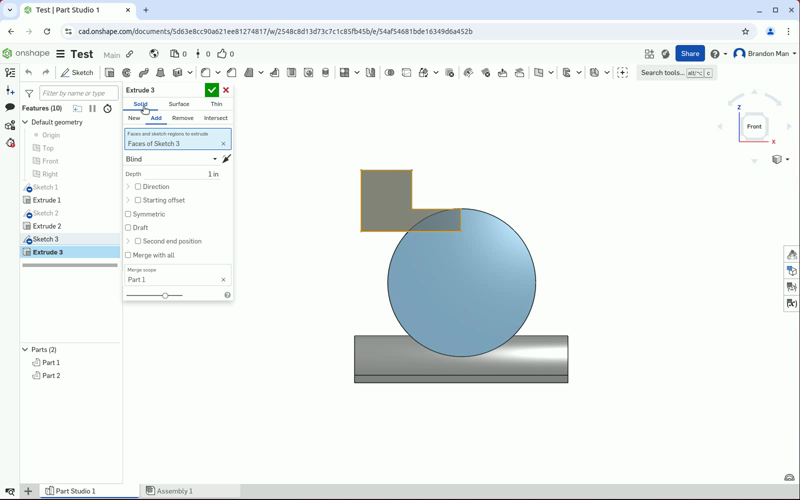
click(143, 106)
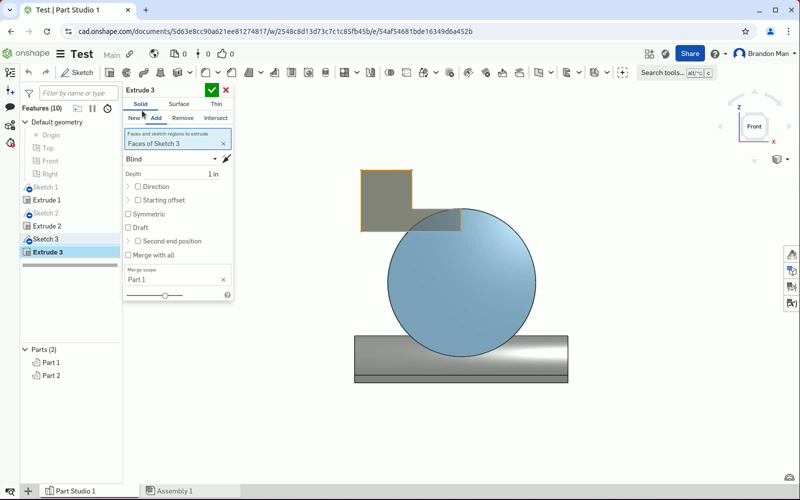
mouse_move(137, 120)
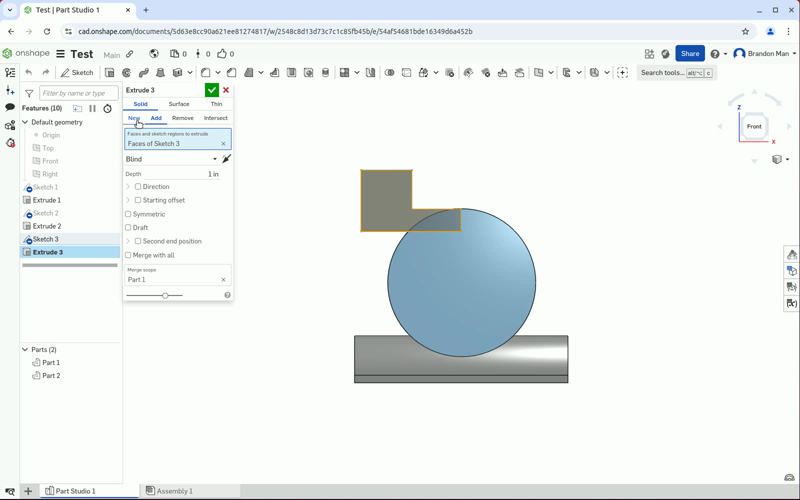
click(137, 120)
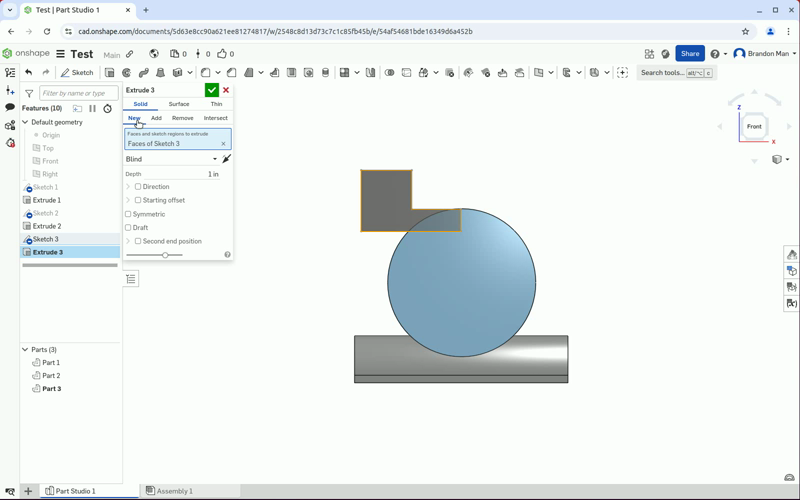
key(tab, 4)
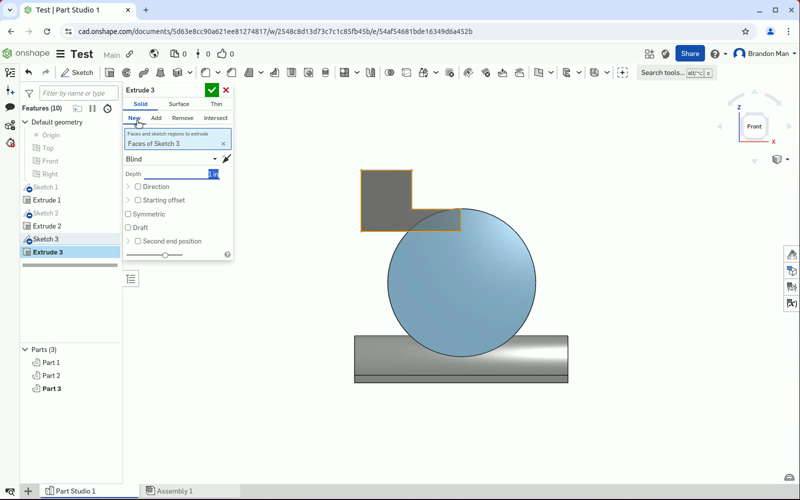
text(16.368)
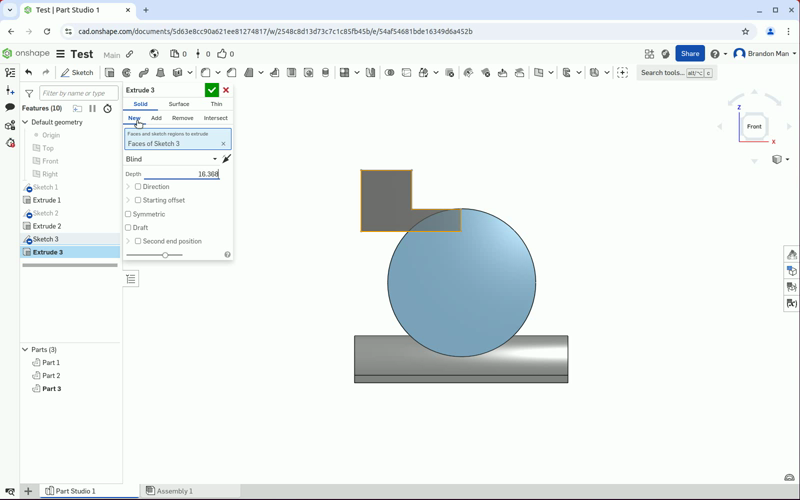
key(tab, 3)
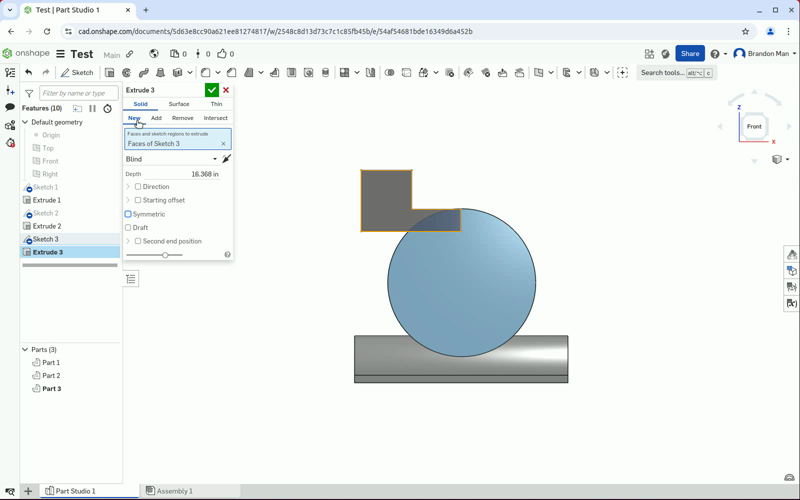
key(space)
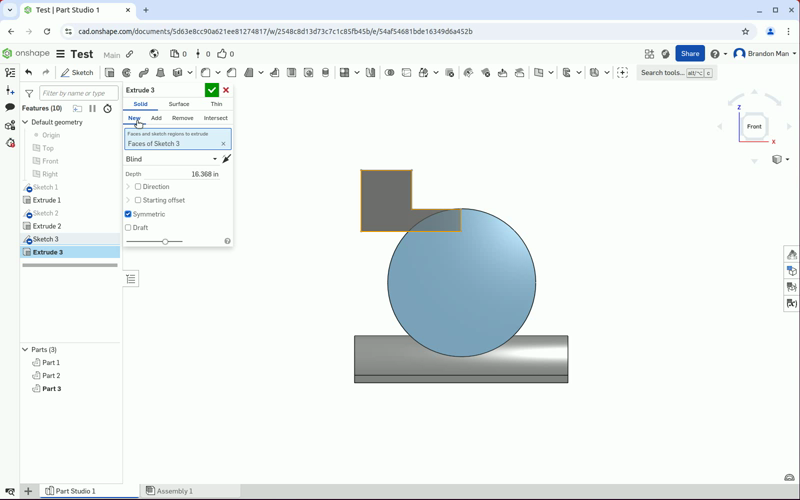
key(enter)
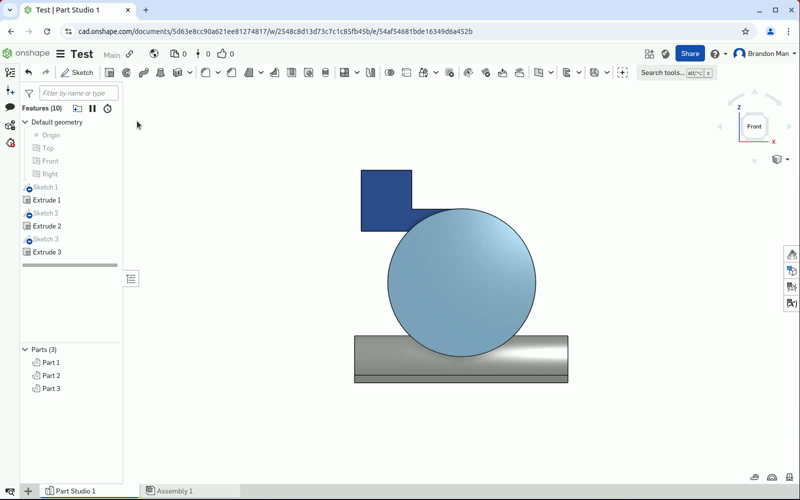
key(shift+h)
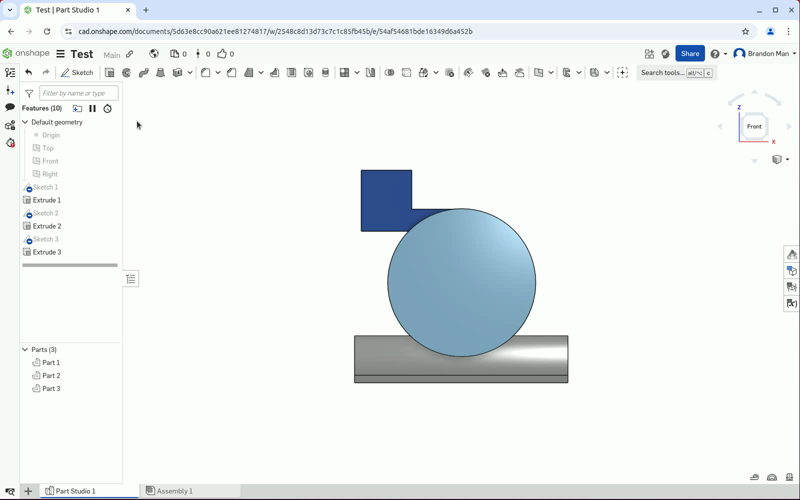
key(shift+h)
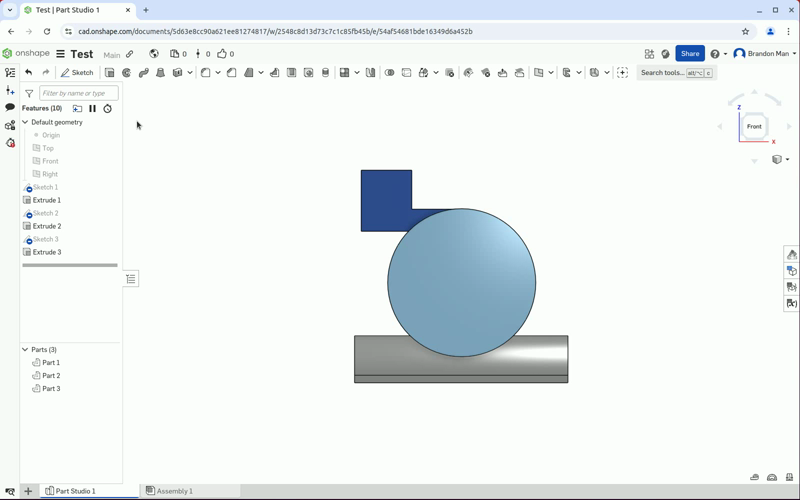
mouse_move(73, 189)
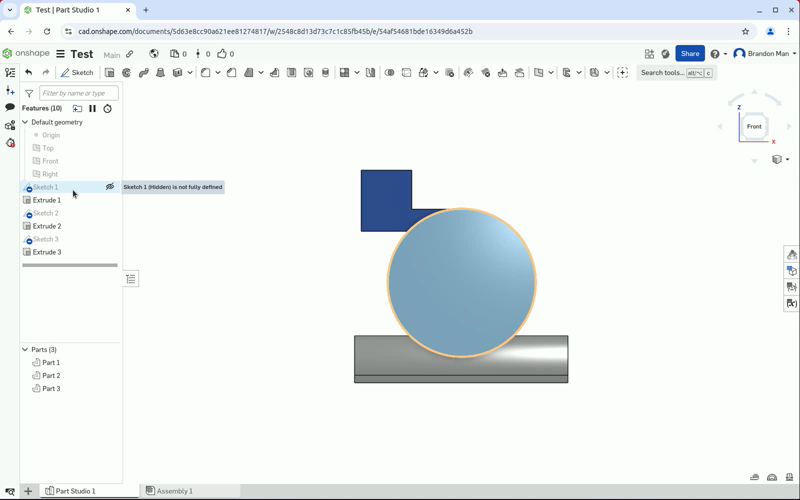
click(73, 189)
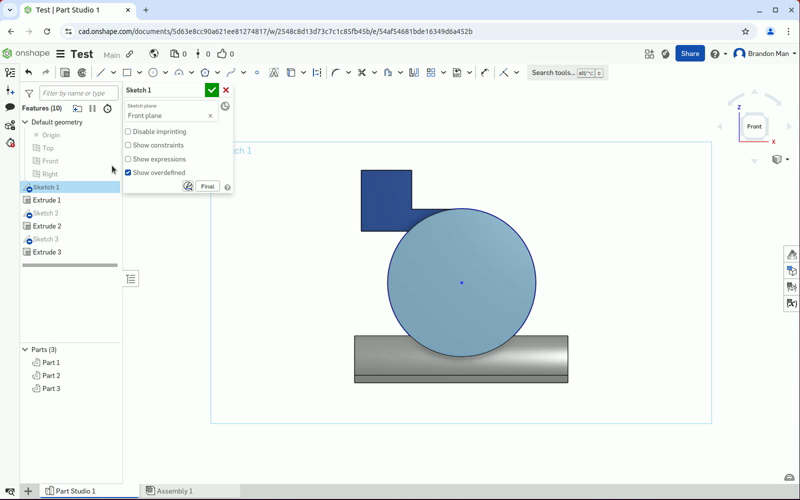
mouse_move(229, 92)
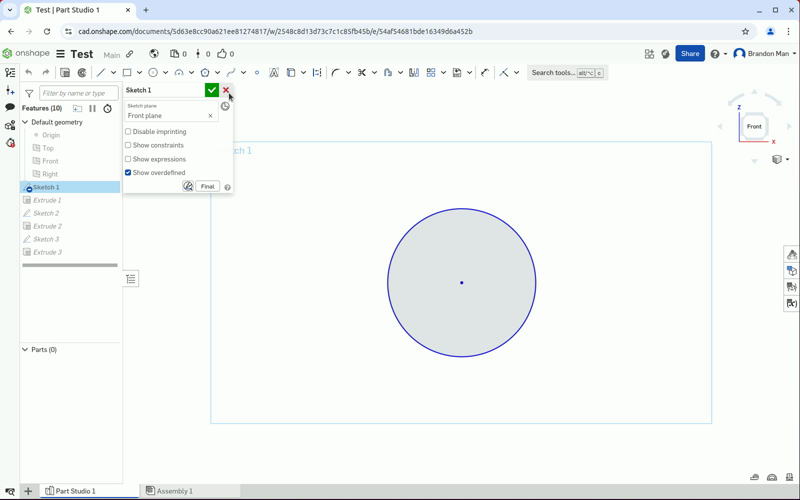
click(229, 92)
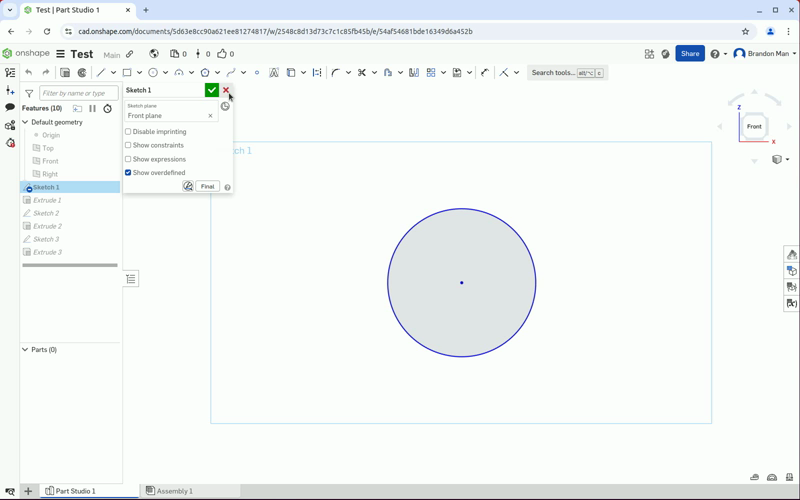
key(shift+s)
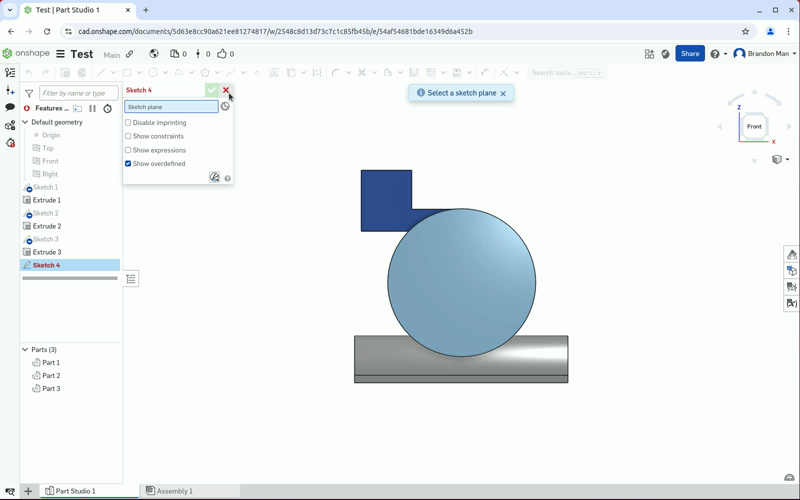
mouse_move(73, 163)
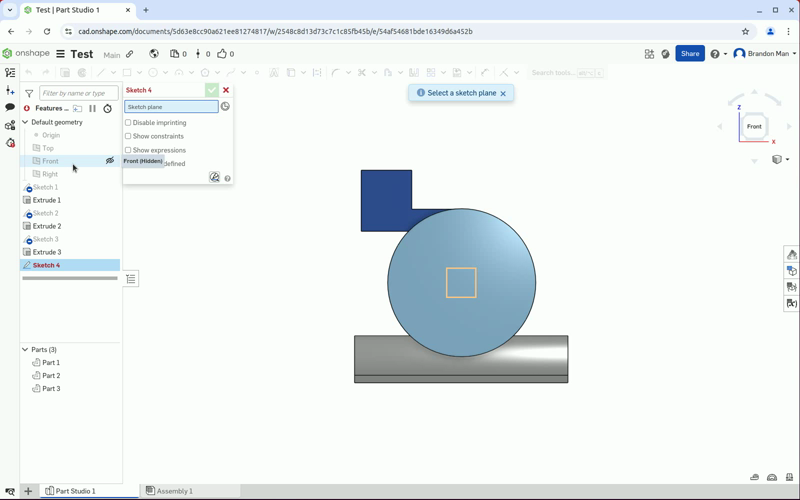
click(73, 163)
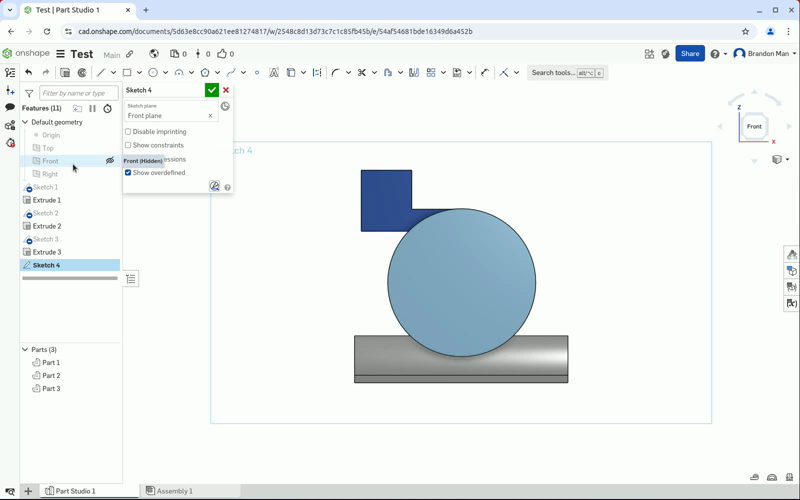
mouse_move(73, 352)
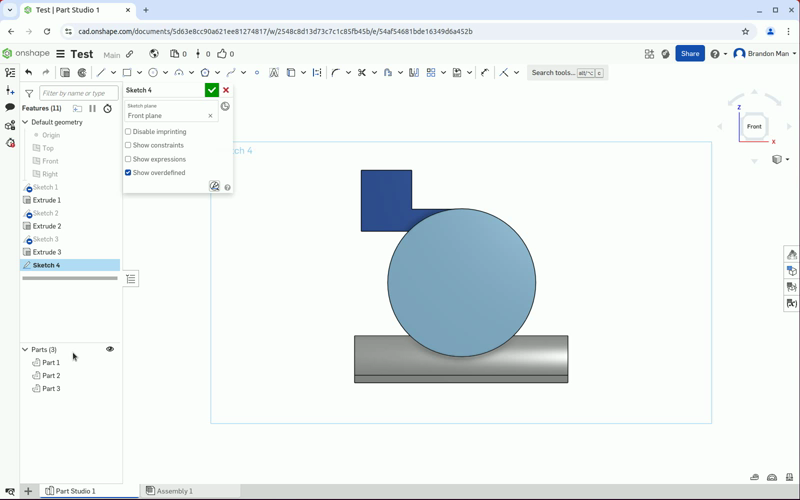
key(y)
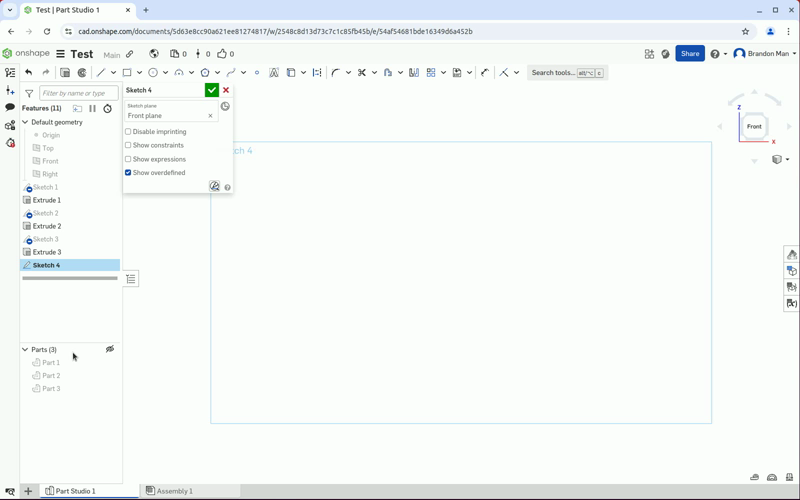
key(l)
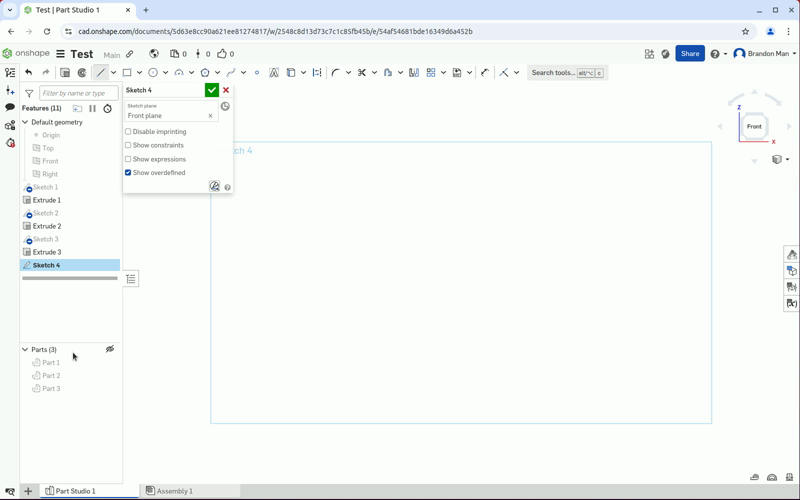
key_down(shift)
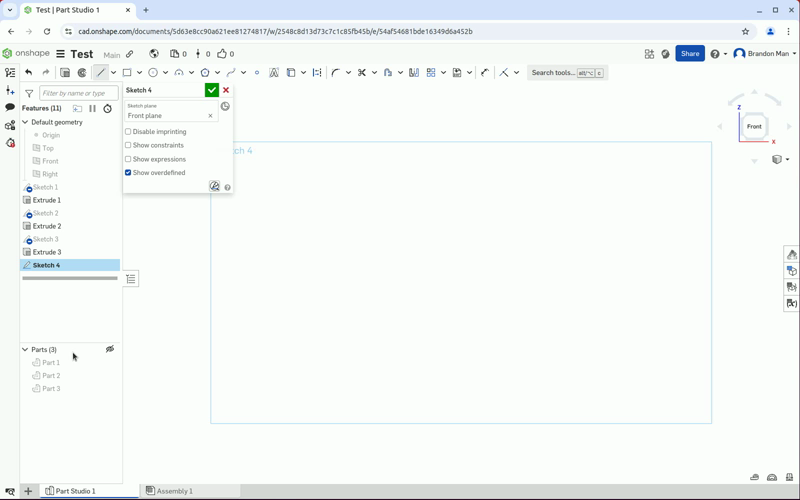
mouse_move(511, 210)
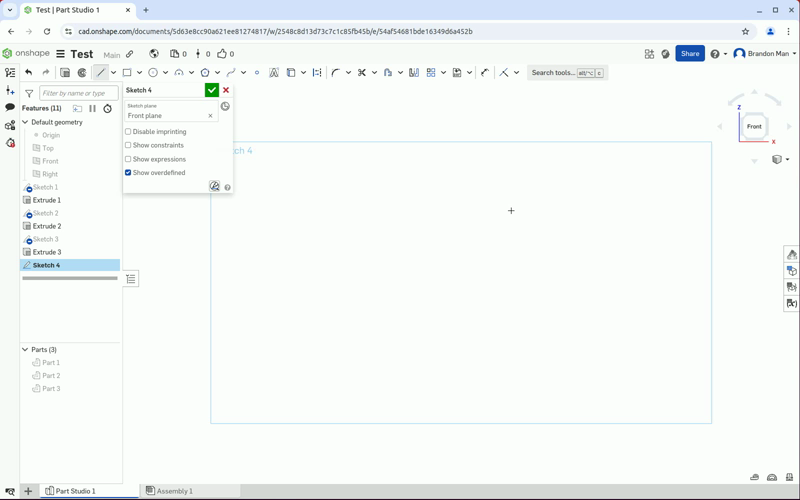
click(511, 210)
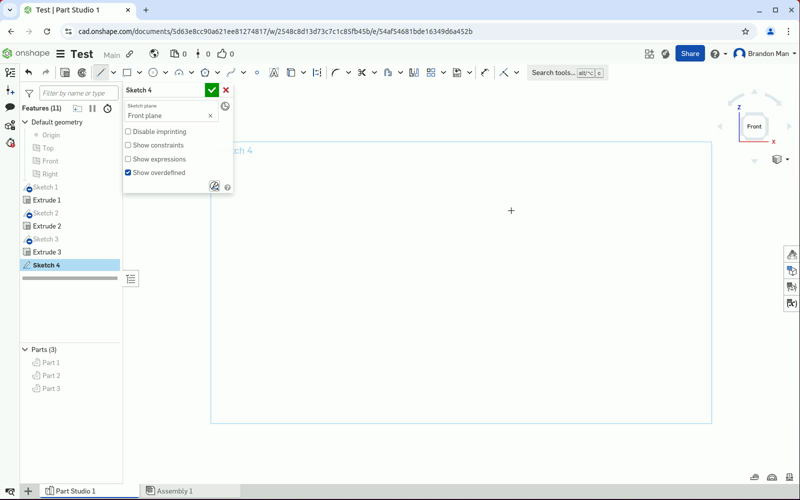
key_up(shift)
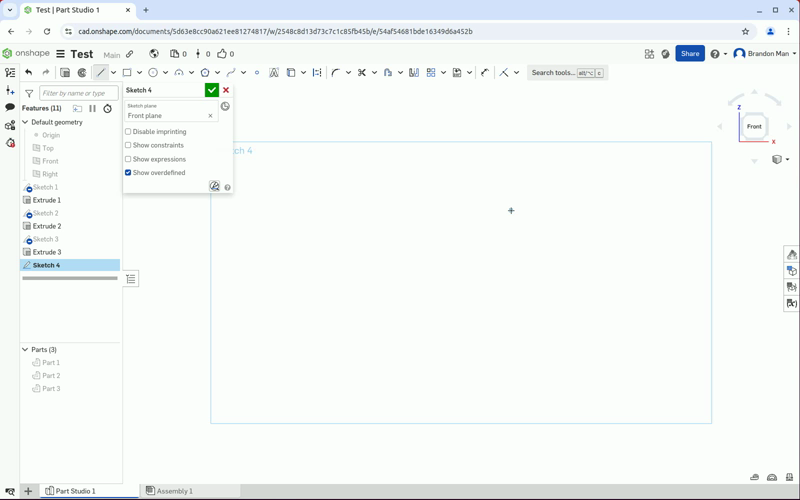
key_down(shift)
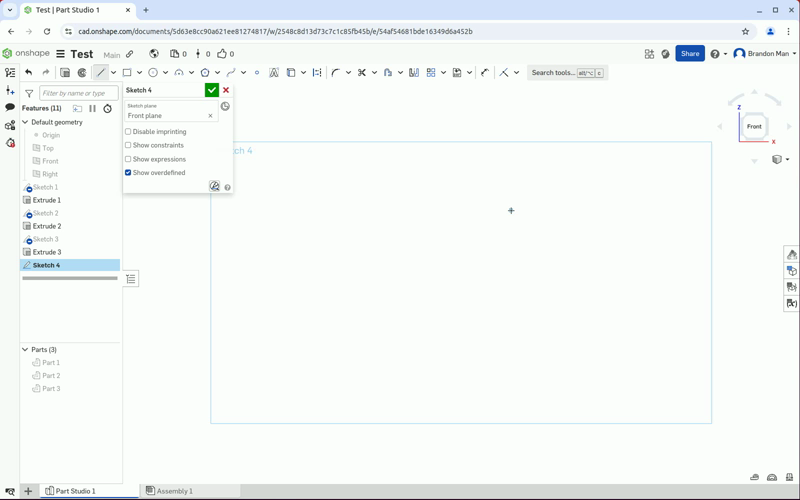
mouse_move(541, 210)
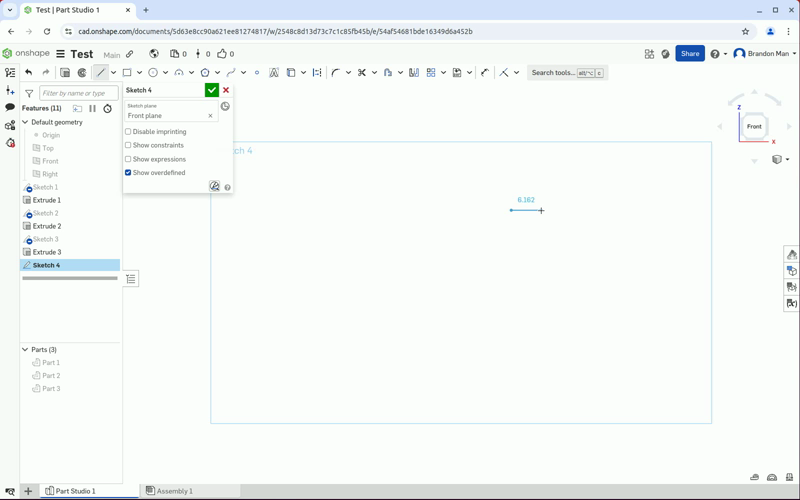
mouse_move(562, 210)
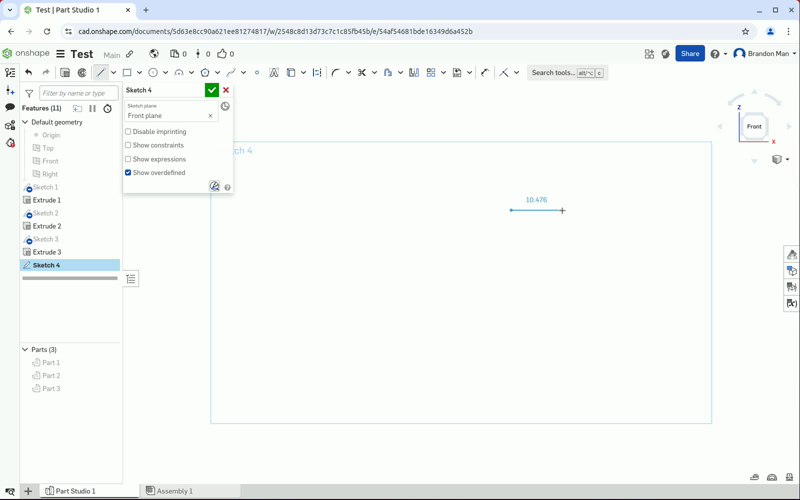
click(562, 210)
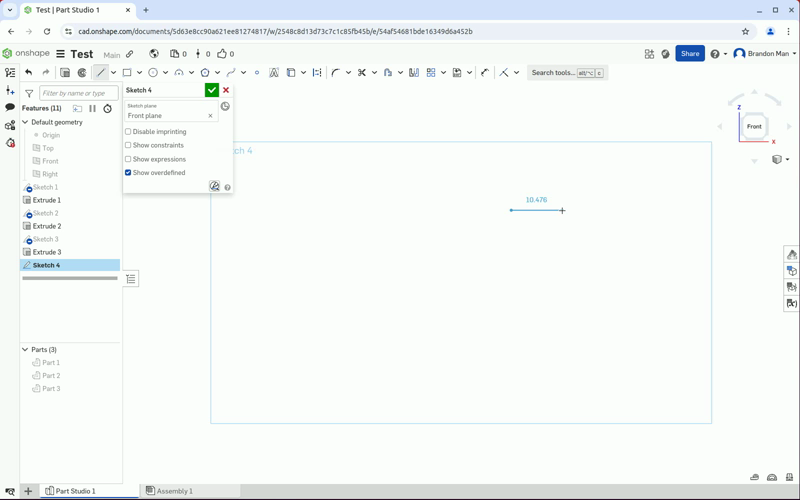
key_up(shift)
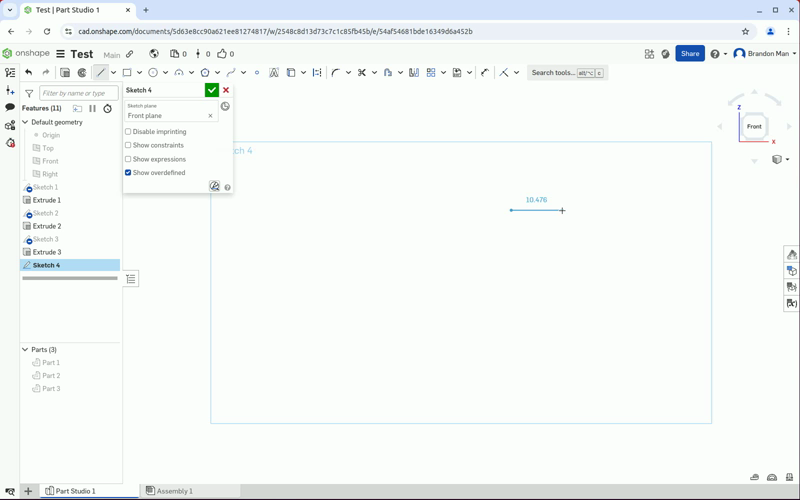
key_down(shift)
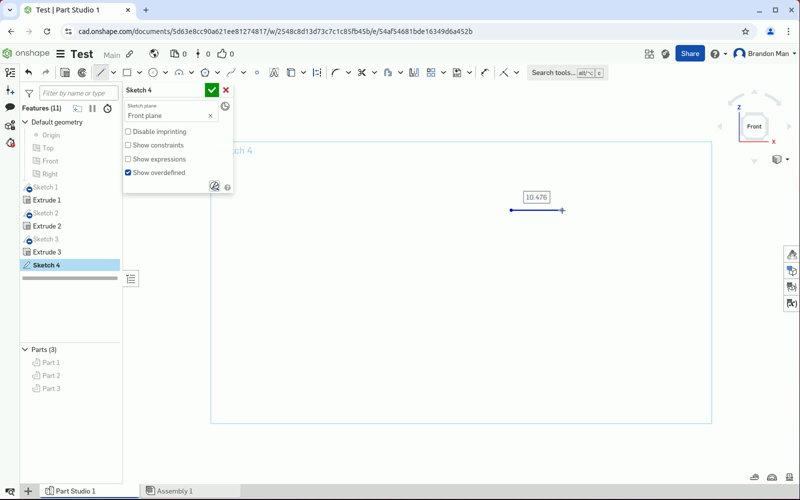
mouse_move(589, 210)
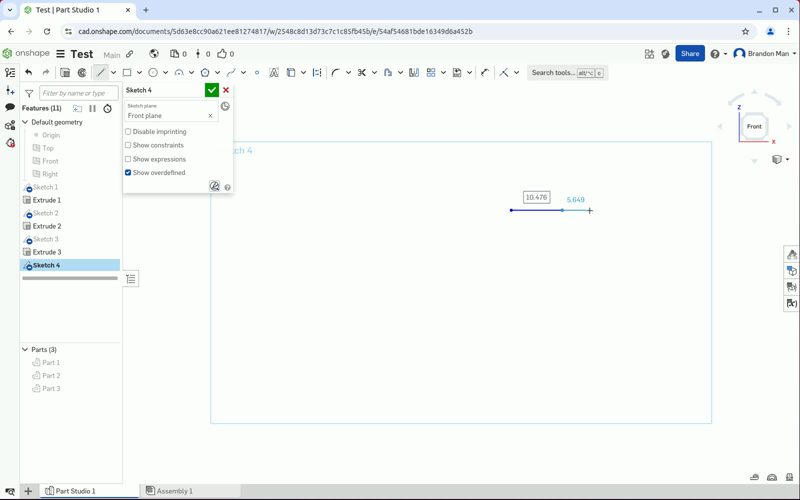
mouse_move(562, 170)
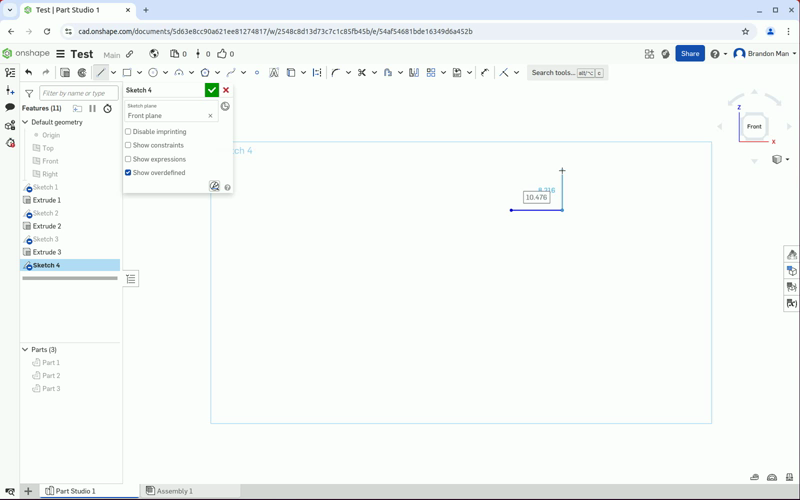
click(562, 170)
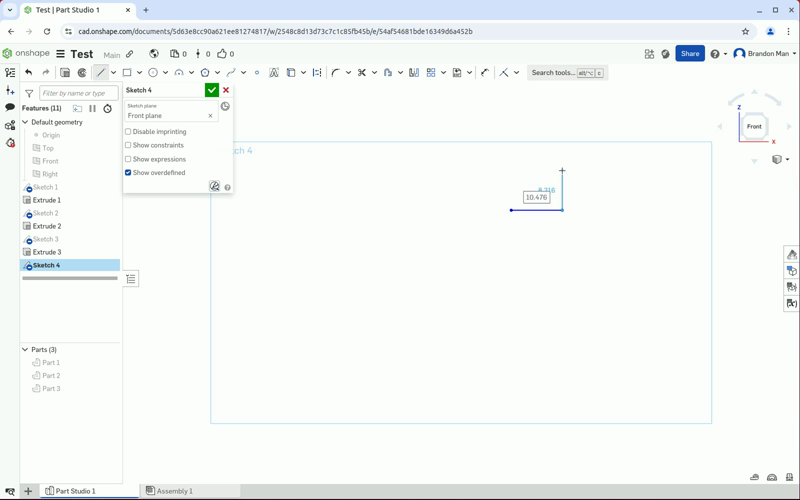
key_up(shift)
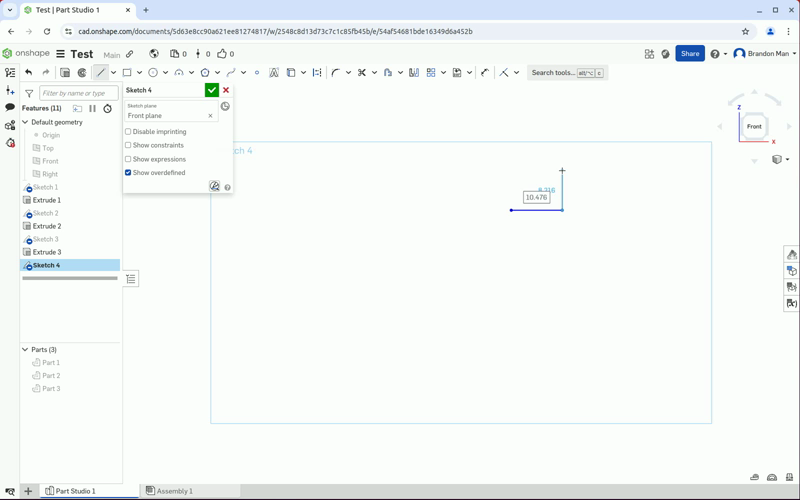
key_down(shift)
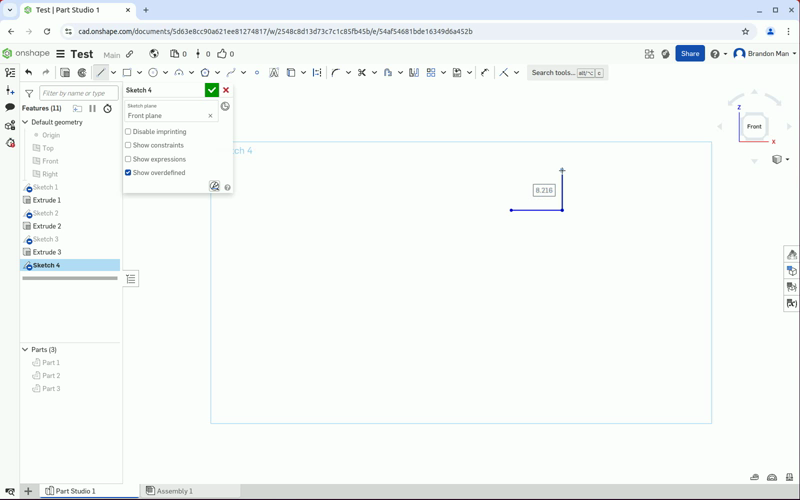
mouse_move(589, 170)
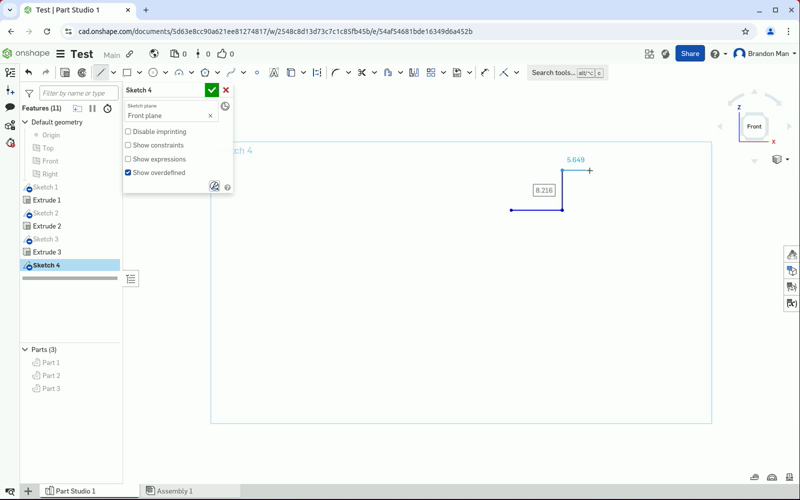
mouse_move(511, 170)
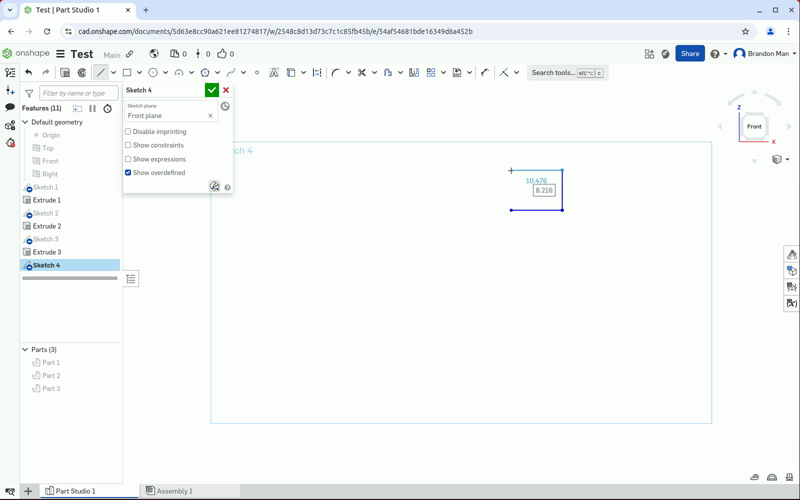
click(511, 170)
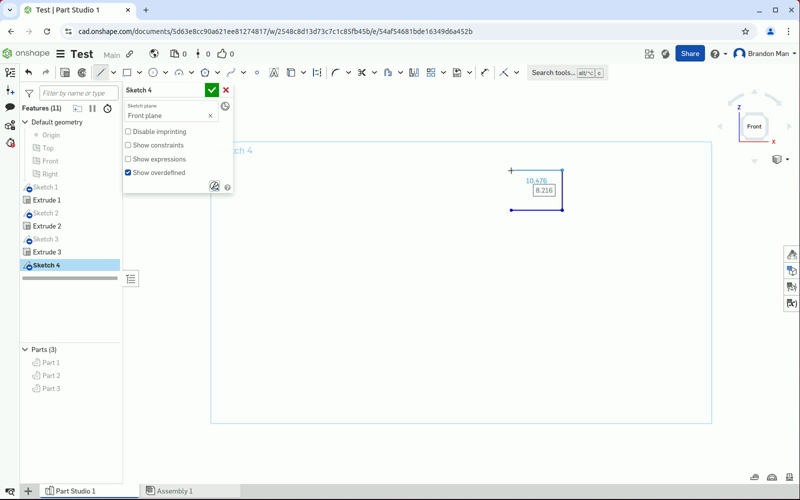
key_up(shift)
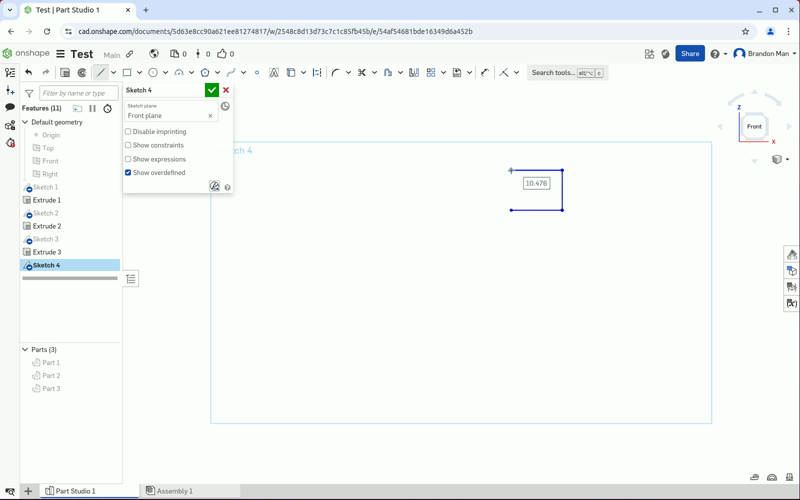
mouse_move(541, 170)
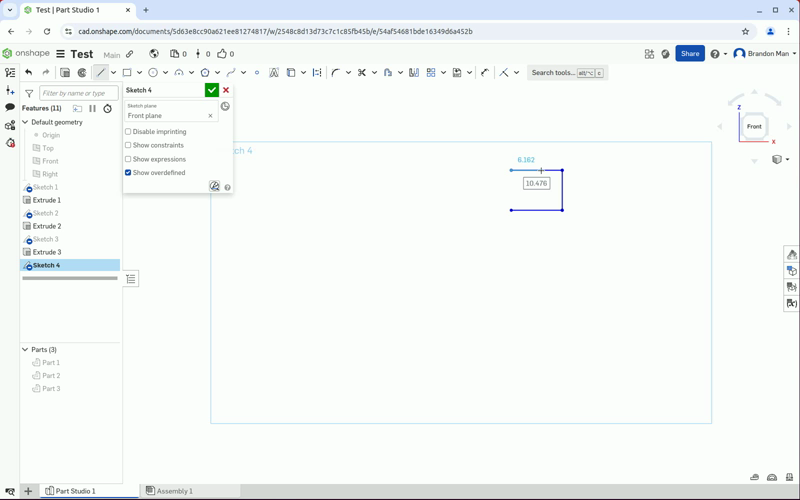
key_down(shift)
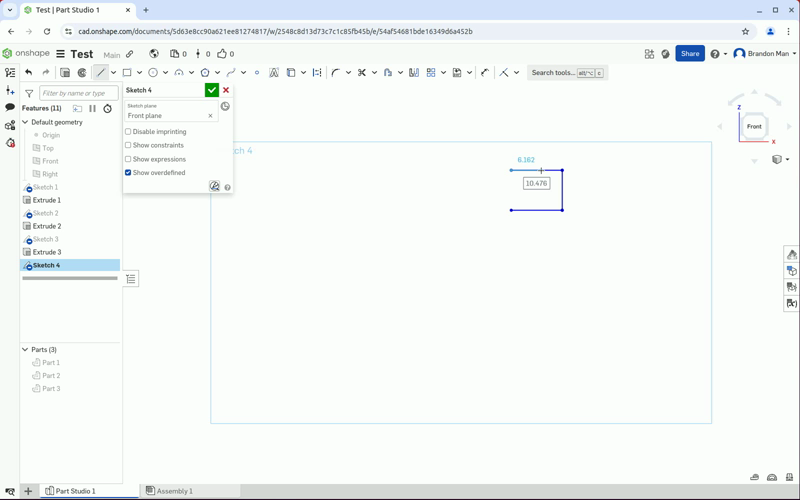
mouse_move(511, 210)
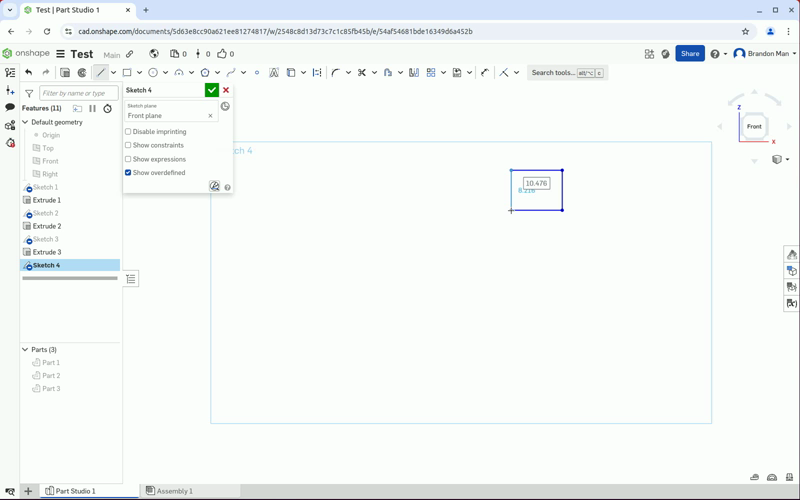
key_up(shift)
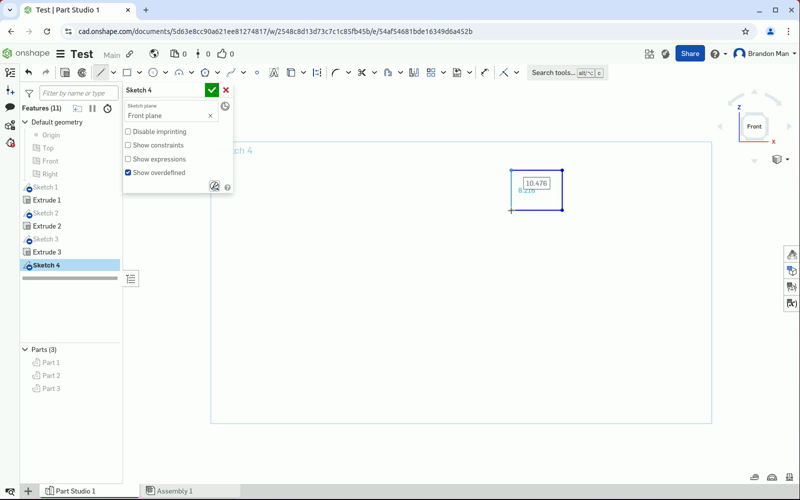
click(511, 210)
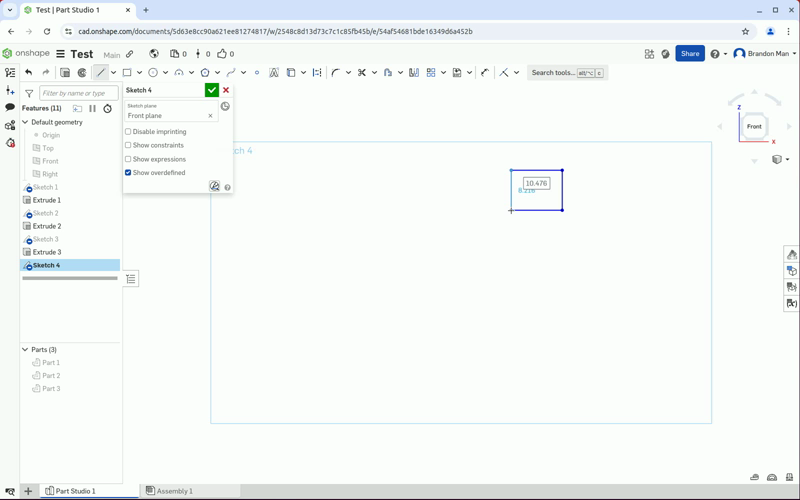
key(esc)
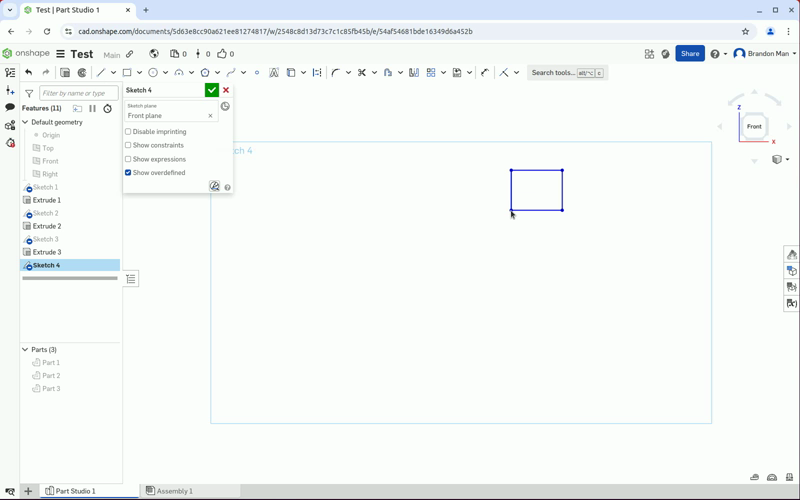
mouse_move(540, 183)
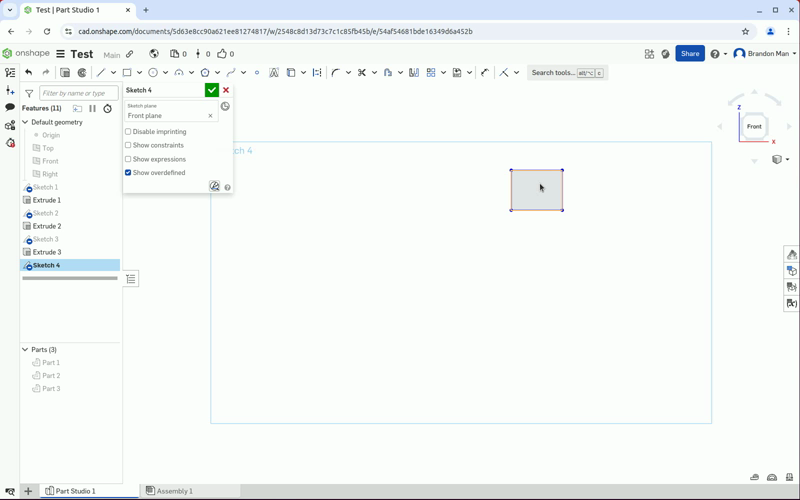
click(540, 183)
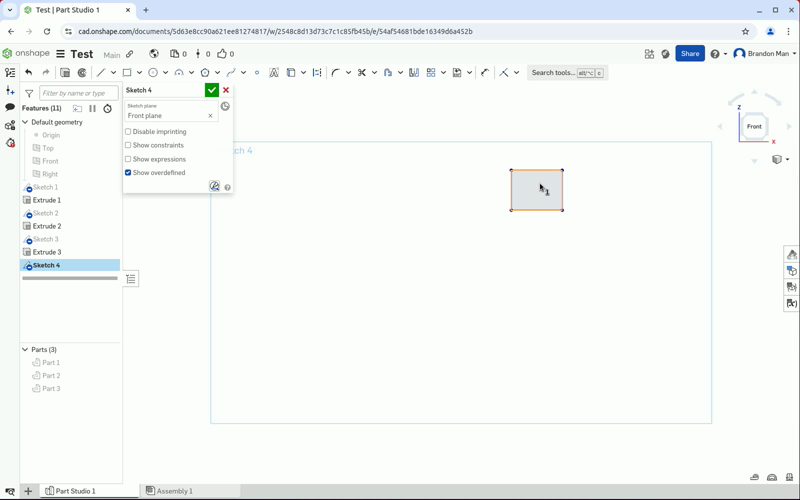
mouse_move(73, 352)
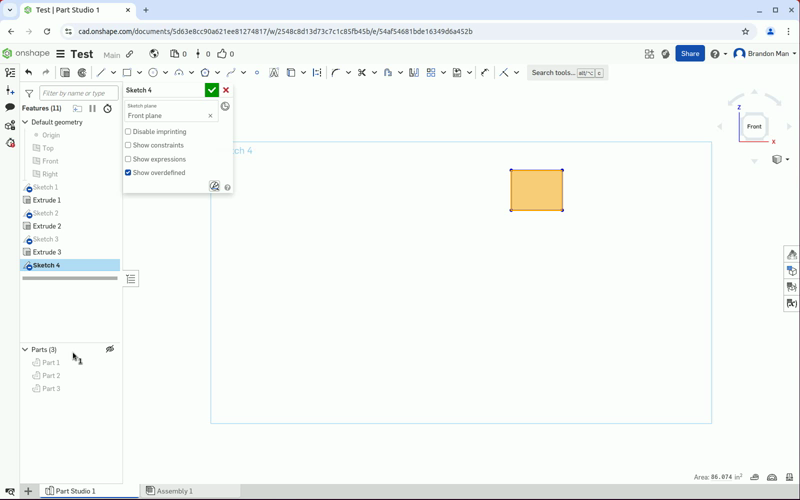
key(shift+y)
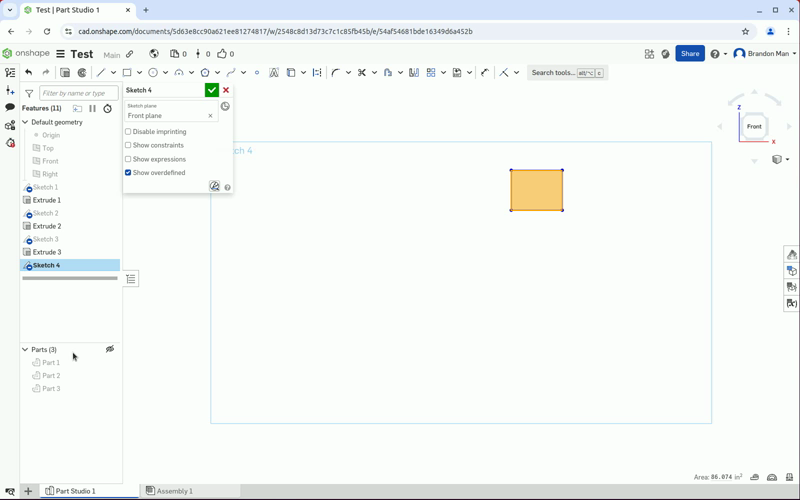
key(shift+e)
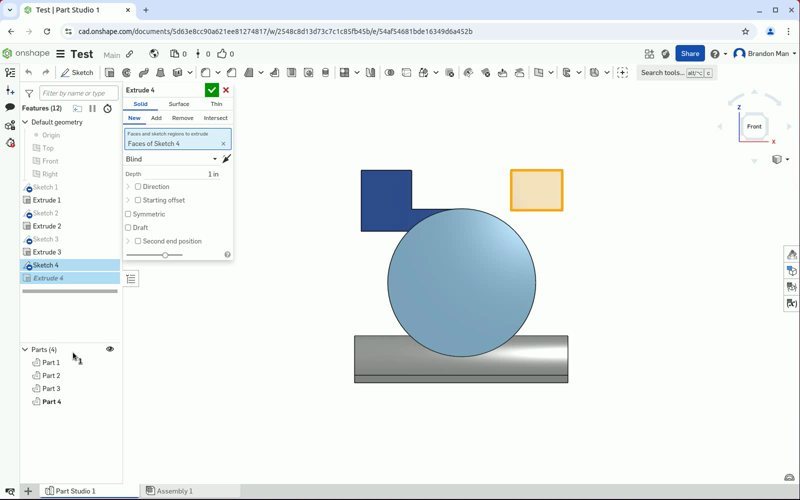
mouse_move(143, 106)
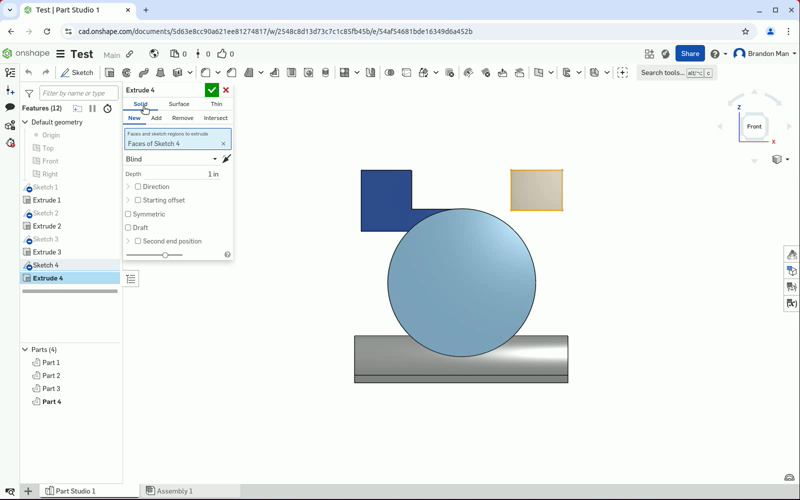
click(143, 106)
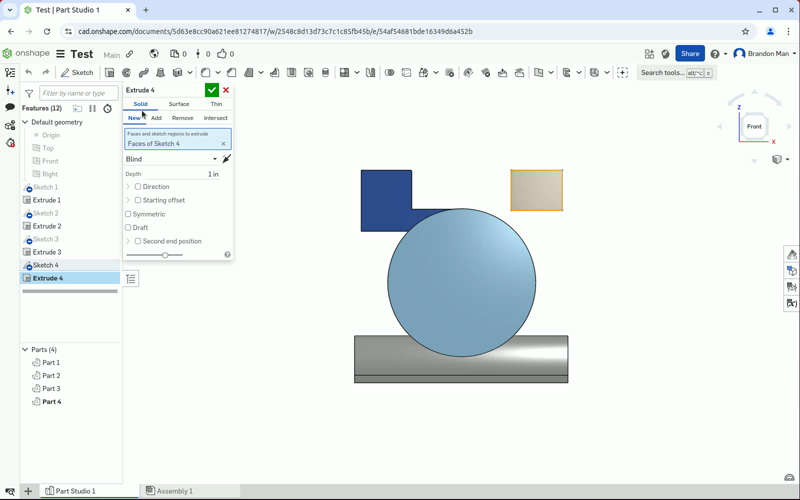
mouse_move(137, 120)
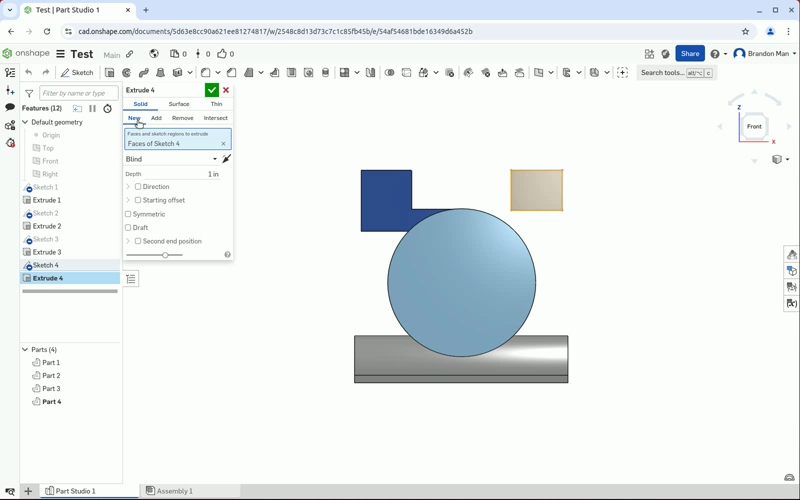
click(137, 120)
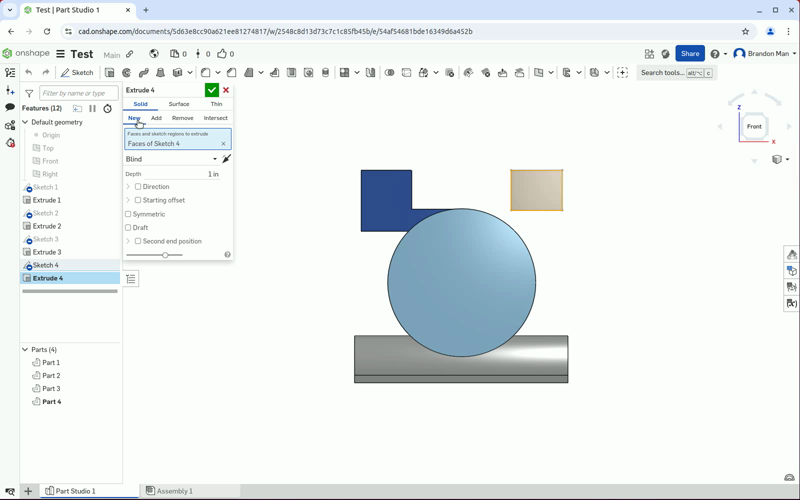
key(tab, 4)
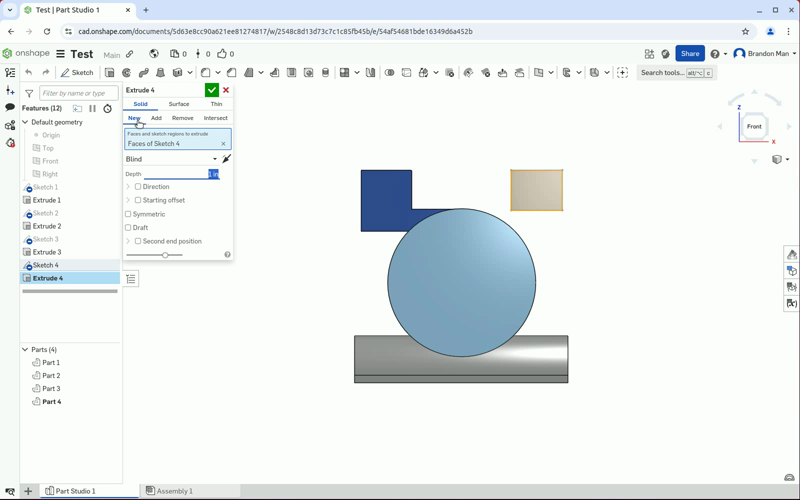
text(16.368)
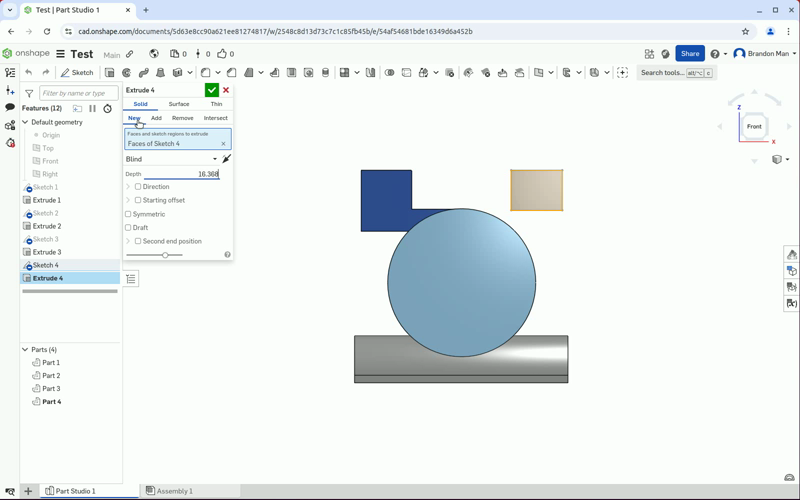
key(tab, 3)
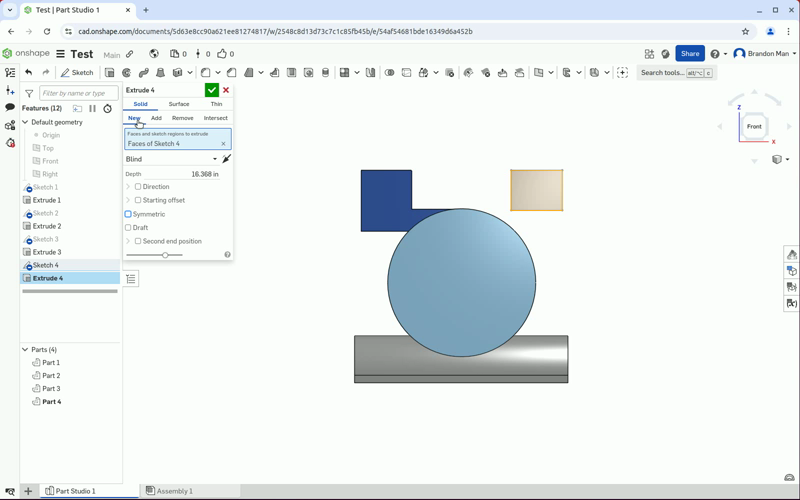
key(space)
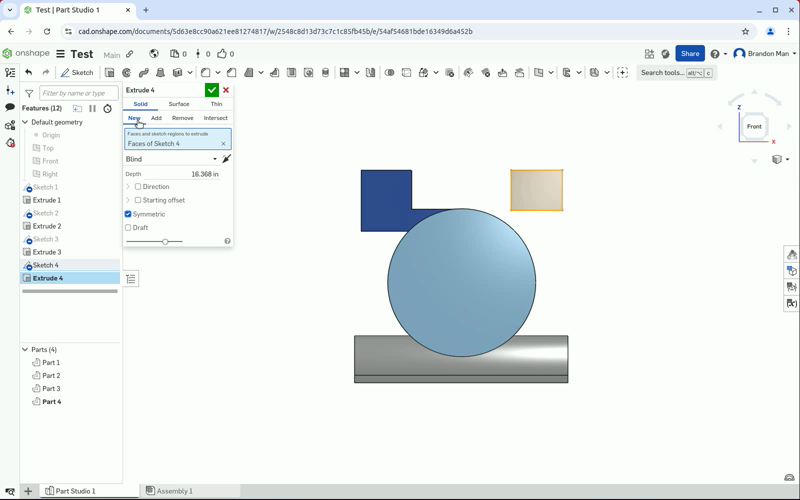
key(enter)
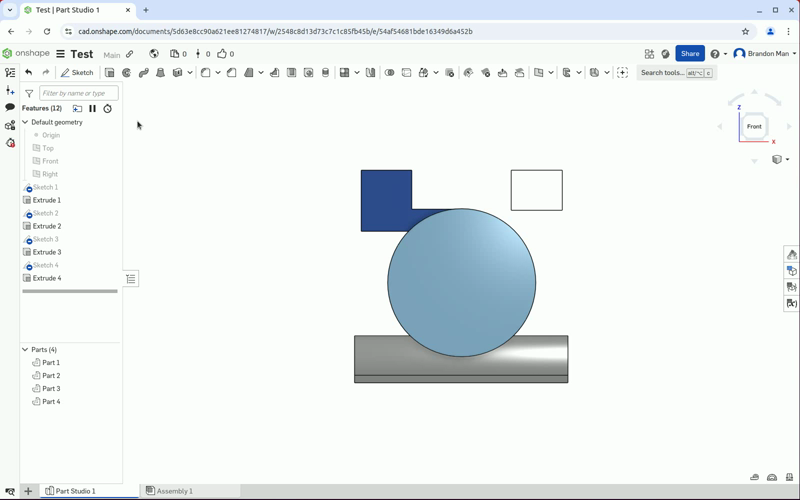
key(shift+h)
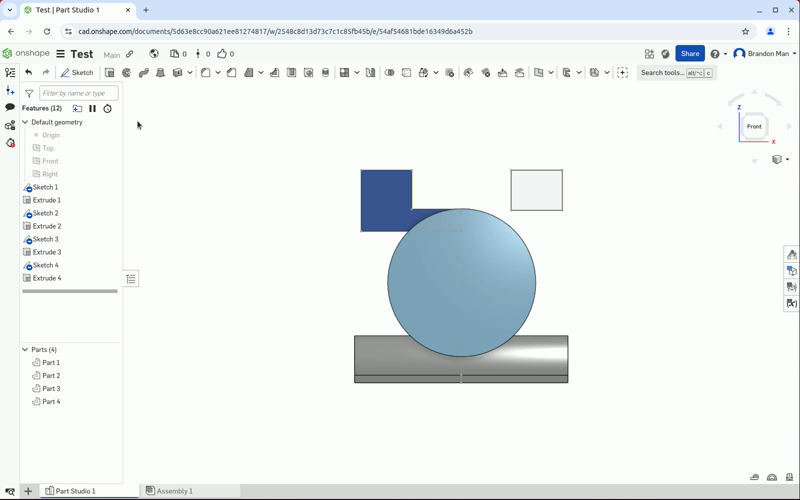
key(shift+h)
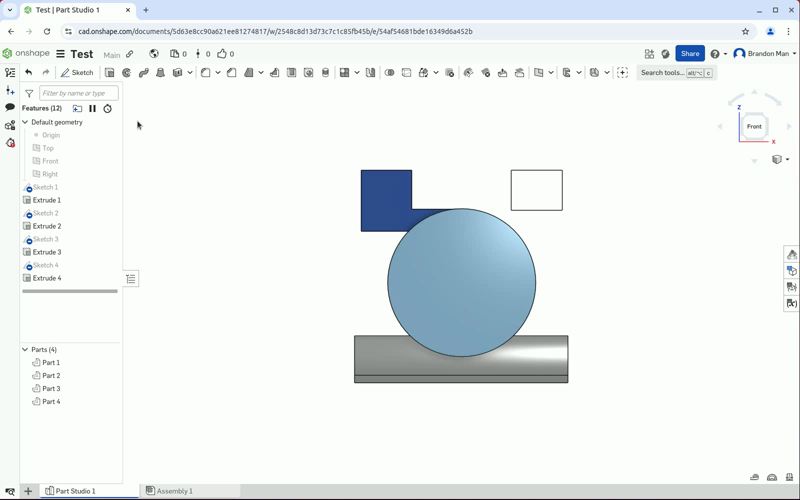
mouse_move(73, 189)
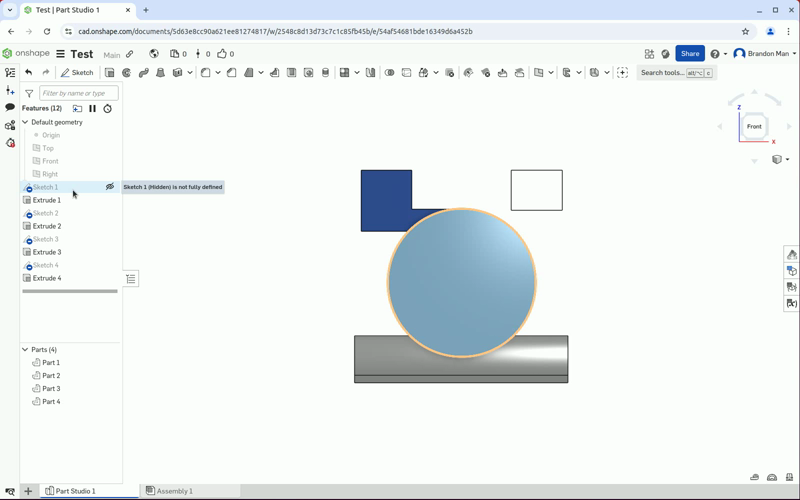
click(73, 189)
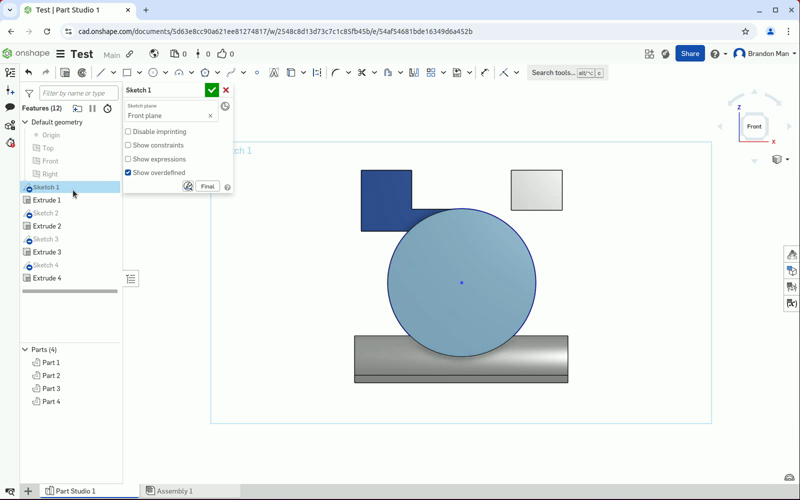
mouse_move(229, 92)
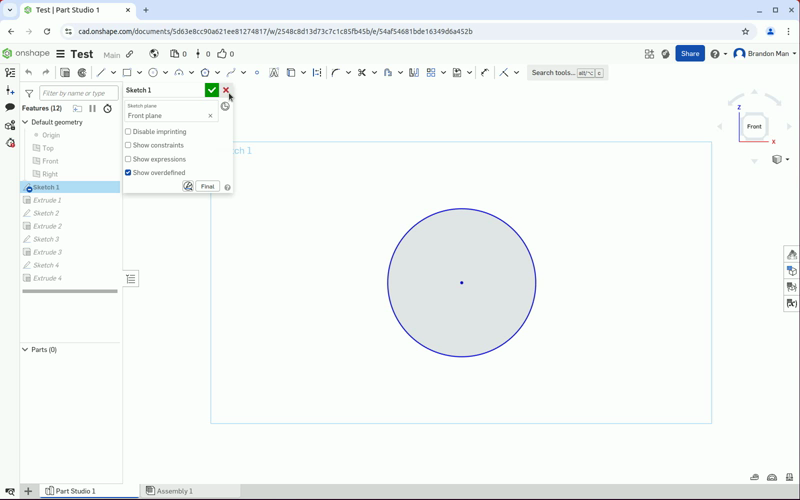
click(229, 92)
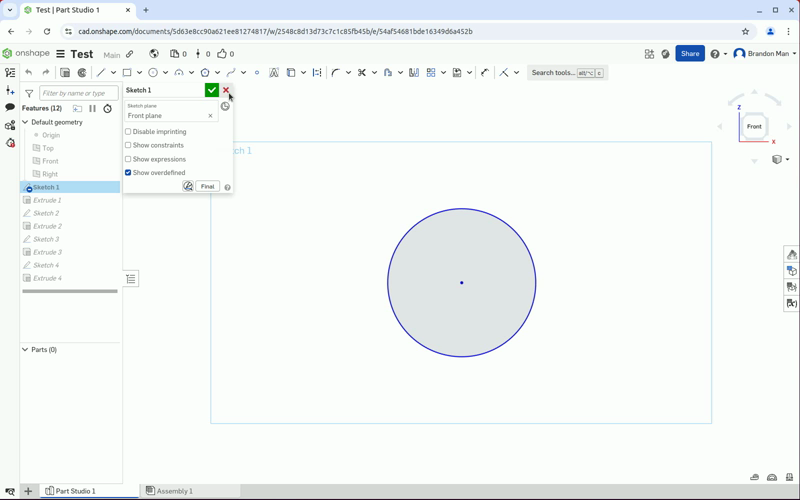
key(shift+s)
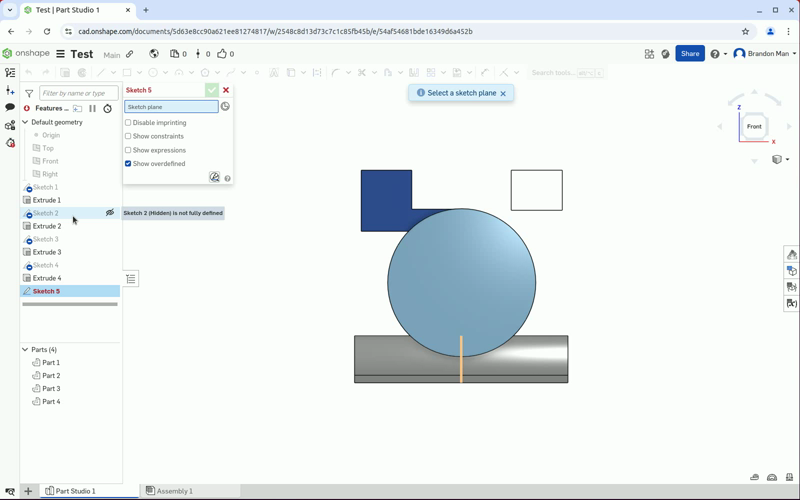
scroll(3)
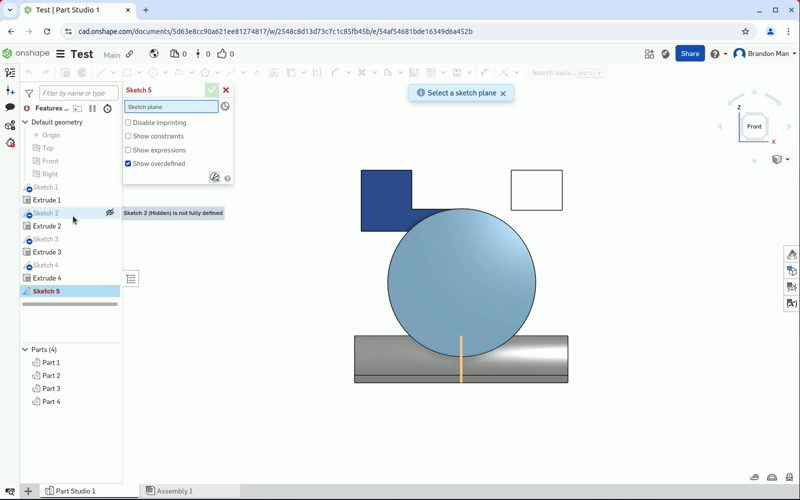
mouse_move(73, 163)
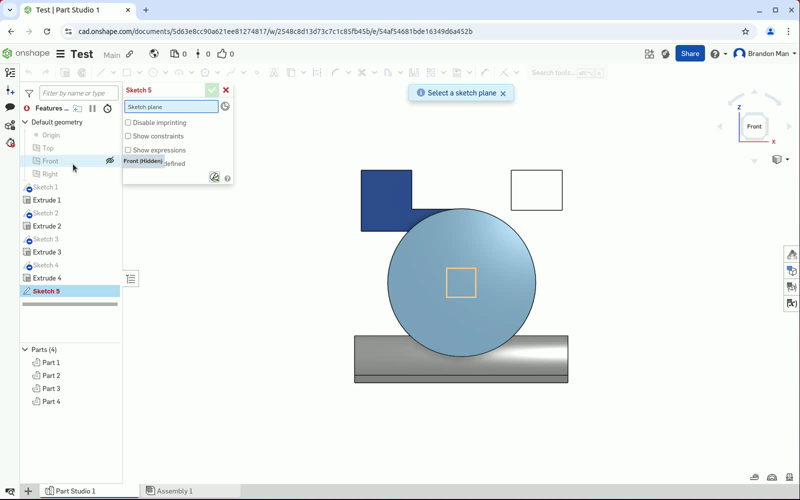
click(73, 163)
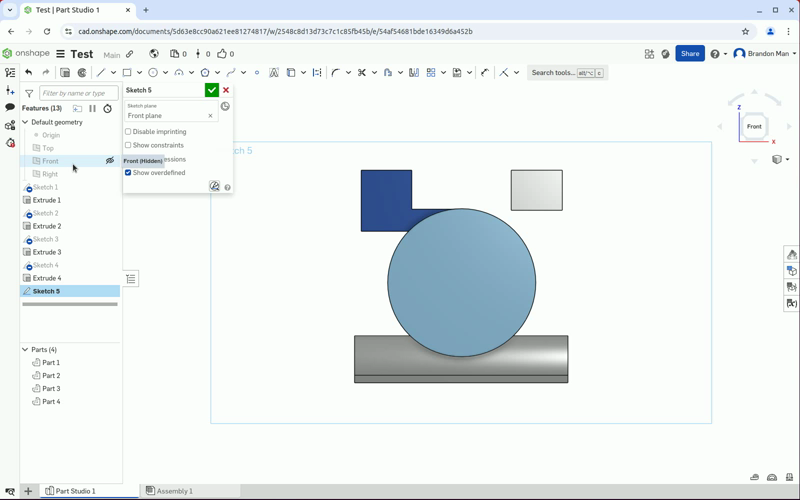
mouse_move(73, 352)
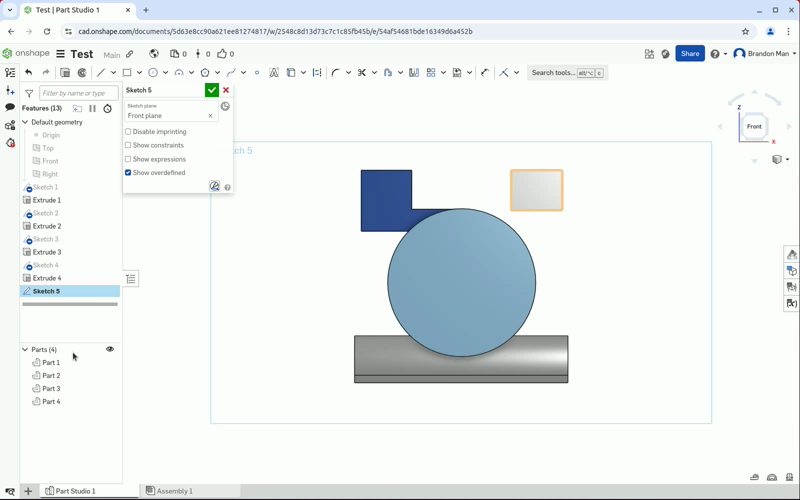
key(y)
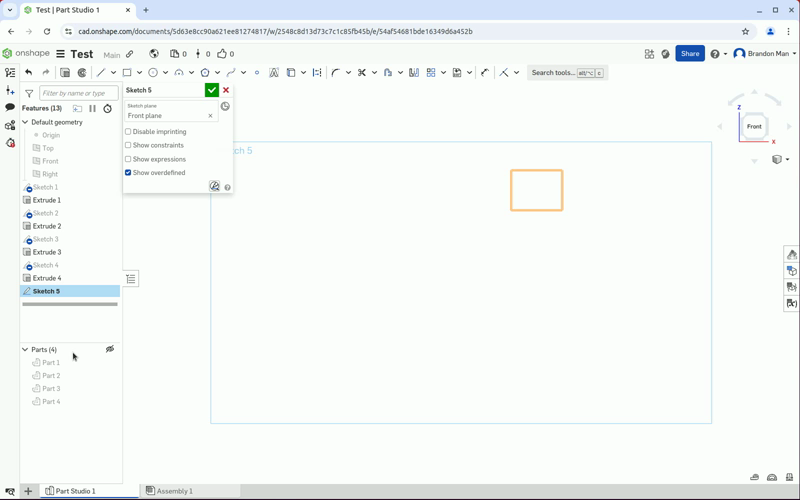
key(l)
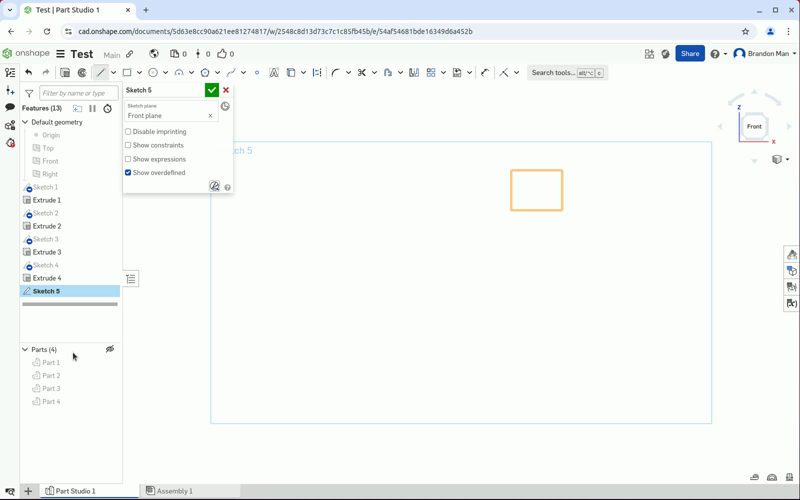
key_down(shift)
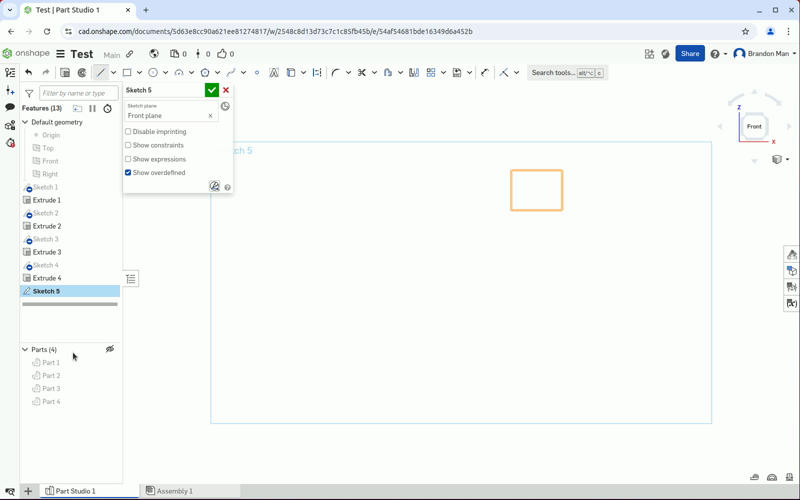
mouse_move(460, 231)
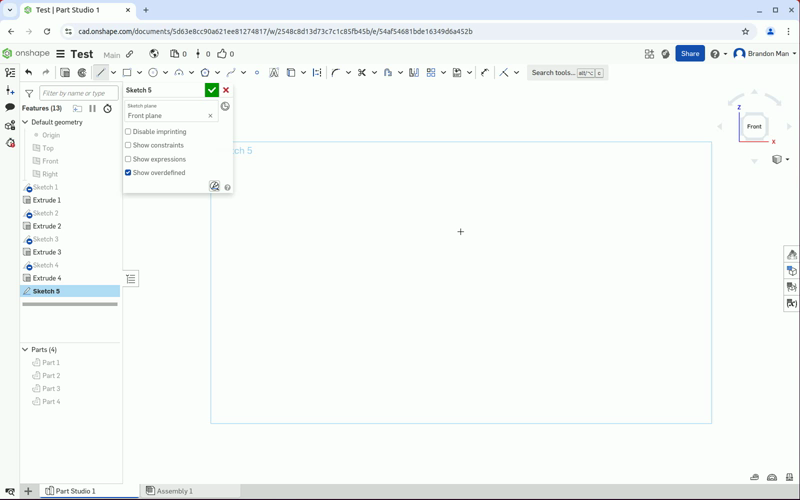
click(460, 231)
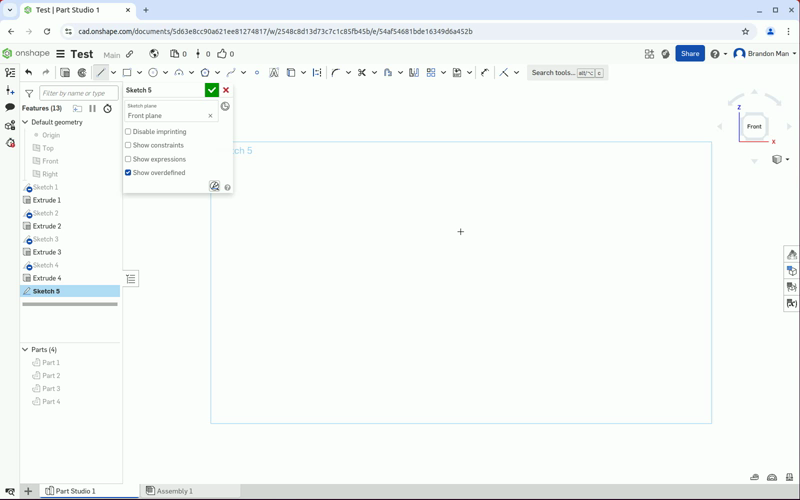
key_up(shift)
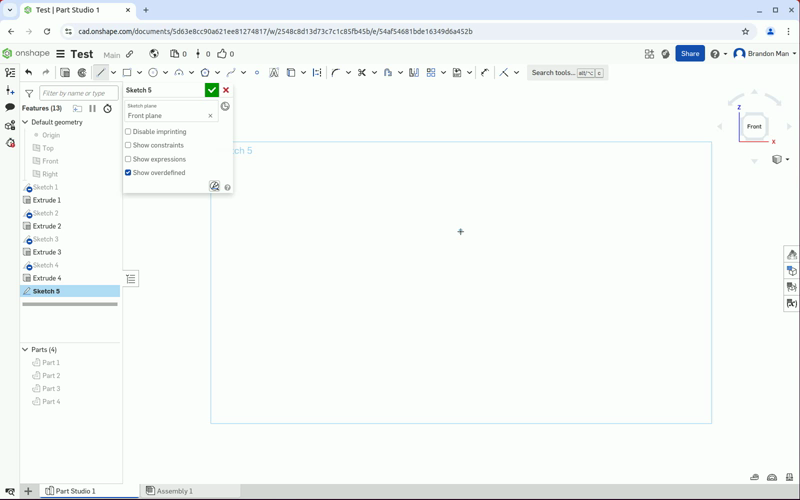
key_down(shift)
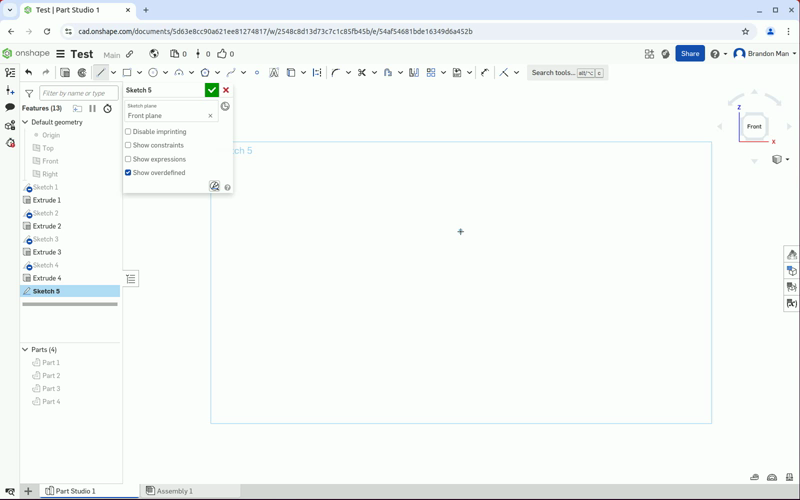
mouse_move(560, 231)
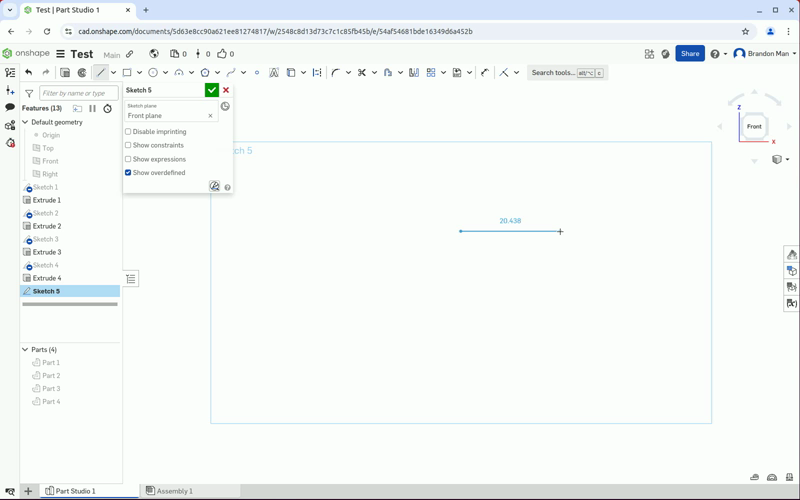
click(560, 231)
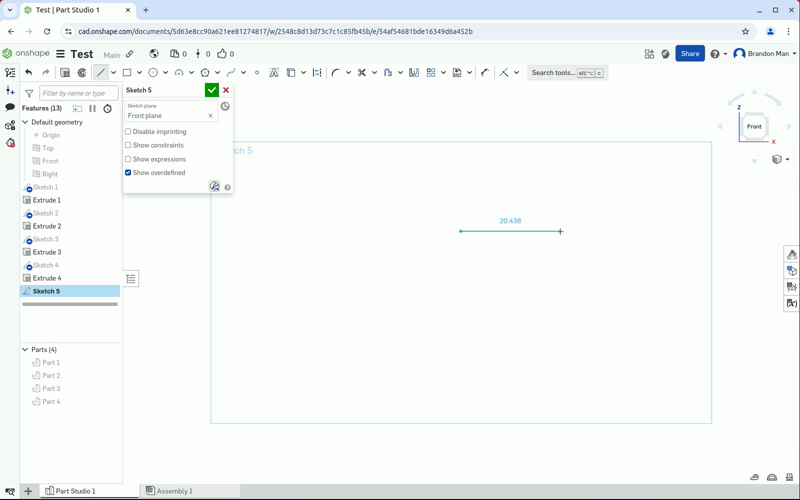
key_up(shift)
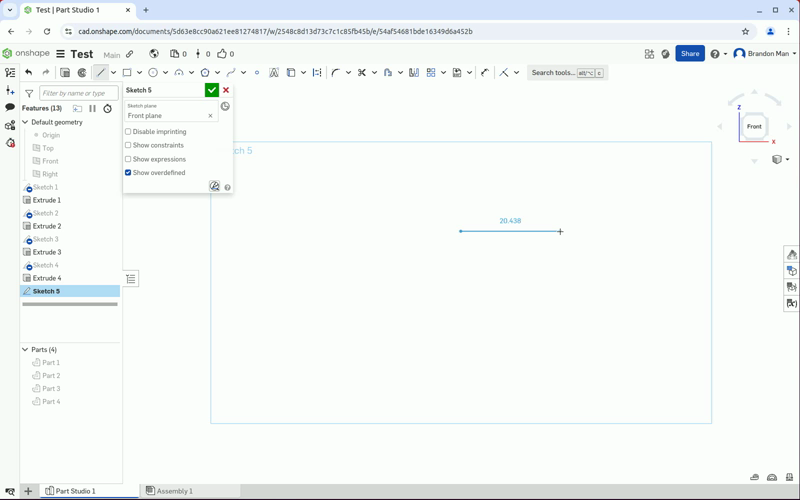
key_down(shift)
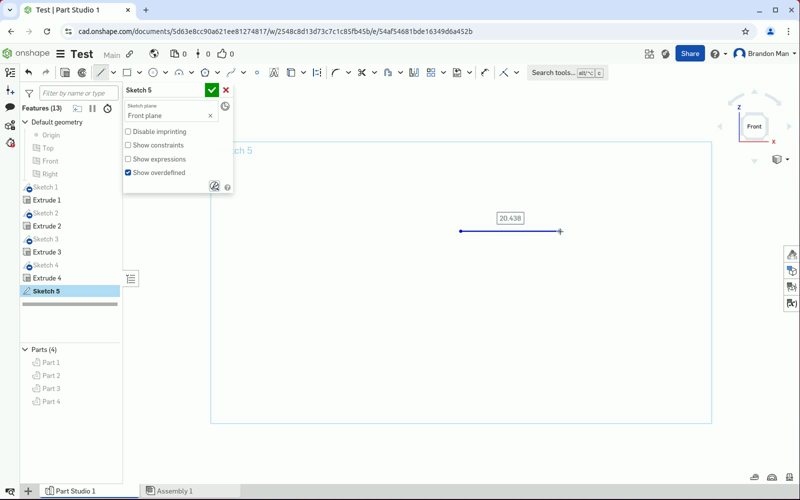
mouse_move(589, 231)
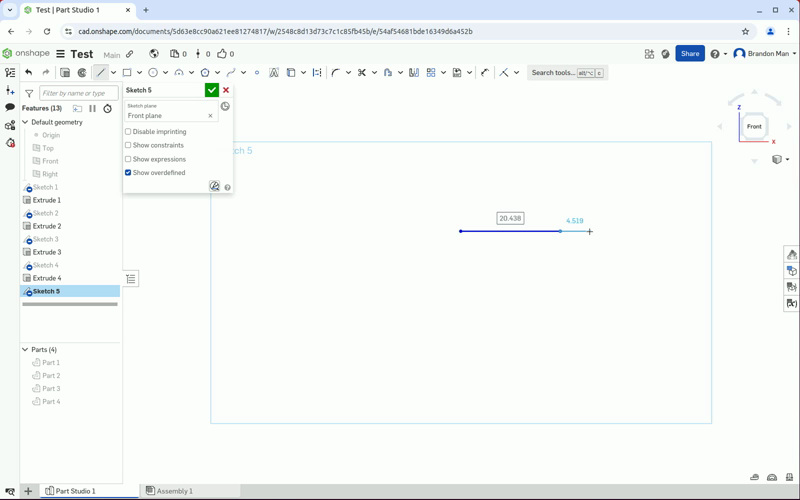
mouse_move(560, 209)
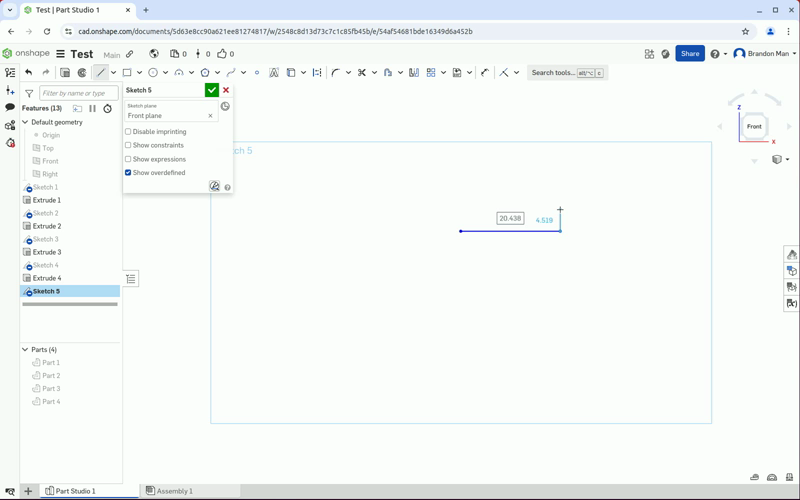
click(560, 209)
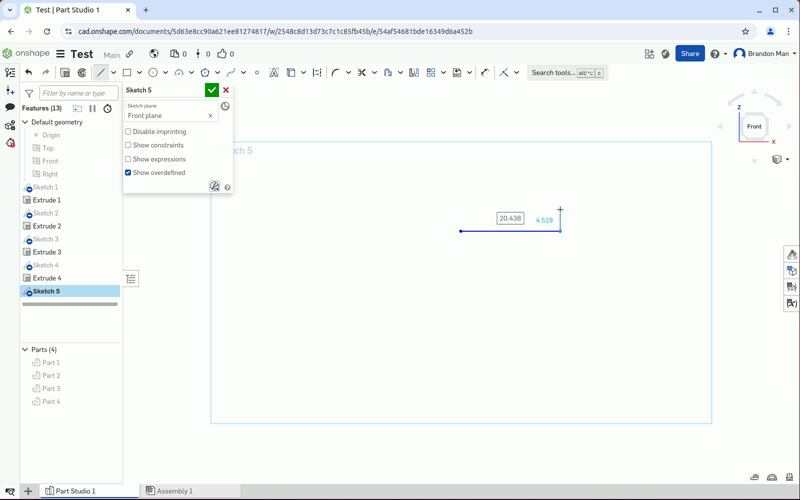
key_up(shift)
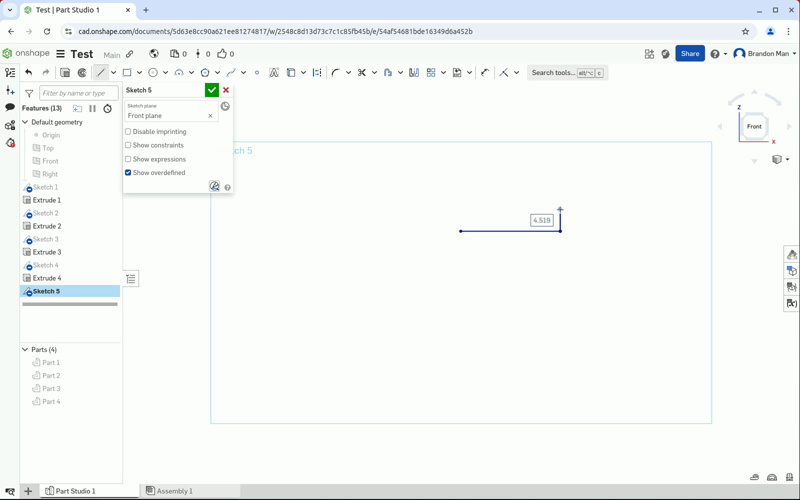
key_down(shift)
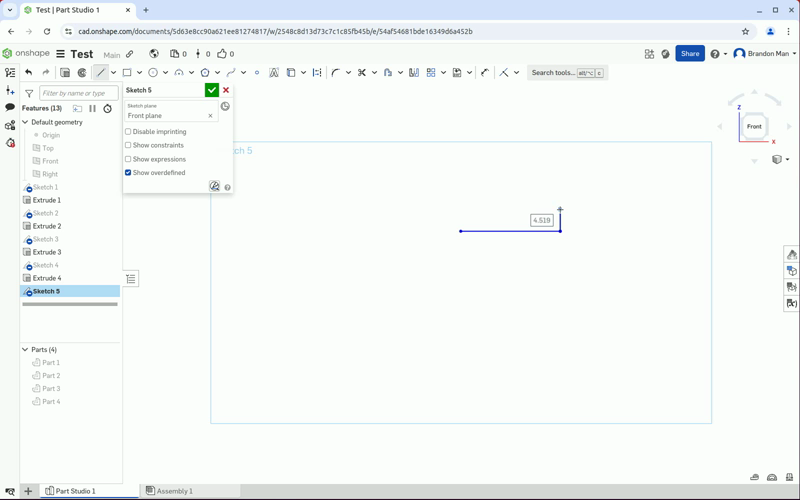
mouse_move(589, 209)
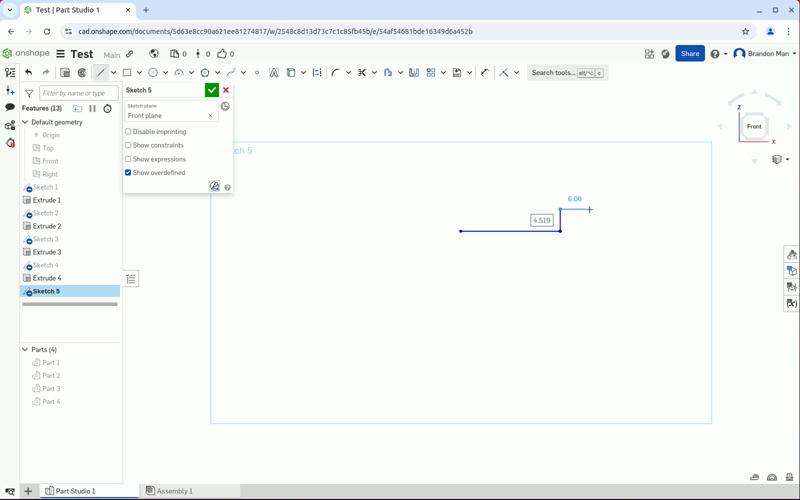
mouse_move(511, 209)
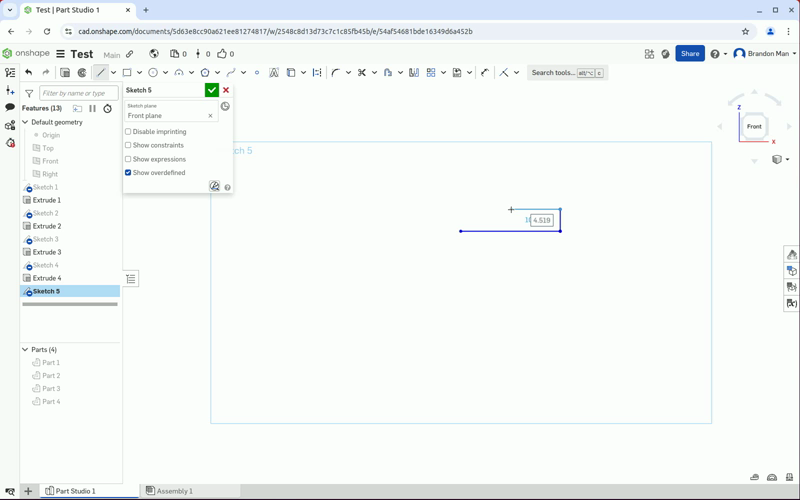
click(511, 209)
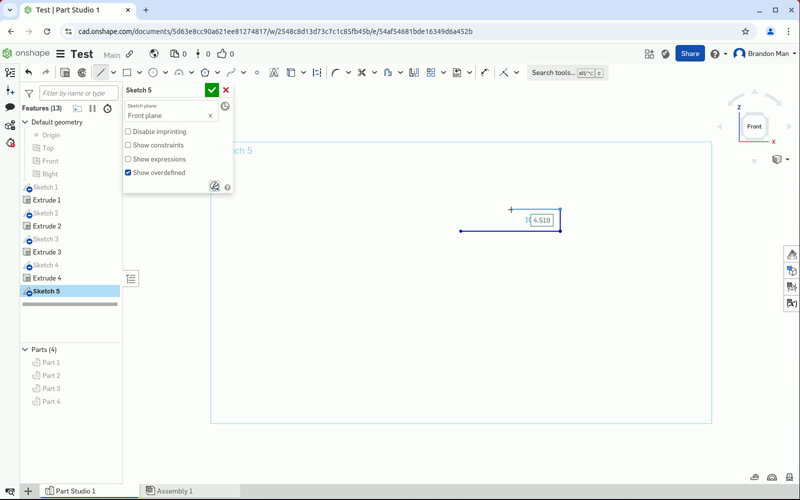
key_up(shift)
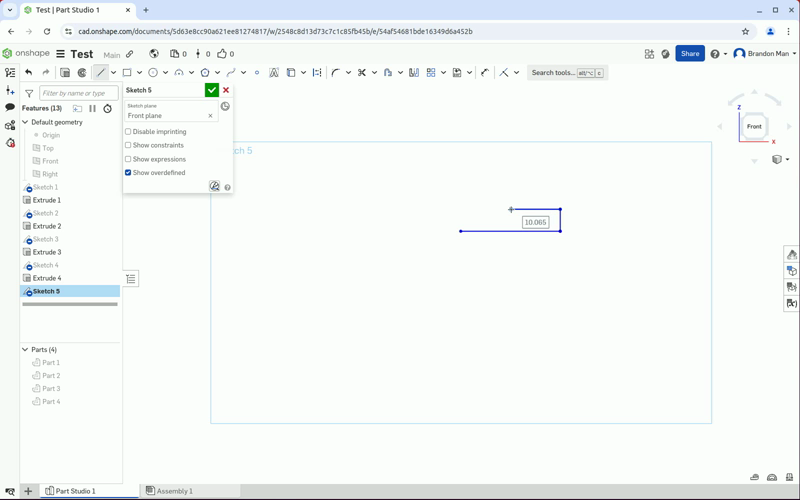
key_down(shift)
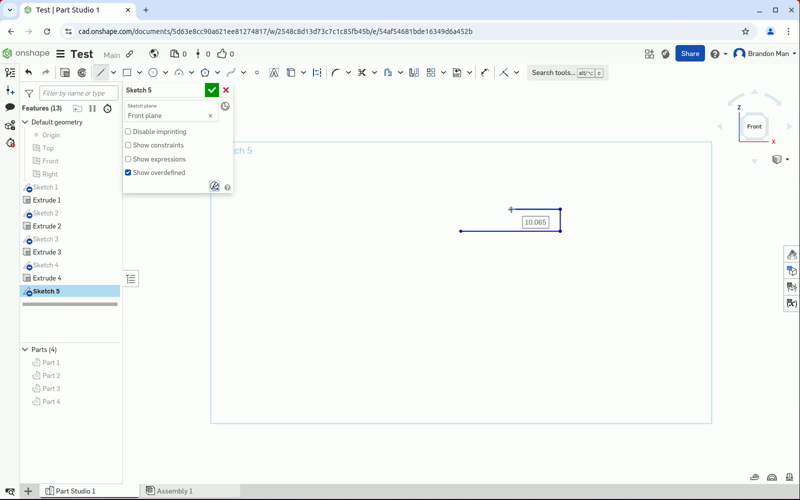
mouse_move(541, 209)
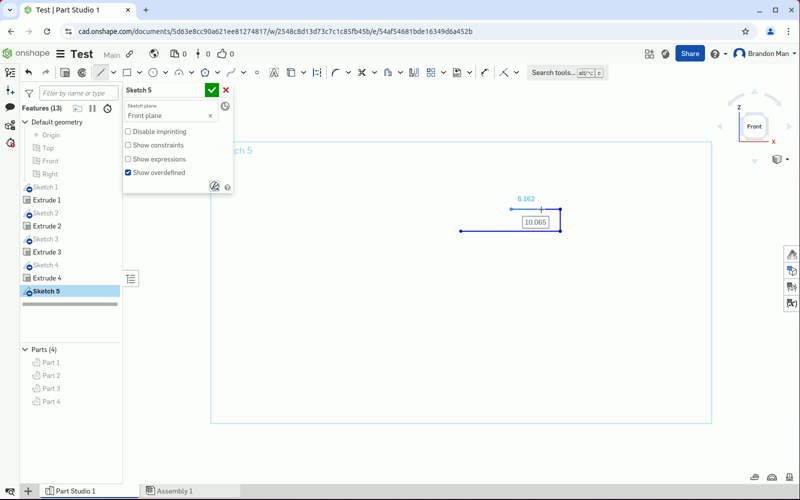
mouse_move(460, 209)
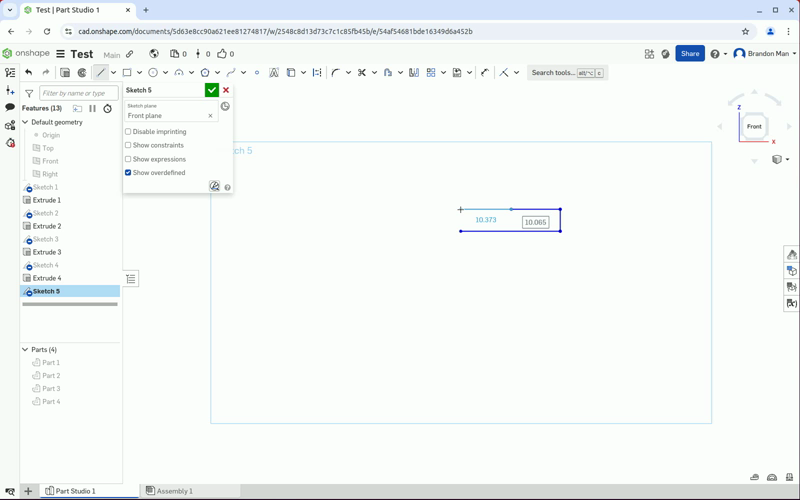
click(460, 209)
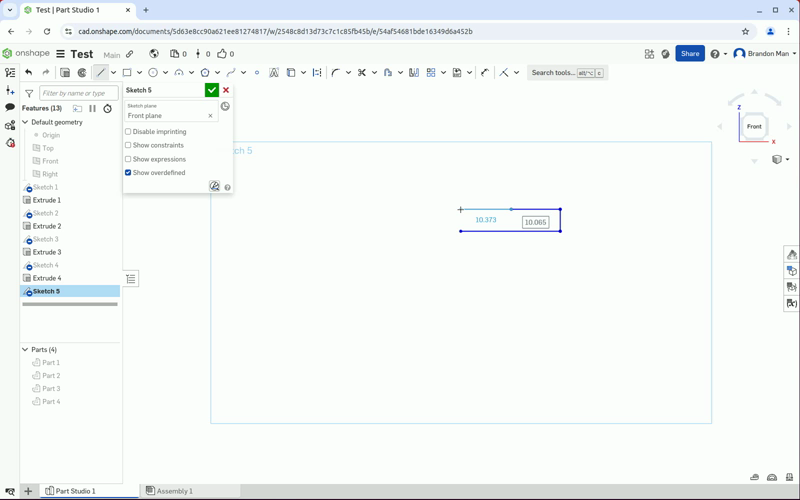
key_up(shift)
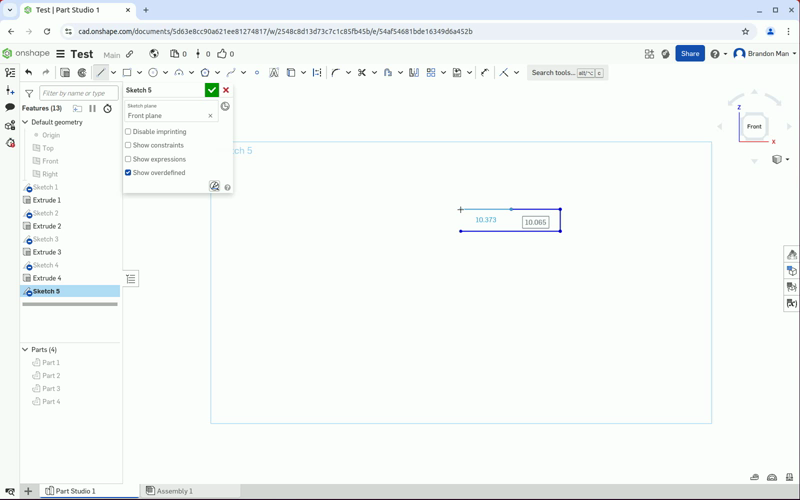
mouse_move(490, 209)
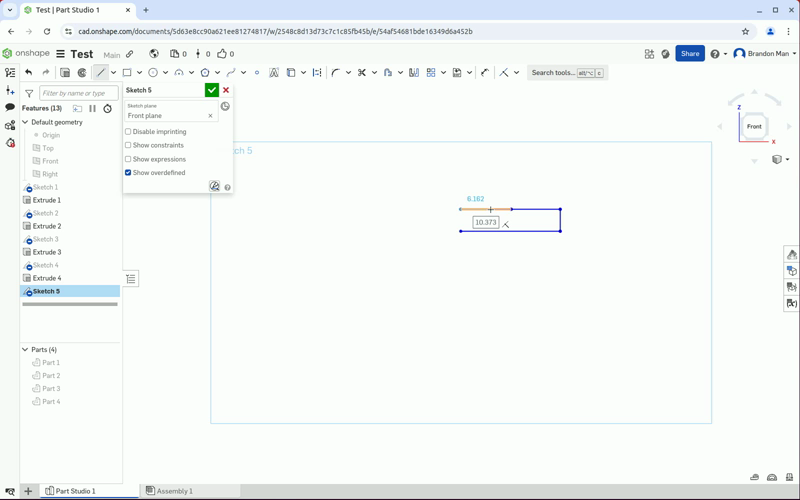
key_down(shift)
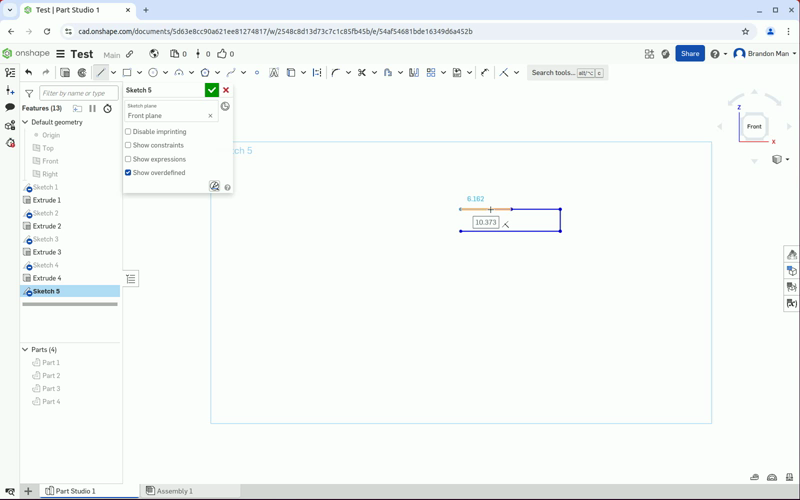
mouse_move(460, 231)
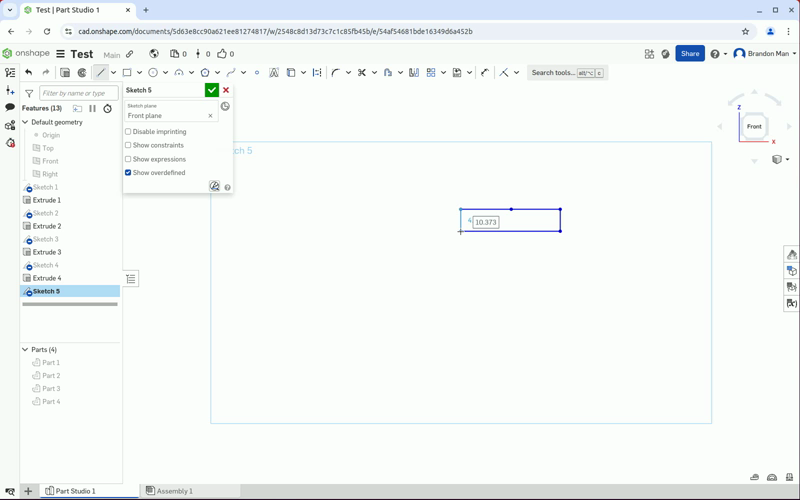
key_up(shift)
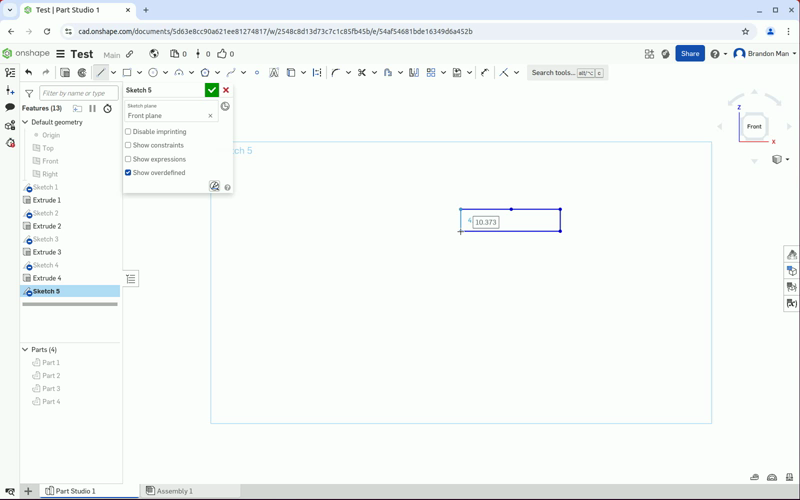
click(460, 231)
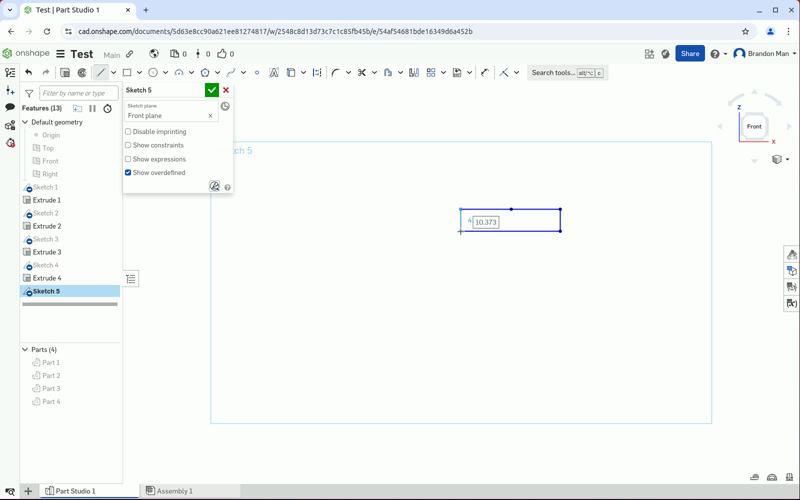
key(esc)
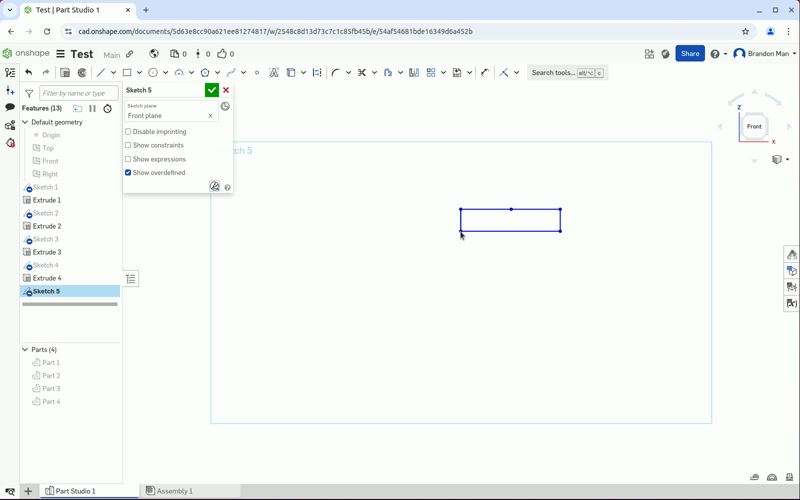
mouse_move(529, 222)
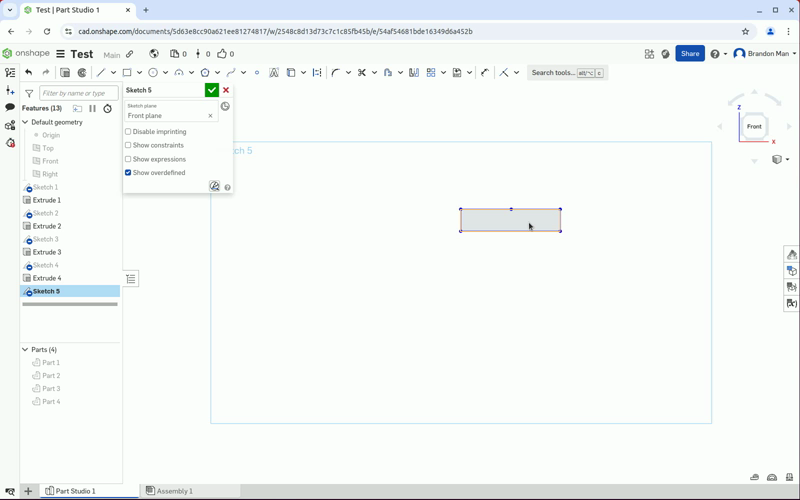
click(529, 222)
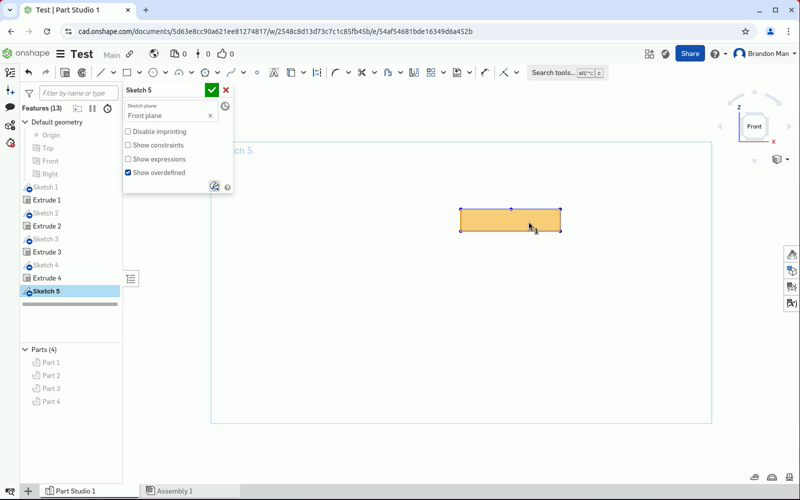
mouse_move(73, 352)
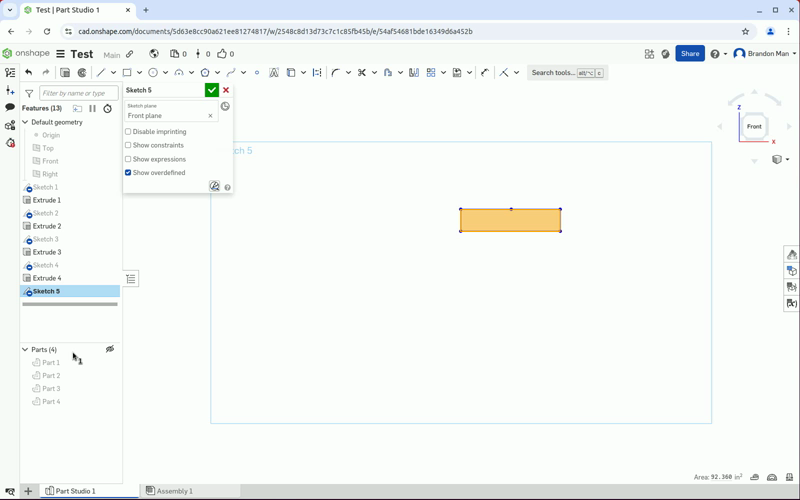
key(shift+y)
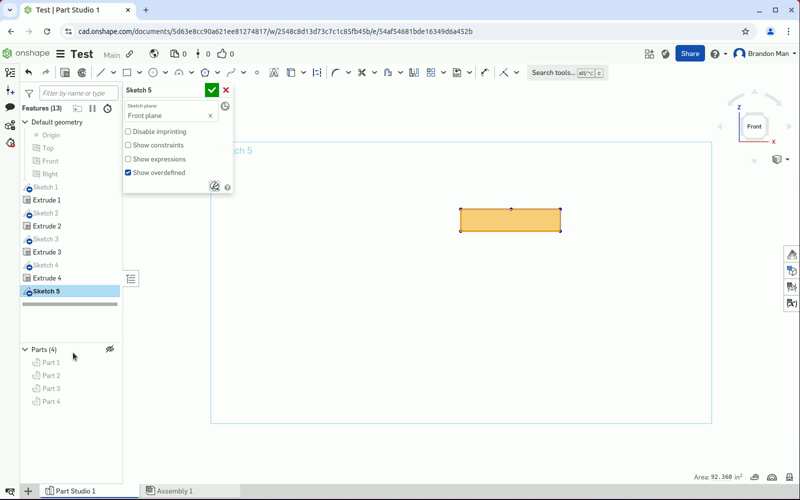
key(shift+e)
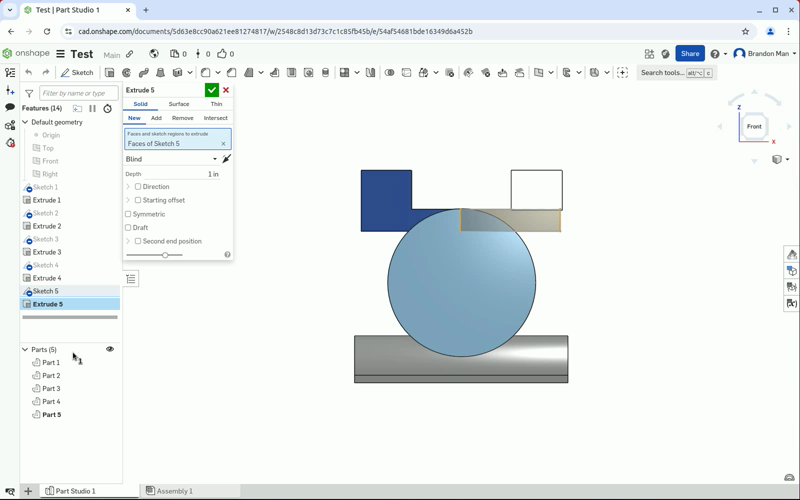
mouse_move(143, 106)
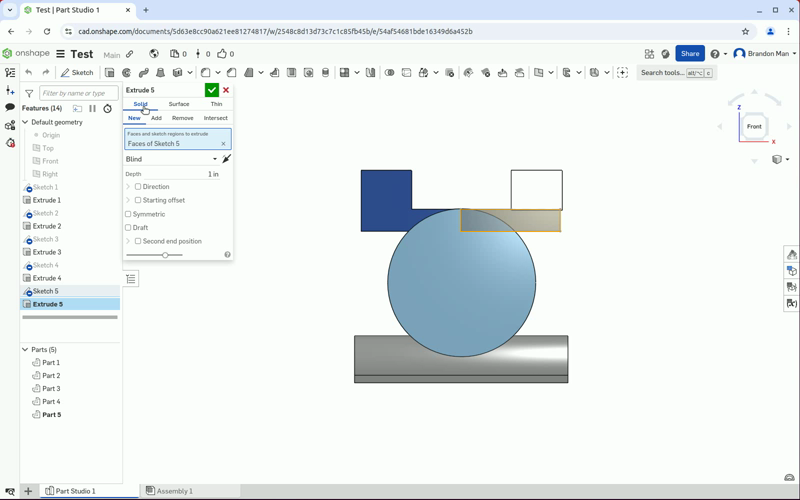
click(143, 106)
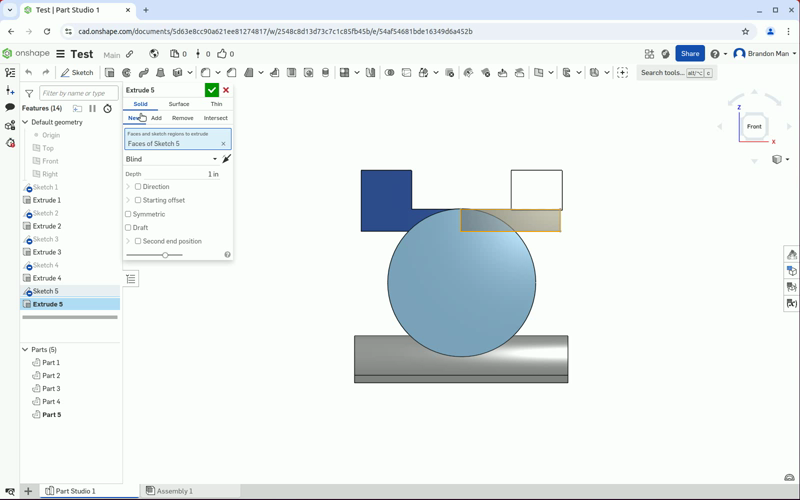
mouse_move(137, 120)
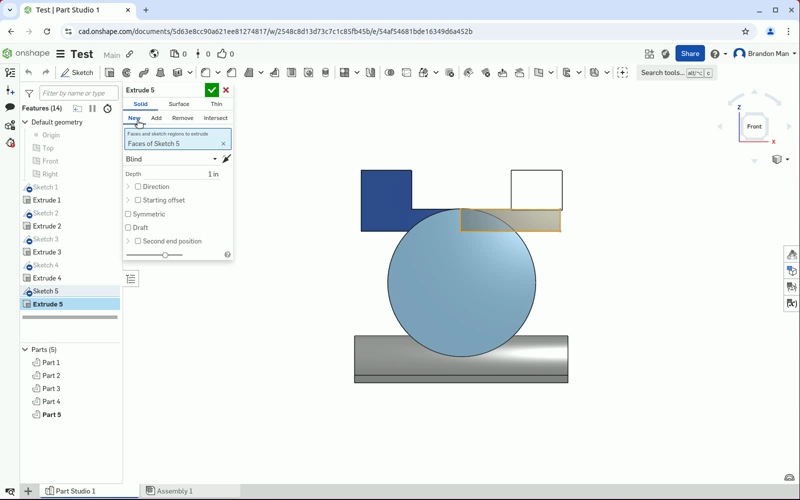
click(137, 120)
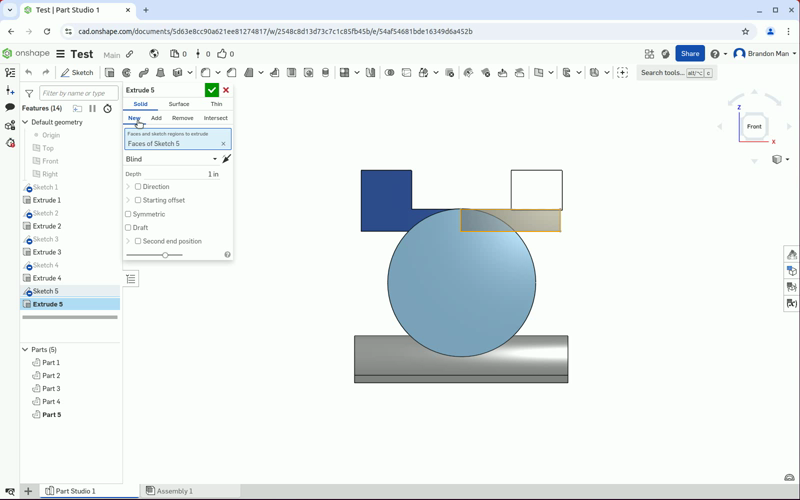
key(tab, 4)
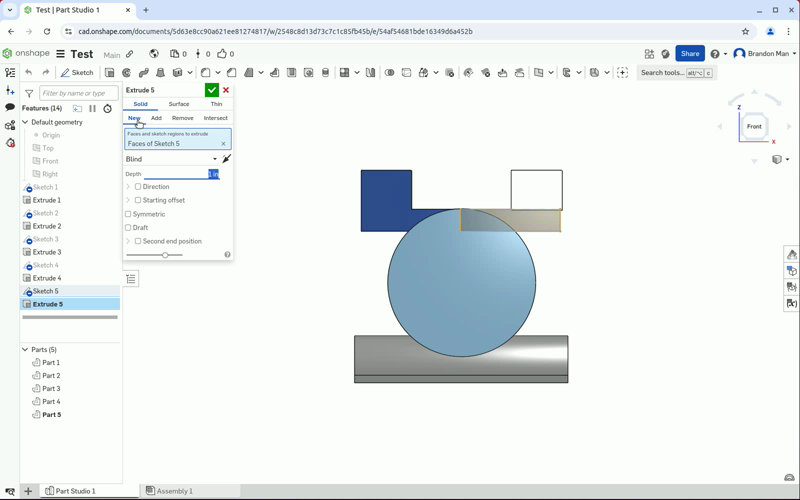
text(16.368)
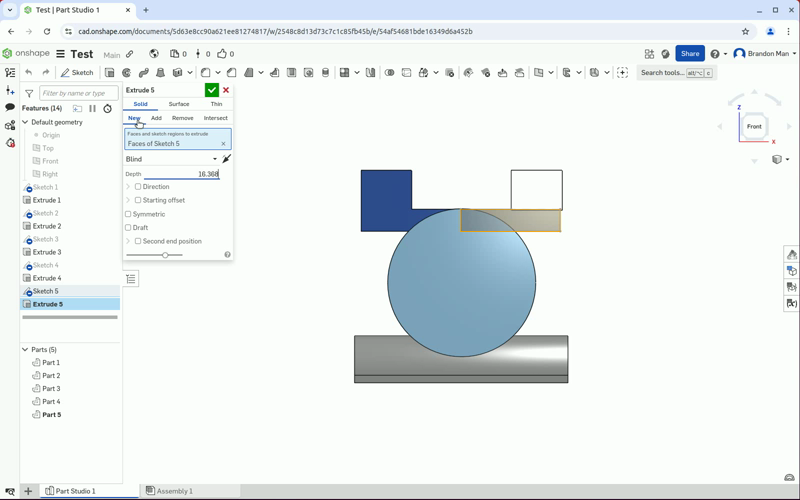
key(tab, 3)
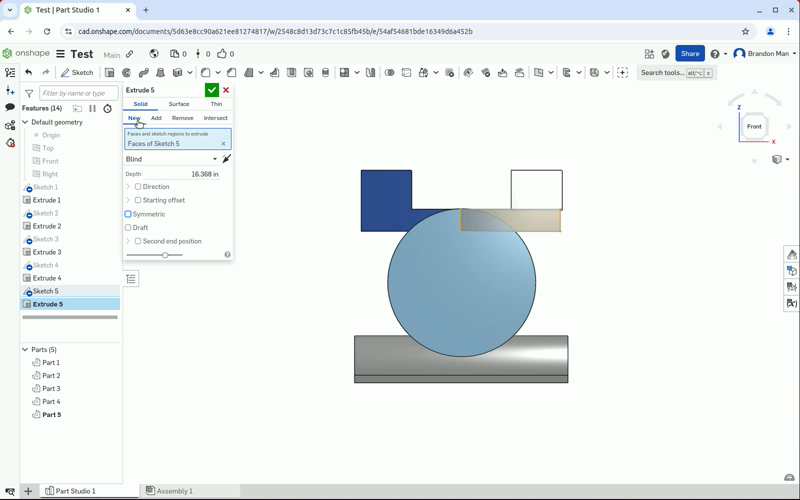
key(space)
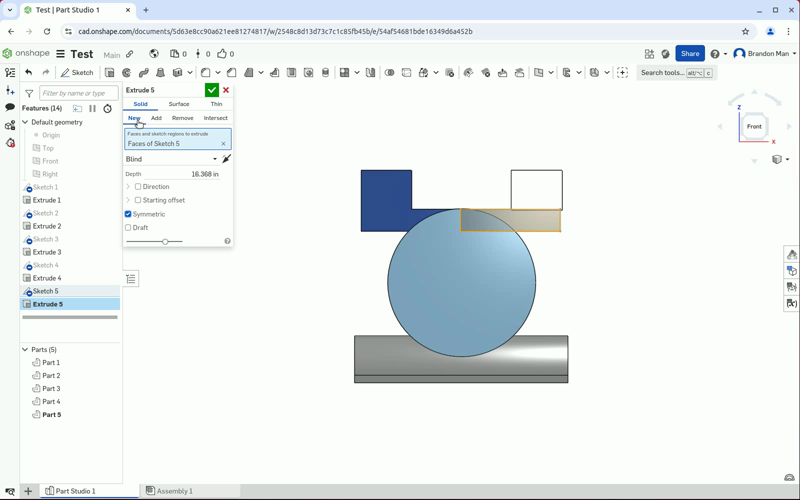
key(enter)
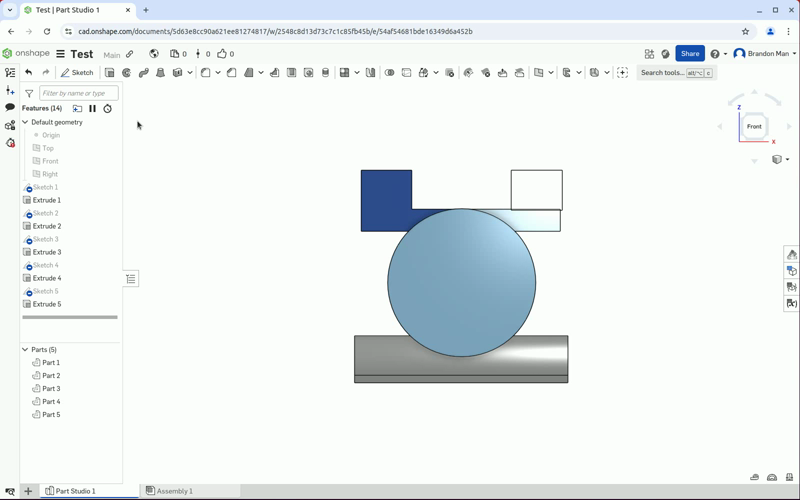
key(shift+h)
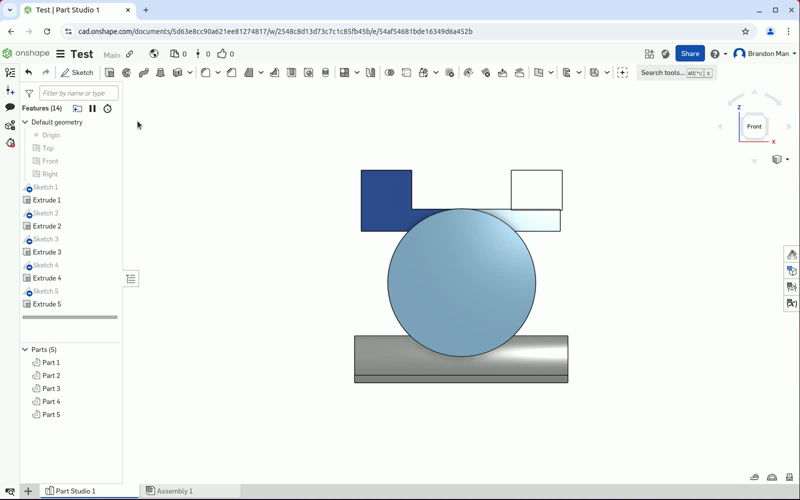
key(shift+h)
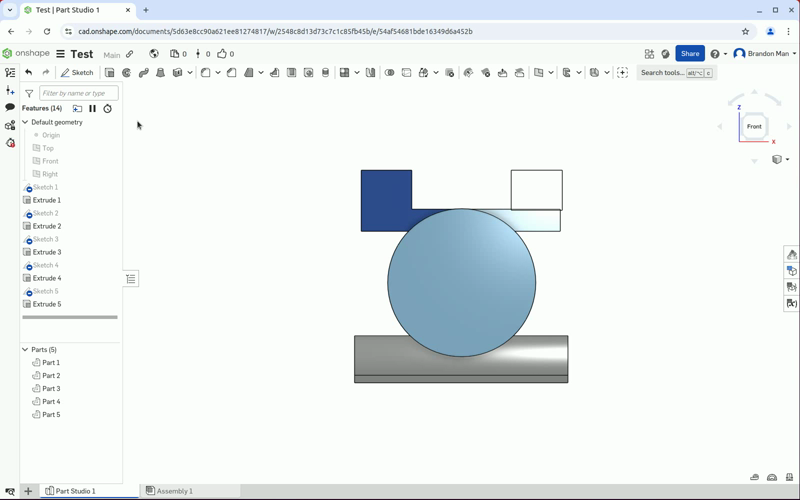
mouse_move(73, 189)
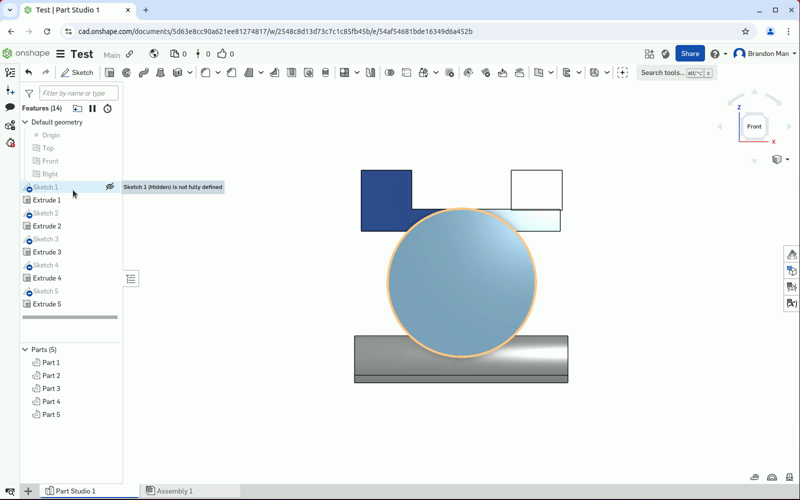
click(73, 189)
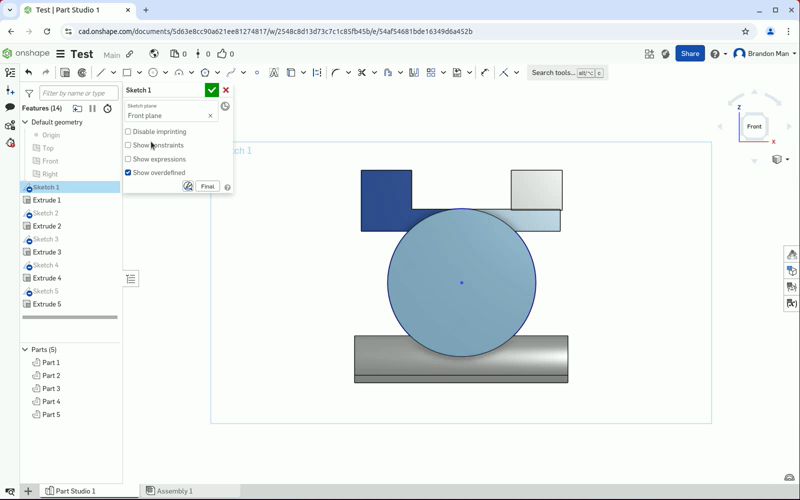
mouse_move(229, 92)
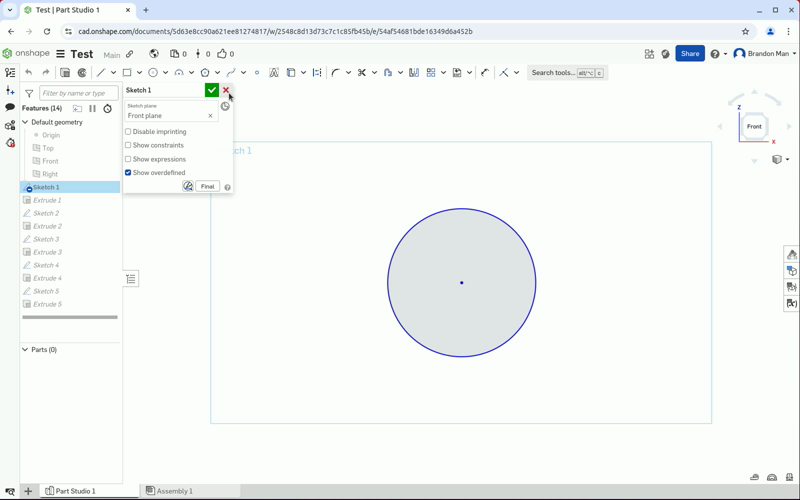
click(229, 92)
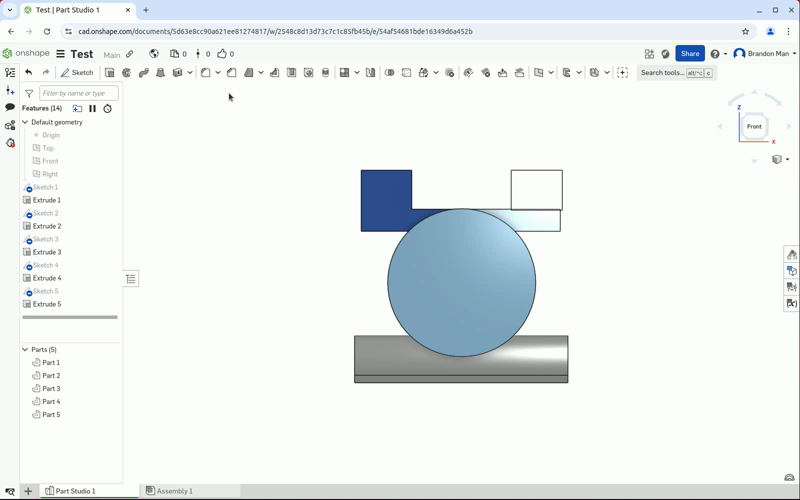
mouse_move(73, 352)
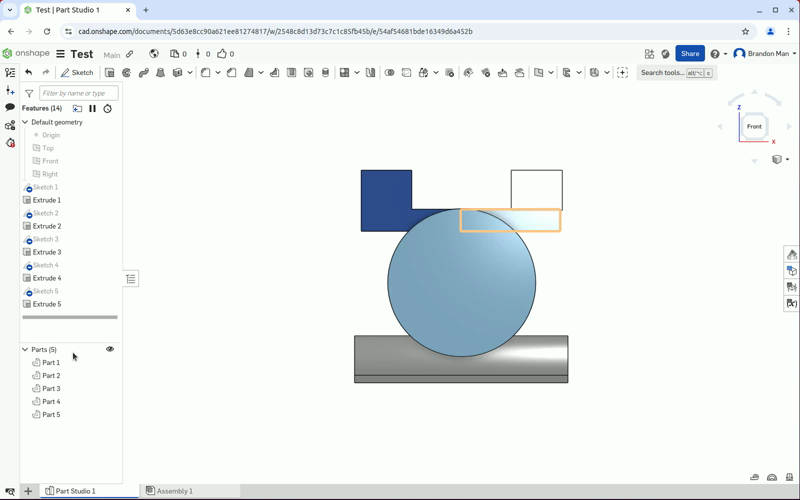
key(y)
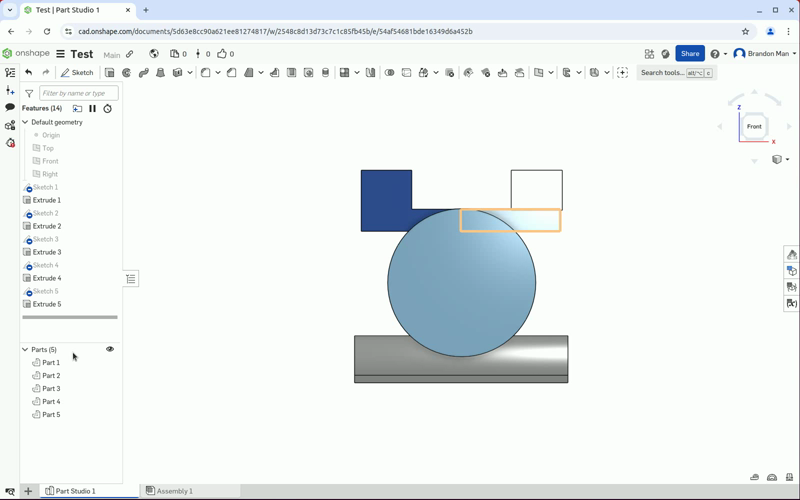
key(shift+p)
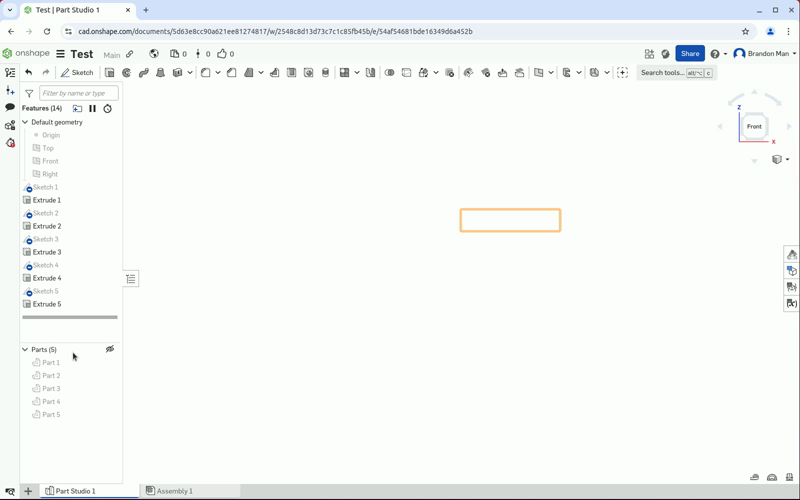
key(space)
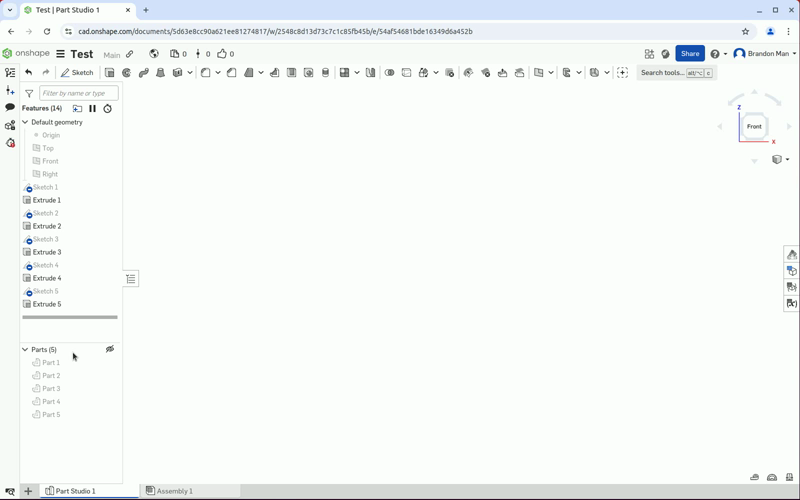
key_down(shift)
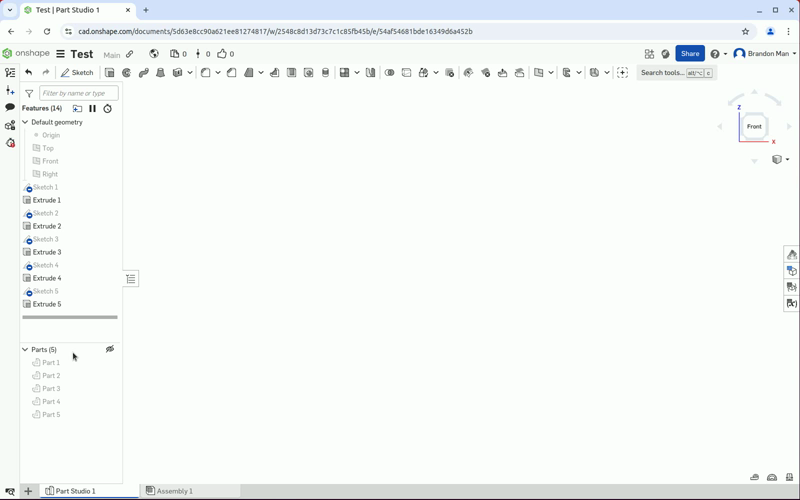
key(down)
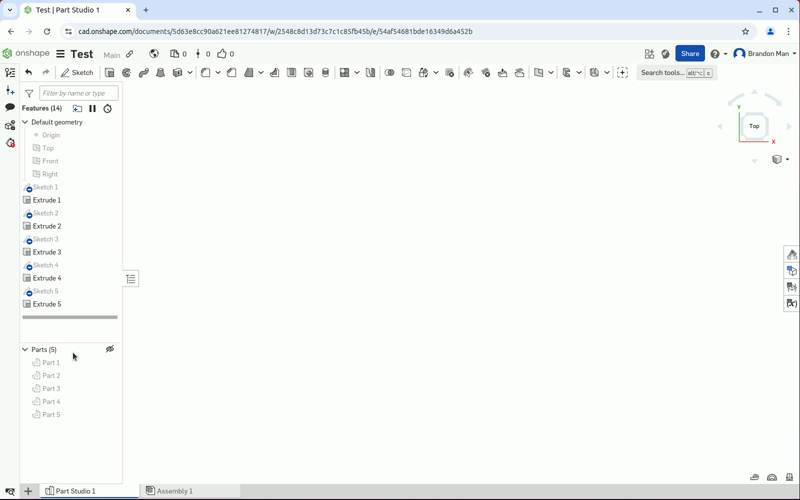
key_up(shift)
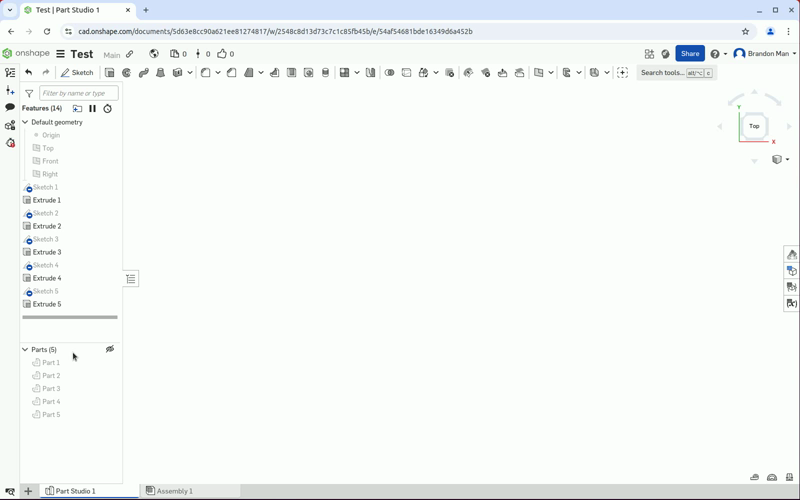
mouse_move(73, 352)
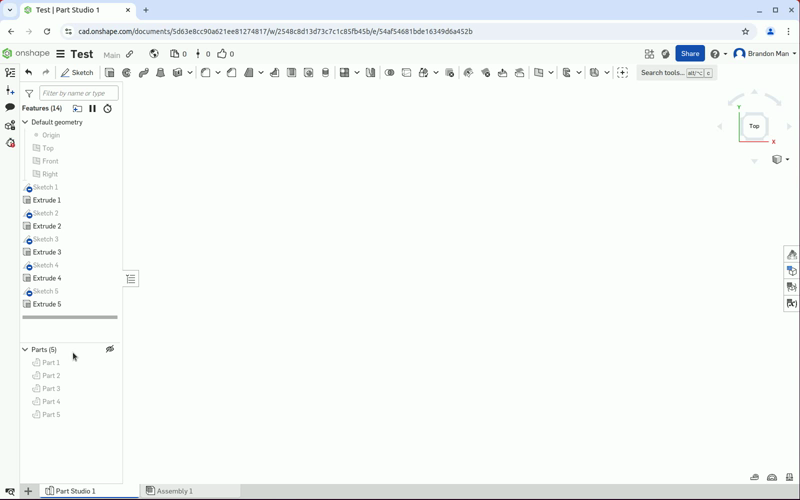
key(shift+y)
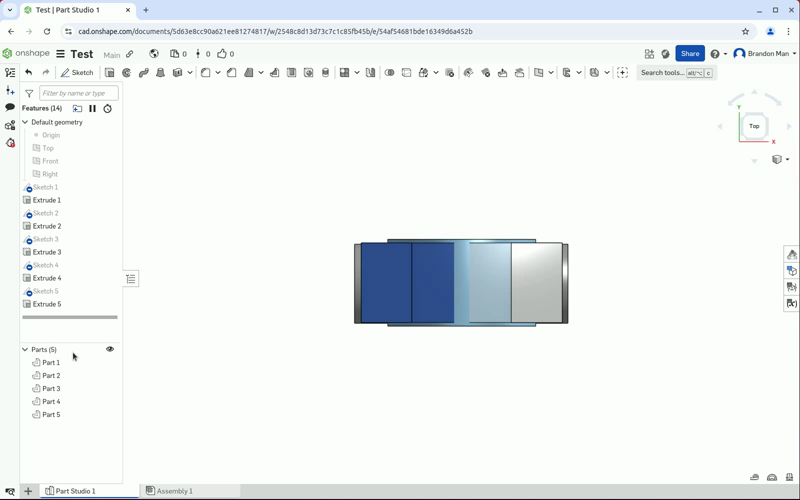
mouse_move(541, 75)
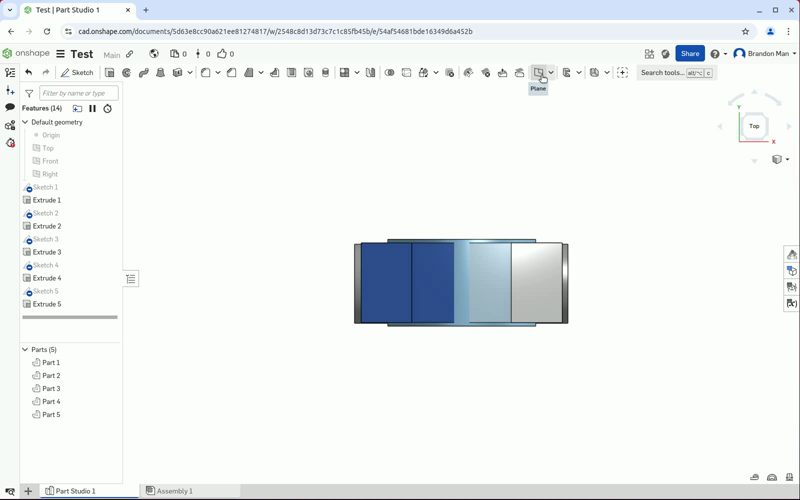
click(541, 75)
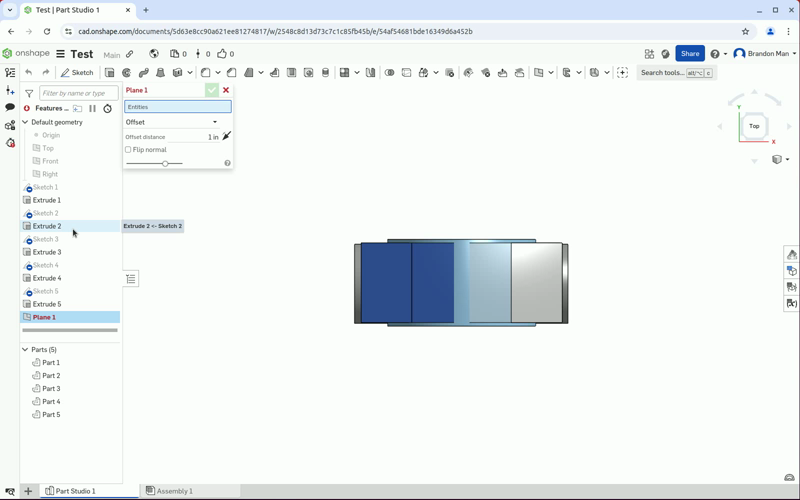
scroll(3)
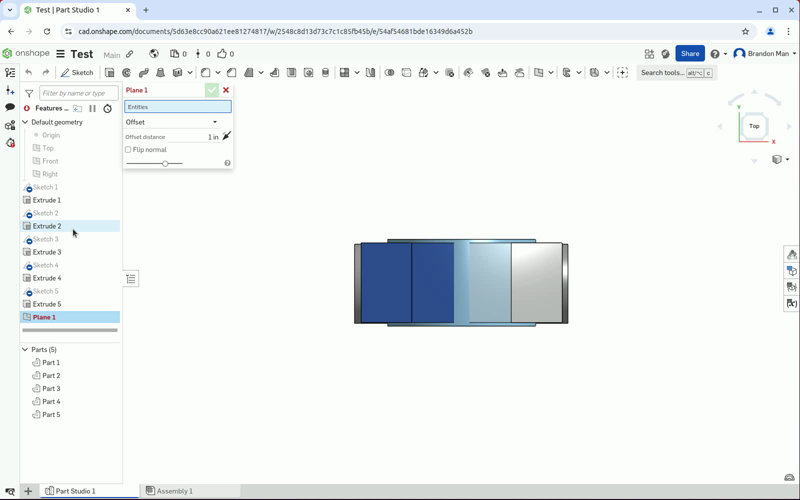
mouse_move(73, 150)
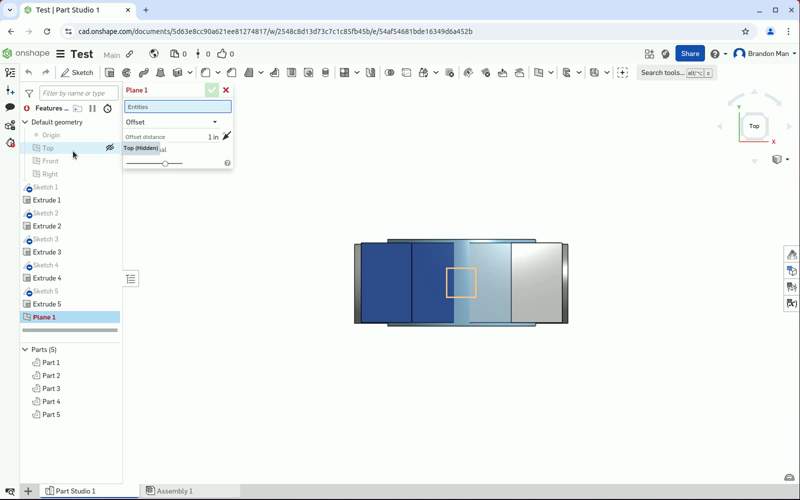
click(73, 150)
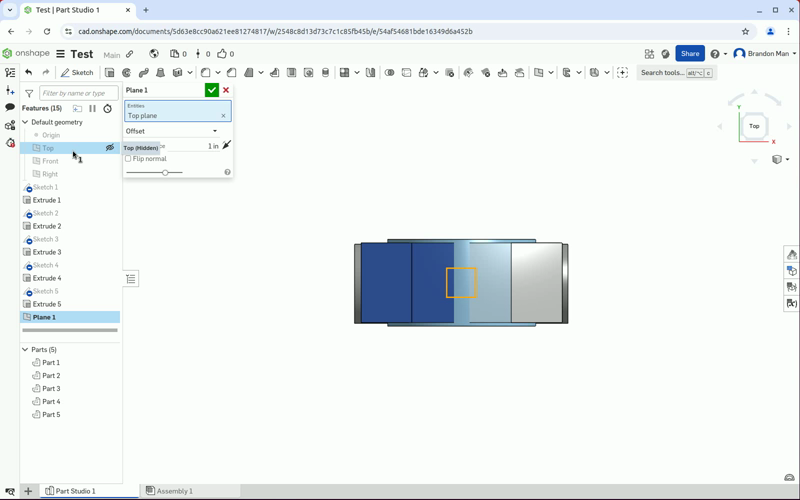
key(tab, 2)
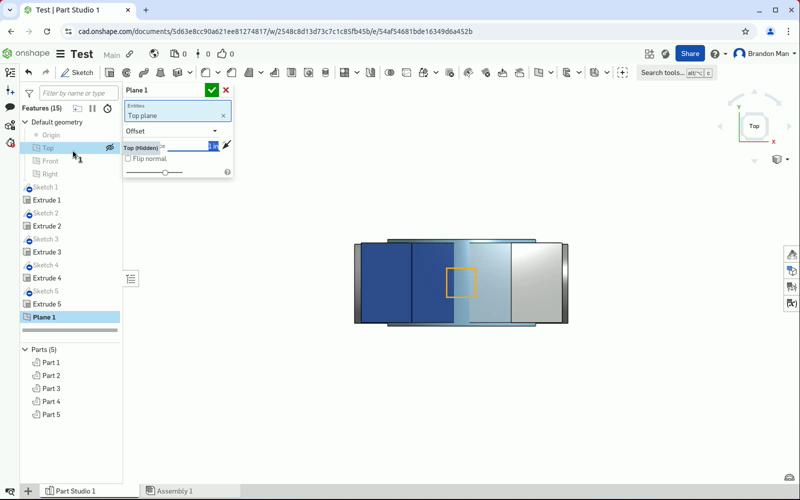
text(23.108)
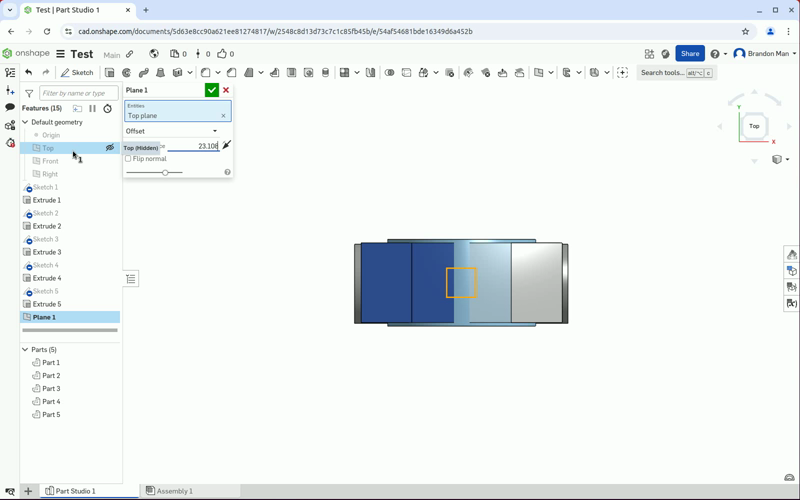
key(enter, 2)
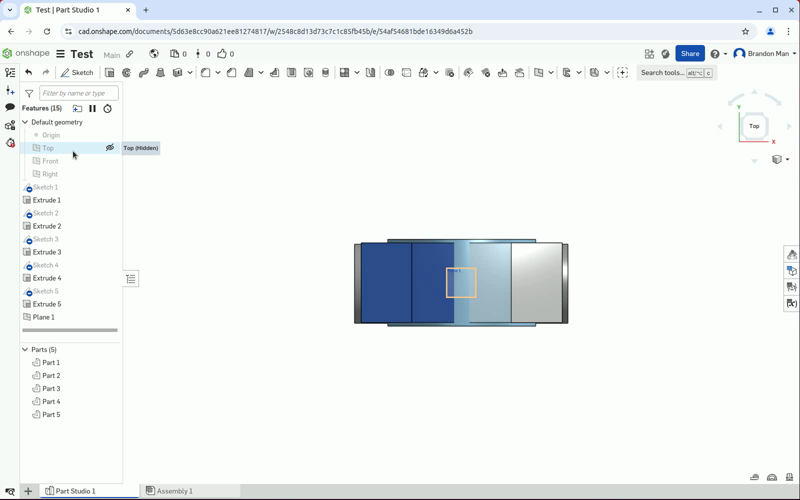
key(shift+s)
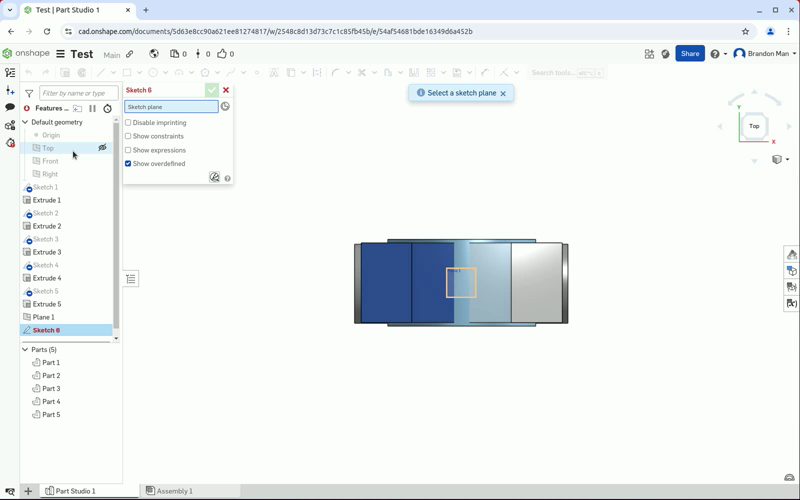
mouse_move(69, 319)
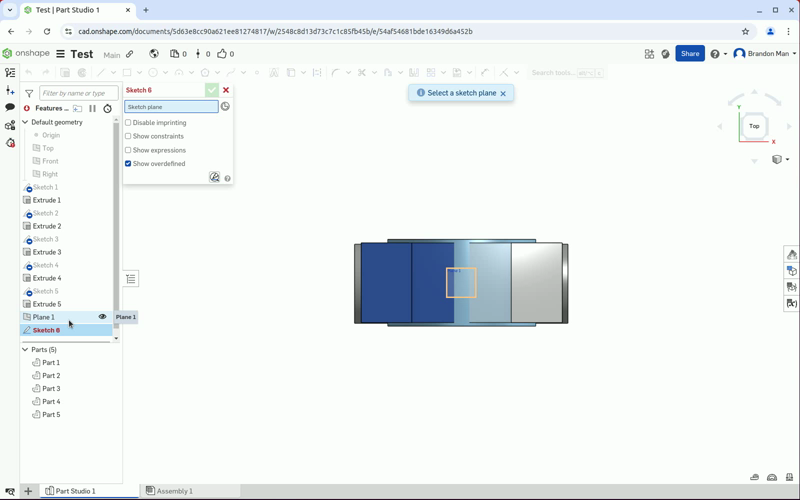
click(69, 319)
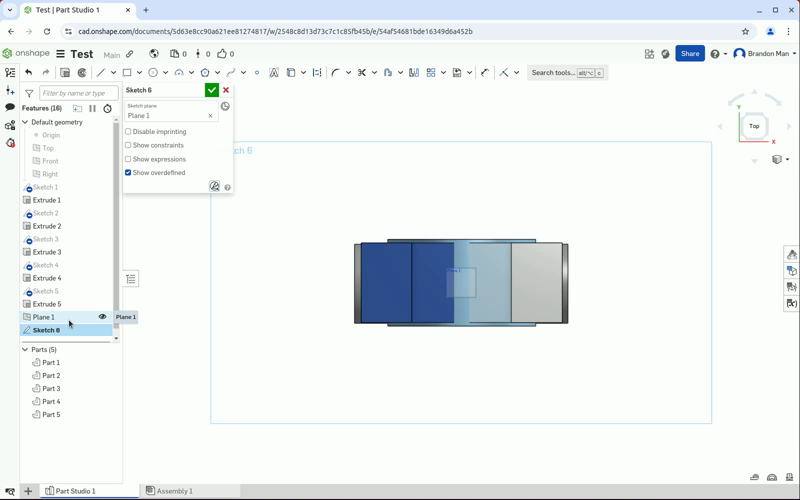
mouse_move(73, 352)
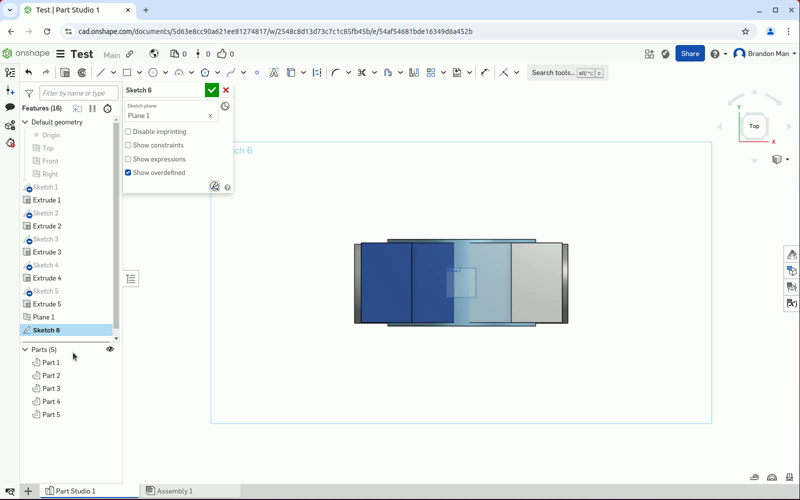
key(y)
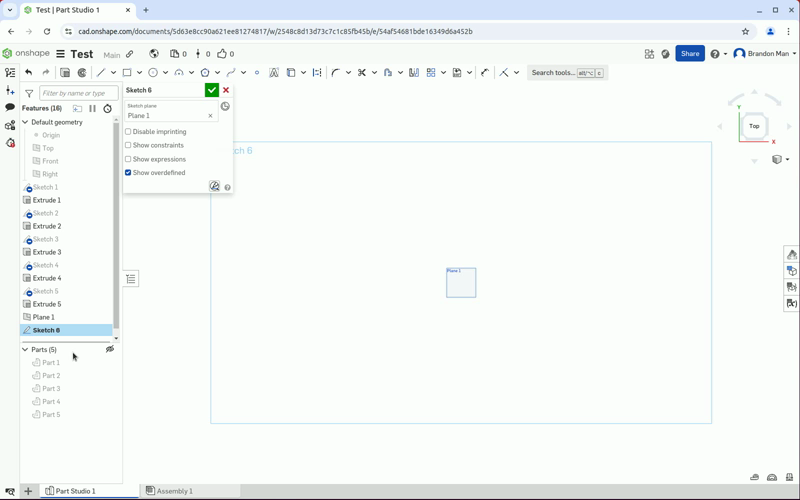
key(l)
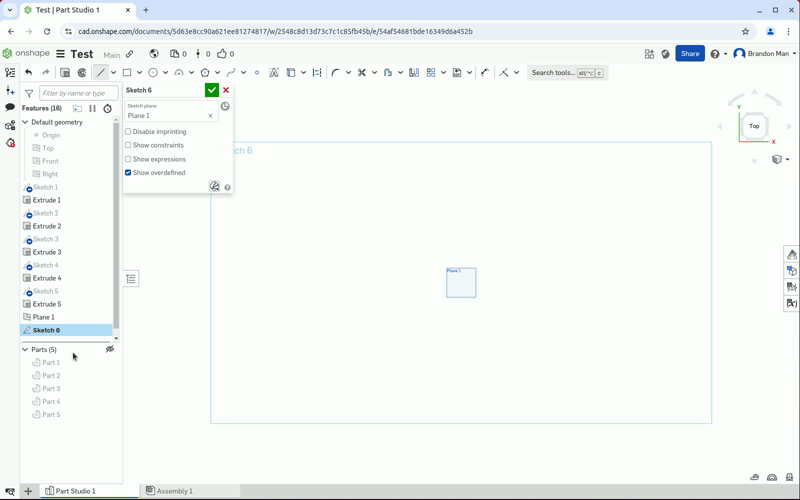
key_down(shift)
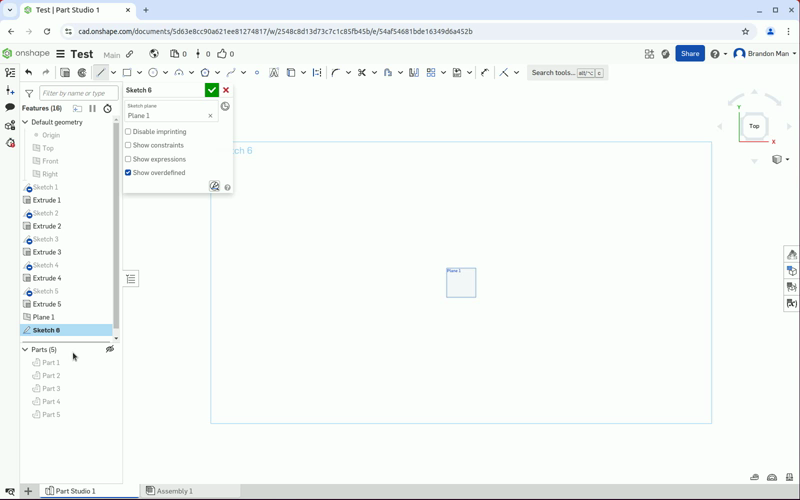
mouse_move(326, 307)
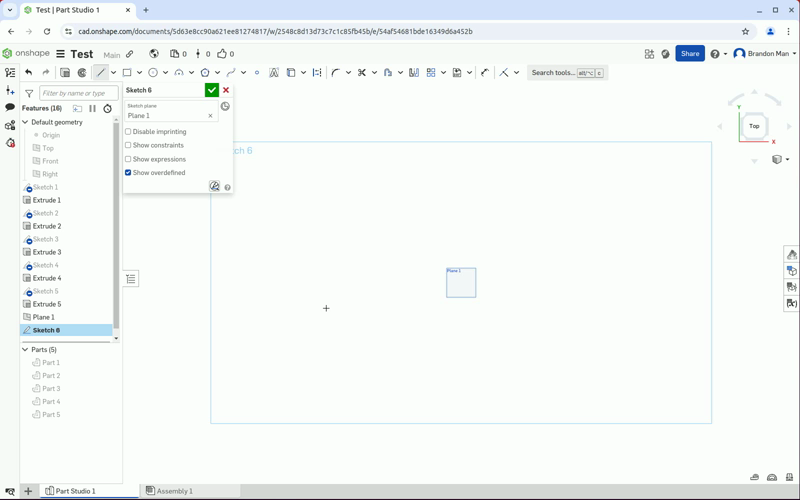
click(326, 307)
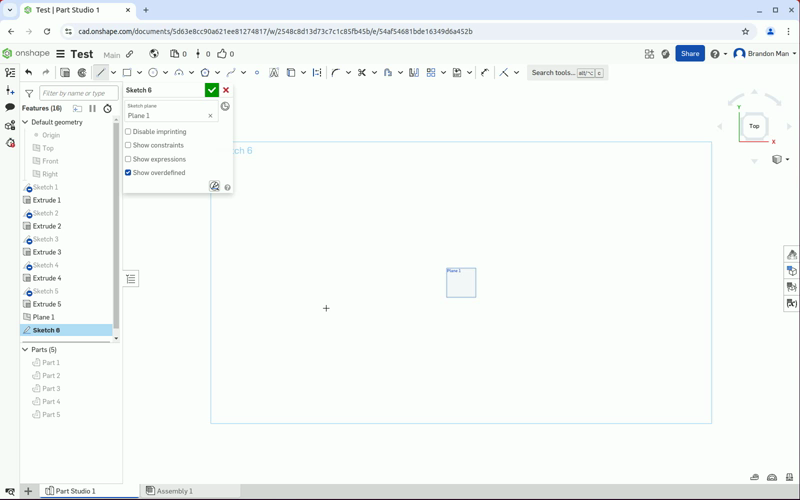
key_up(shift)
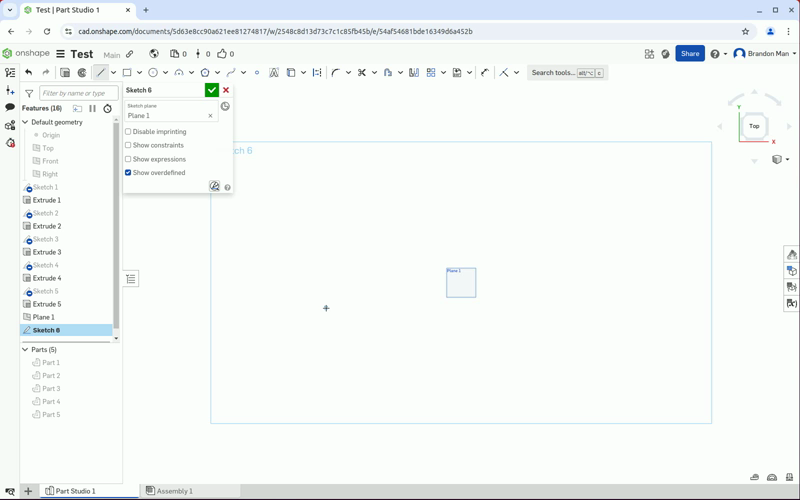
key_down(shift)
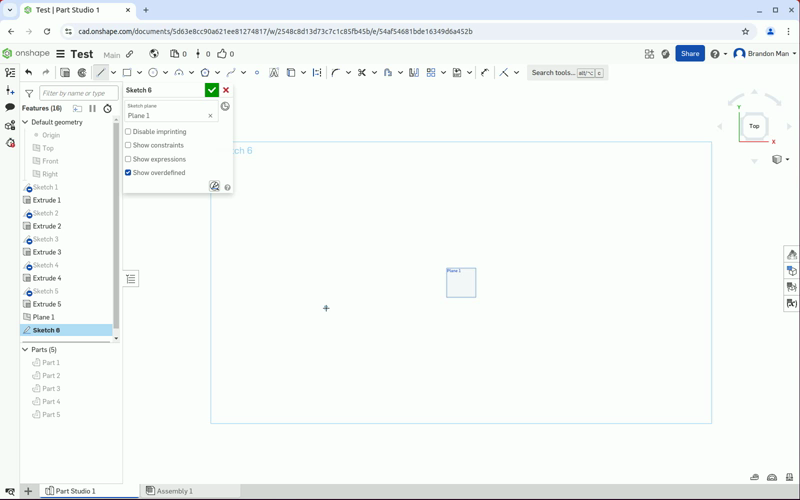
mouse_move(390, 307)
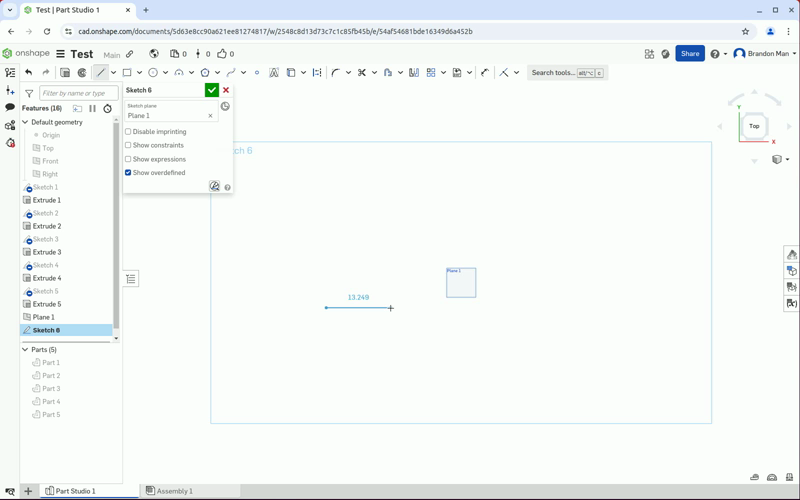
click(390, 307)
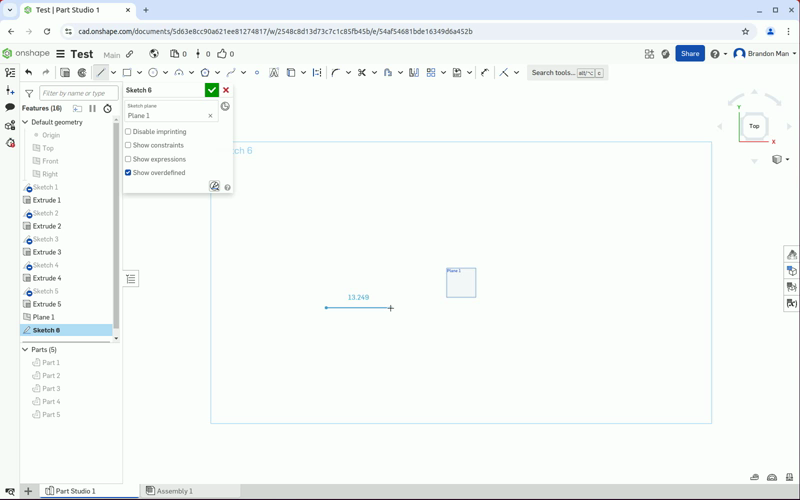
key_up(shift)
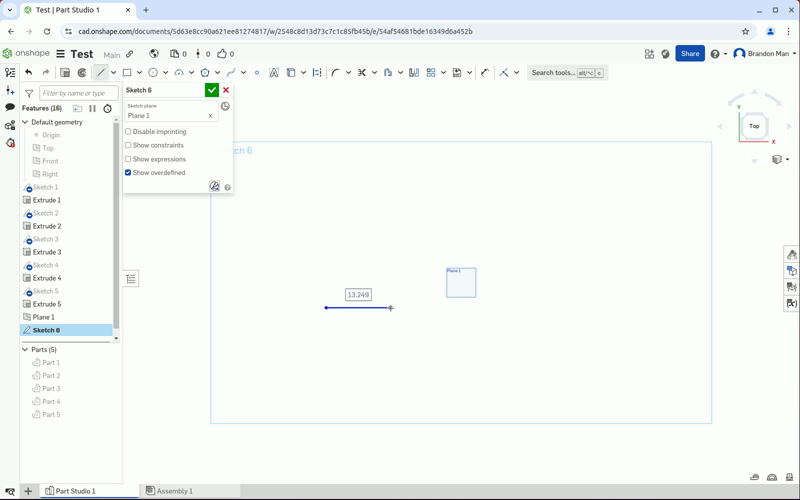
key_down(shift)
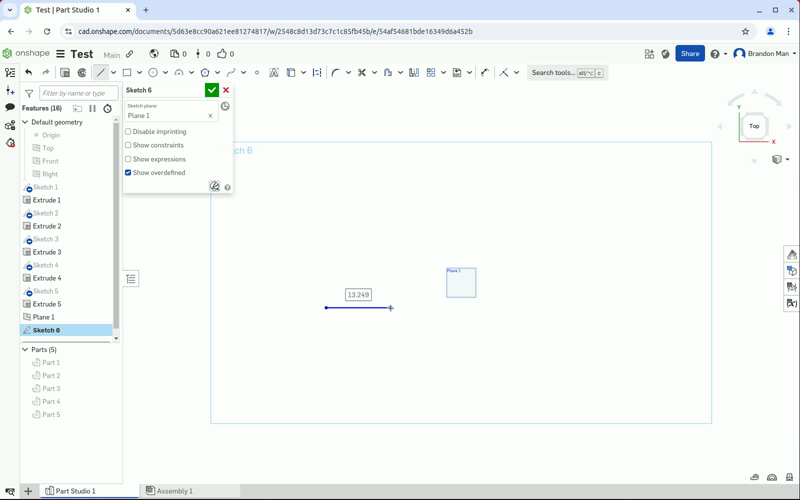
mouse_move(420, 307)
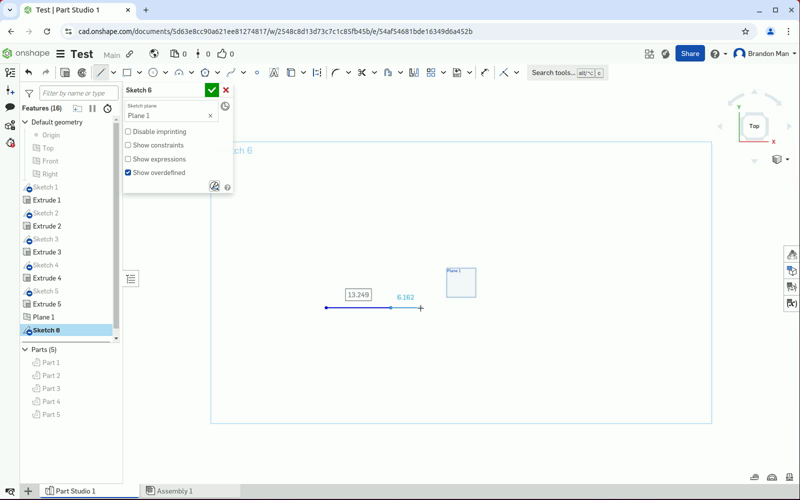
mouse_move(390, 257)
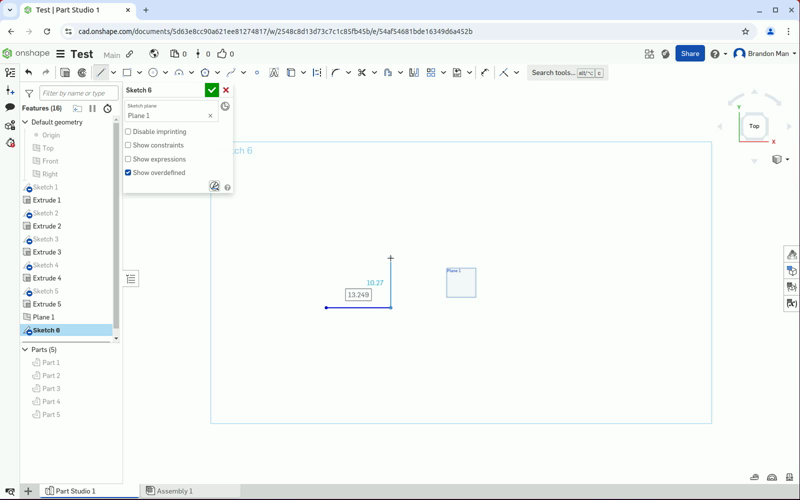
click(390, 257)
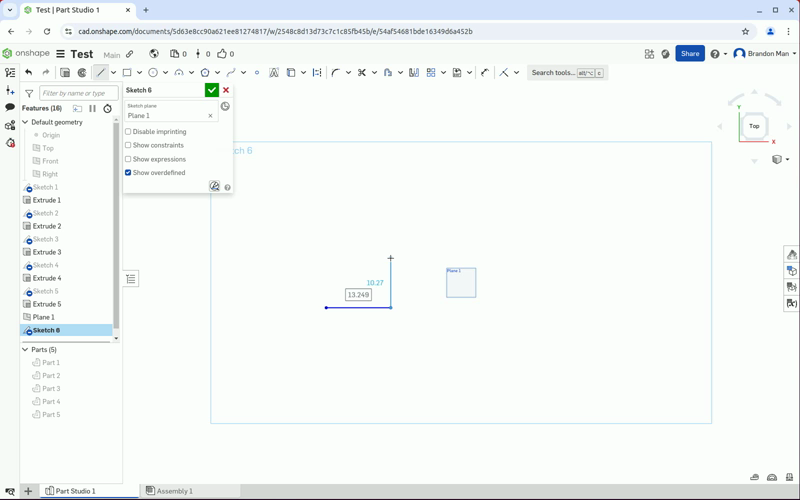
key_up(shift)
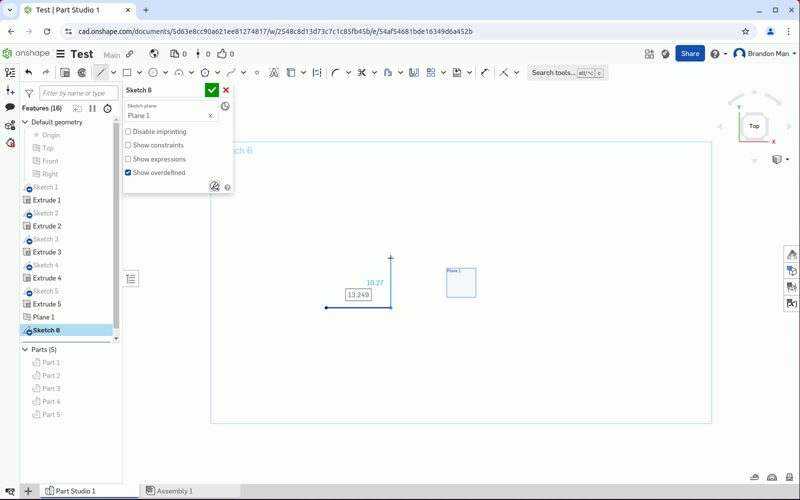
key_down(shift)
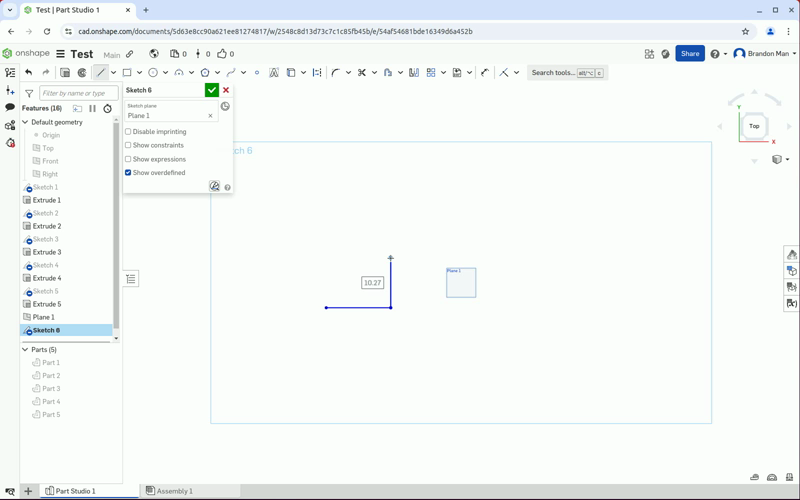
mouse_move(326, 257)
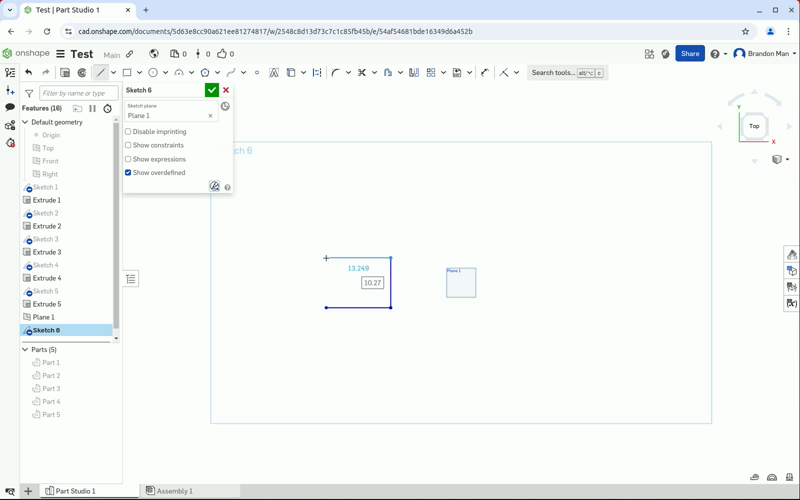
click(326, 257)
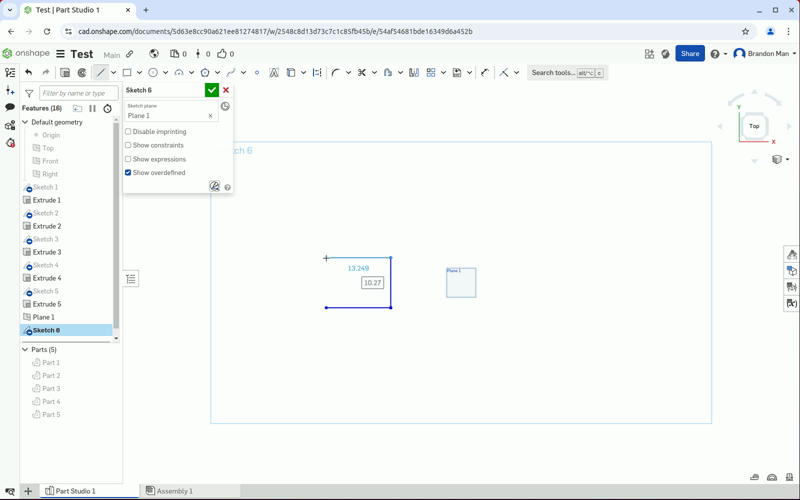
key_up(shift)
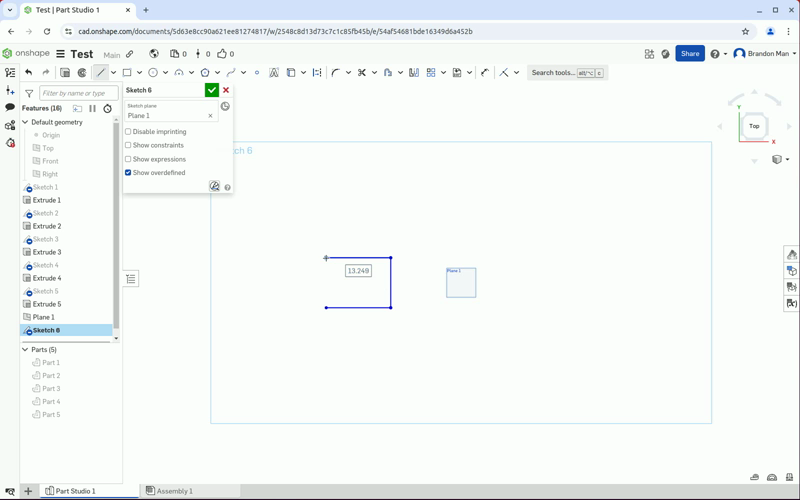
mouse_move(356, 257)
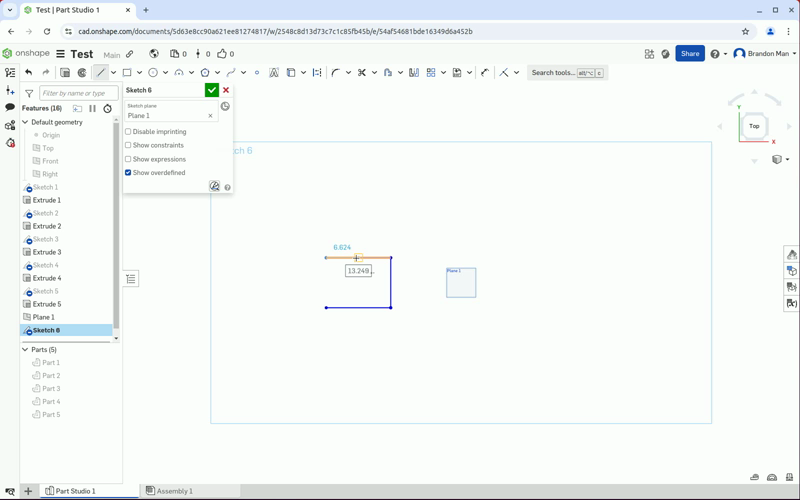
key_down(shift)
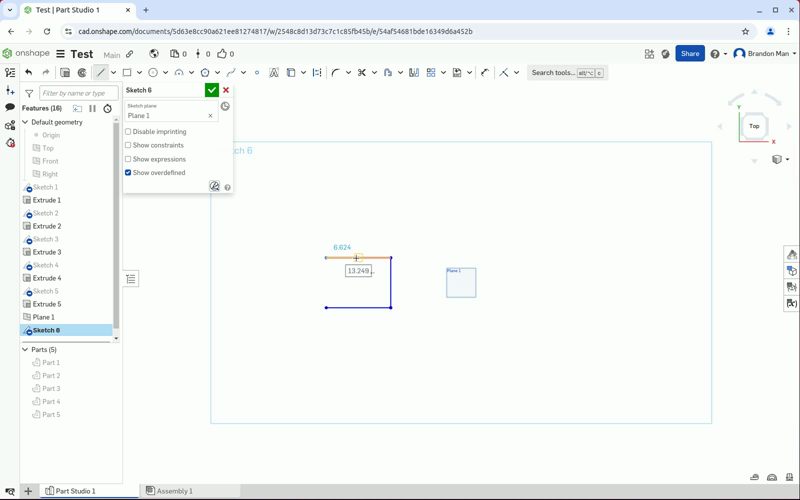
mouse_move(326, 307)
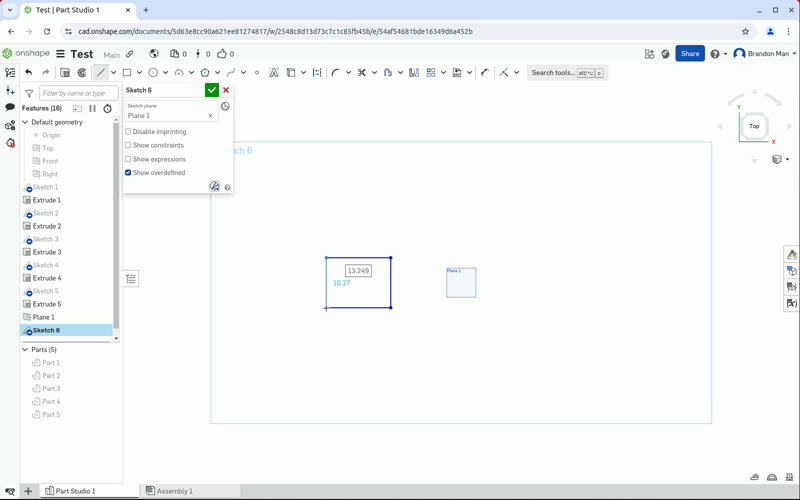
key_up(shift)
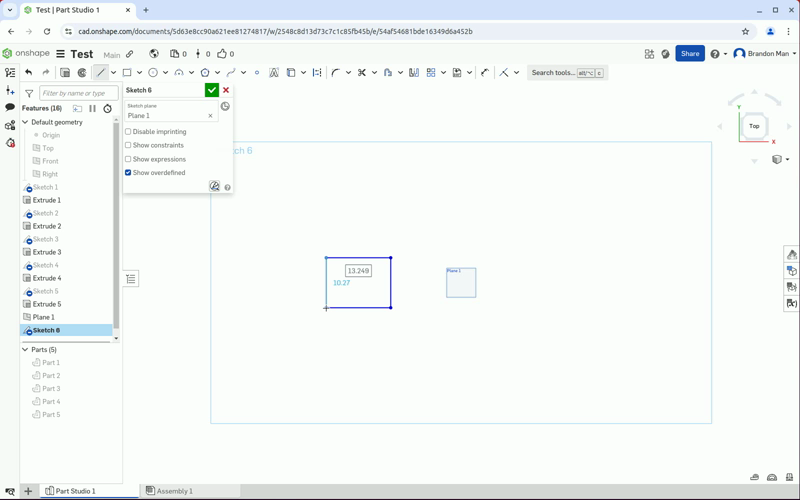
click(326, 307)
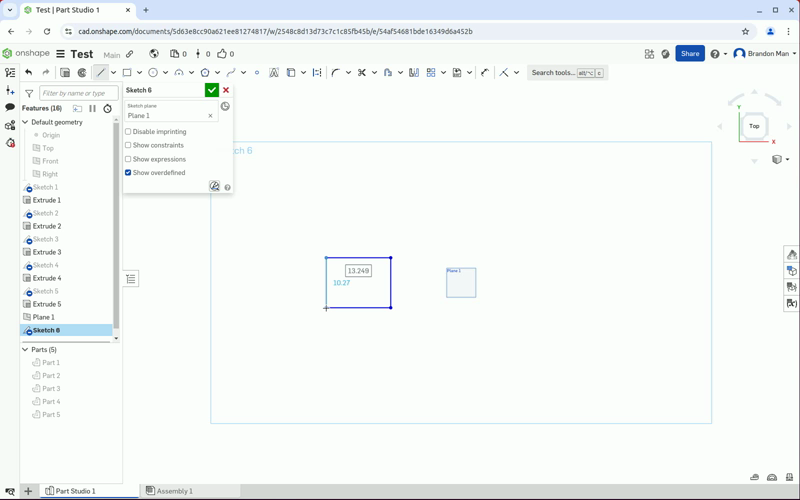
key(esc)
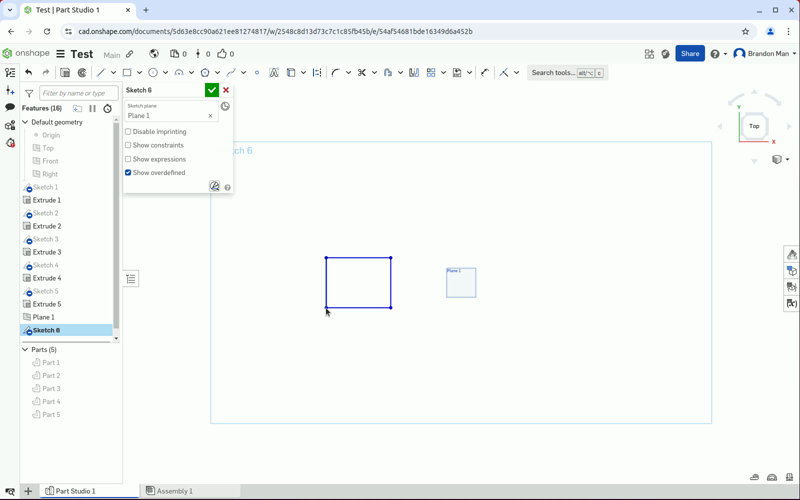
mouse_move(371, 269)
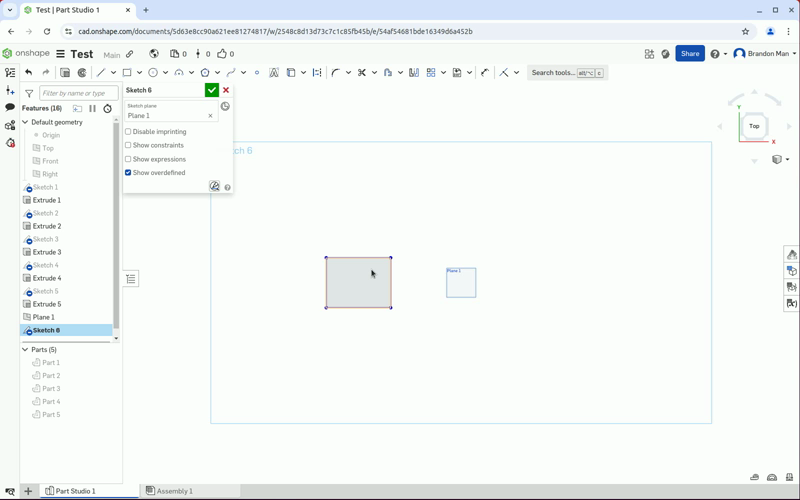
click(371, 269)
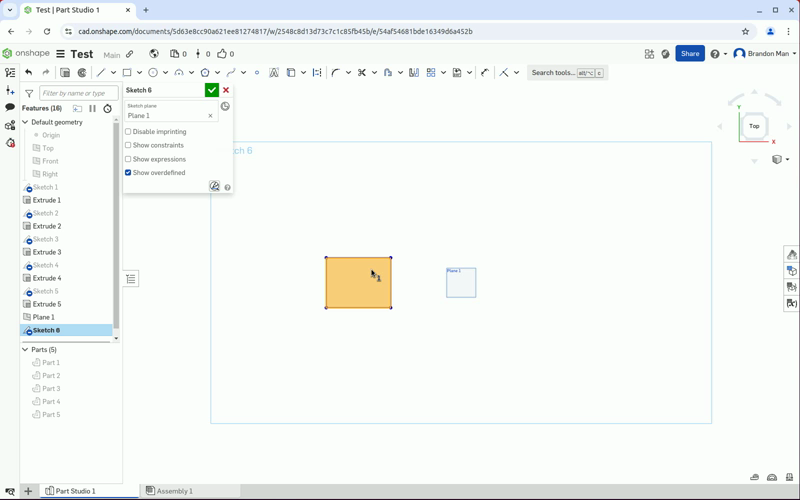
mouse_move(73, 352)
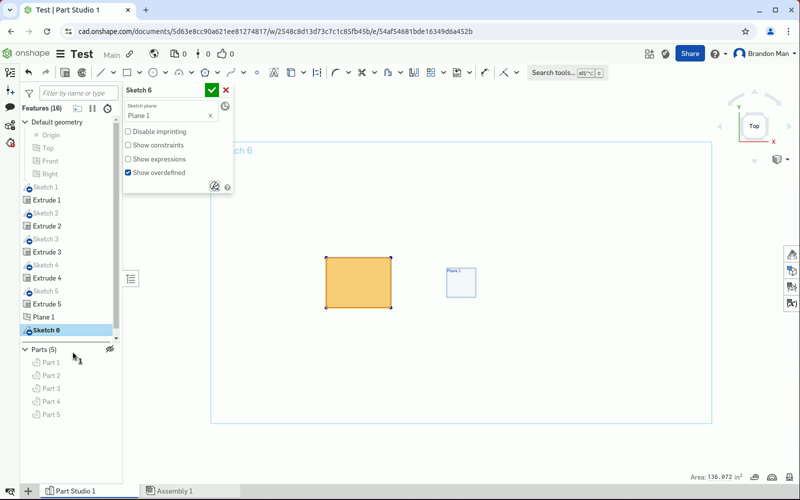
key(shift+y)
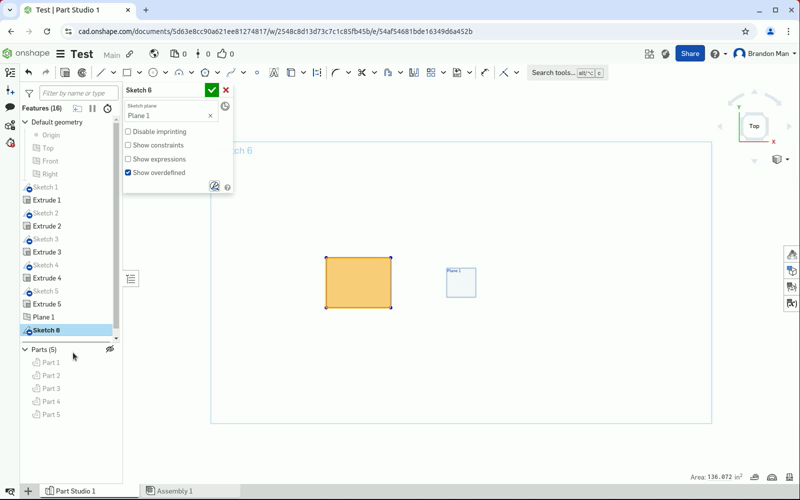
key(shift+e)
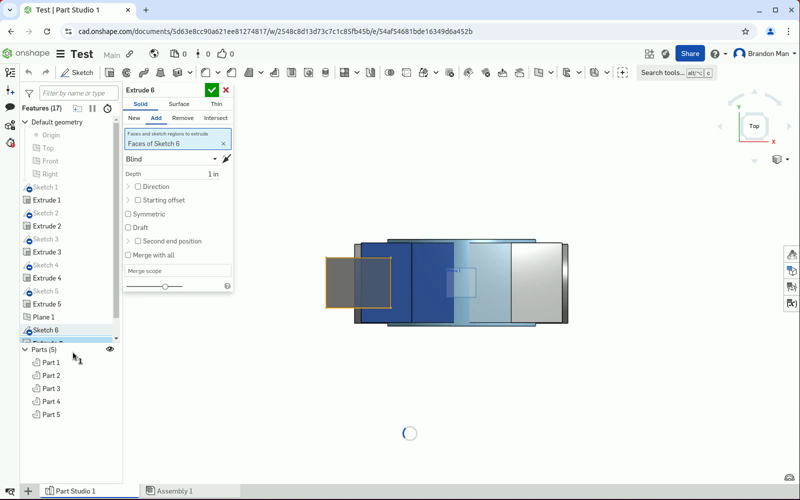
mouse_move(143, 106)
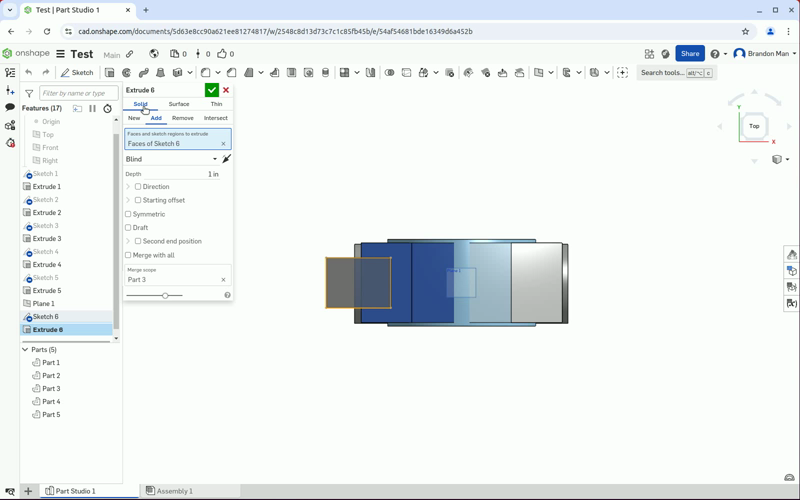
click(143, 106)
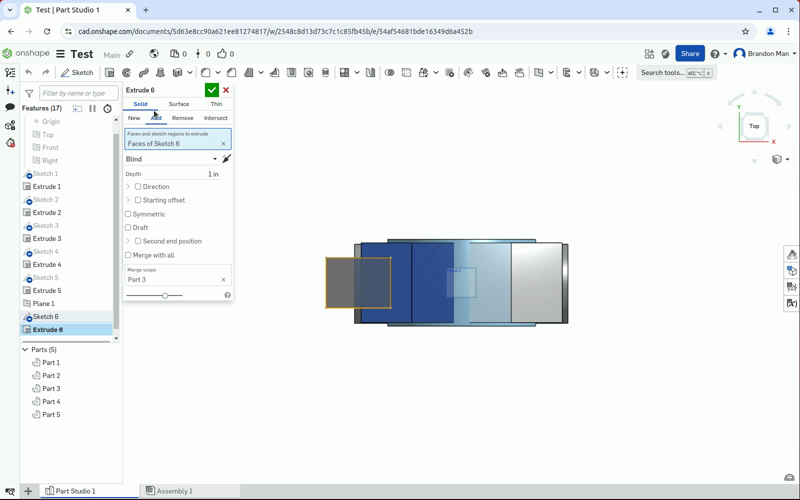
mouse_move(186, 120)
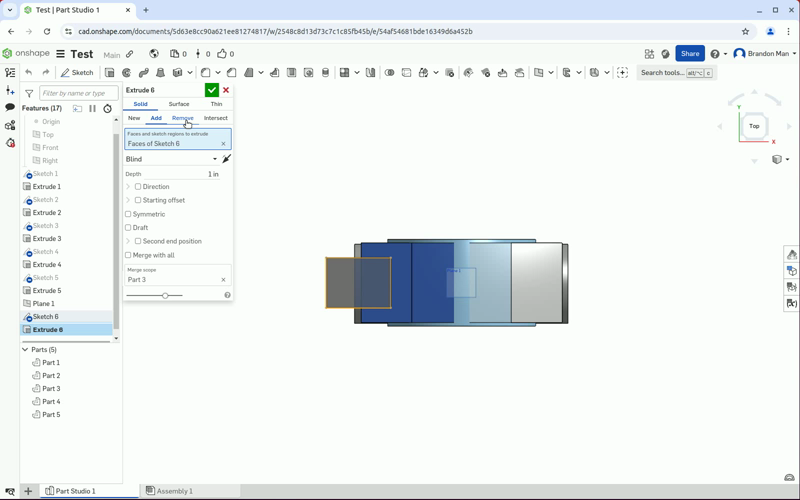
click(186, 120)
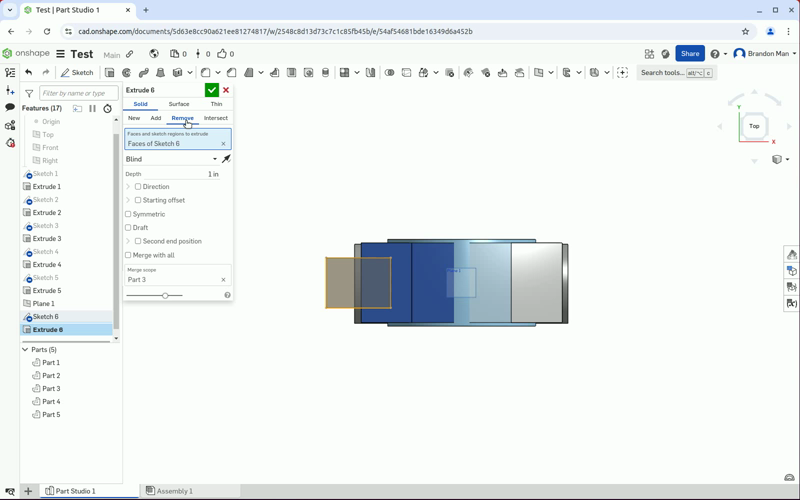
key(tab, 4)
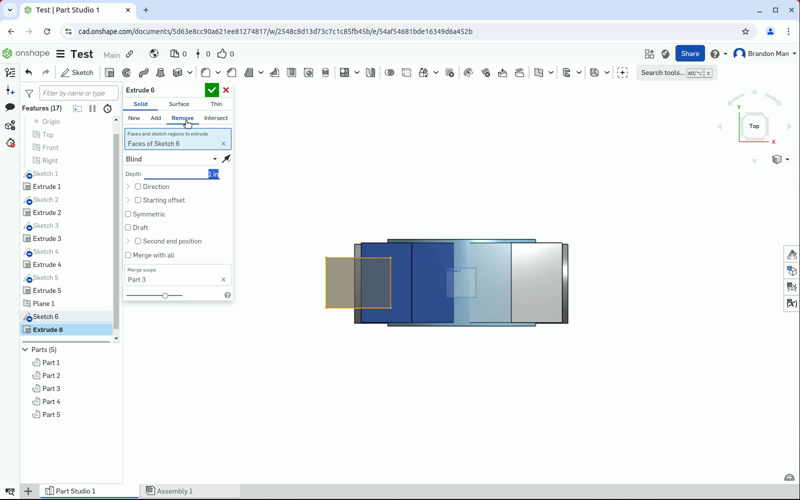
text(10.351)
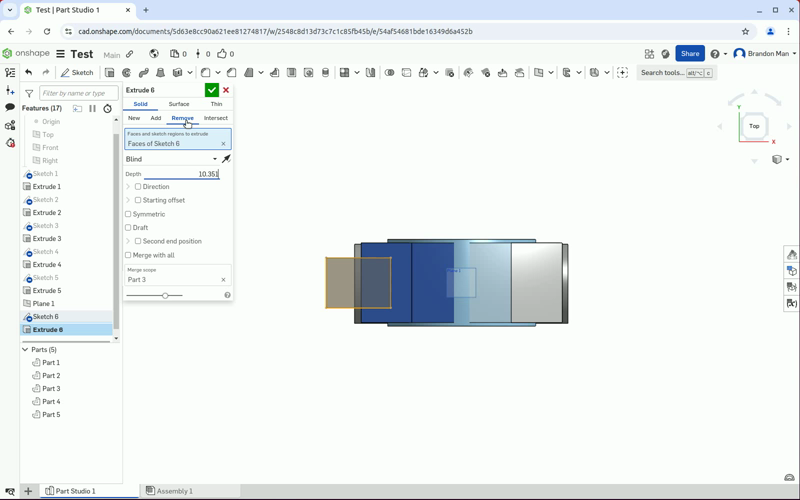
key(tab, 6)
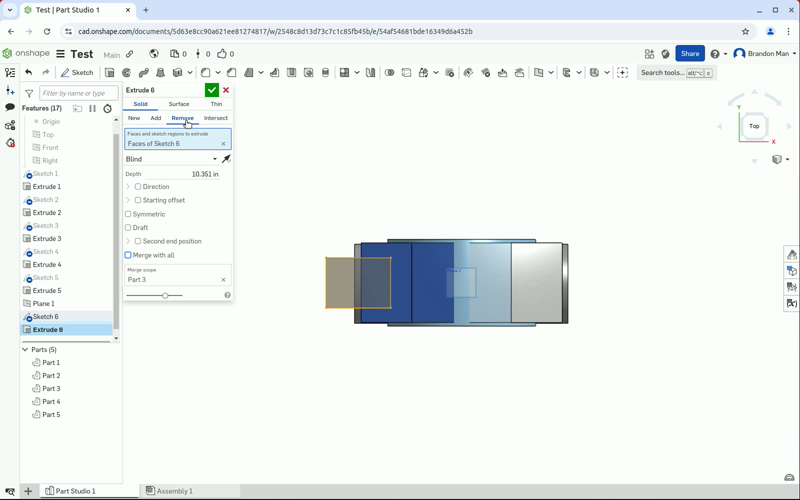
key(space)
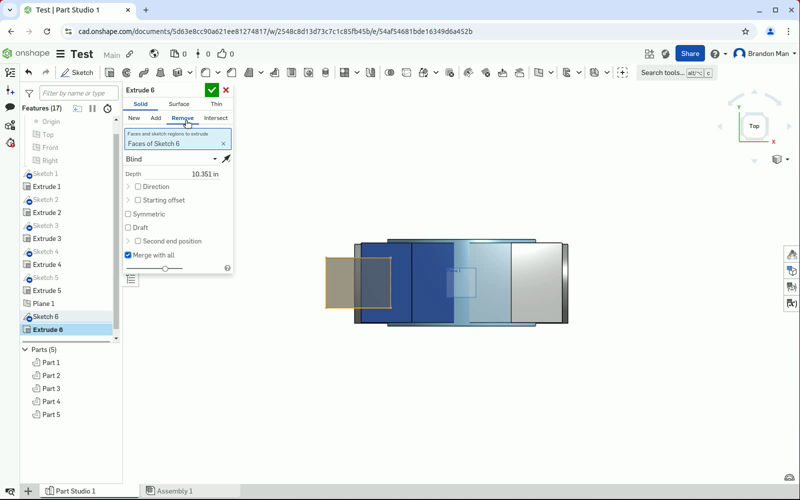
key(enter)
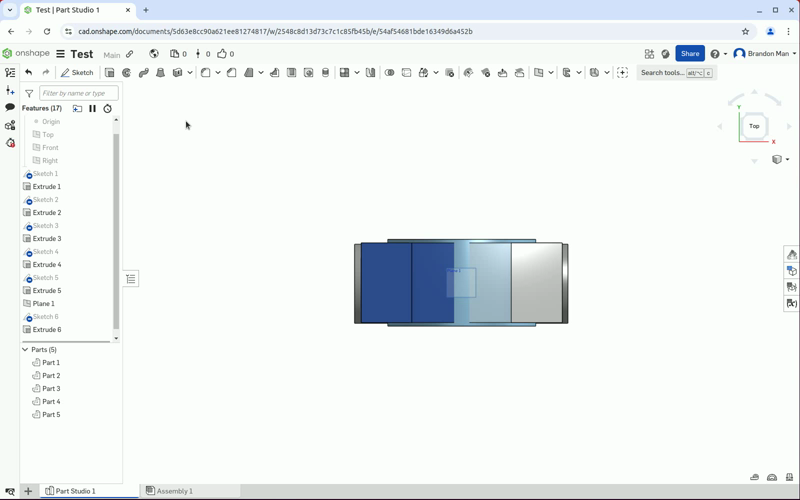
key(shift+h)
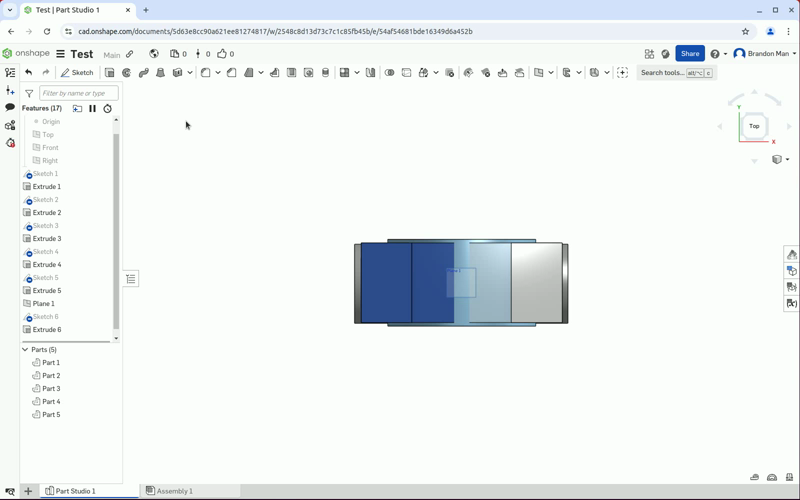
key(shift+h)
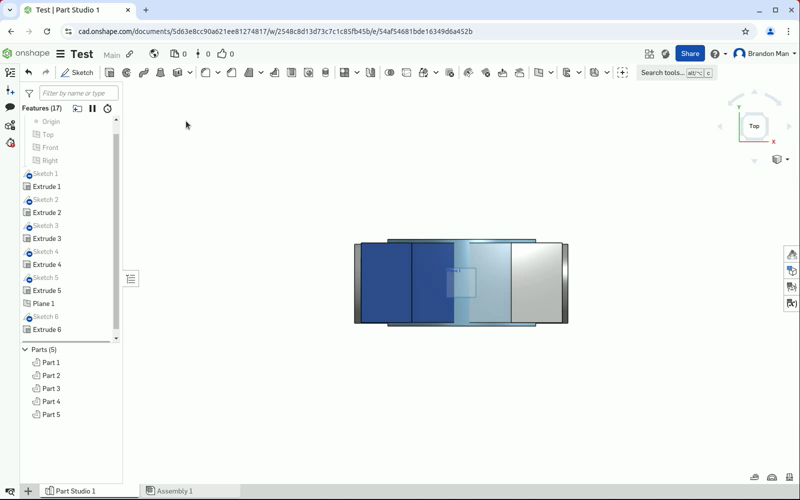
mouse_move(69, 176)
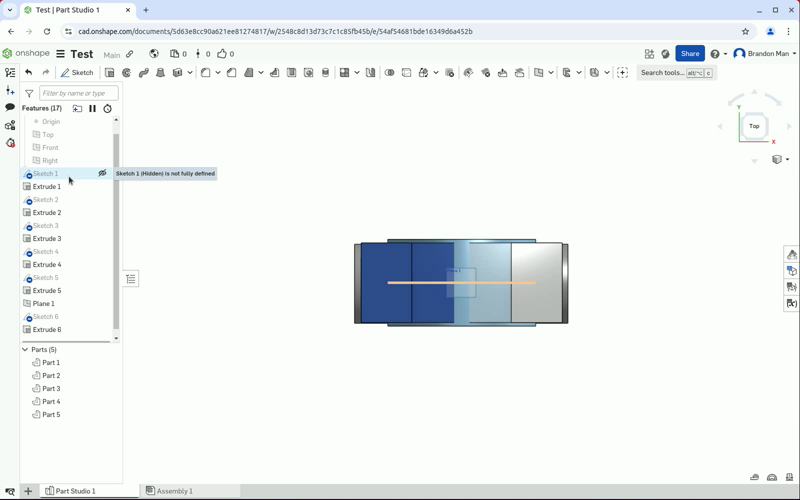
click(69, 176)
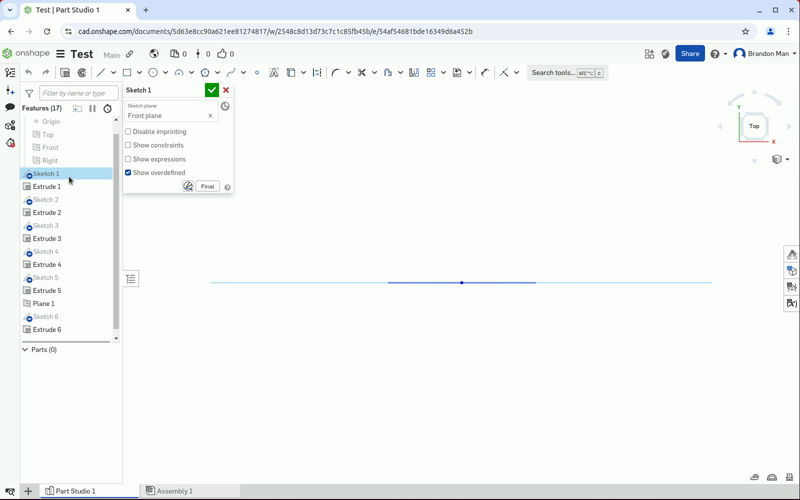
mouse_move(229, 92)
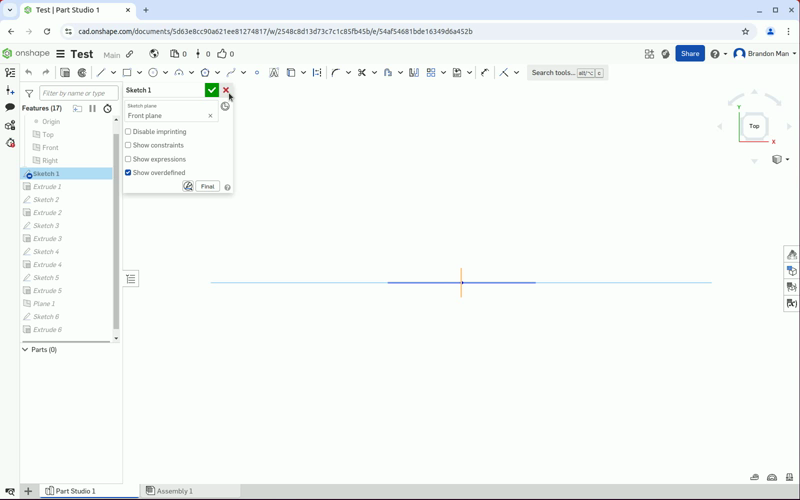
click(229, 92)
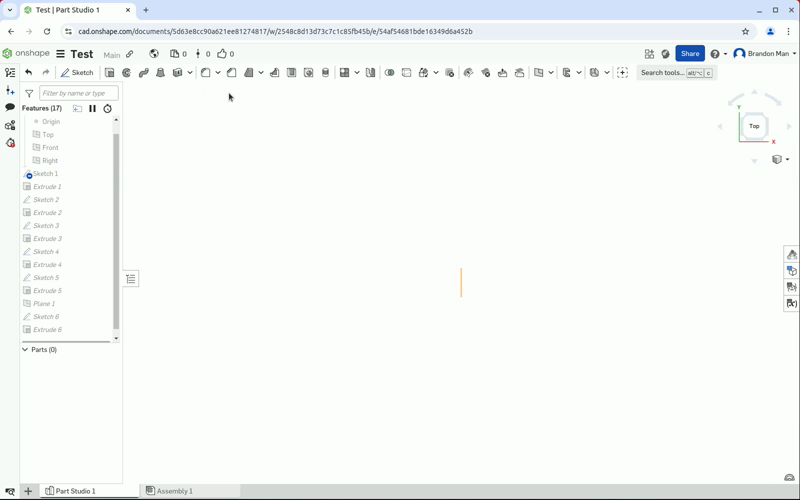
key(shift+s)
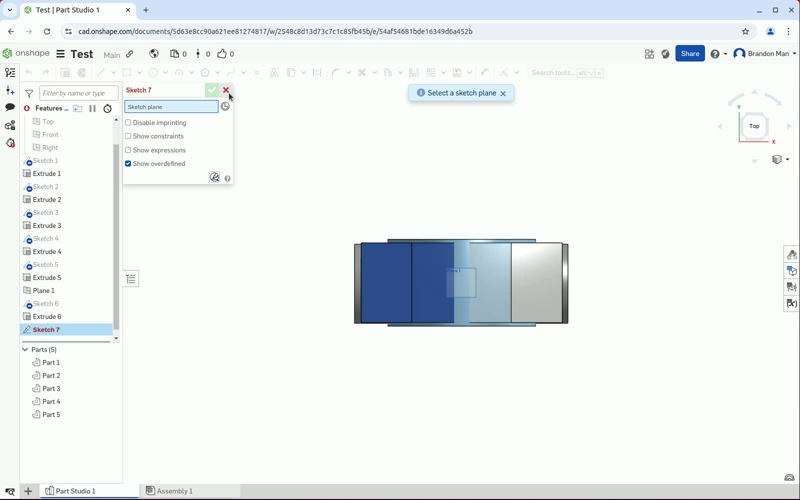
mouse_move(69, 293)
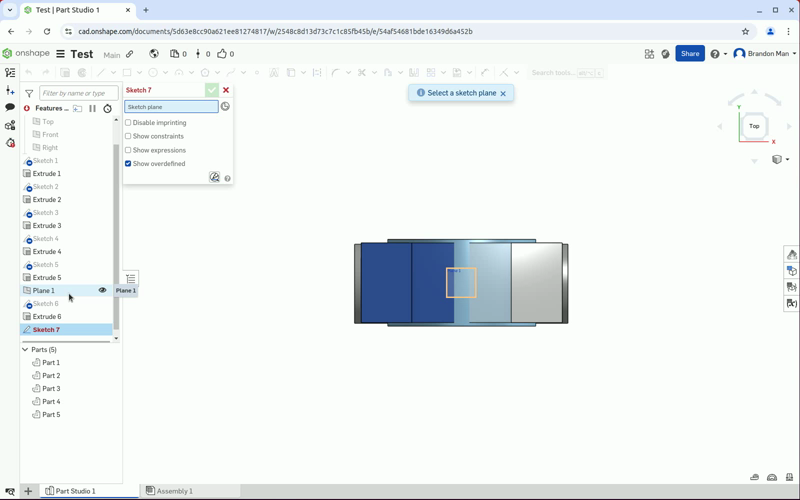
click(69, 293)
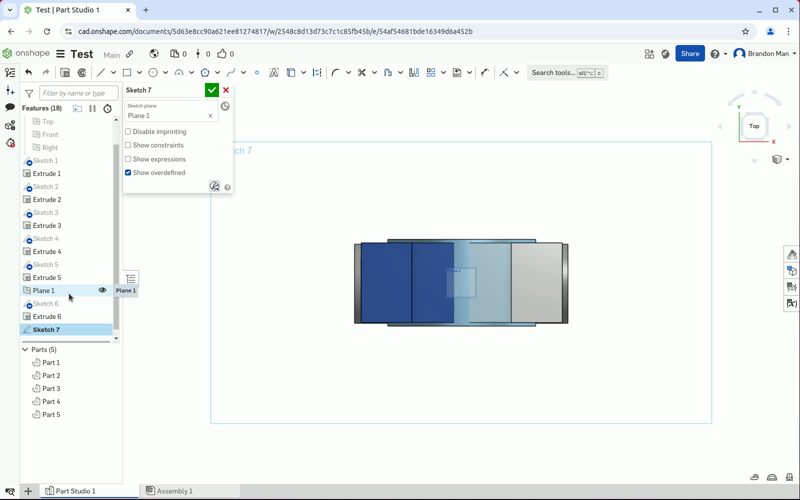
mouse_move(73, 352)
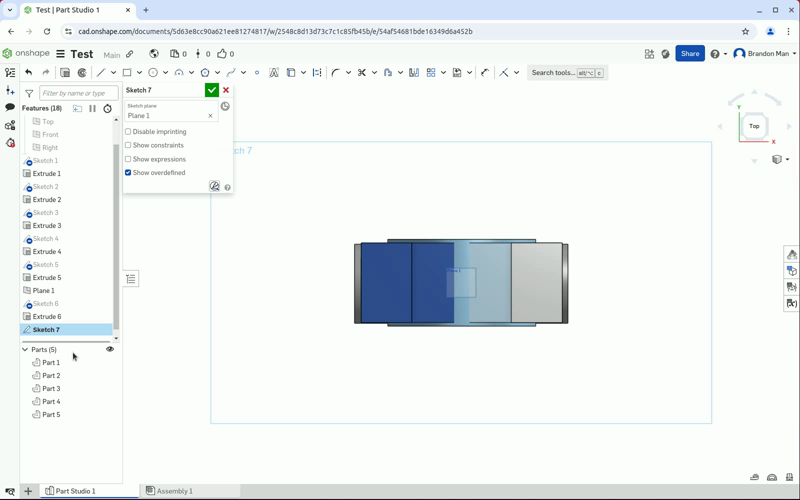
key(y)
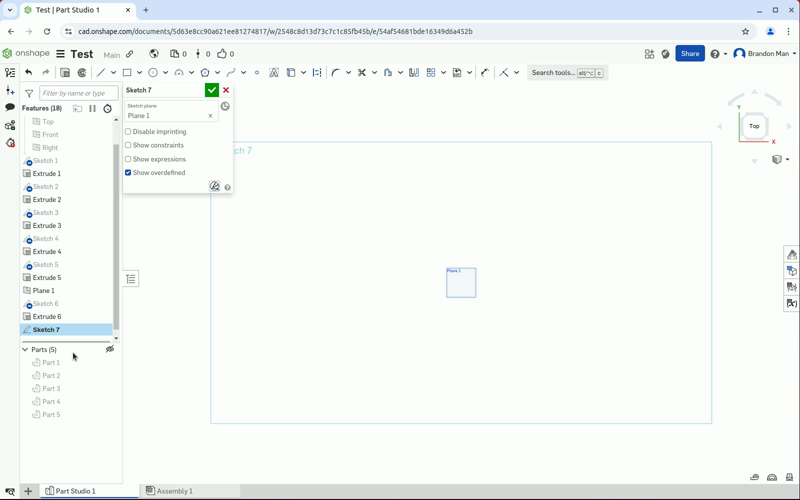
key(l)
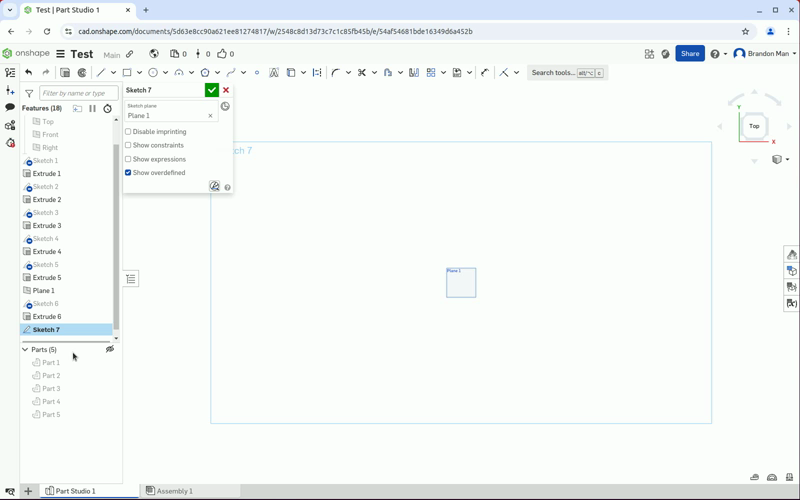
key_down(shift)
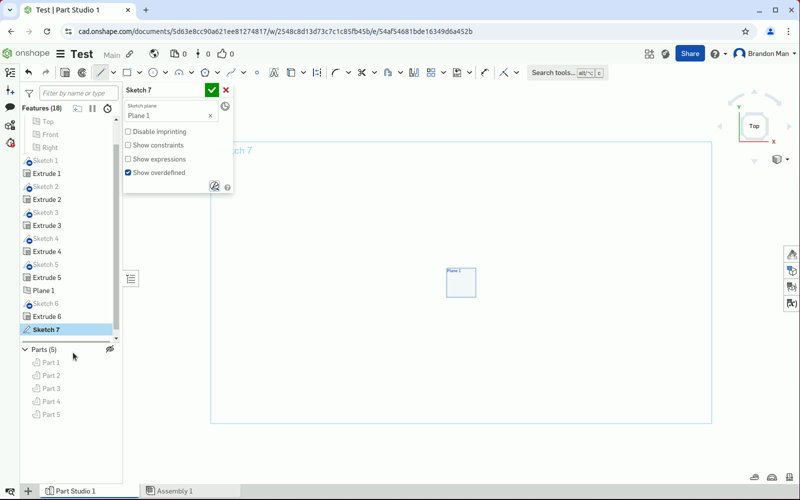
mouse_move(529, 307)
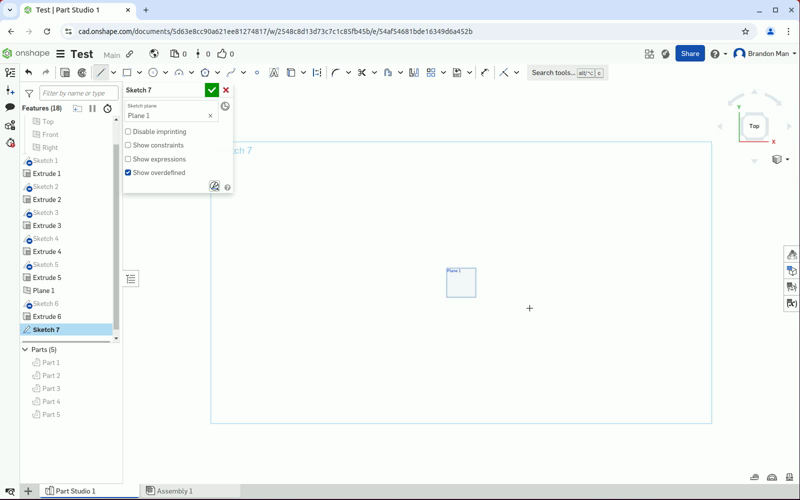
click(529, 307)
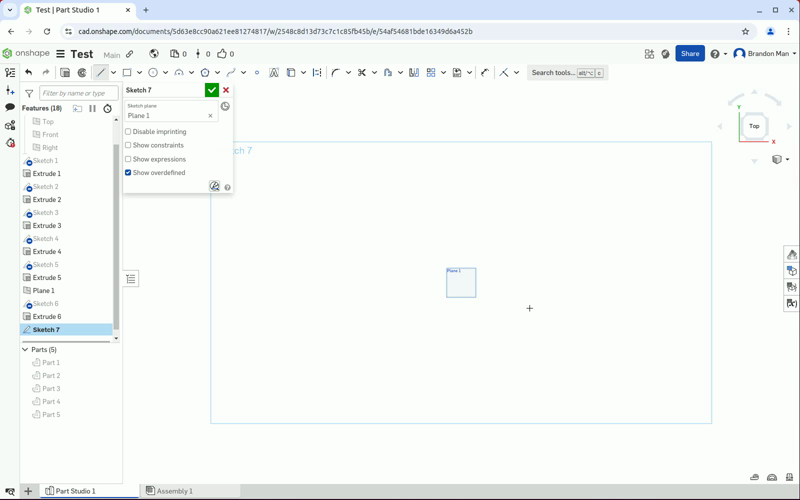
key_up(shift)
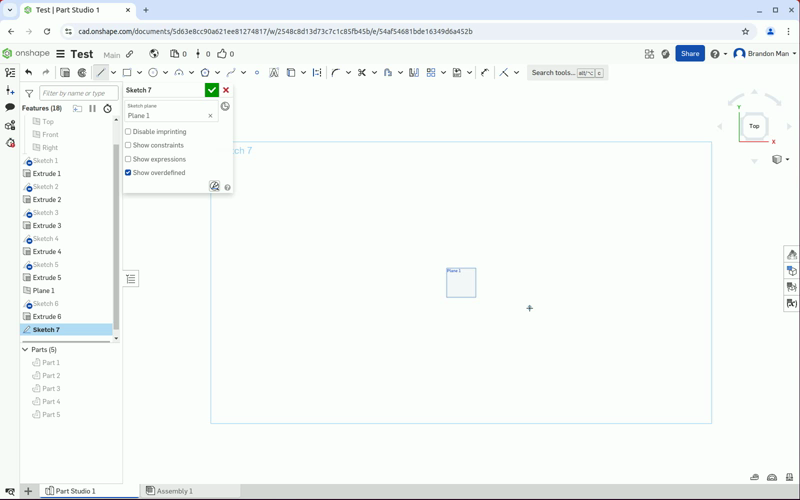
key_down(shift)
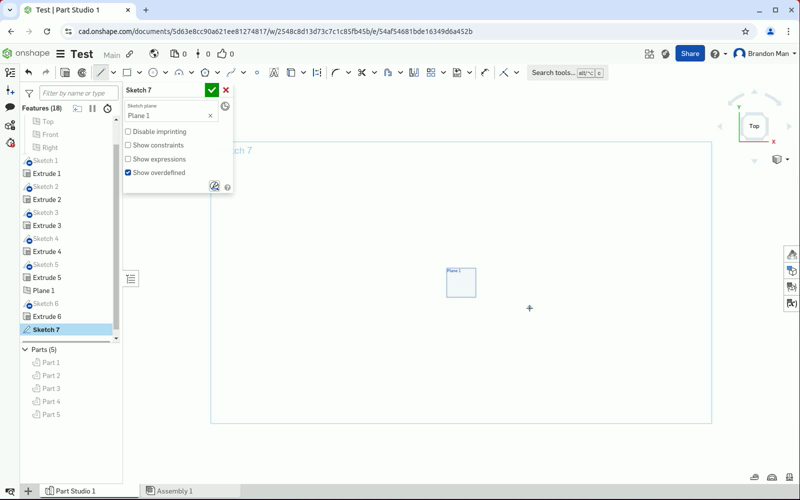
mouse_move(559, 307)
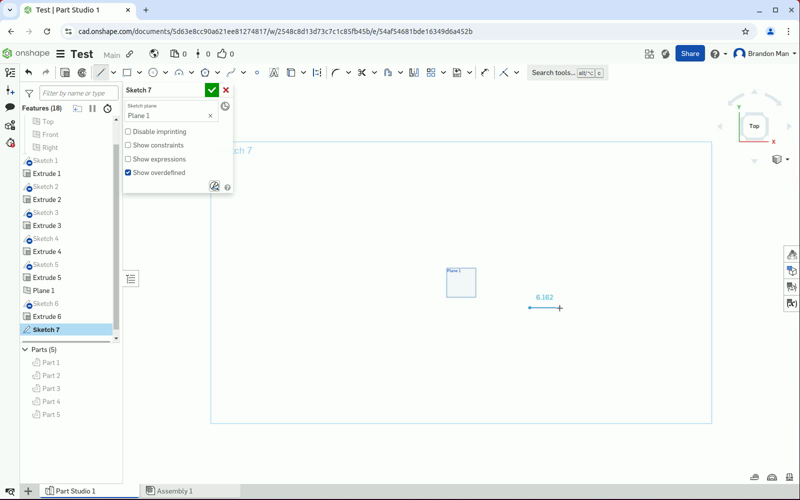
mouse_move(561, 307)
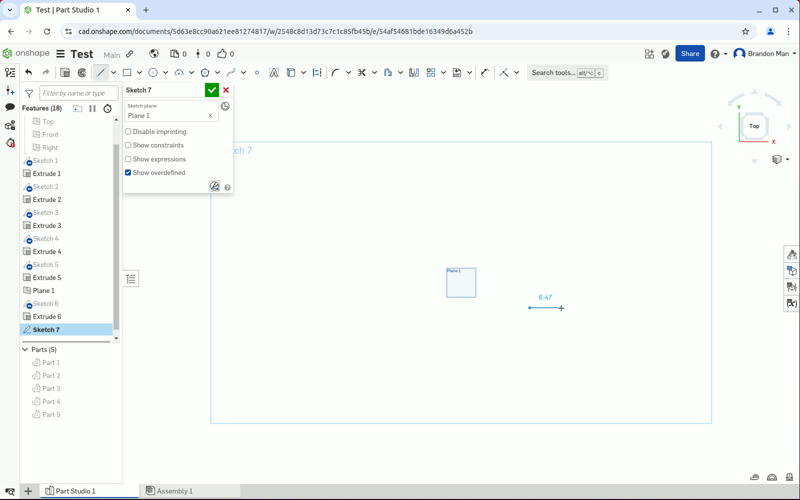
click(561, 307)
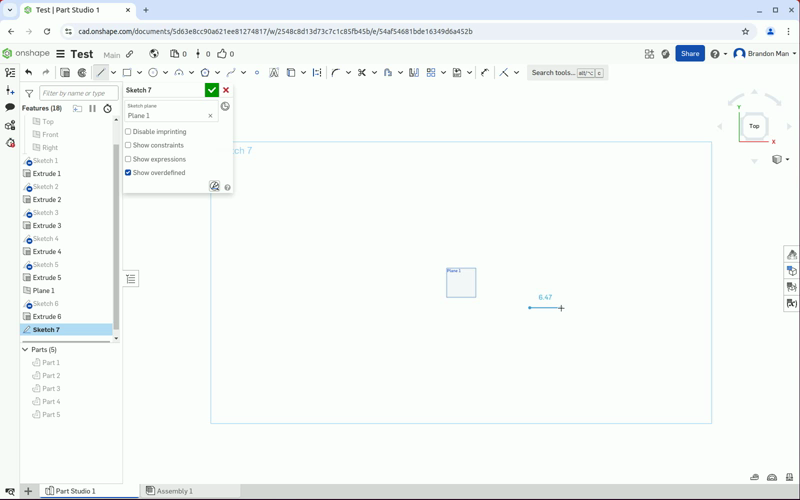
key_up(shift)
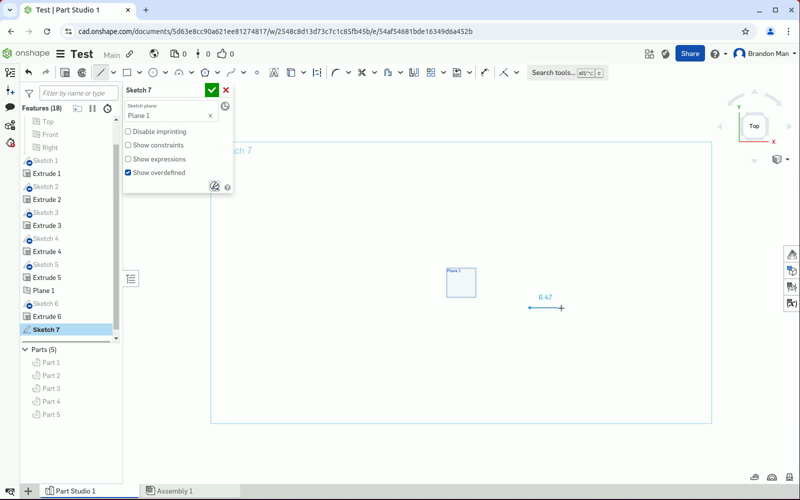
key_down(shift)
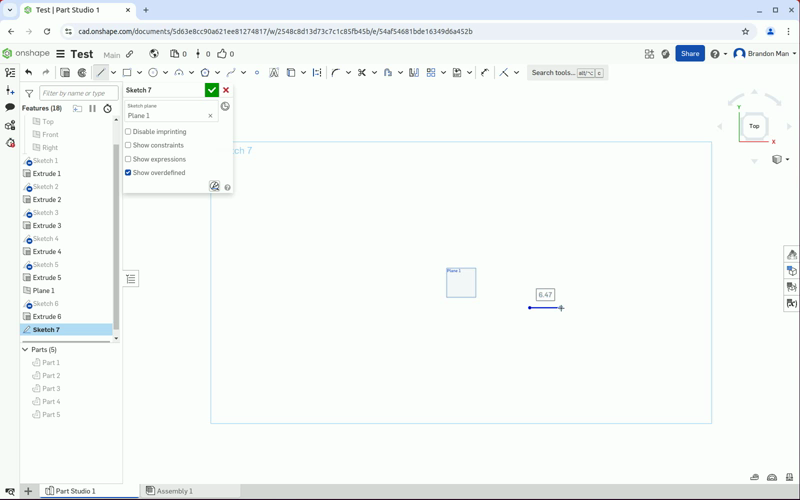
mouse_move(589, 307)
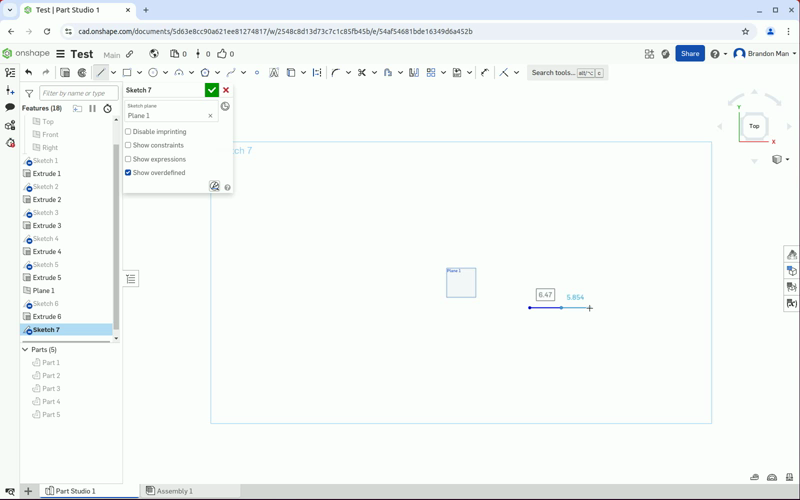
mouse_move(561, 281)
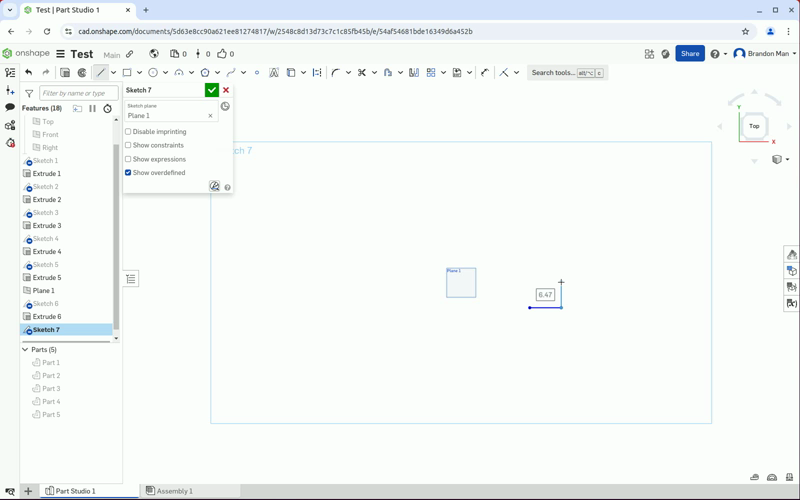
click(561, 281)
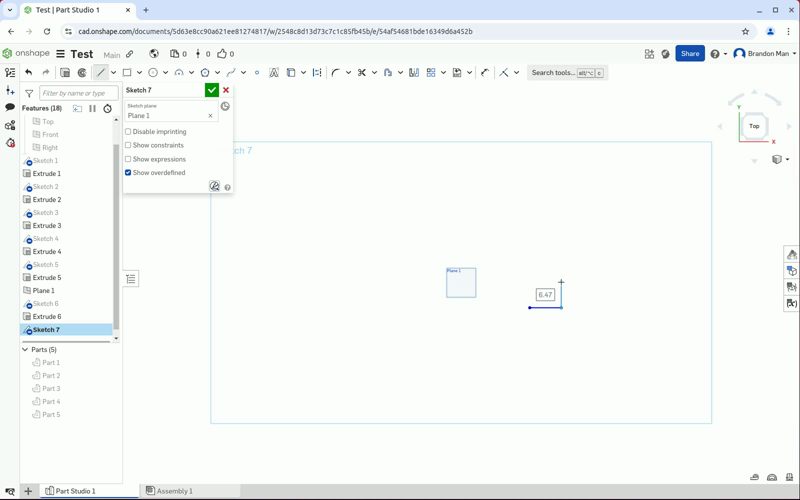
key_up(shift)
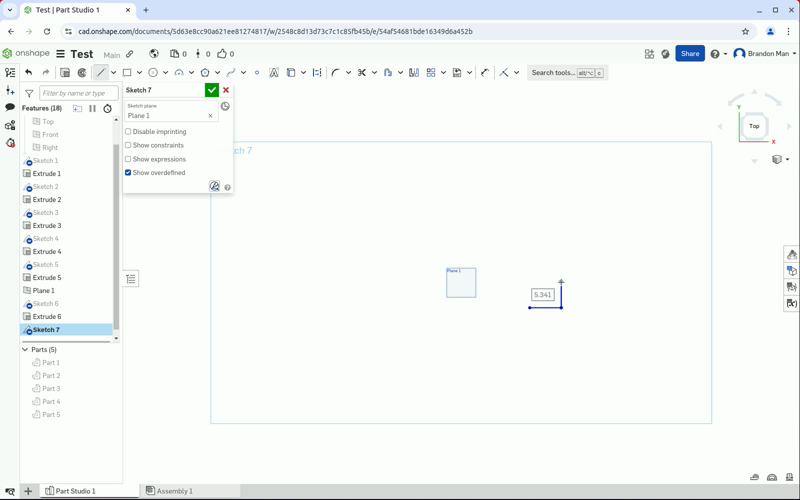
key_down(shift)
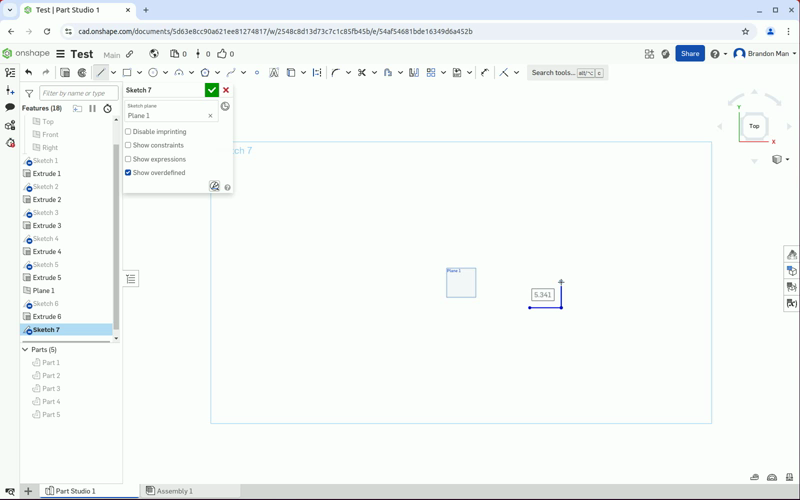
mouse_move(589, 281)
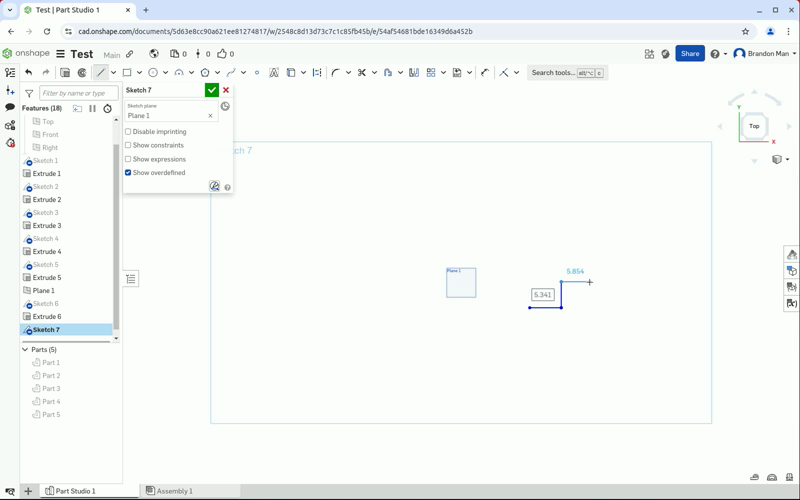
mouse_move(529, 281)
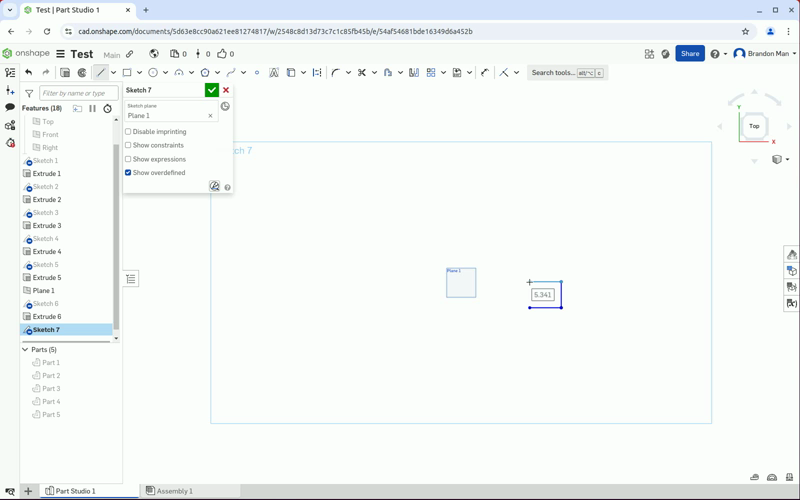
click(529, 281)
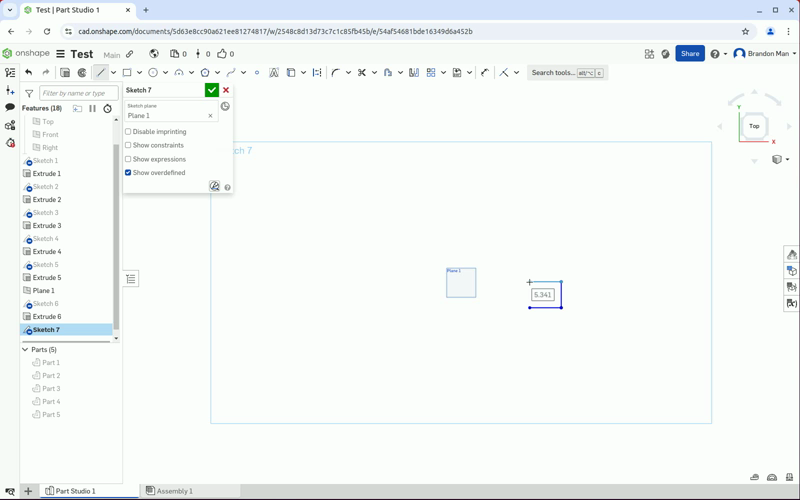
key_up(shift)
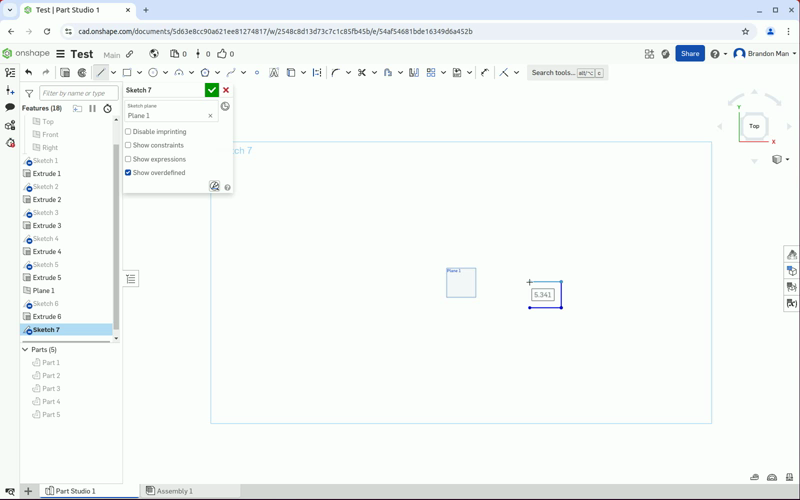
mouse_move(559, 281)
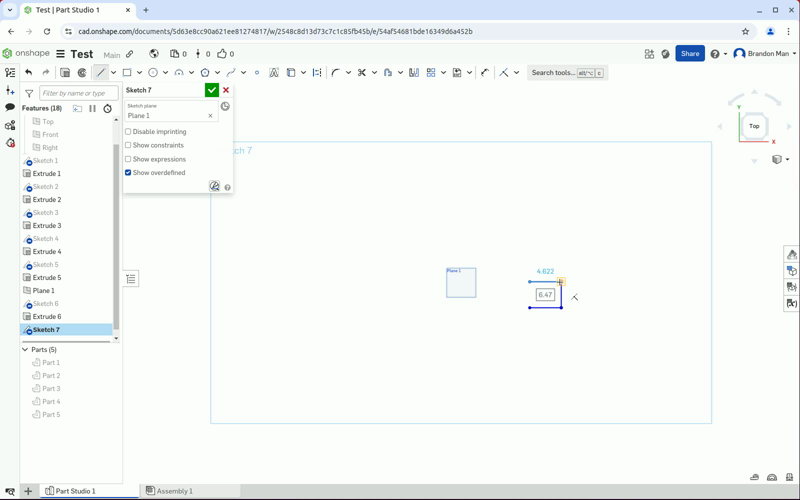
key_down(shift)
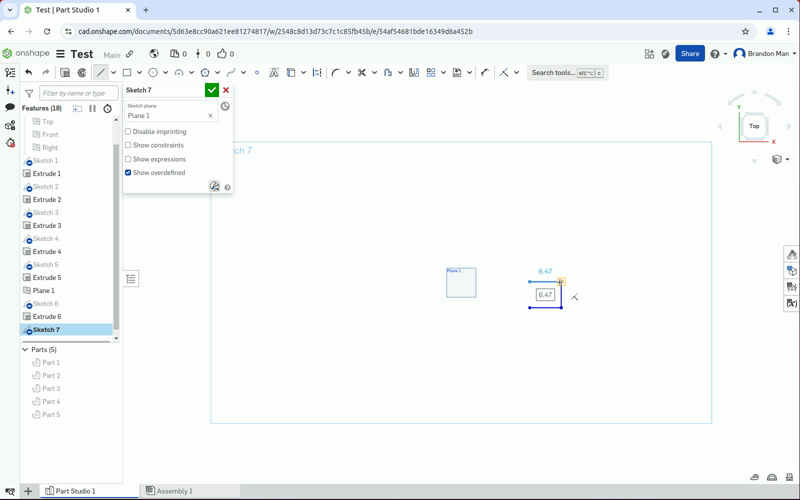
mouse_move(529, 307)
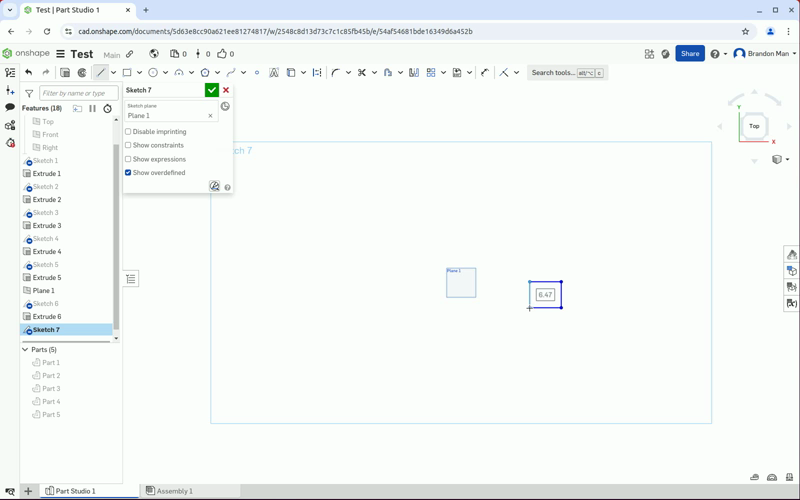
key_up(shift)
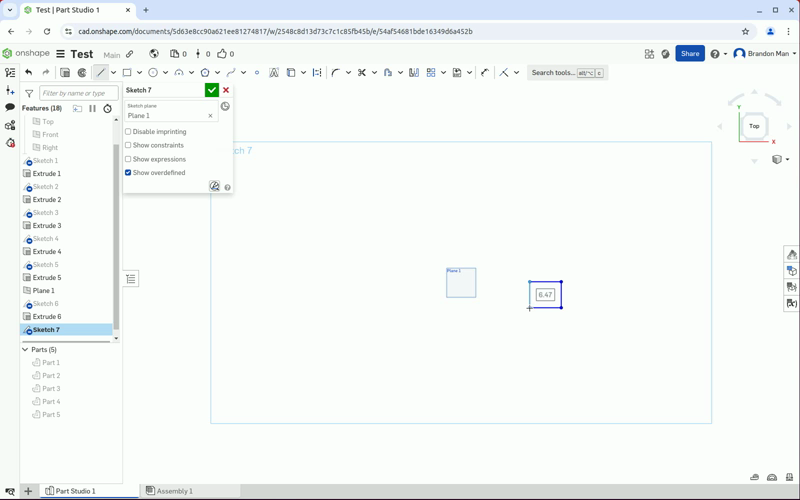
click(529, 307)
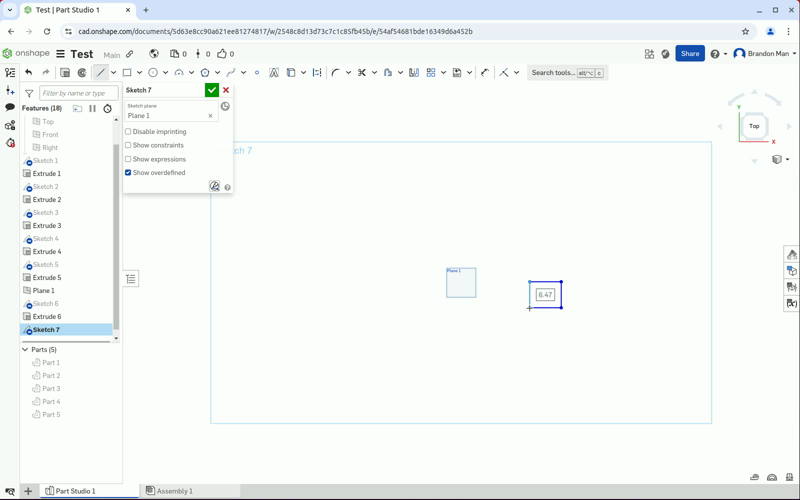
key(esc)
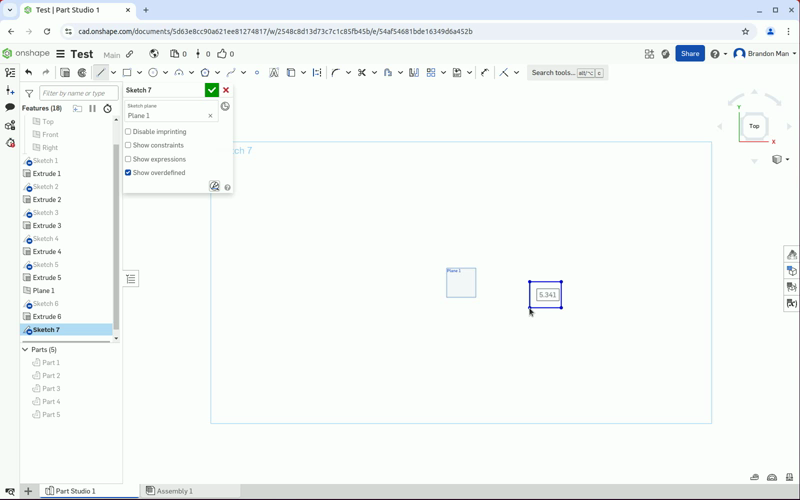
mouse_move(545, 287)
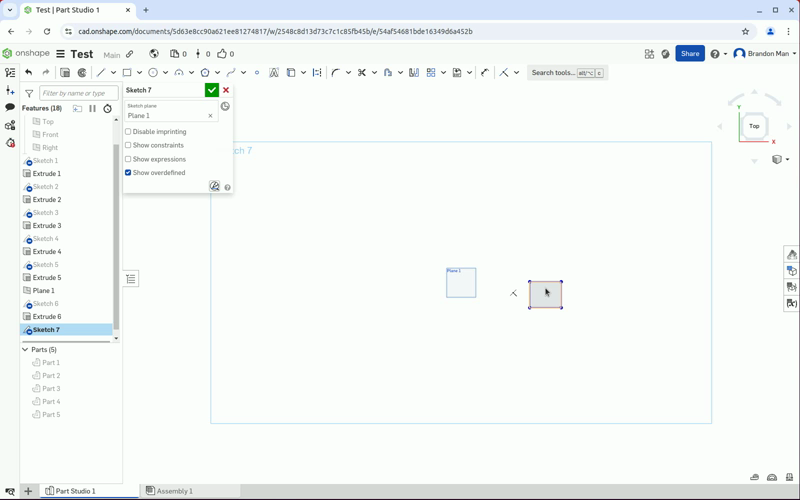
scroll(6)
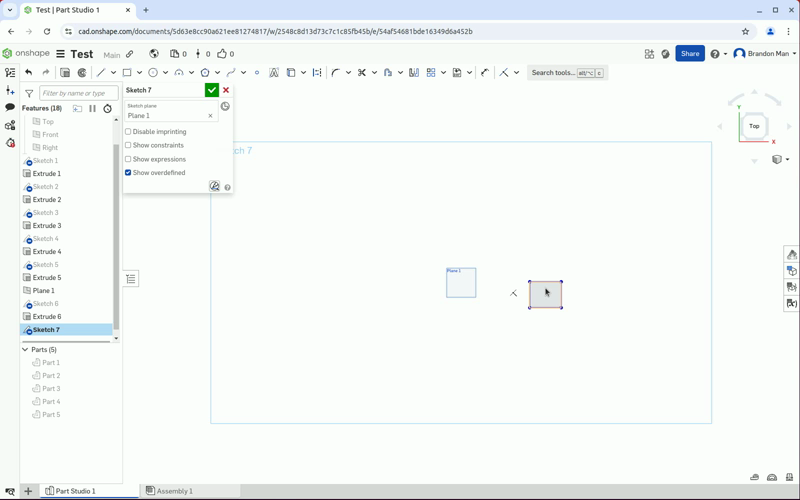
scroll(6)
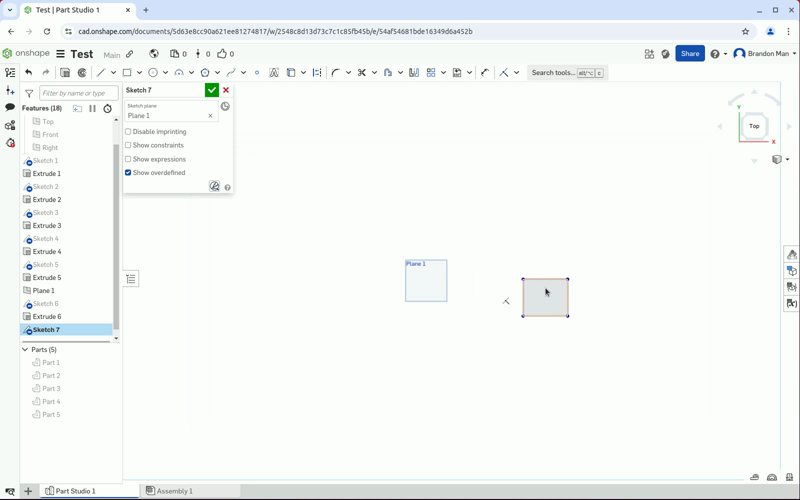
scroll(6)
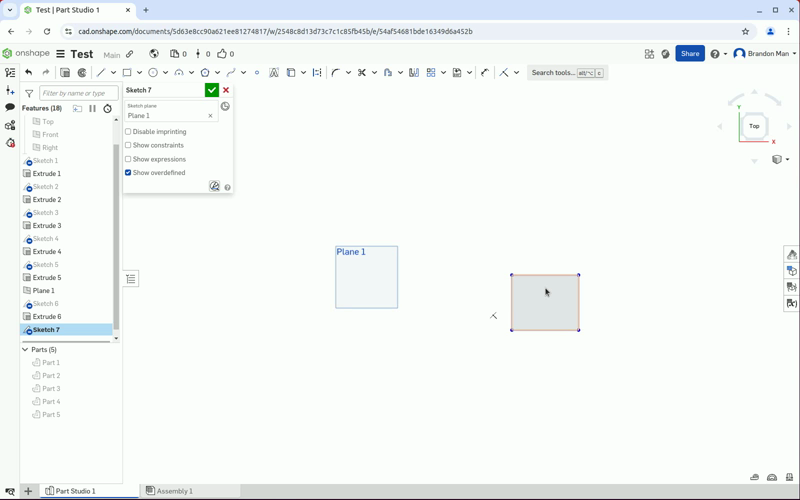
scroll(6)
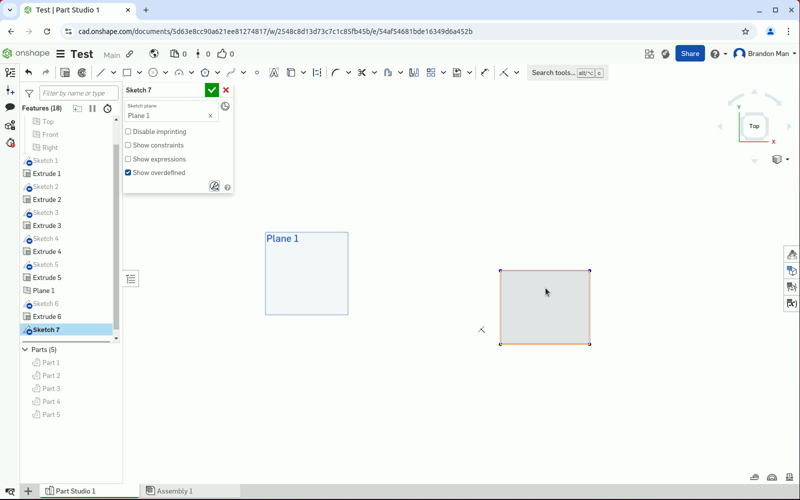
scroll(6)
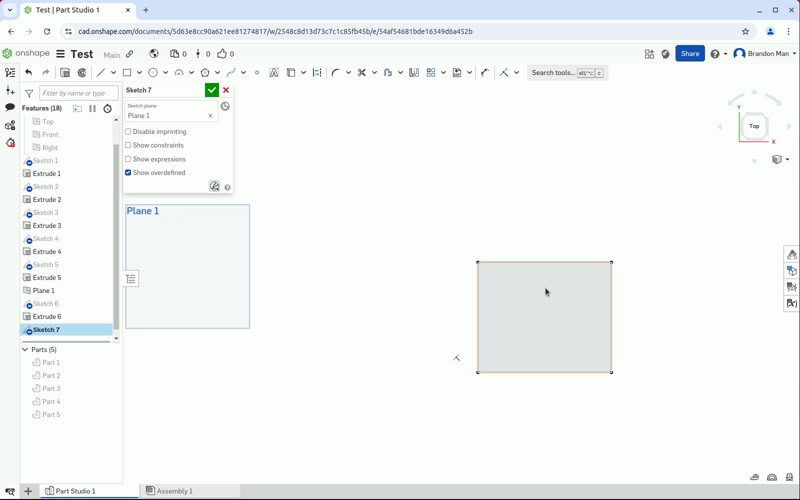
scroll(6)
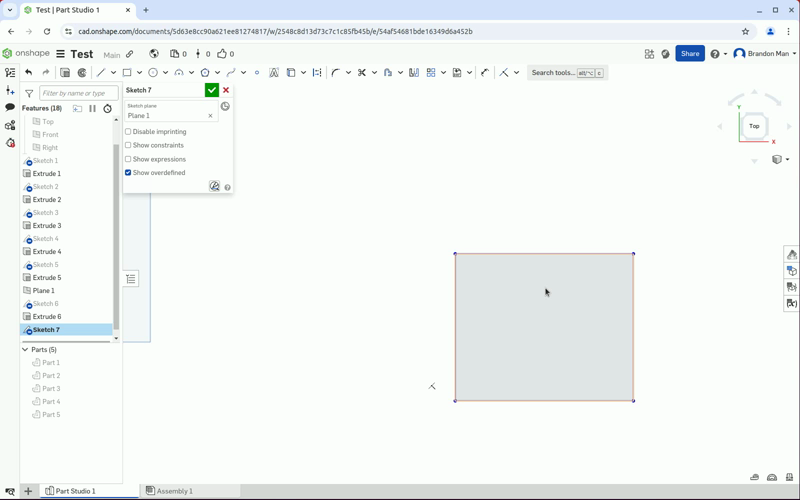
scroll(6)
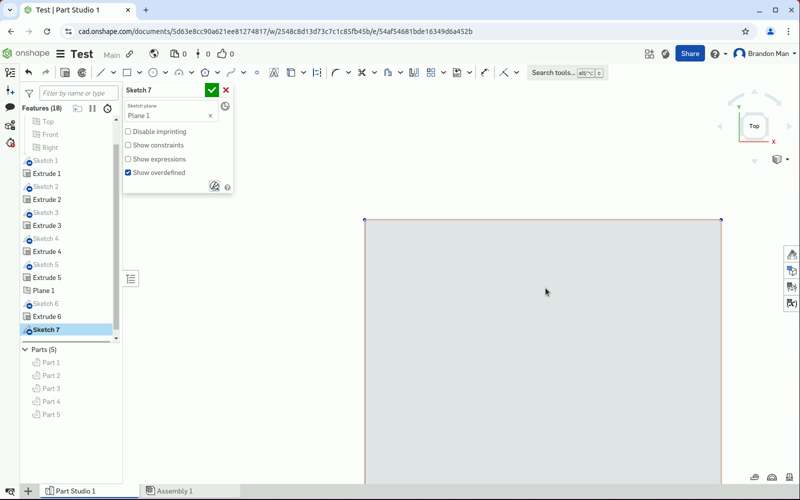
click(545, 287)
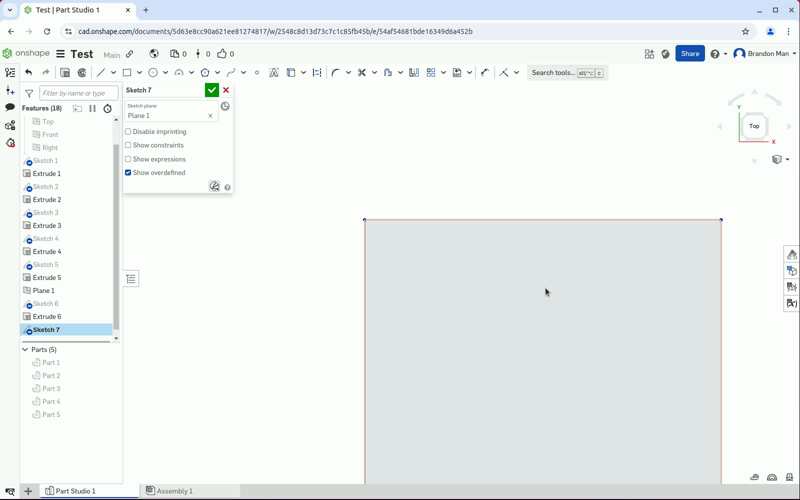
scroll(-6)
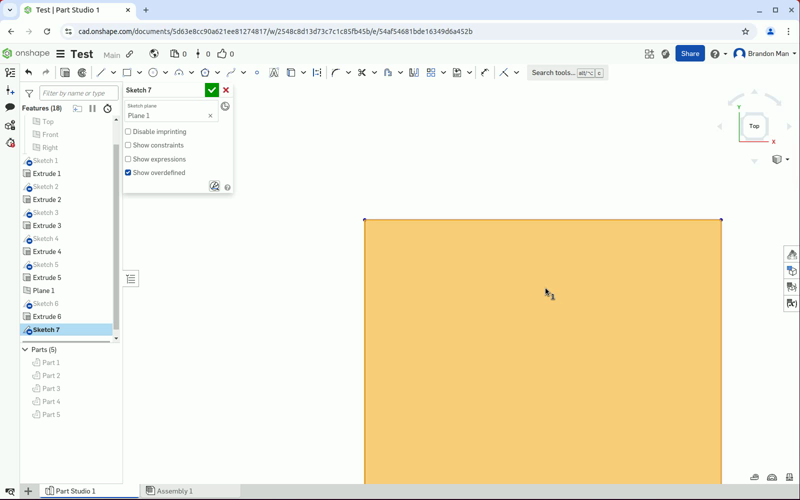
scroll(-6)
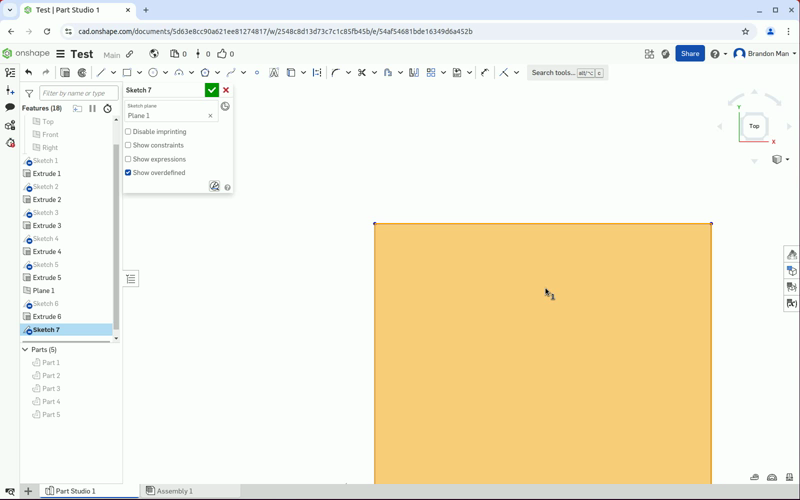
scroll(-6)
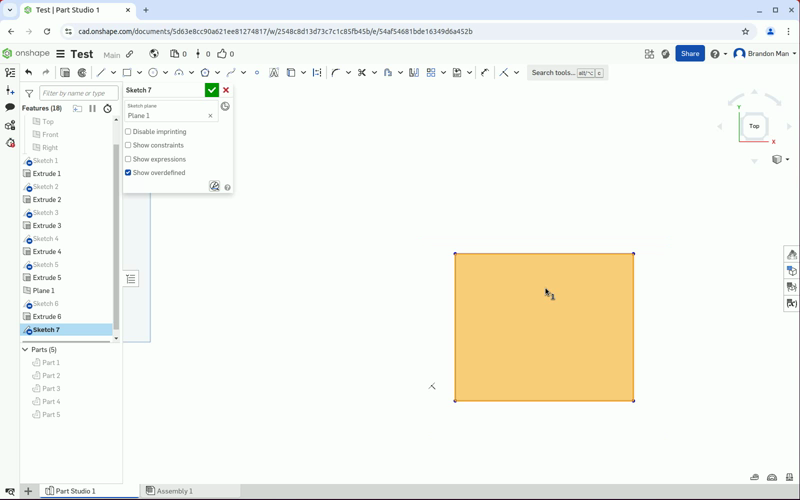
scroll(-6)
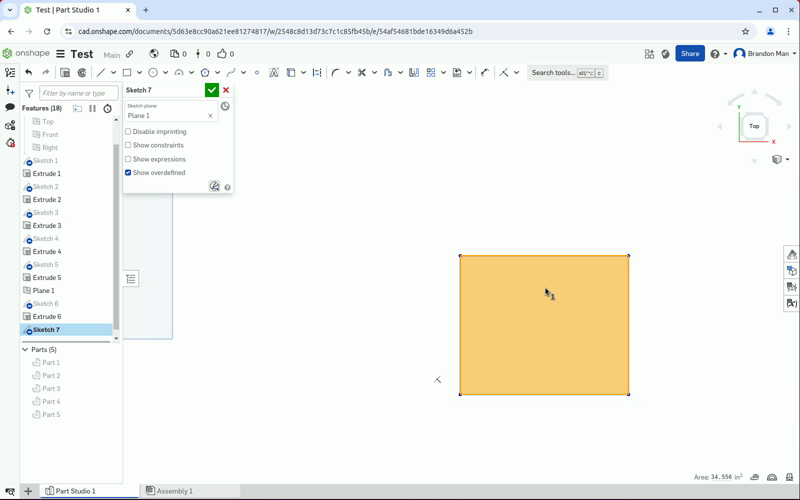
scroll(-6)
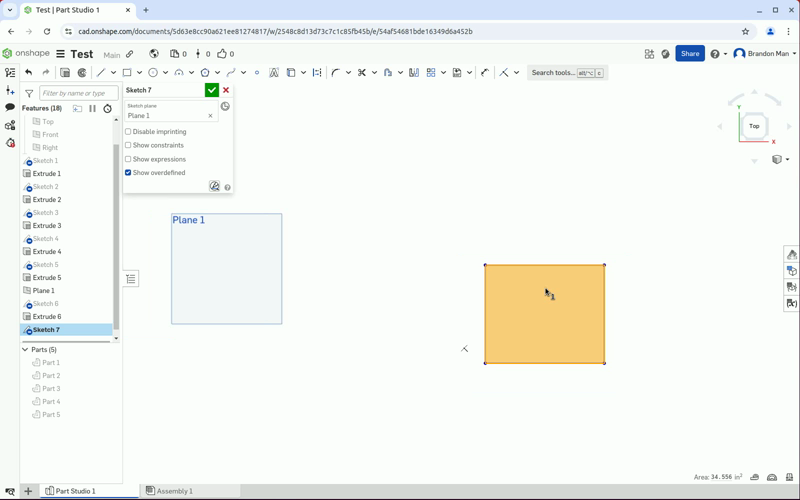
scroll(-6)
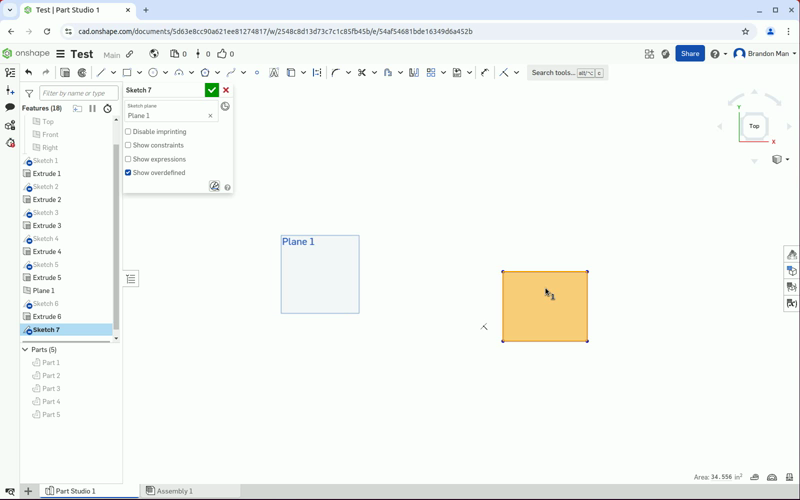
scroll(-6)
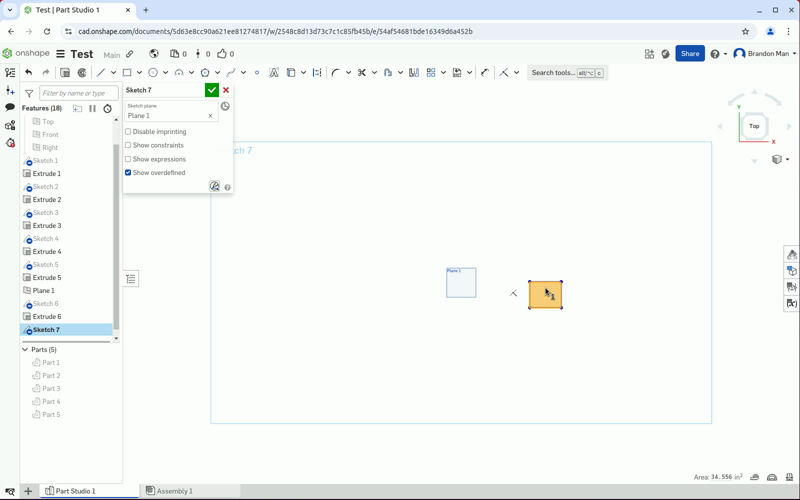
mouse_move(73, 352)
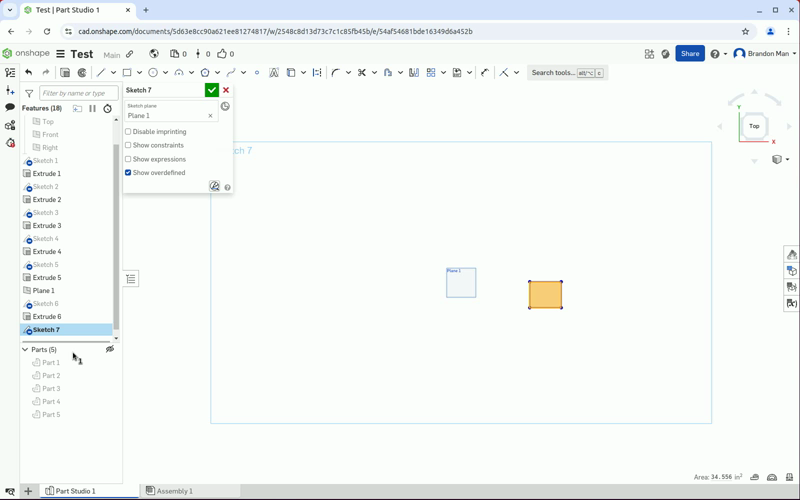
key(shift+y)
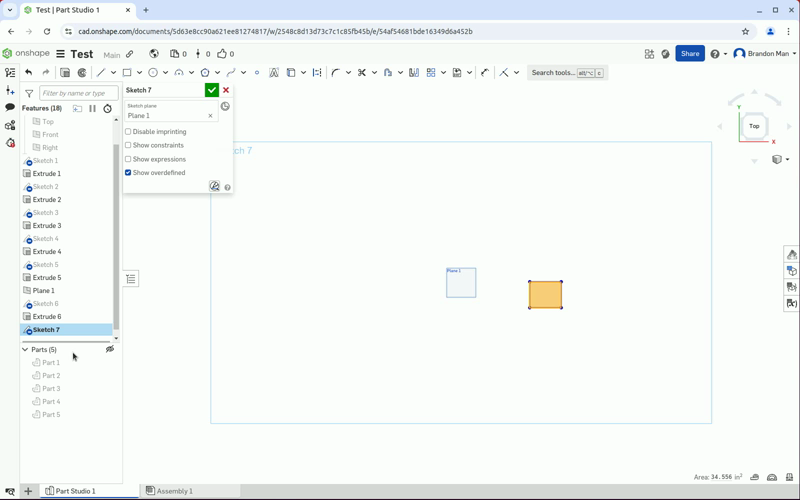
key(shift+e)
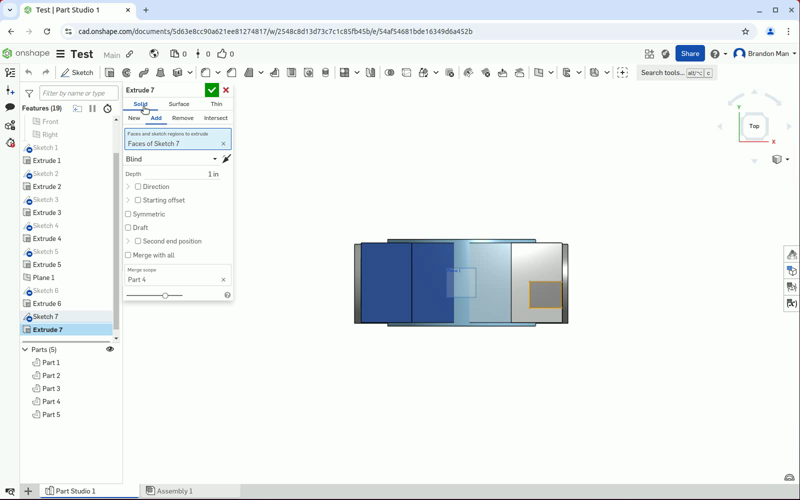
mouse_move(143, 106)
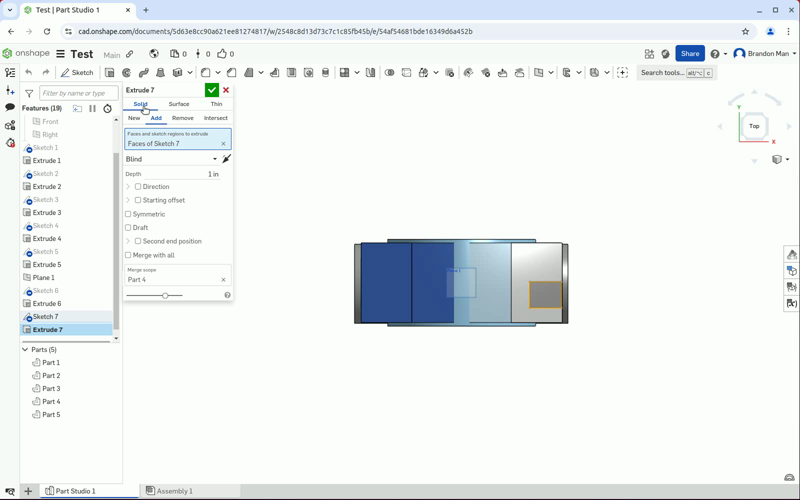
click(143, 106)
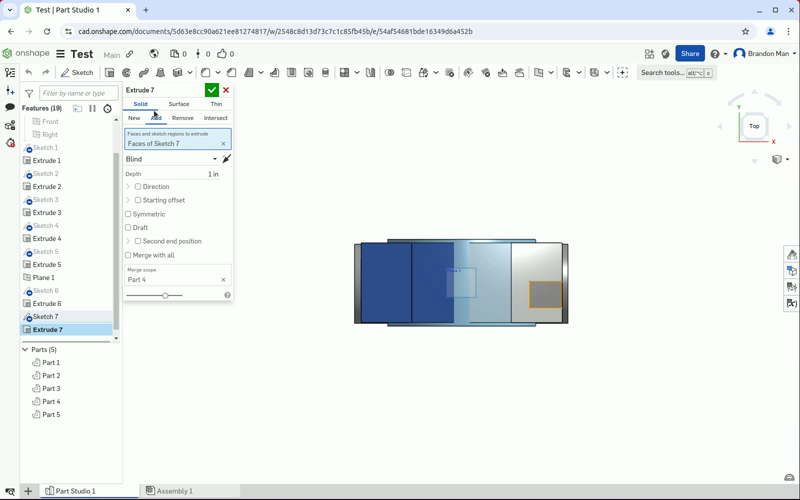
mouse_move(186, 120)
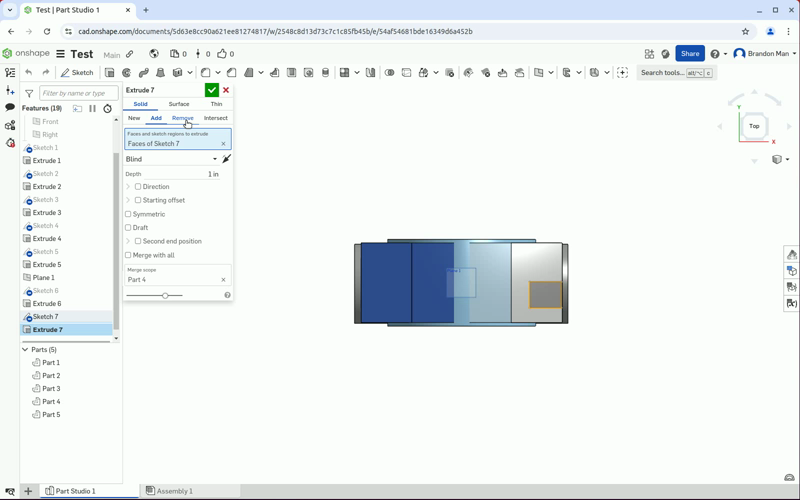
click(186, 120)
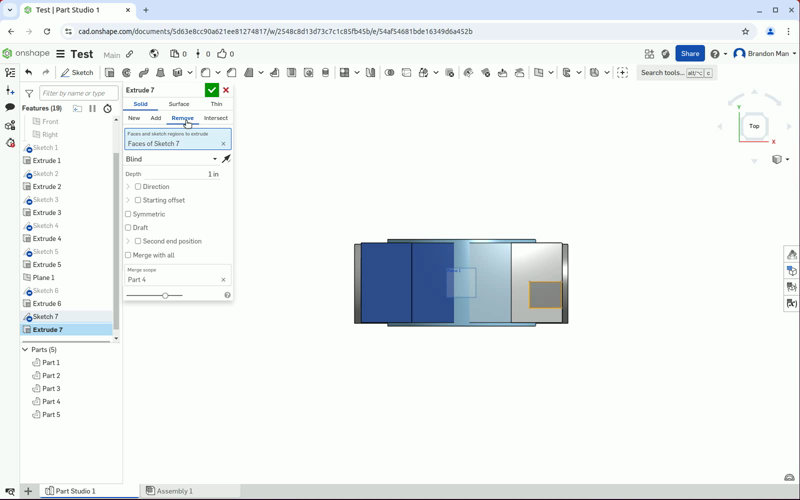
key(tab, 4)
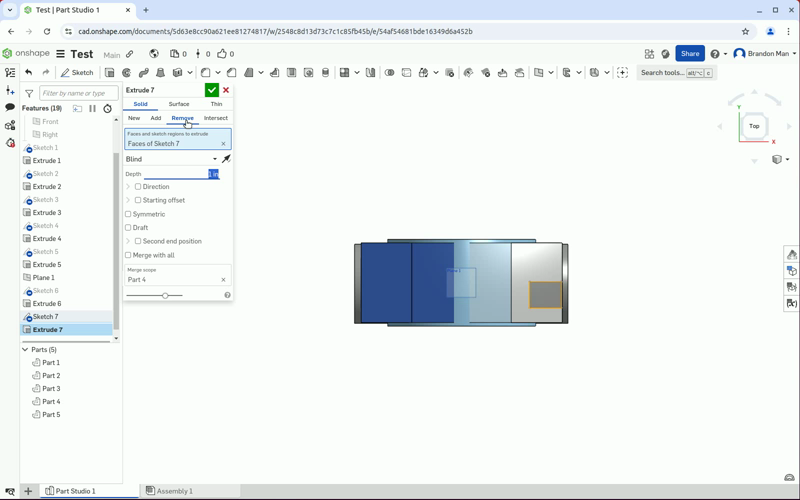
text(10.351)
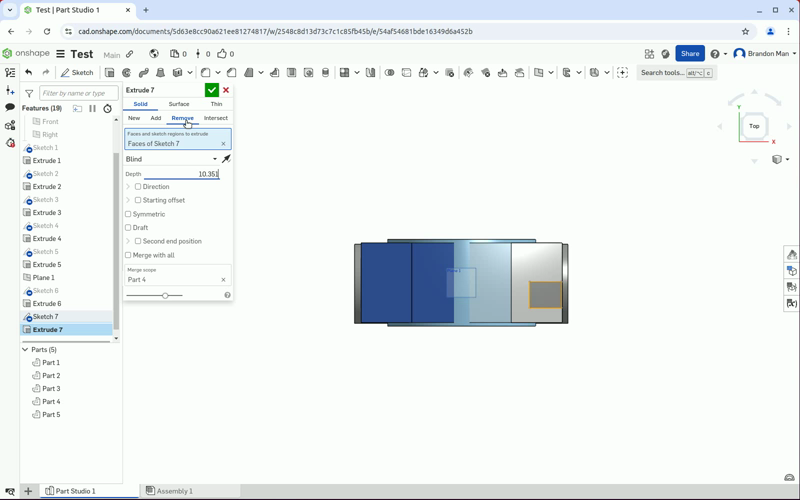
key(tab, 6)
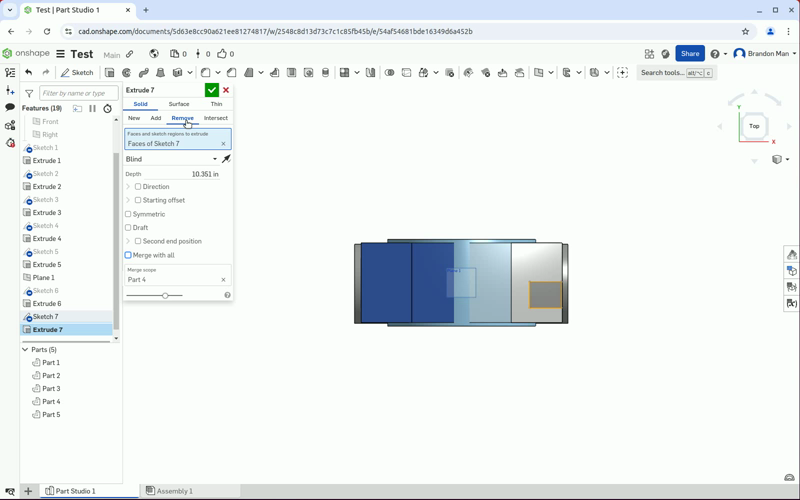
key(space)
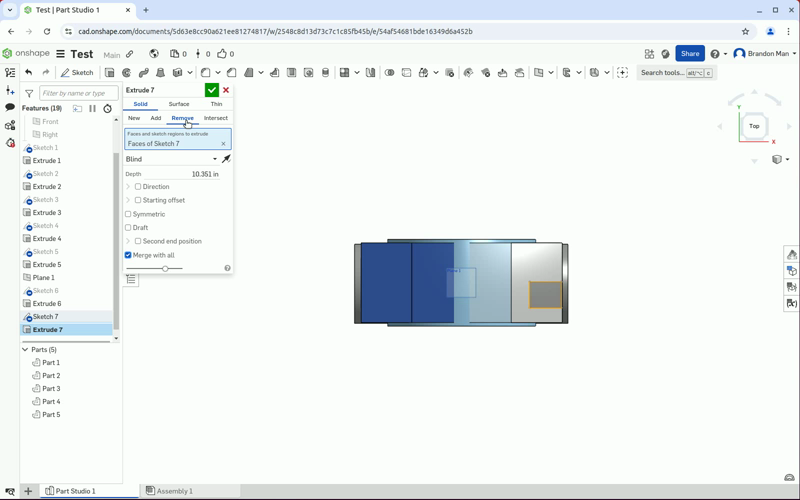
key(enter)
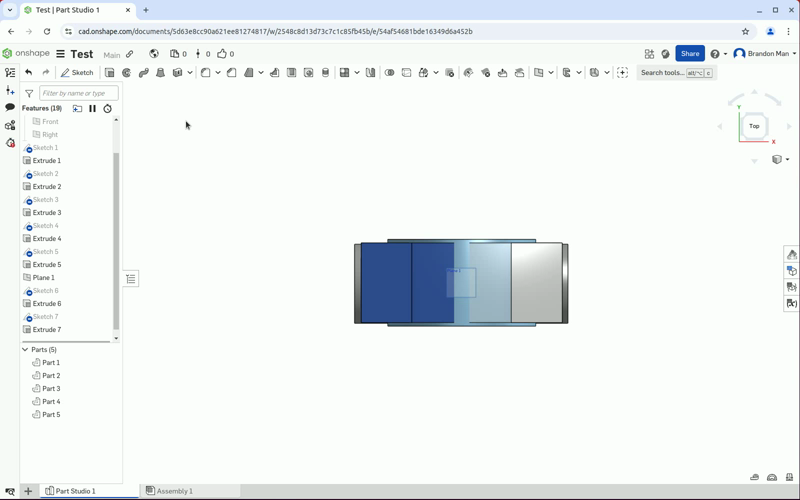
key(shift+h)
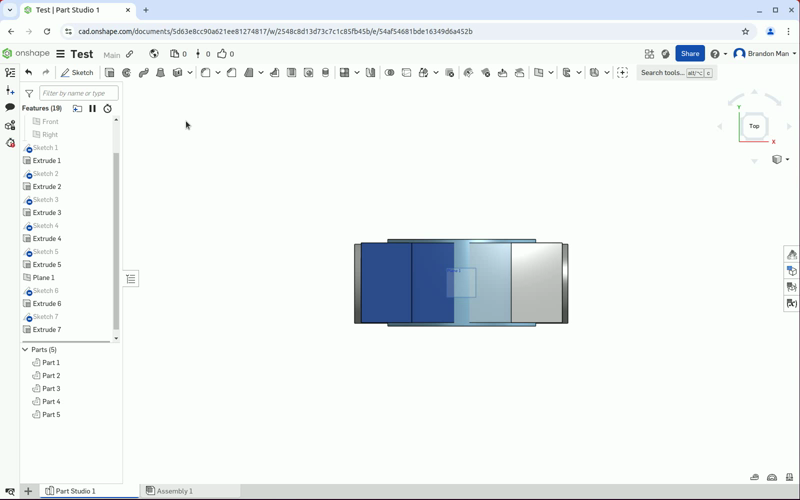
key(shift+h)
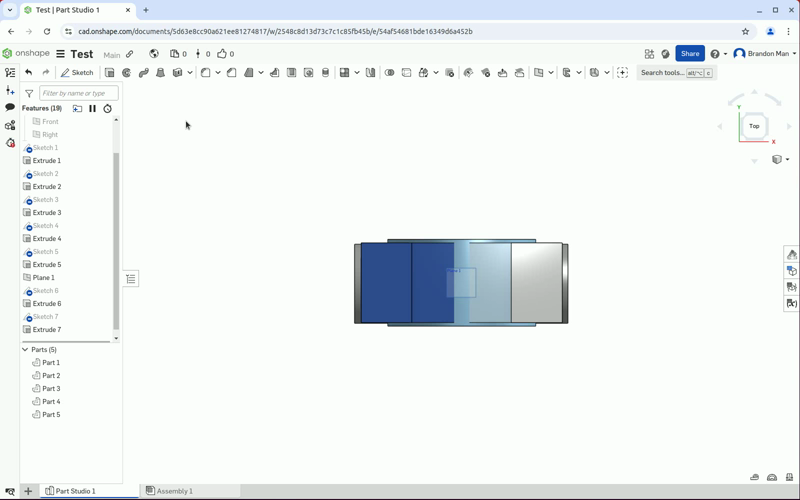
mouse_move(69, 150)
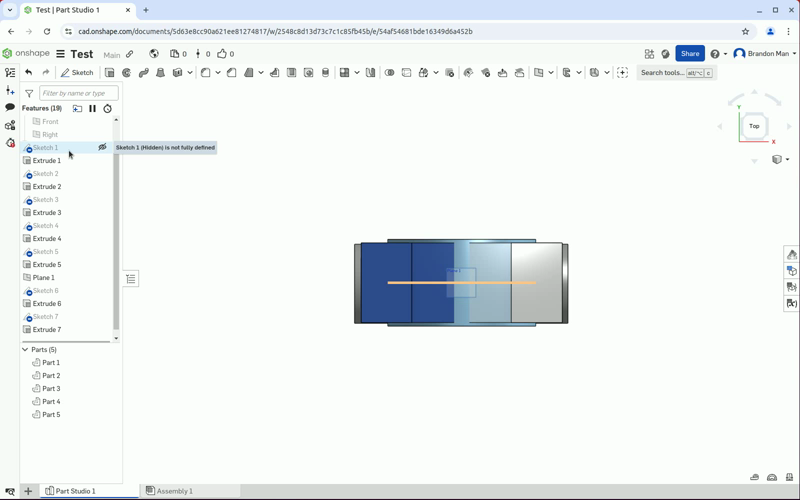
click(69, 150)
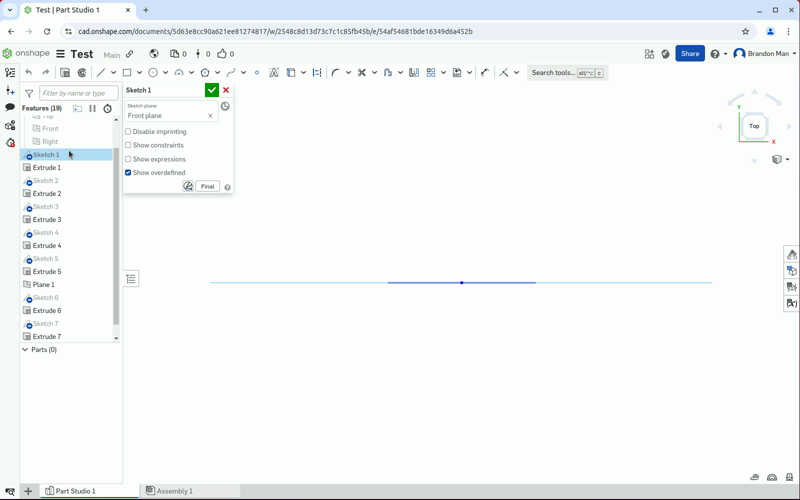
mouse_move(229, 92)
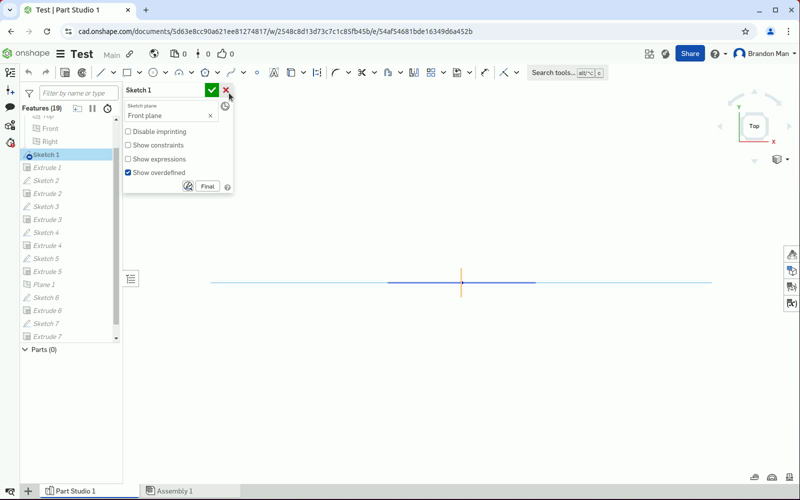
click(229, 92)
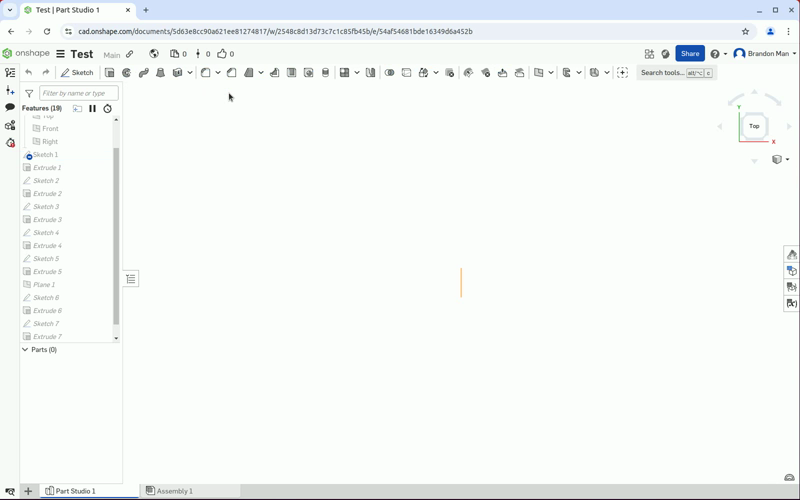
key(shift+s)
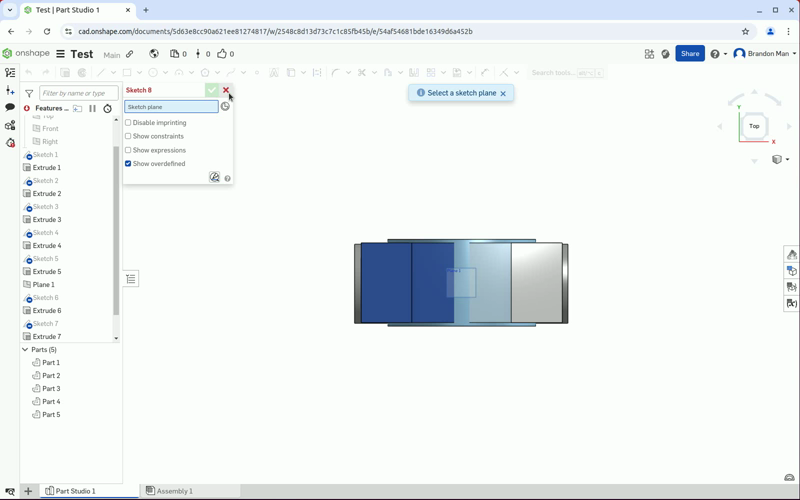
mouse_move(69, 267)
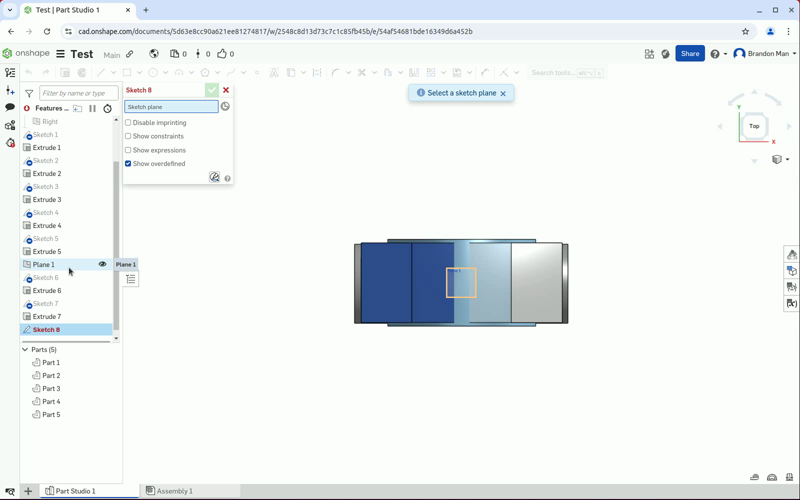
click(69, 267)
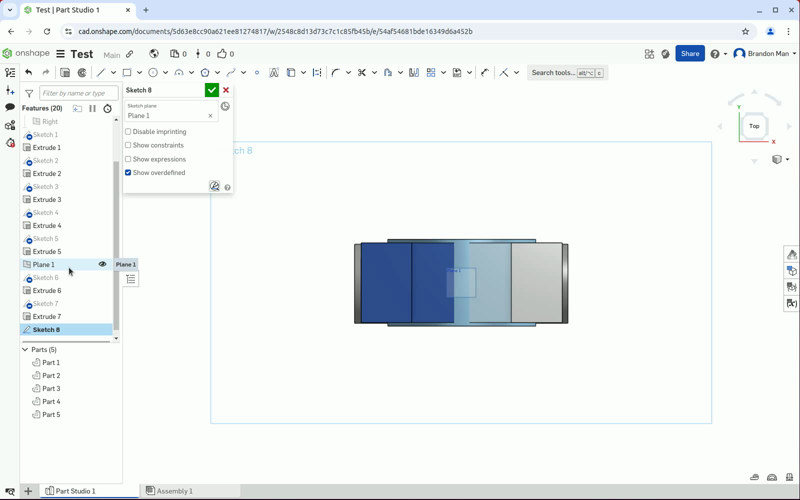
mouse_move(73, 352)
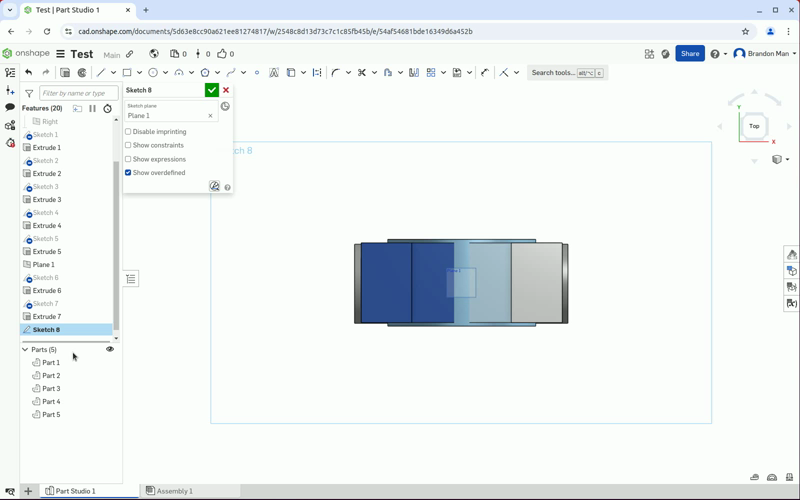
key(y)
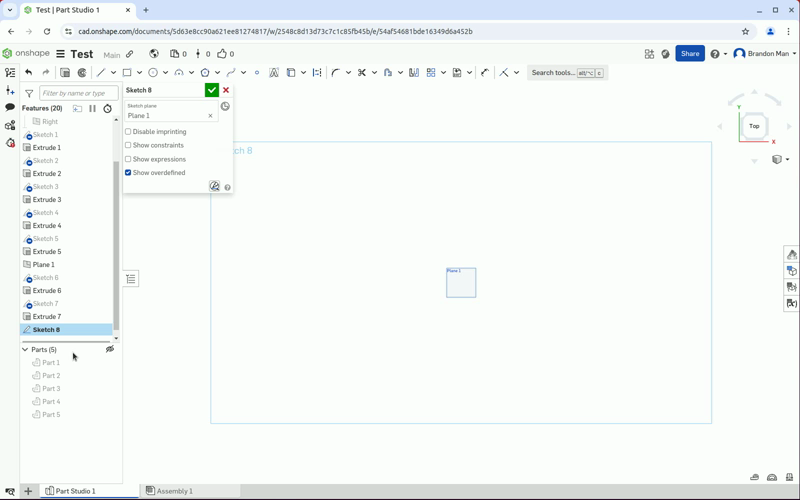
key(l)
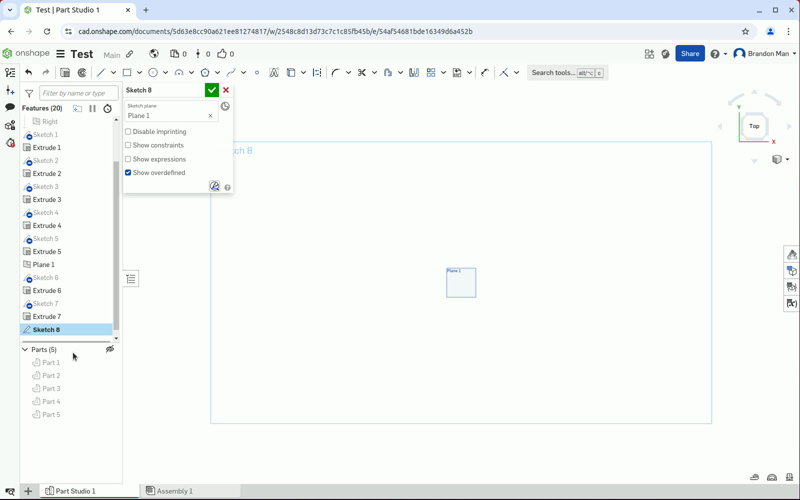
key_down(shift)
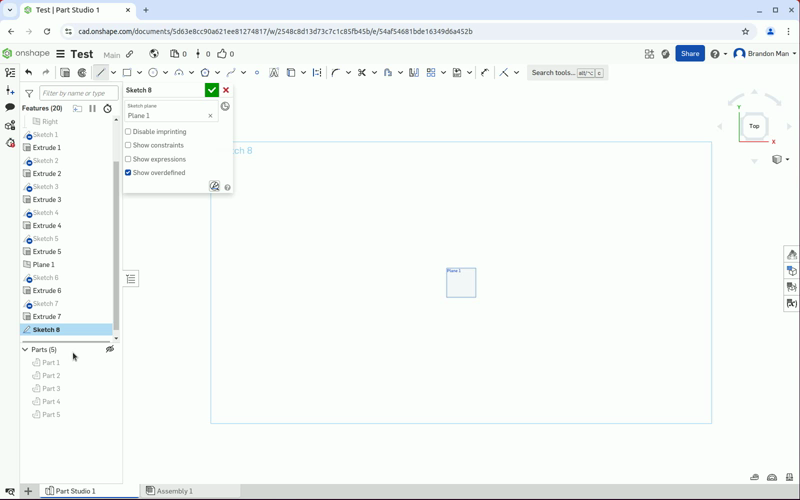
mouse_move(529, 282)
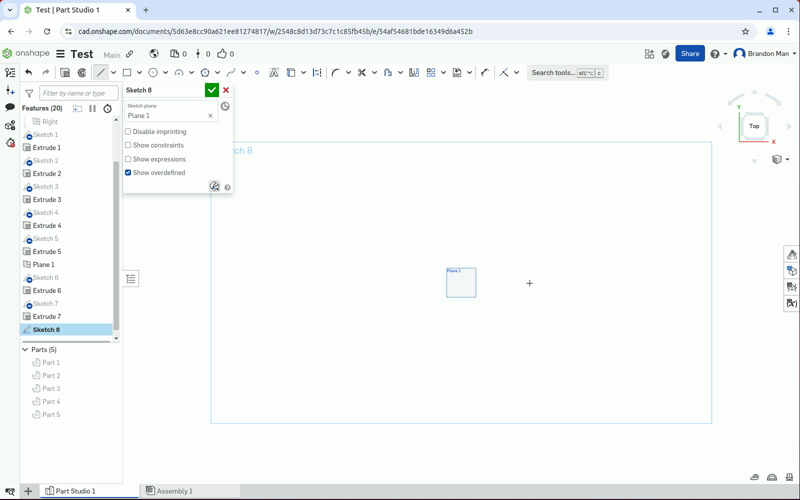
click(529, 282)
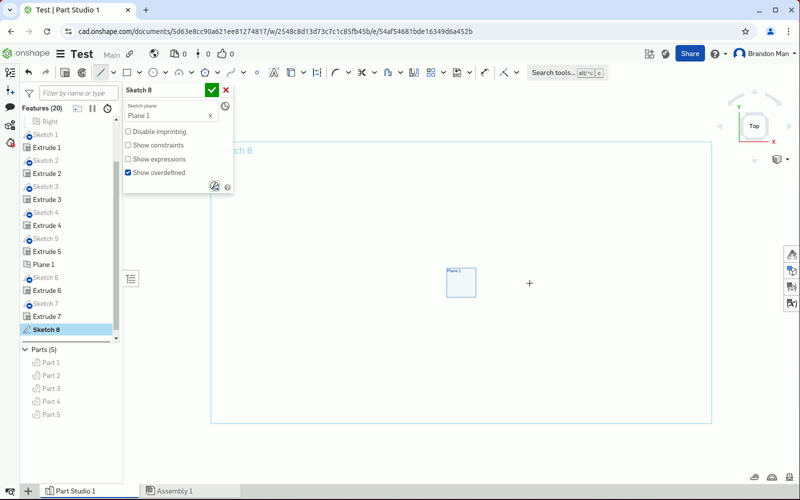
key_up(shift)
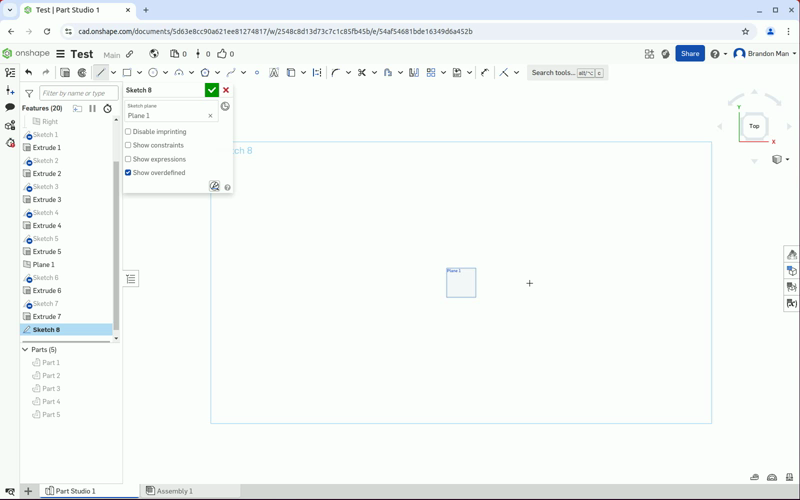
key_down(shift)
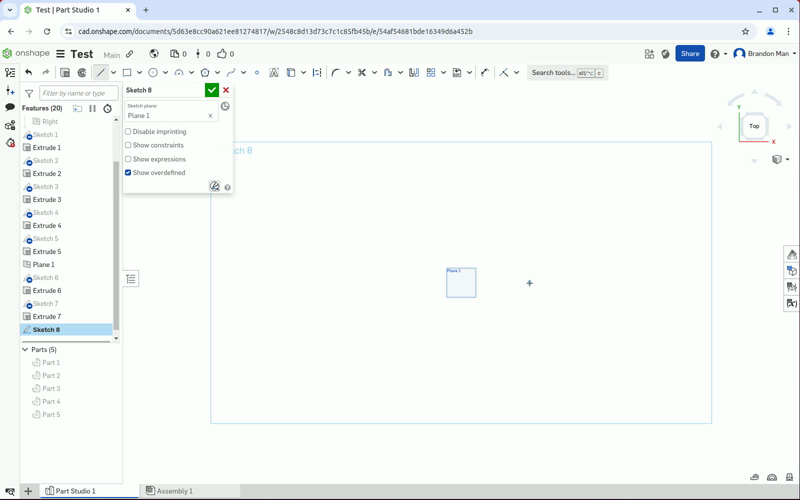
mouse_move(559, 282)
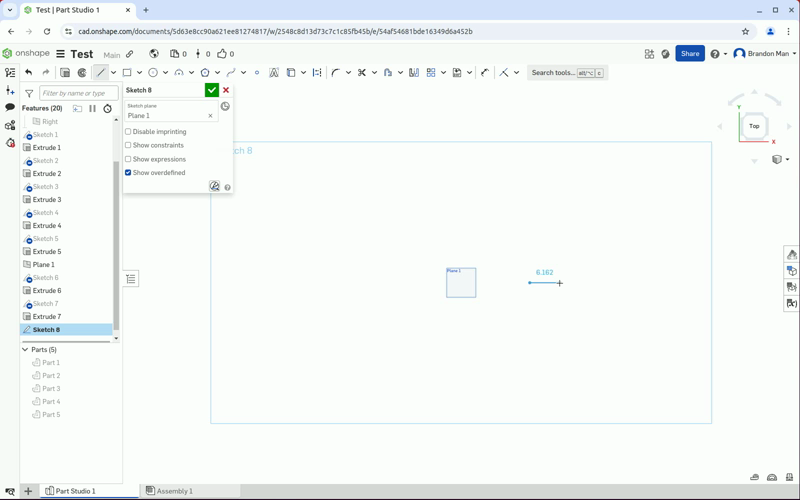
mouse_move(561, 282)
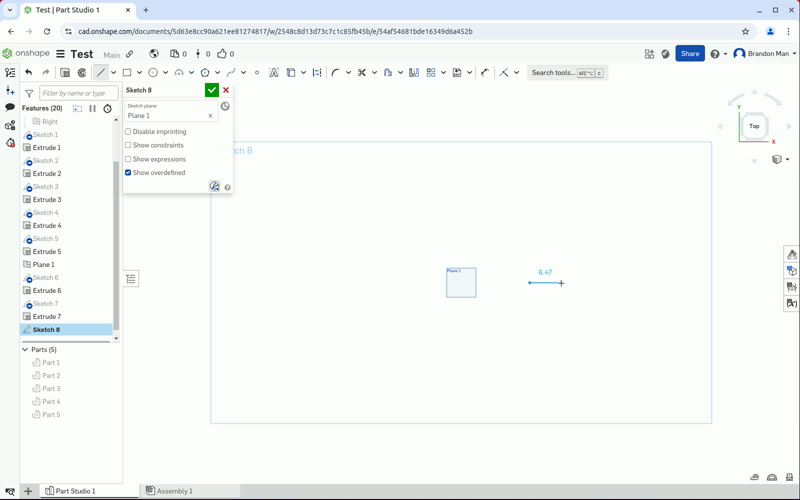
click(561, 282)
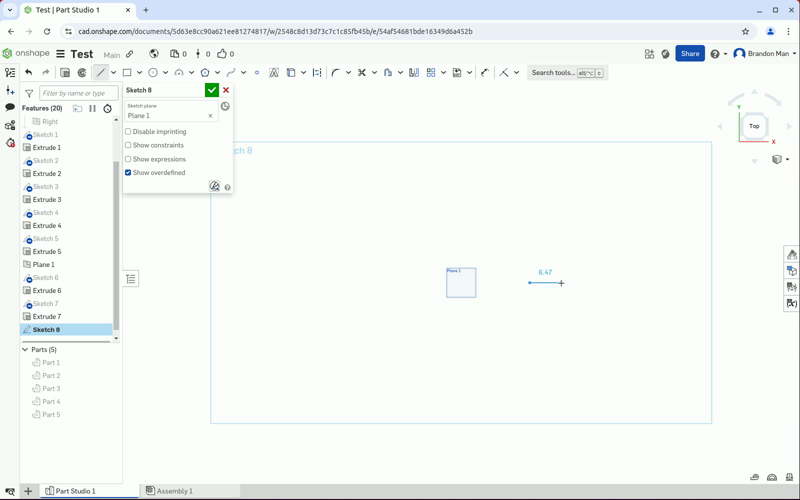
key_up(shift)
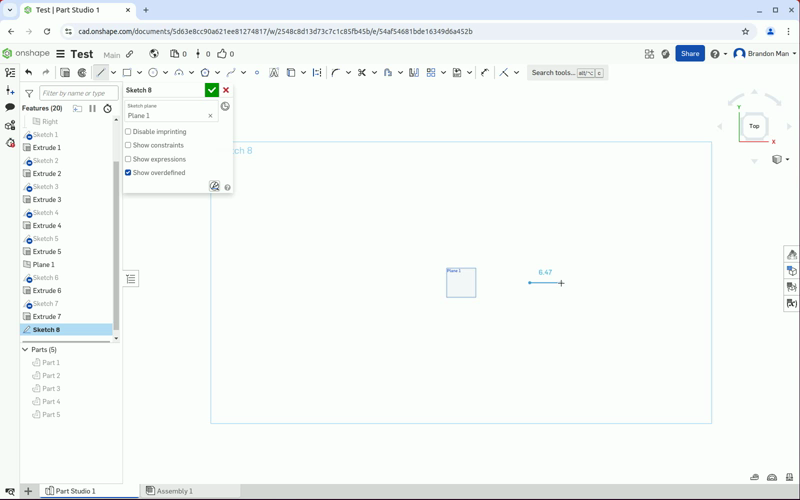
key_down(shift)
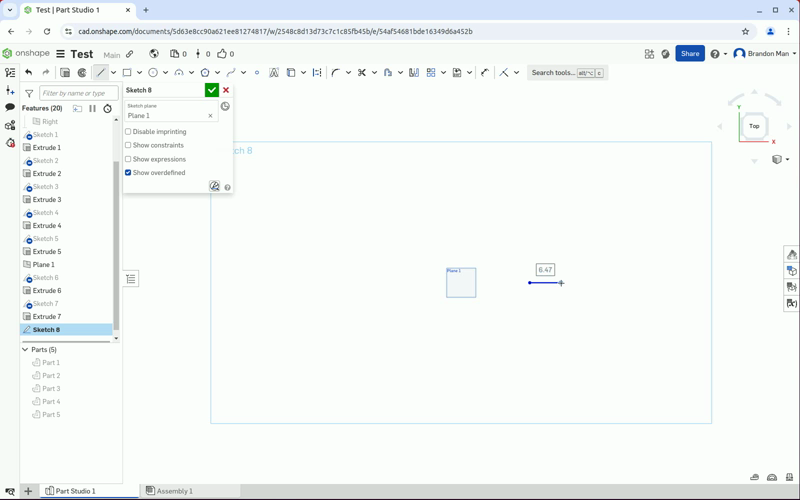
mouse_move(589, 282)
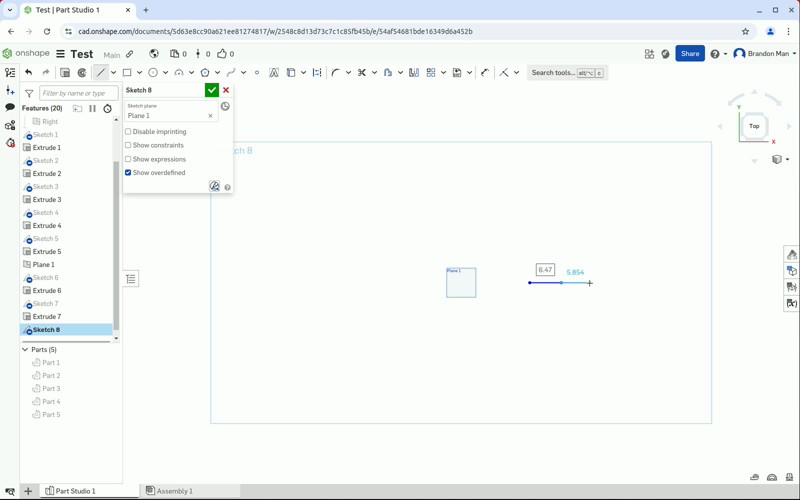
mouse_move(561, 257)
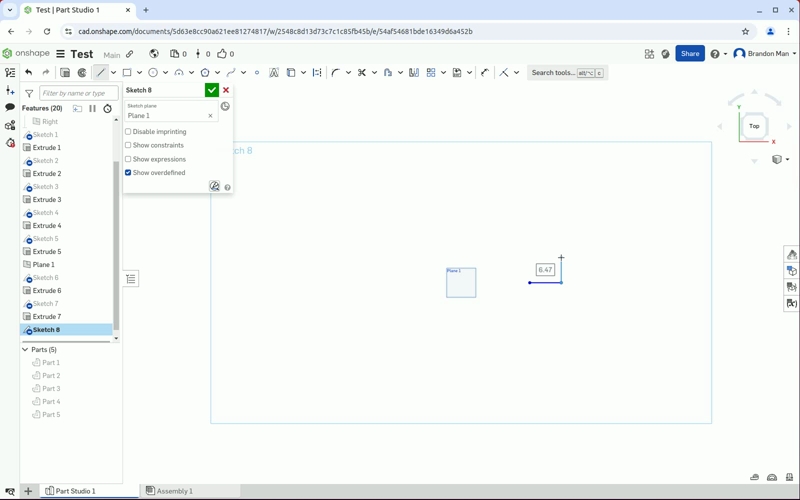
click(561, 257)
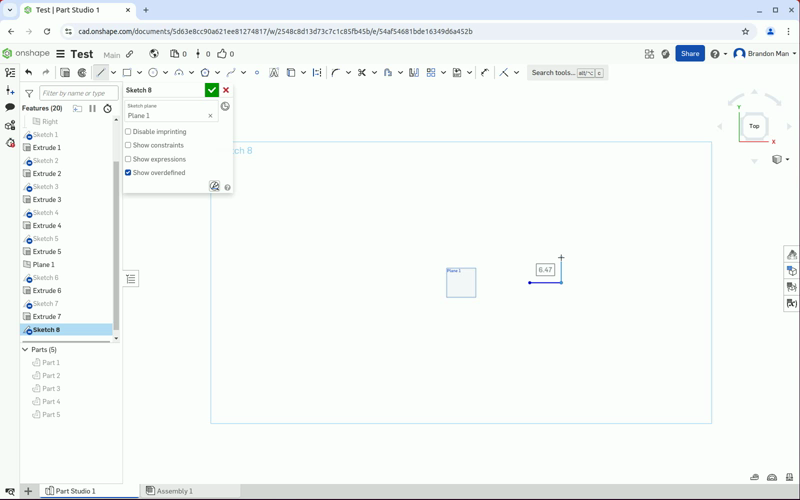
key_up(shift)
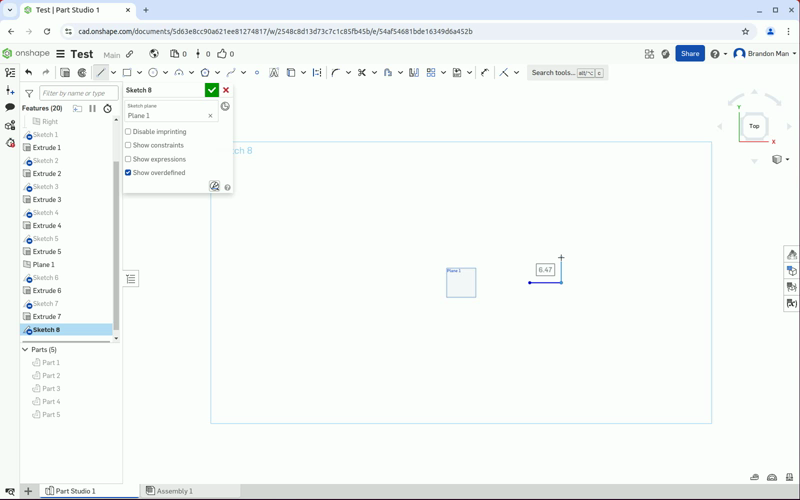
key_down(shift)
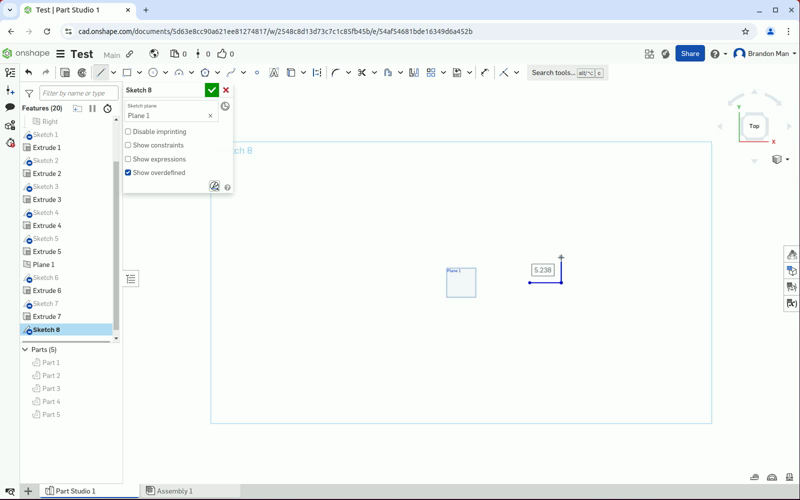
mouse_move(589, 257)
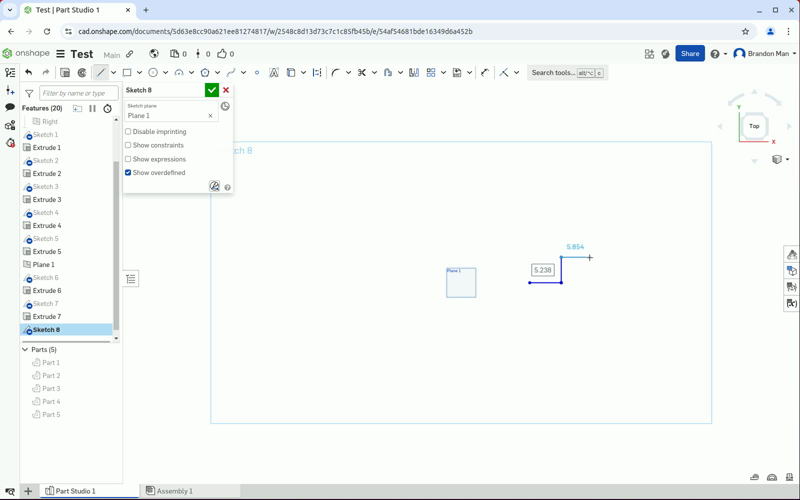
mouse_move(529, 257)
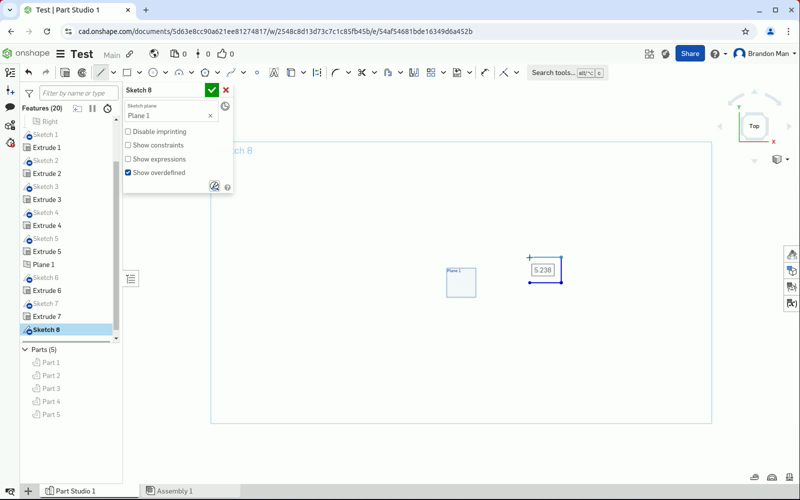
click(529, 257)
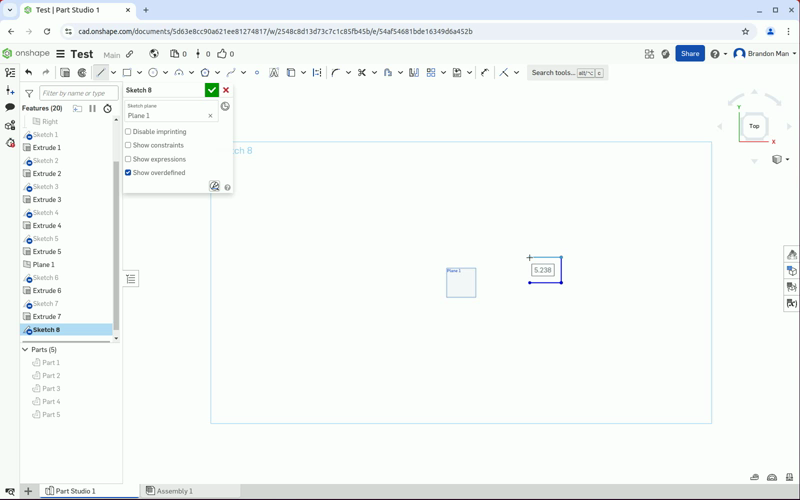
key_up(shift)
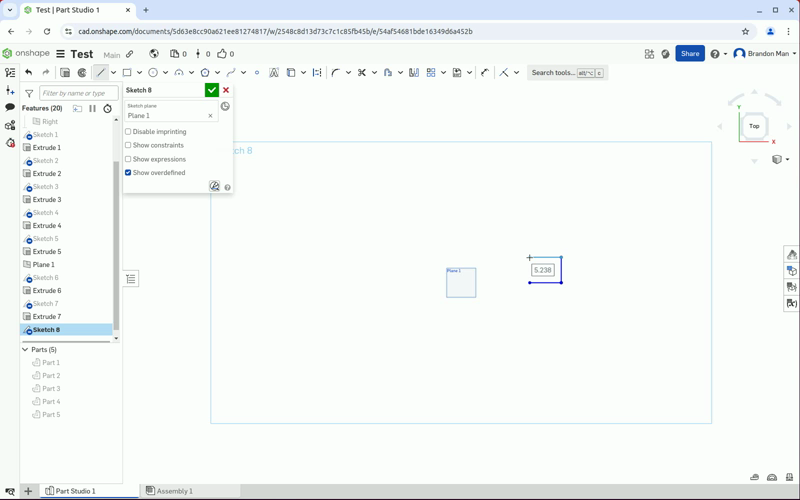
mouse_move(559, 257)
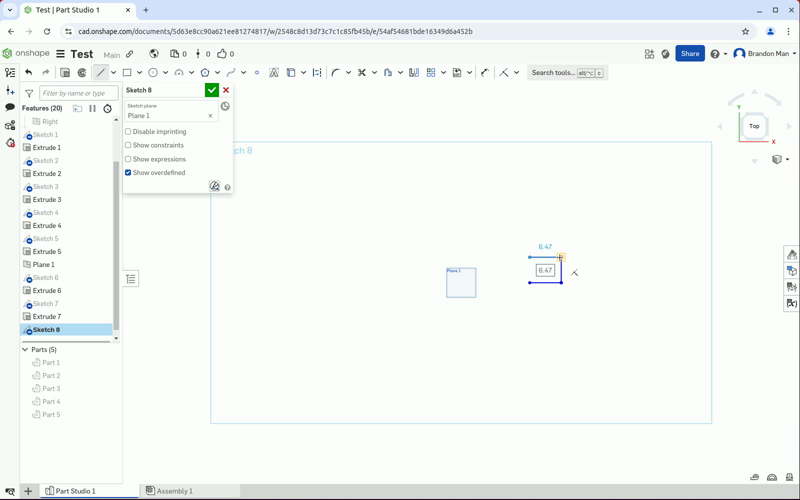
key_down(shift)
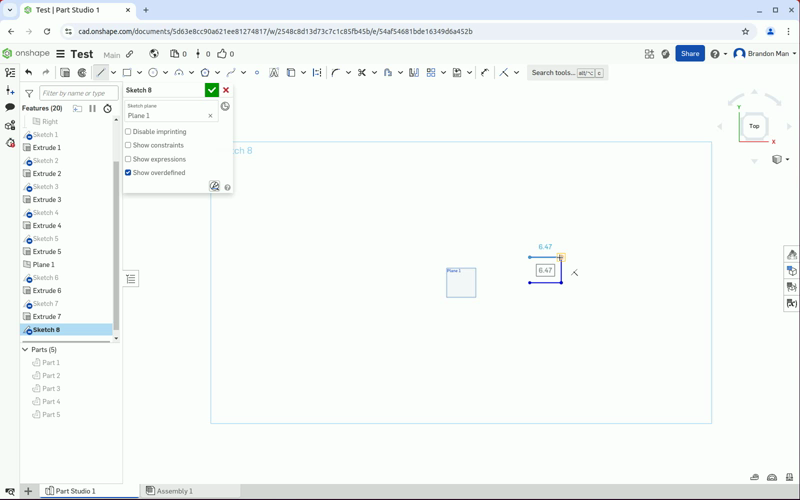
mouse_move(529, 282)
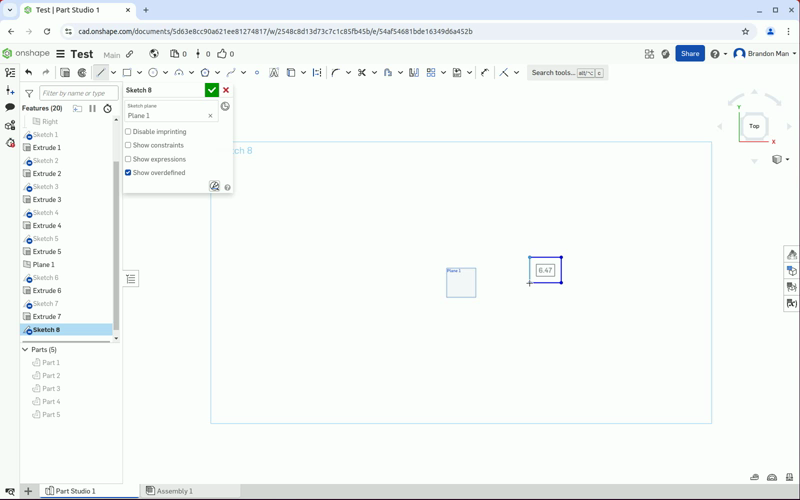
key_up(shift)
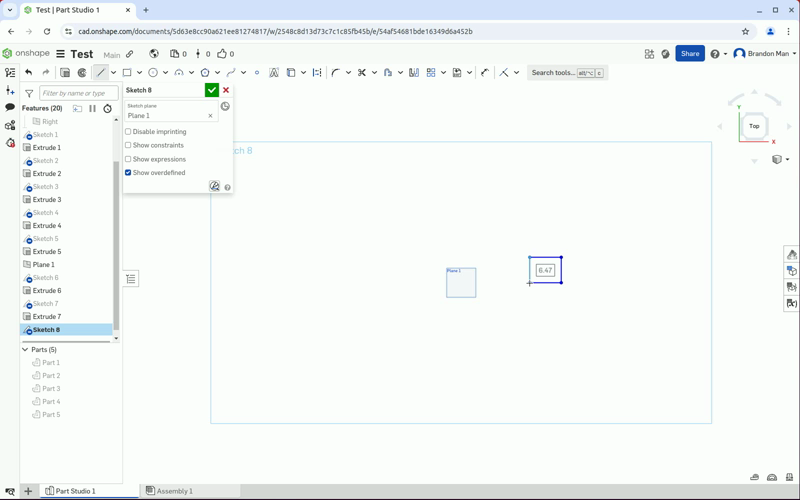
click(529, 282)
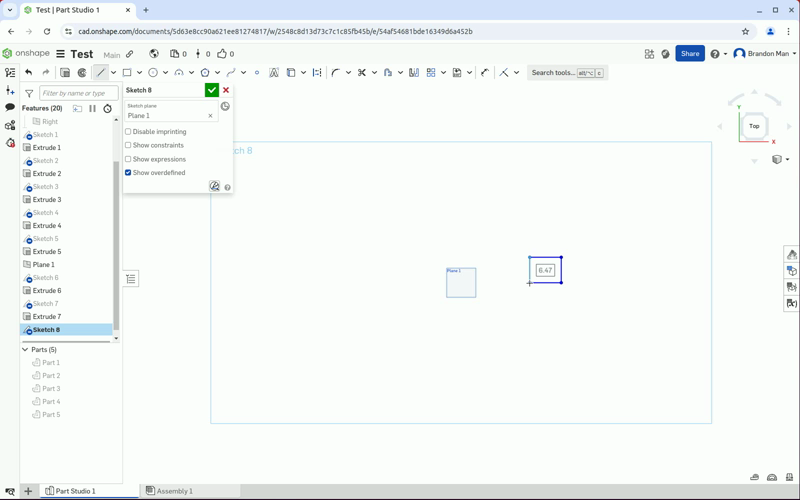
key(esc)
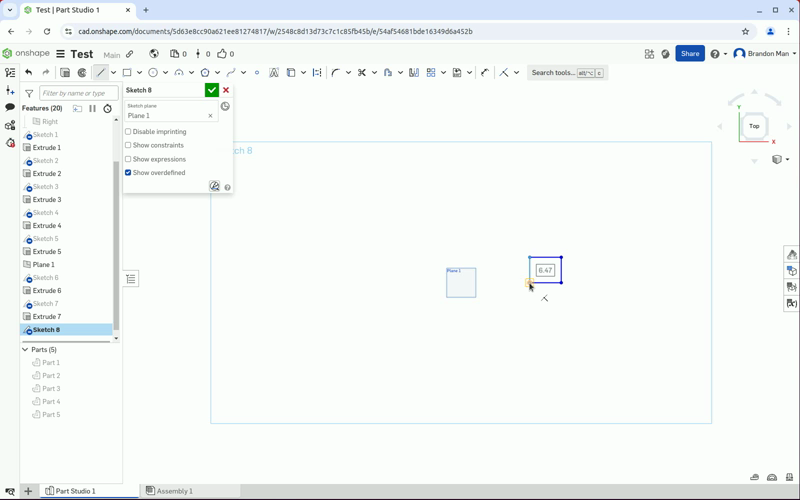
mouse_move(549, 267)
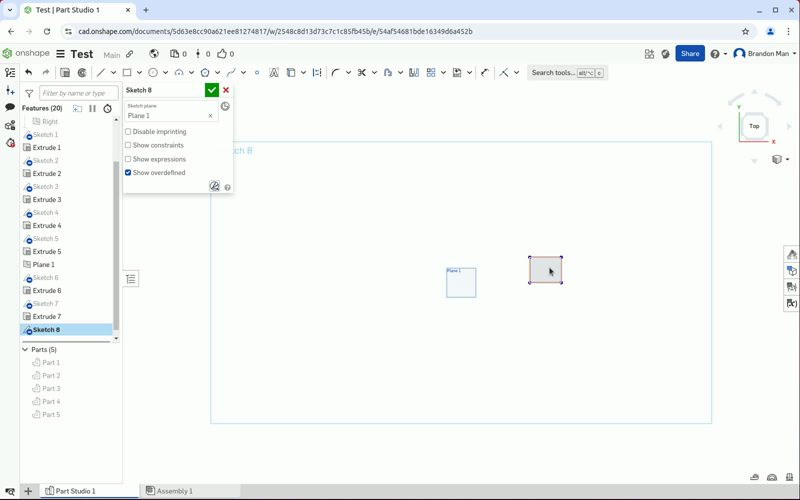
scroll(6)
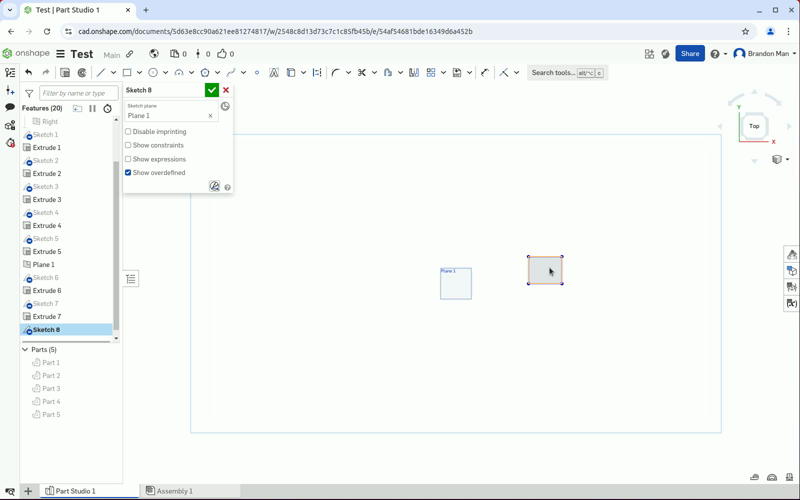
scroll(6)
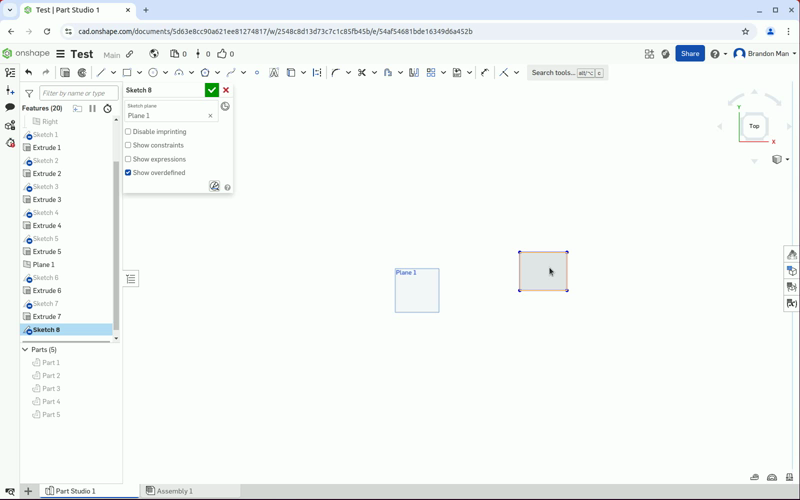
scroll(6)
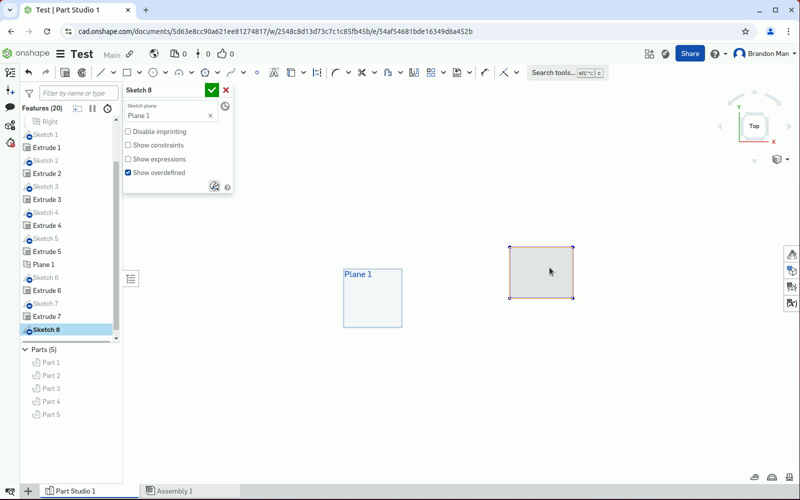
scroll(6)
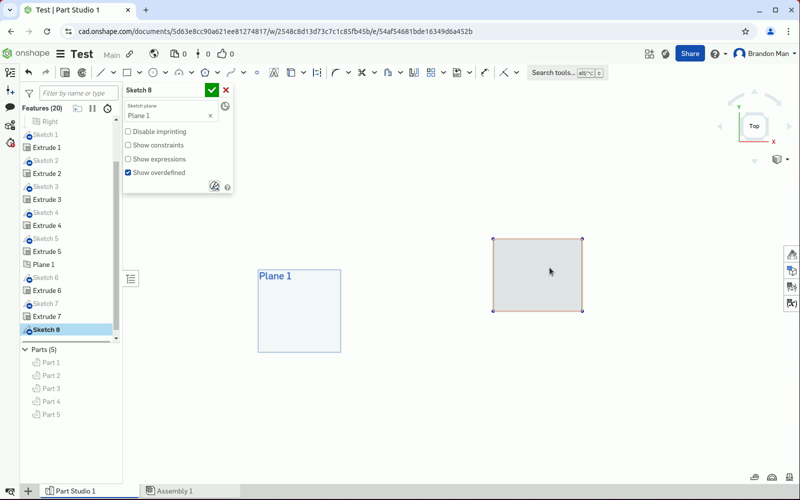
scroll(6)
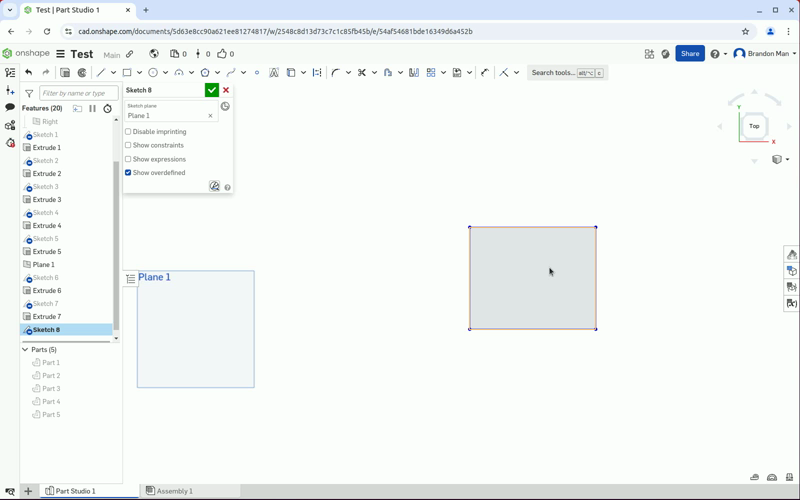
scroll(6)
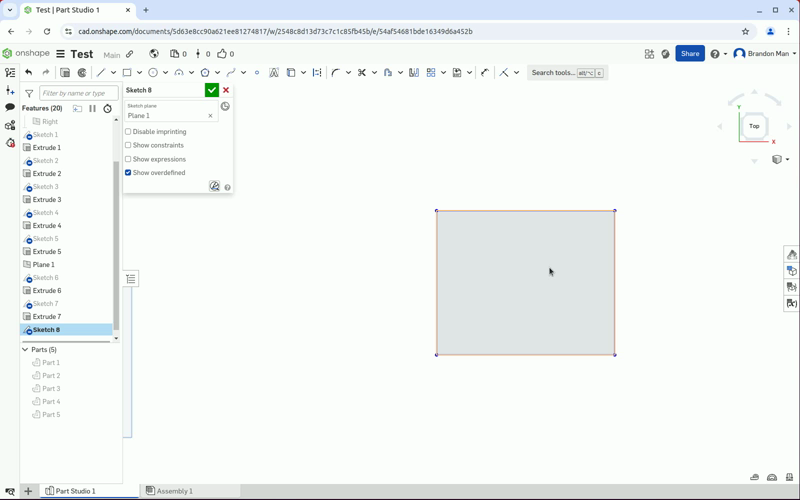
scroll(6)
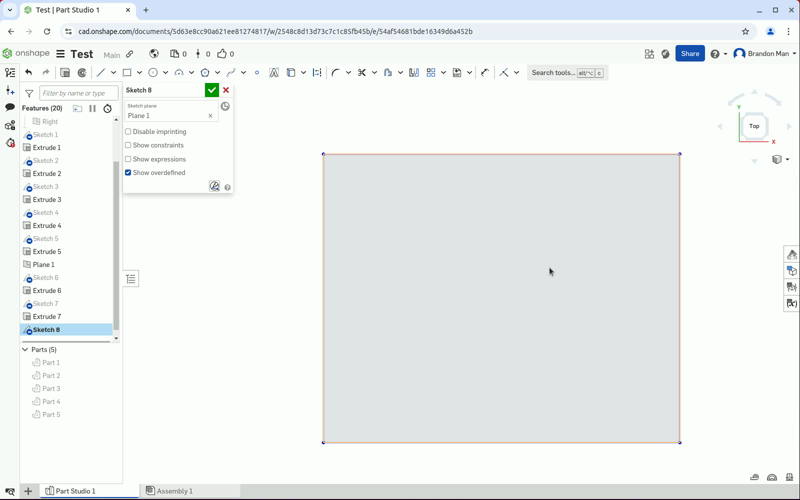
click(549, 267)
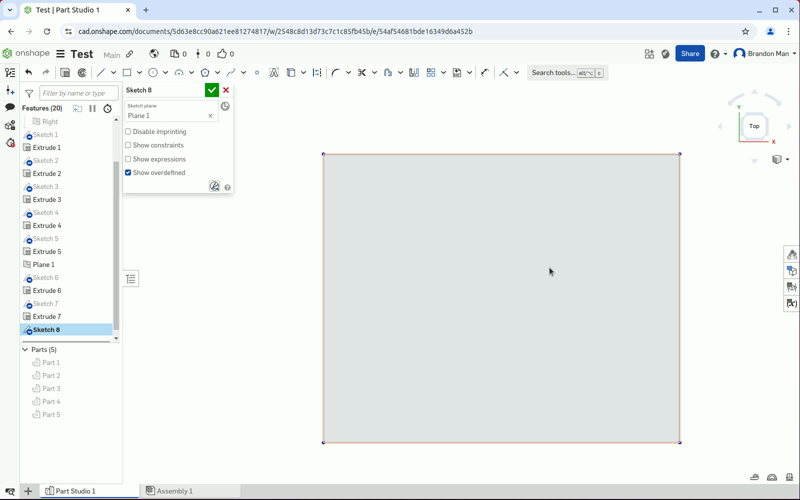
scroll(-6)
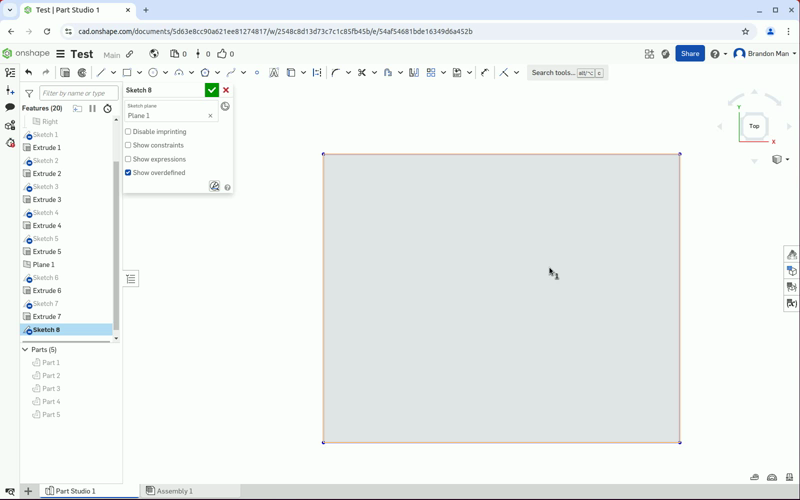
scroll(-6)
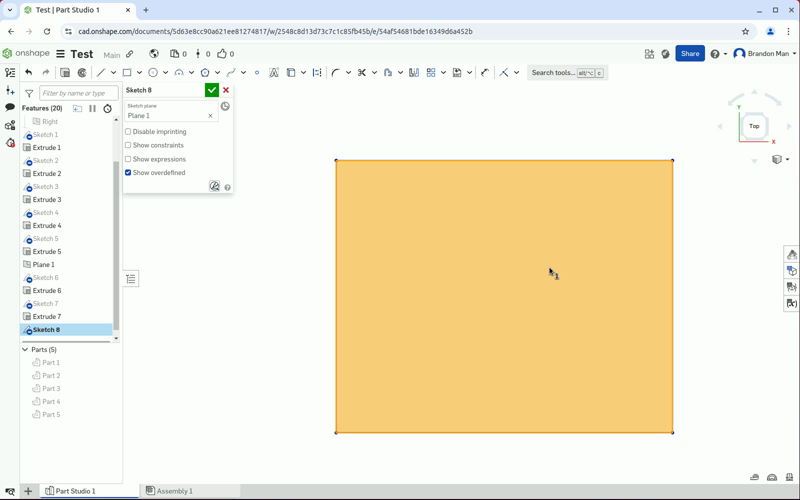
scroll(-6)
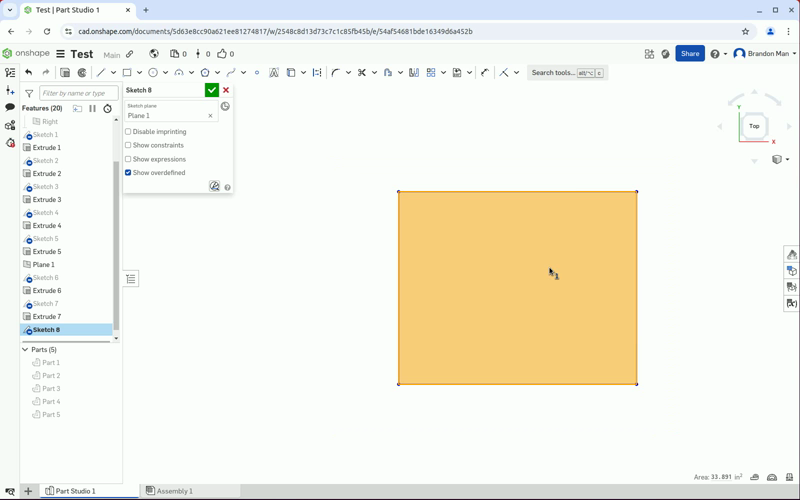
scroll(-6)
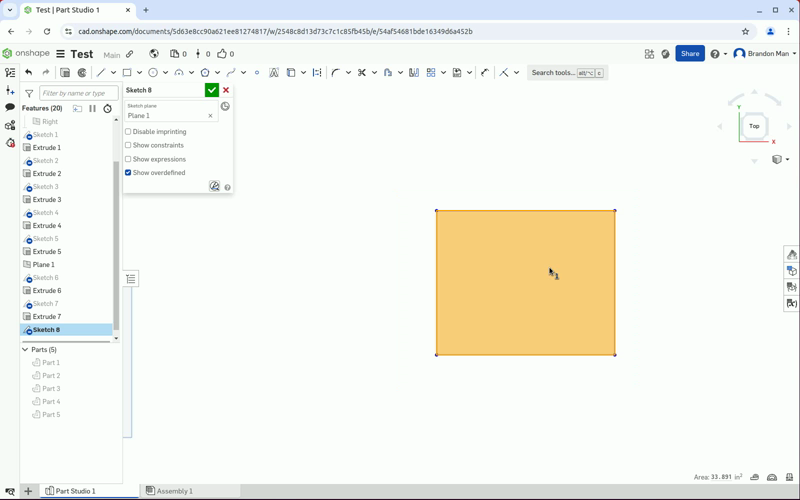
scroll(-6)
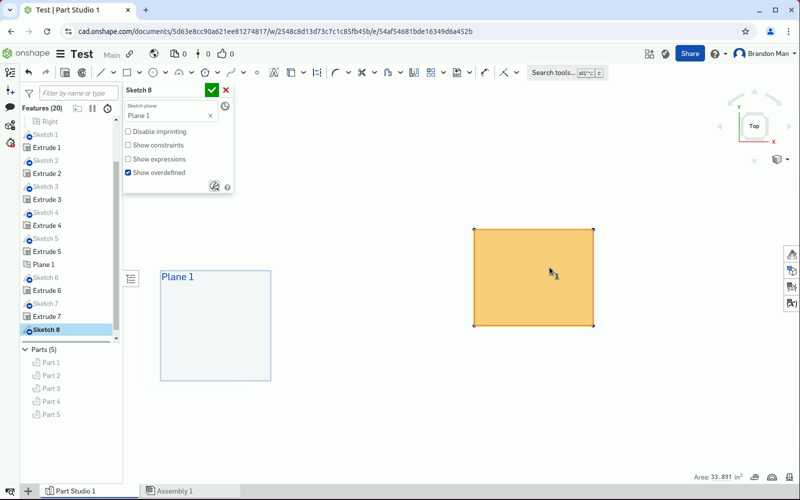
scroll(-6)
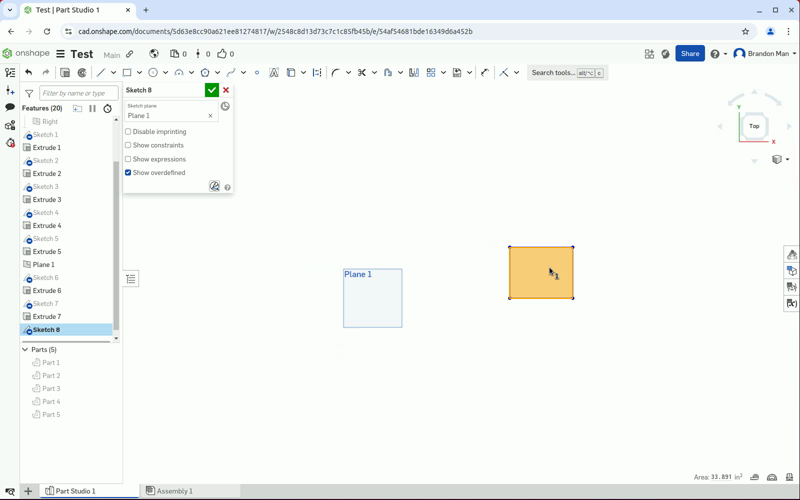
scroll(-6)
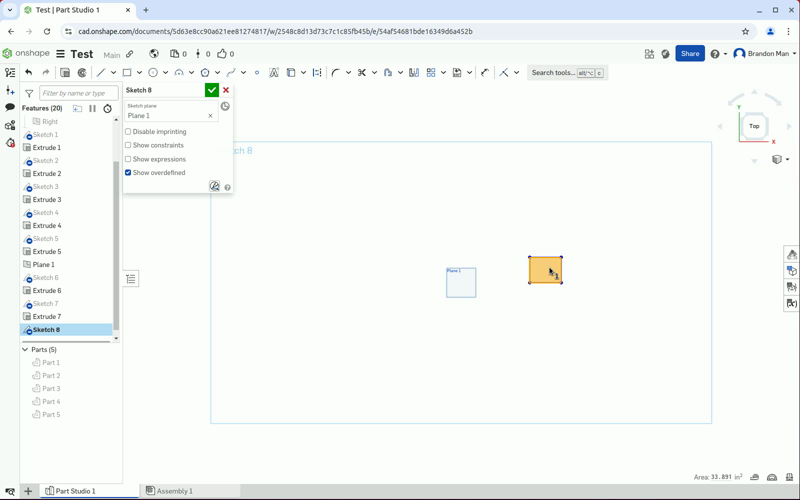
mouse_move(73, 352)
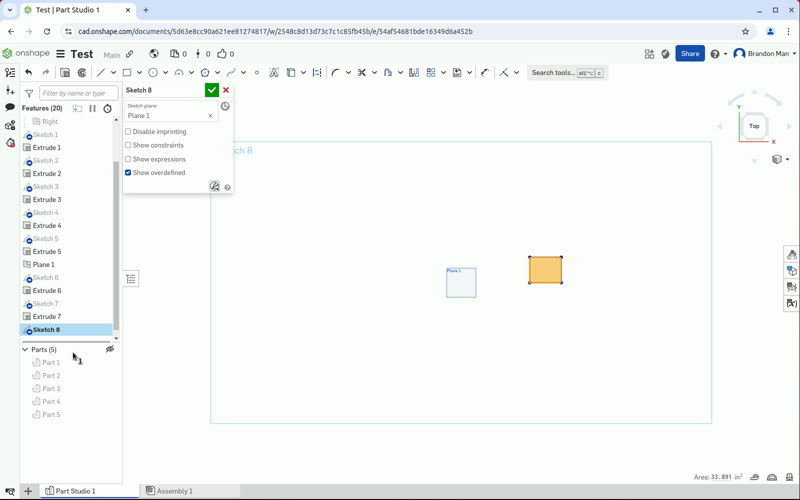
key(shift+y)
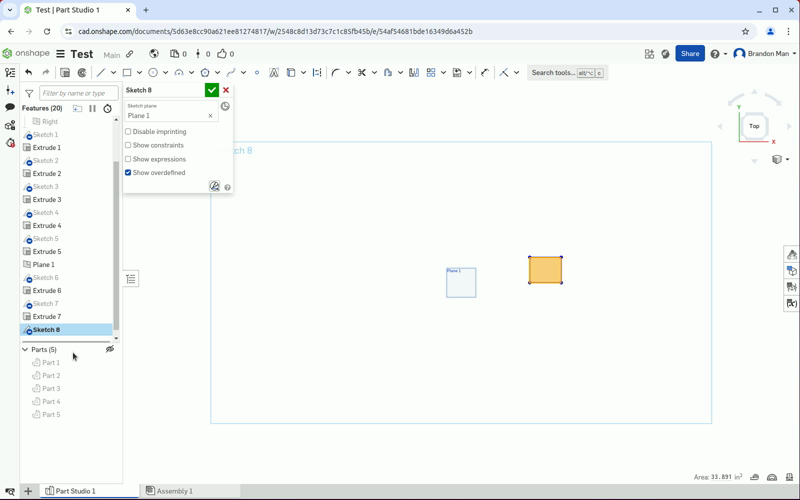
key(shift+e)
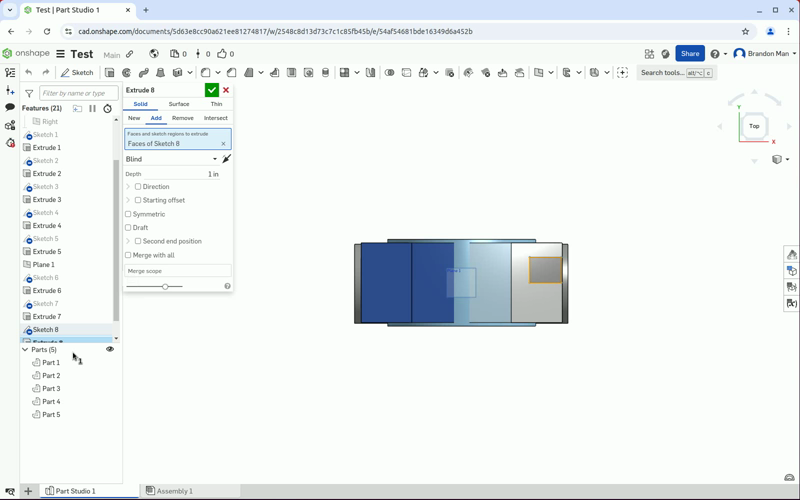
mouse_move(143, 106)
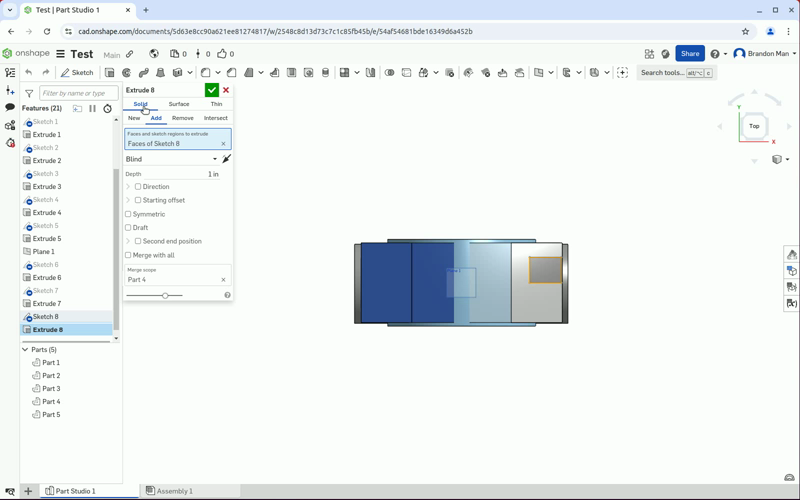
click(143, 106)
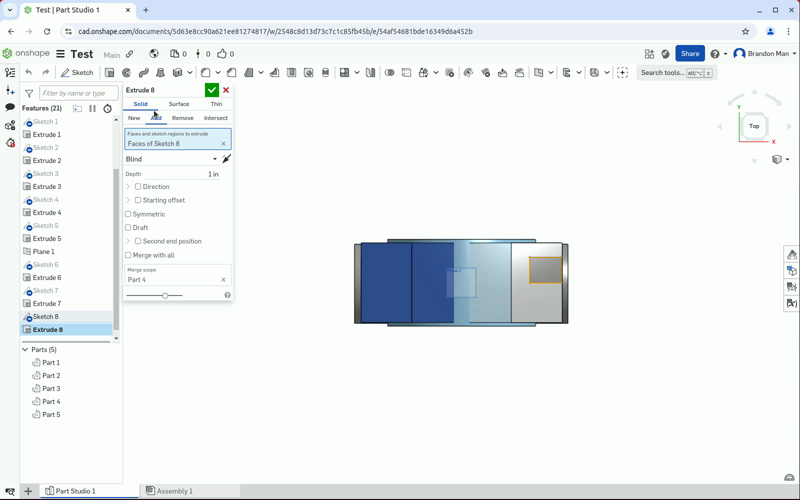
mouse_move(186, 120)
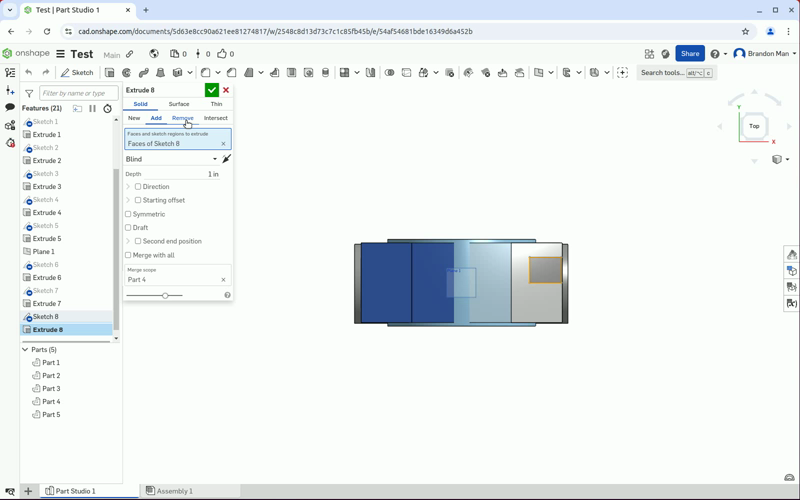
click(186, 120)
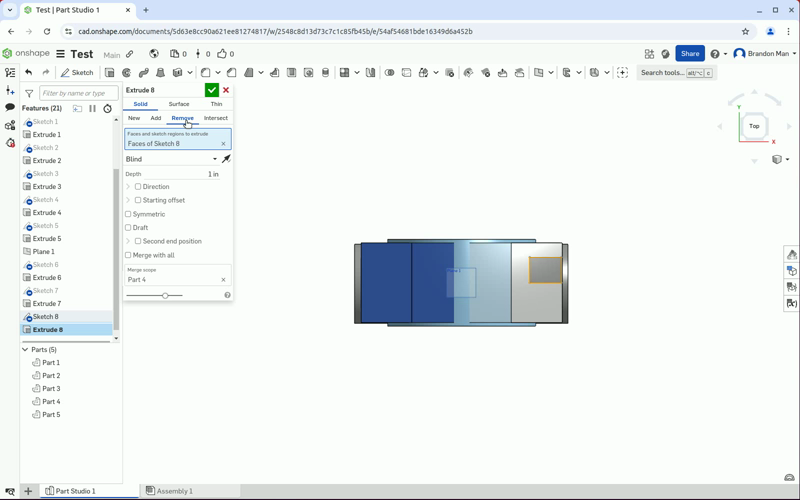
key(tab, 4)
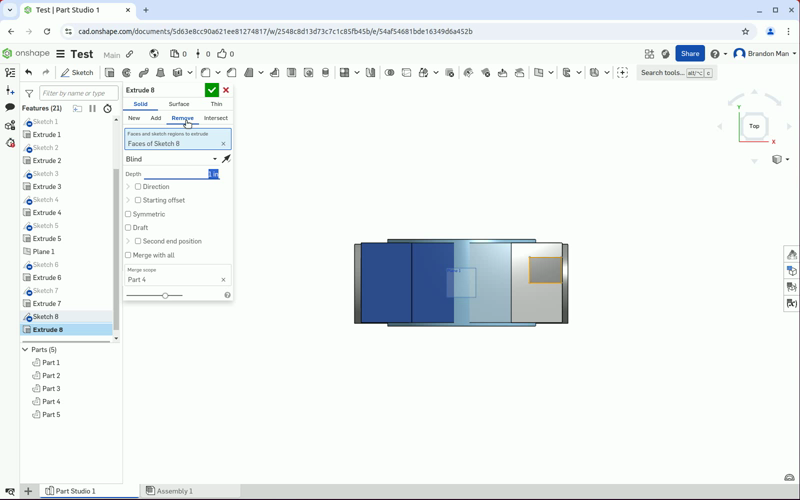
text(10.351)
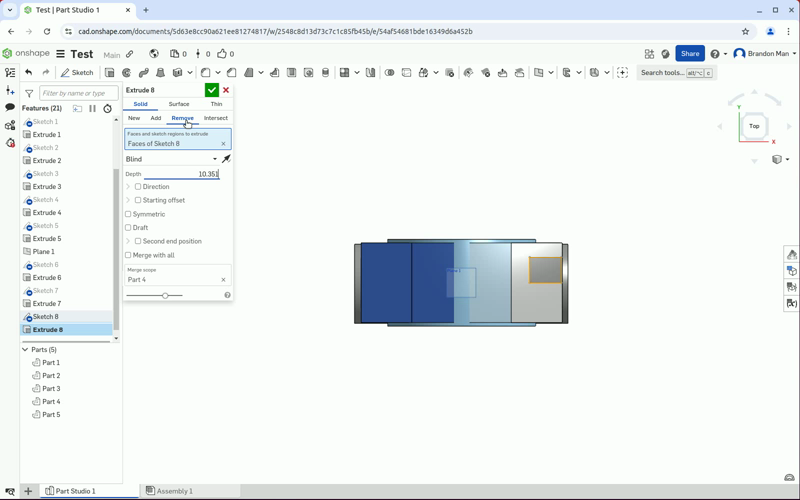
key(tab, 6)
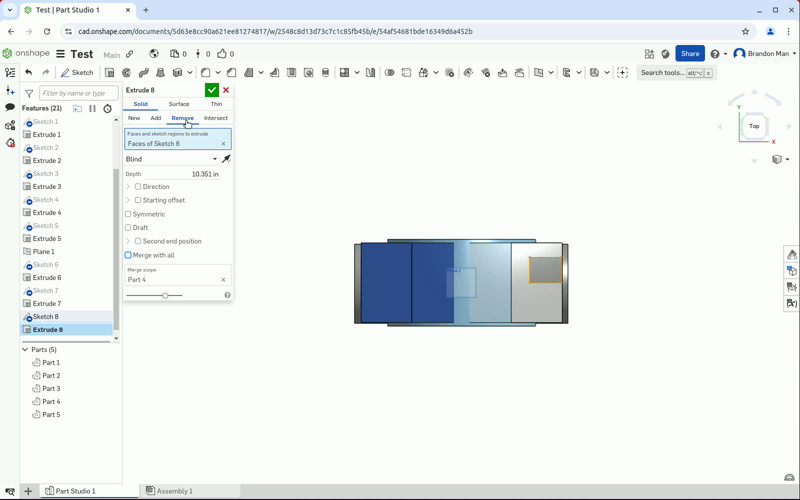
key(space)
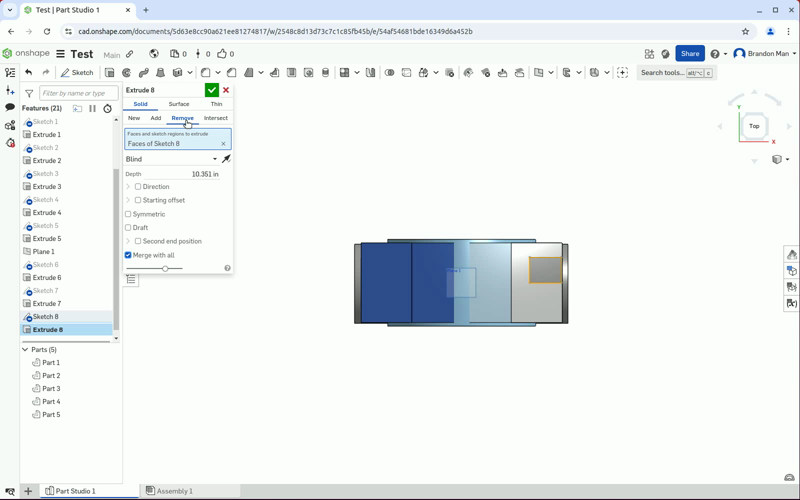
key(enter)
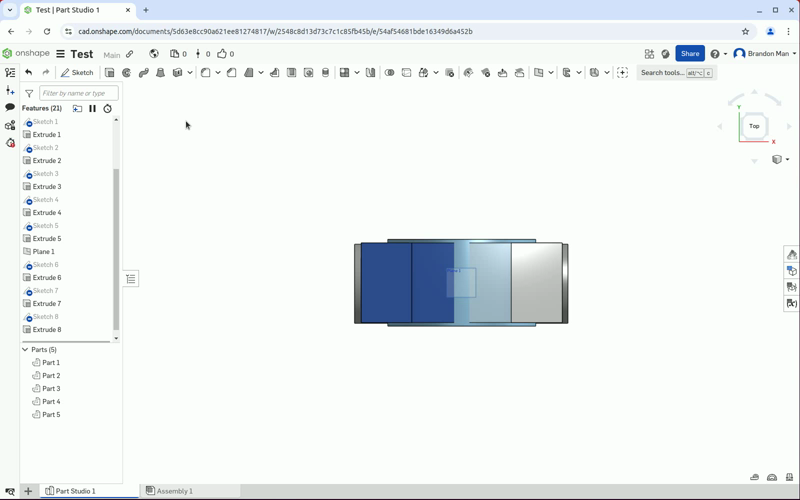
key(shift+h)
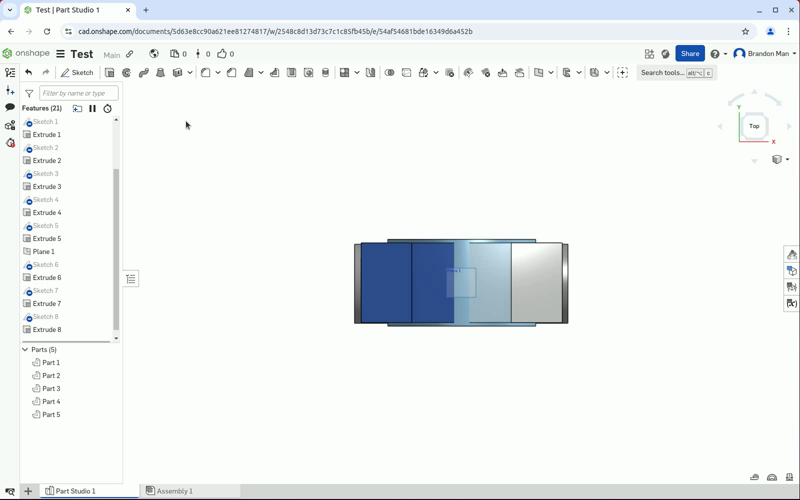
key(shift+h)
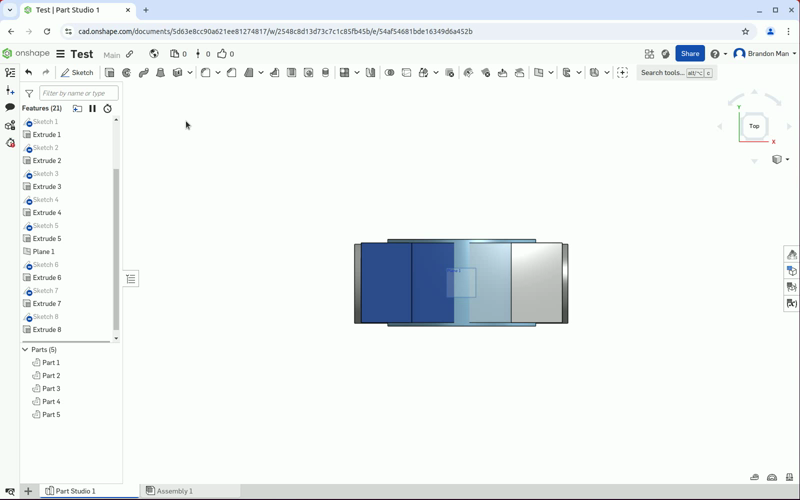
key(shift+7)
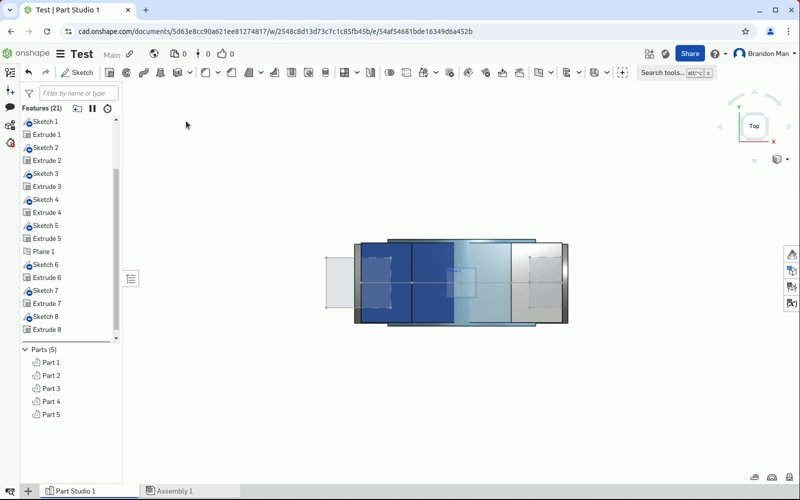
key(up, 3)
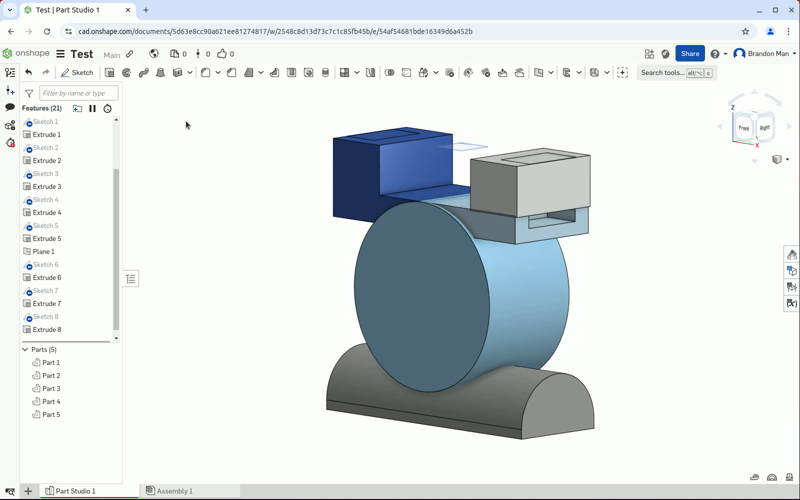
key(left, 3)
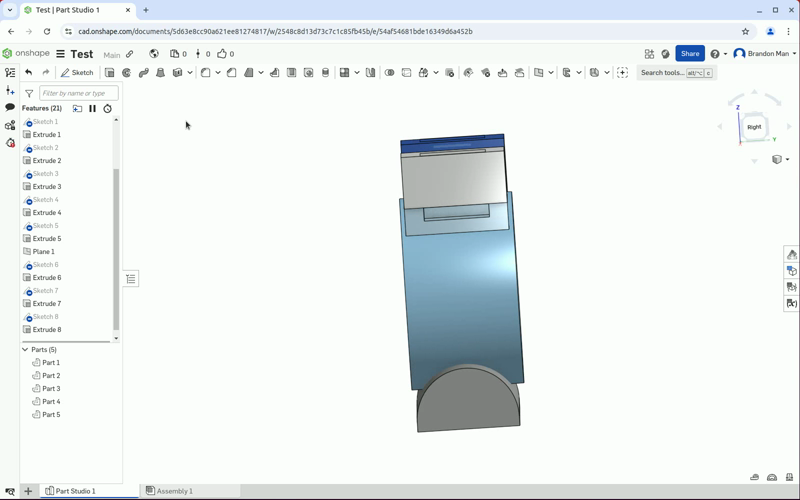
key(right, 3)
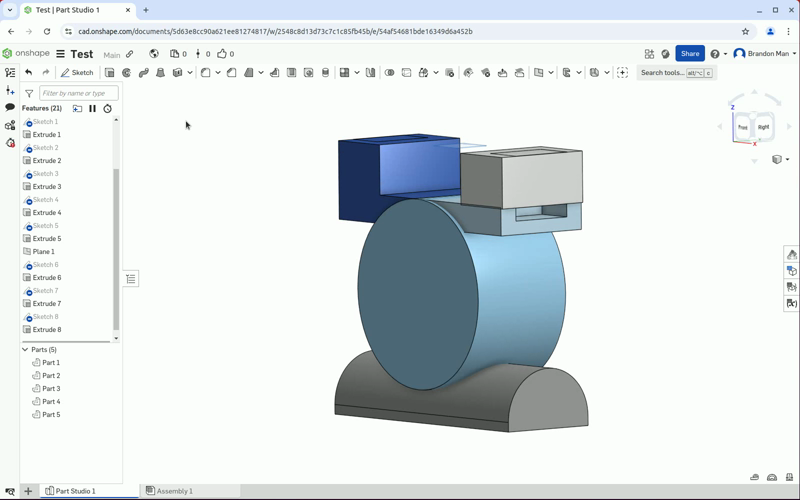
key(down, 3)
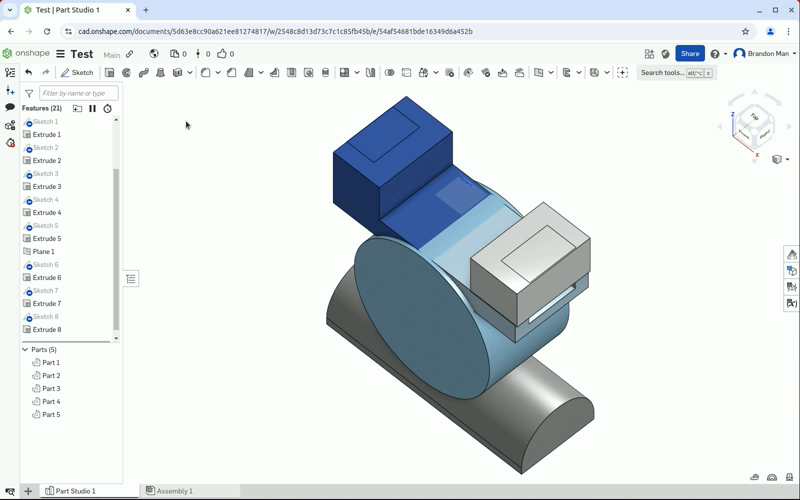
mouse_move(69, 124)
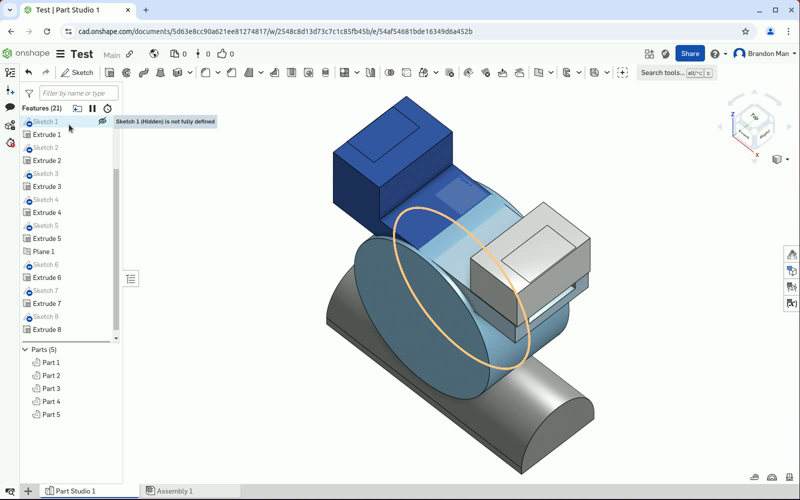
click(69, 124)